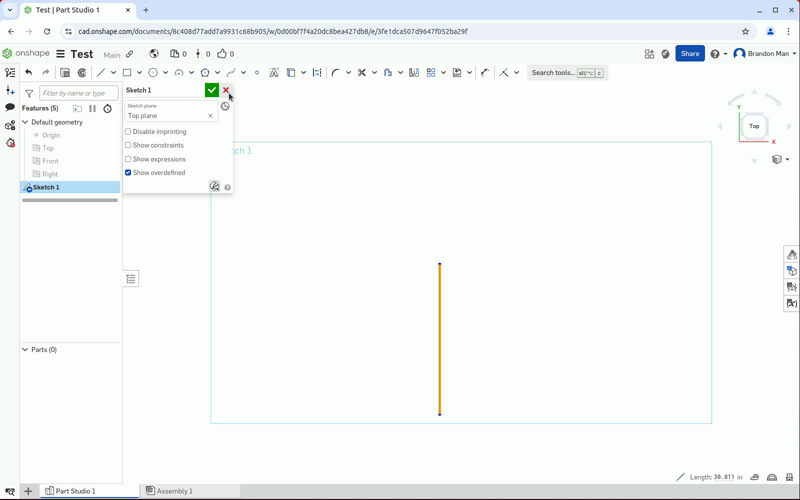
key(shift+h)
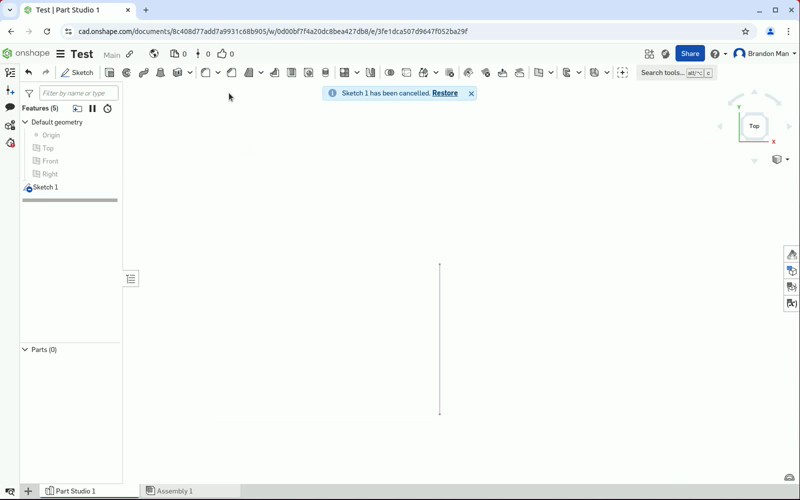
key(shift+s)
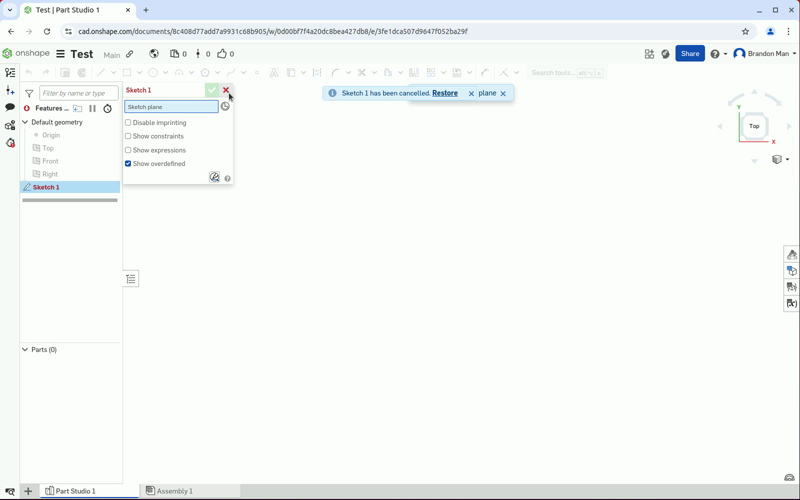
mouse_move(73, 150)
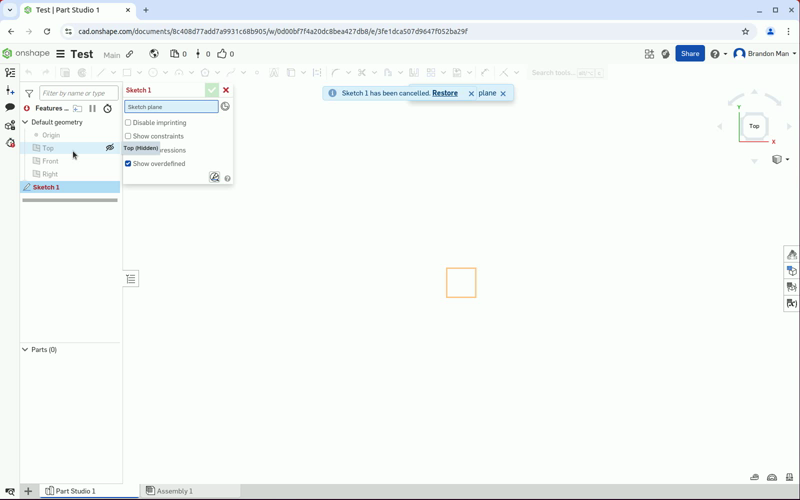
click(73, 150)
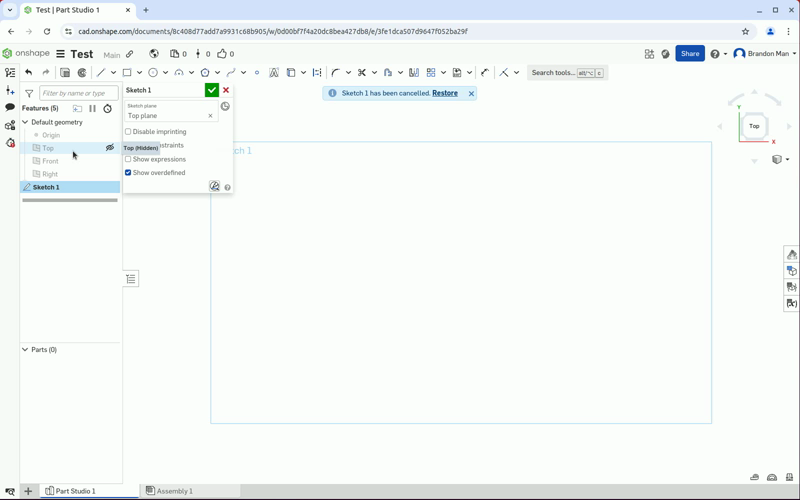
mouse_move(73, 352)
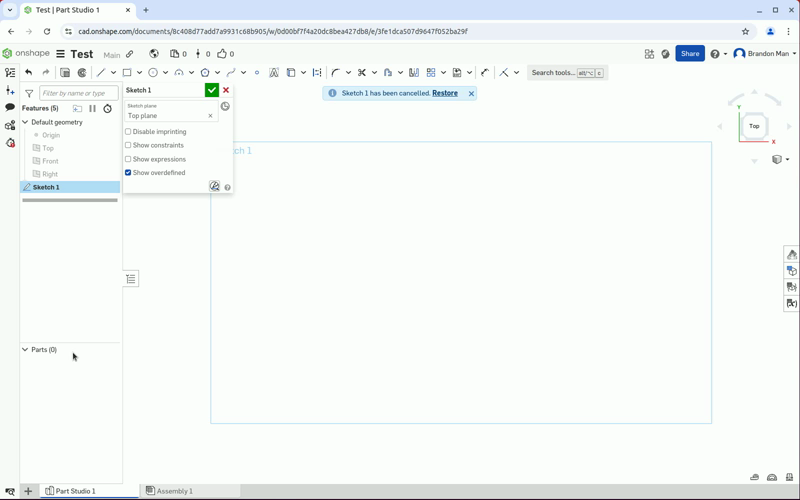
key(y)
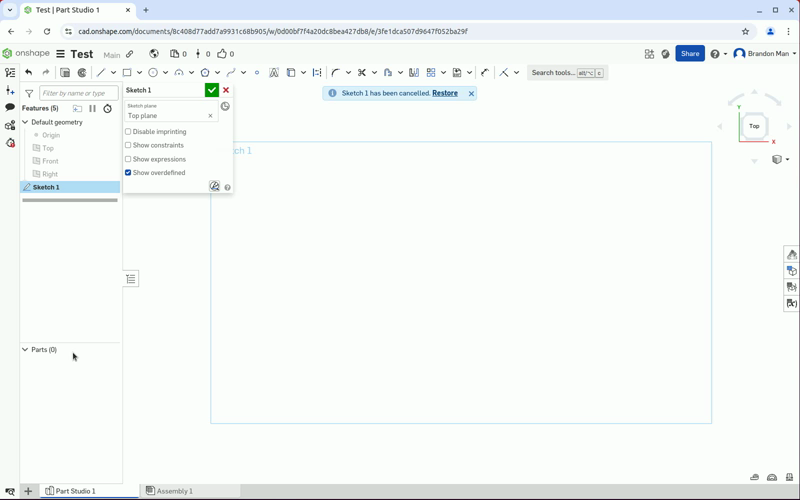
key(l)
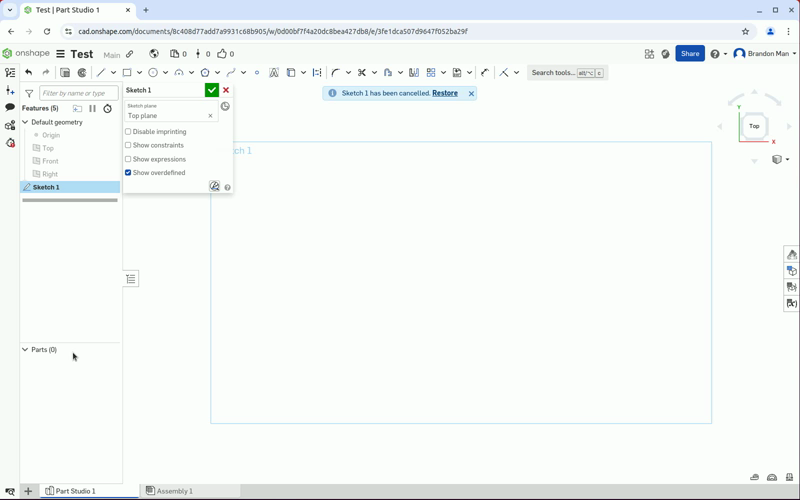
key_down(shift)
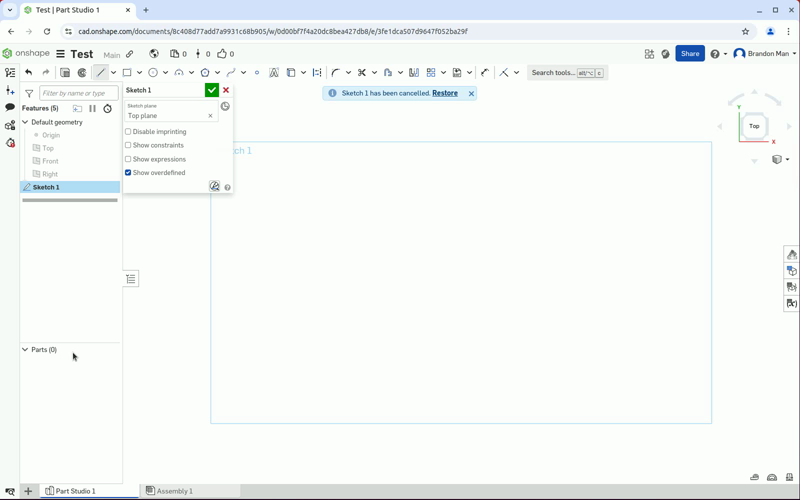
mouse_move(348, 287)
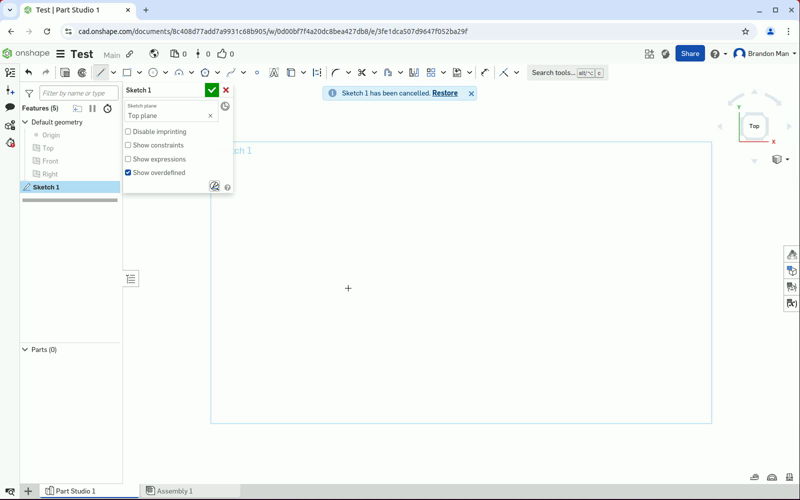
click(348, 287)
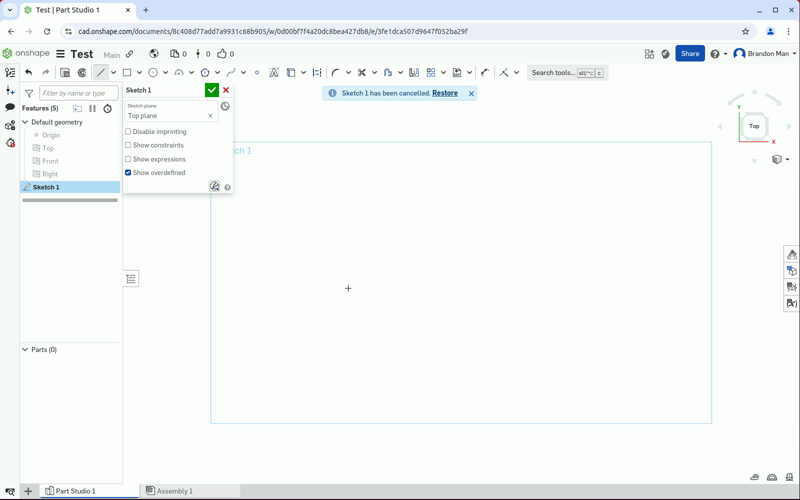
key_up(shift)
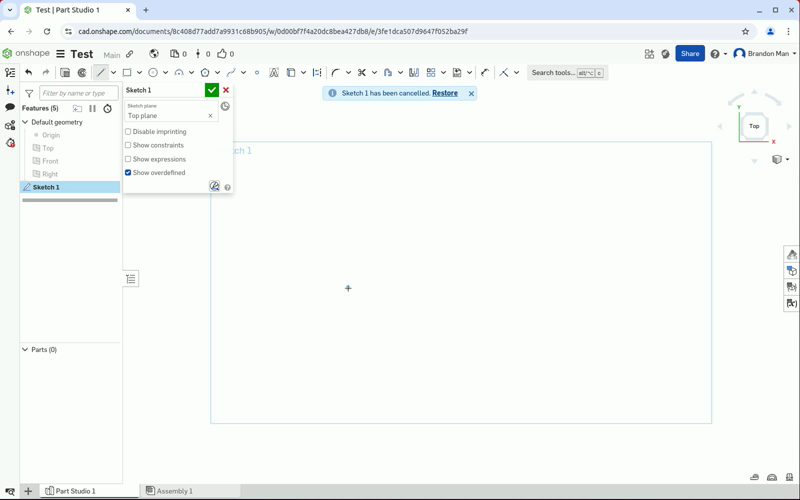
key_down(shift)
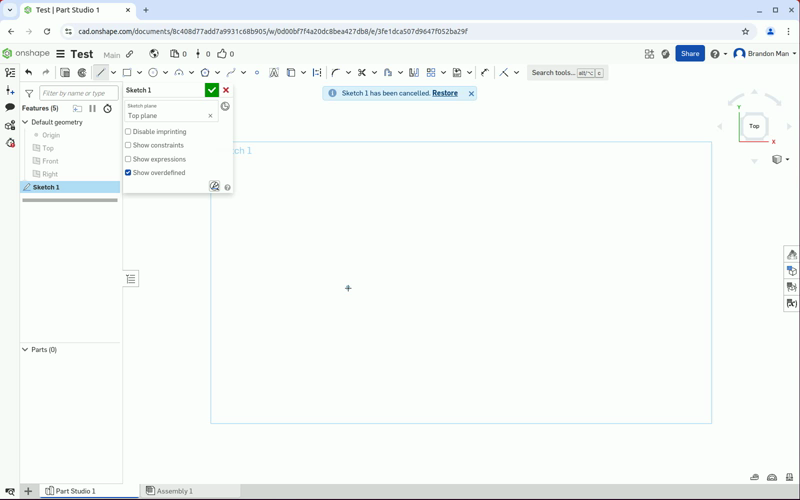
mouse_move(378, 287)
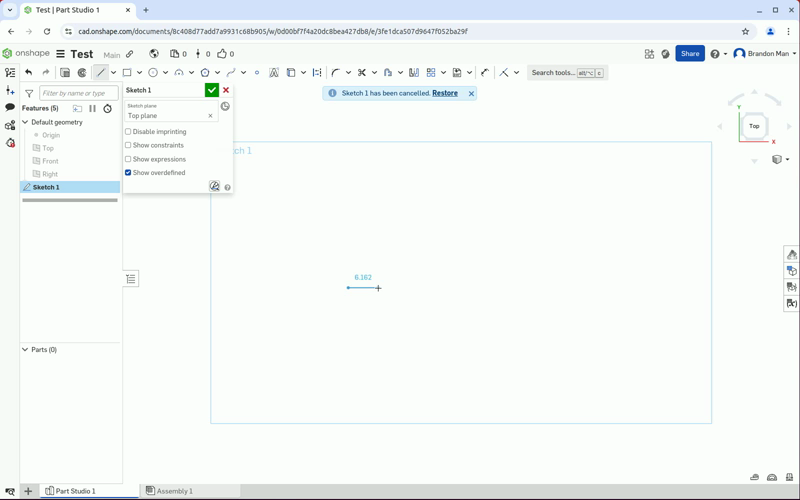
mouse_move(373, 287)
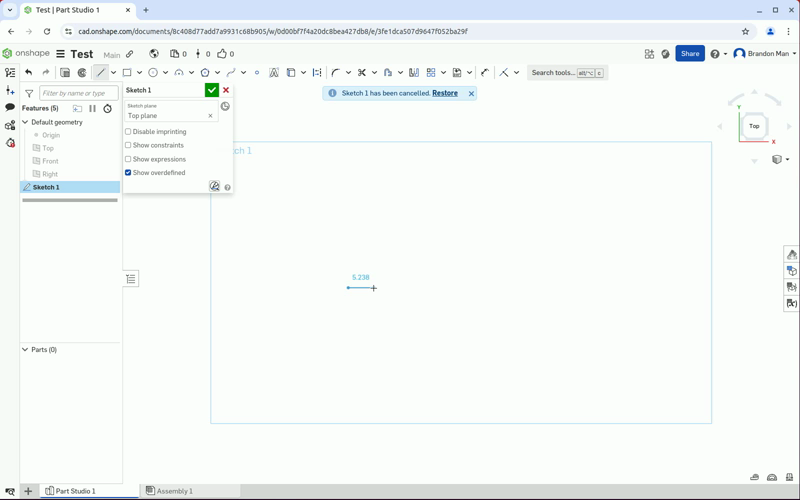
click(373, 287)
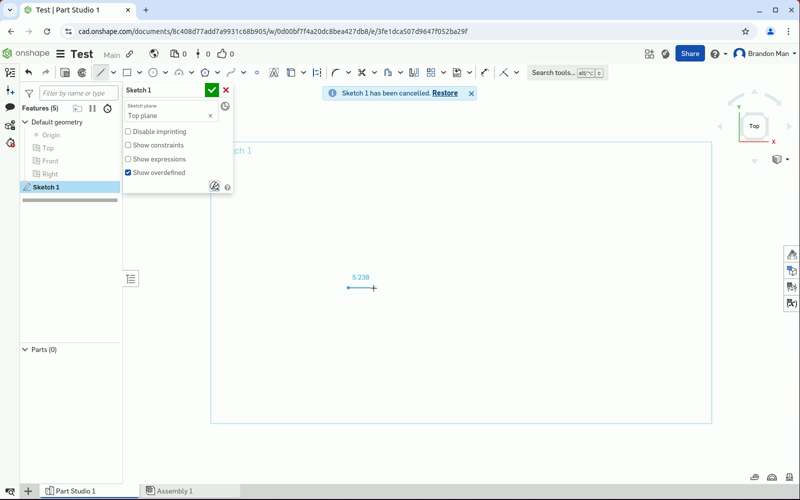
key_up(shift)
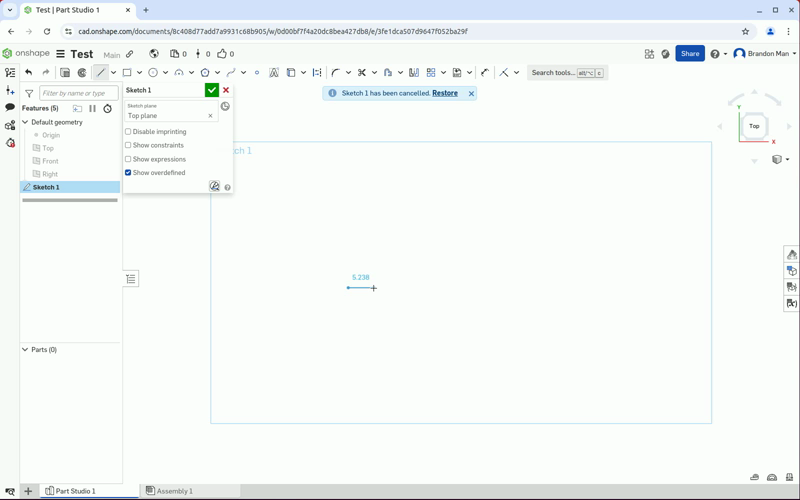
key_down(shift)
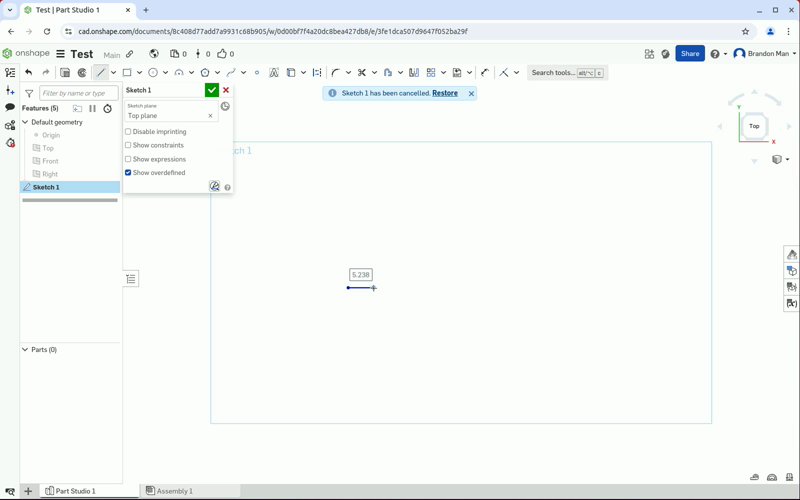
mouse_move(403, 287)
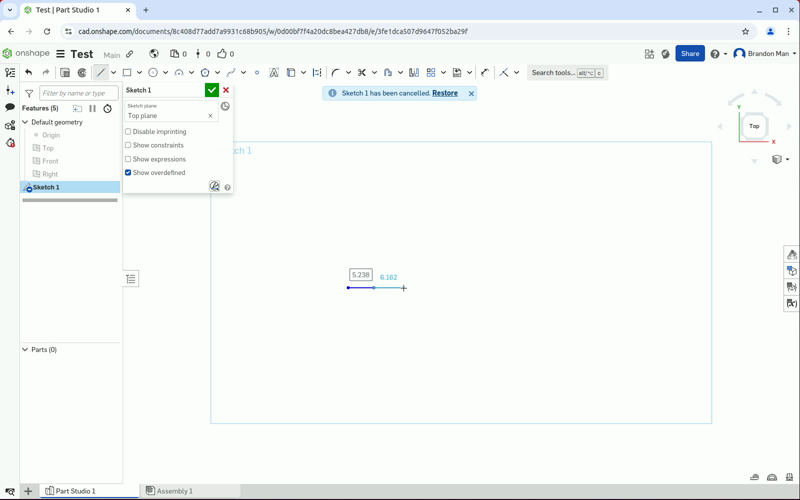
mouse_move(373, 282)
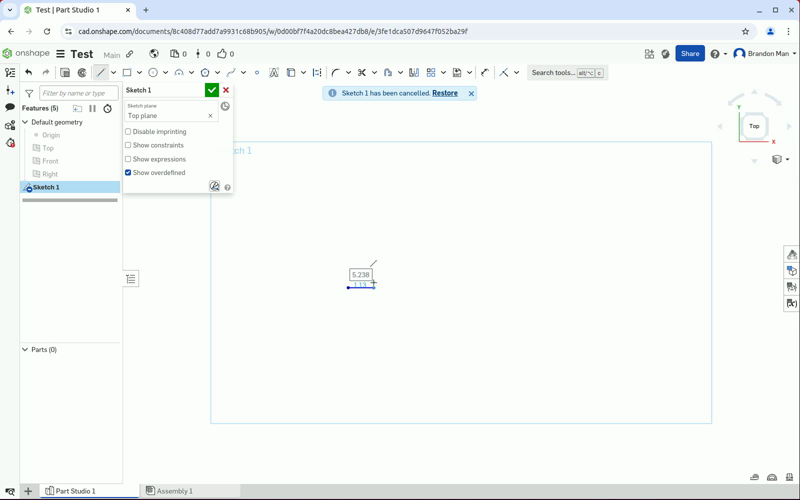
scroll(6)
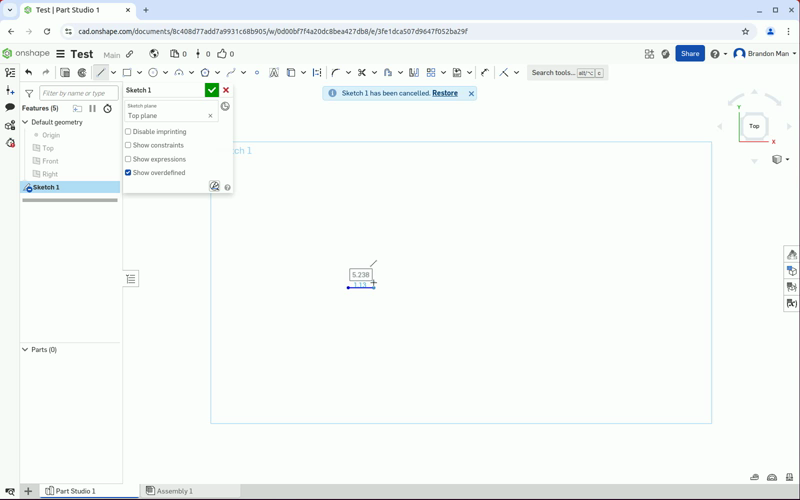
scroll(6)
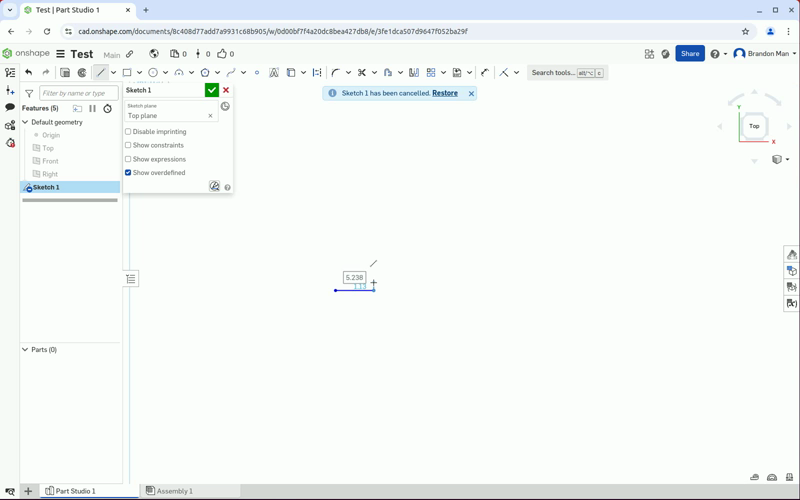
scroll(6)
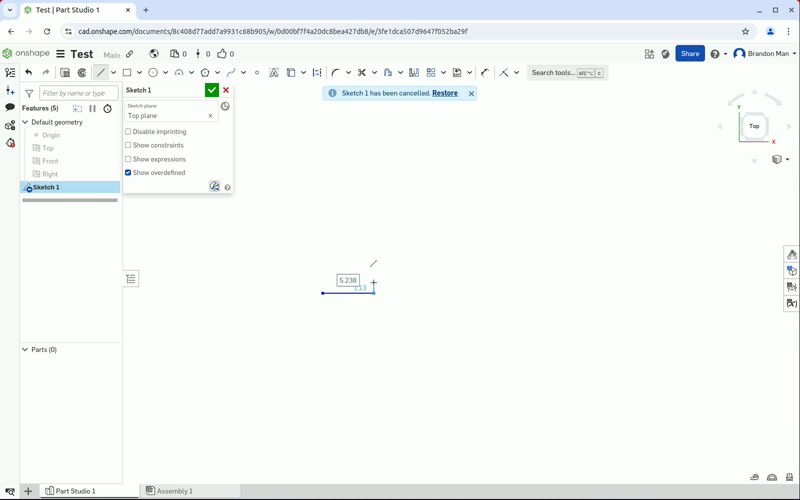
scroll(6)
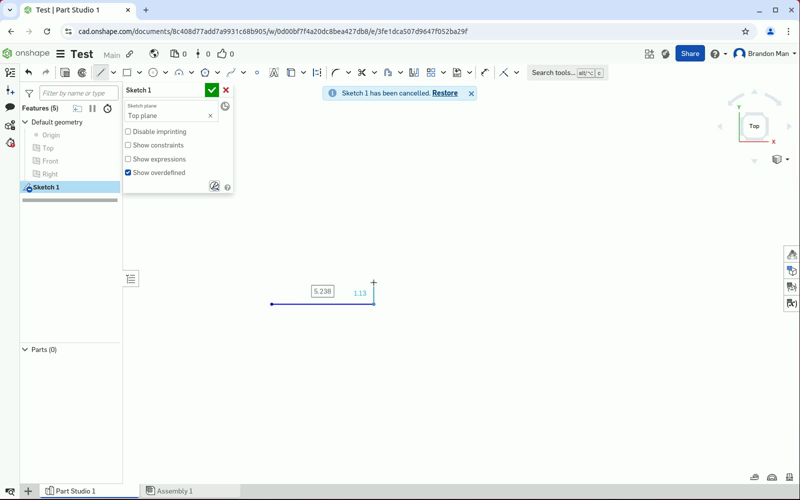
scroll(6)
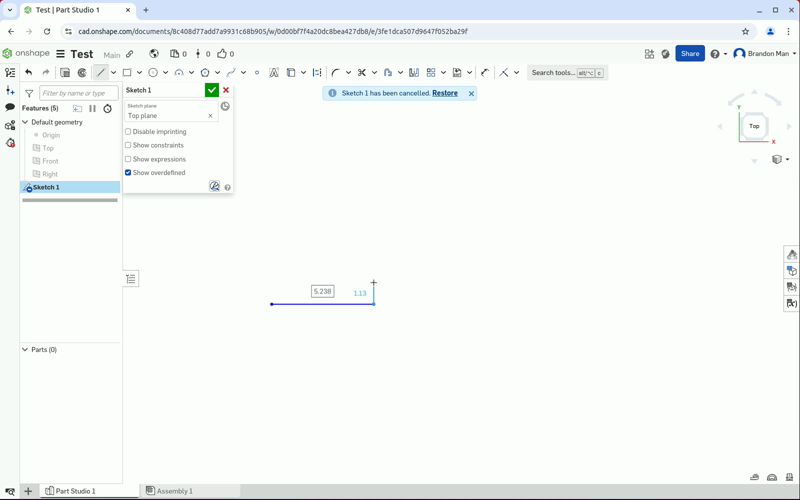
scroll(6)
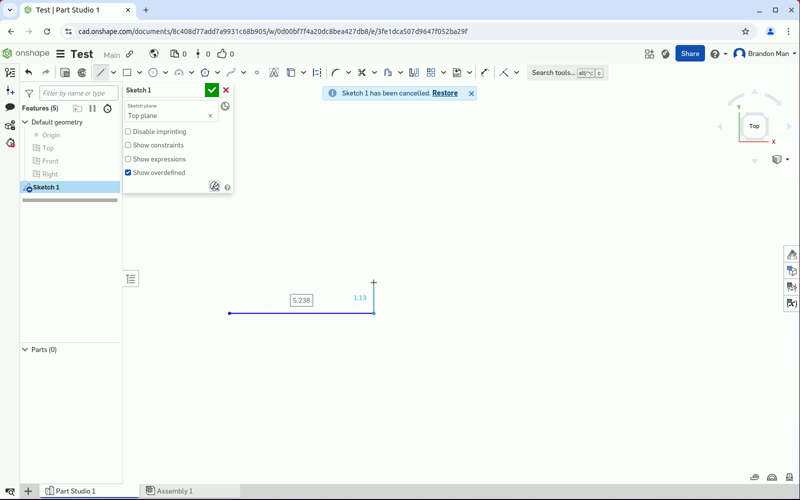
scroll(6)
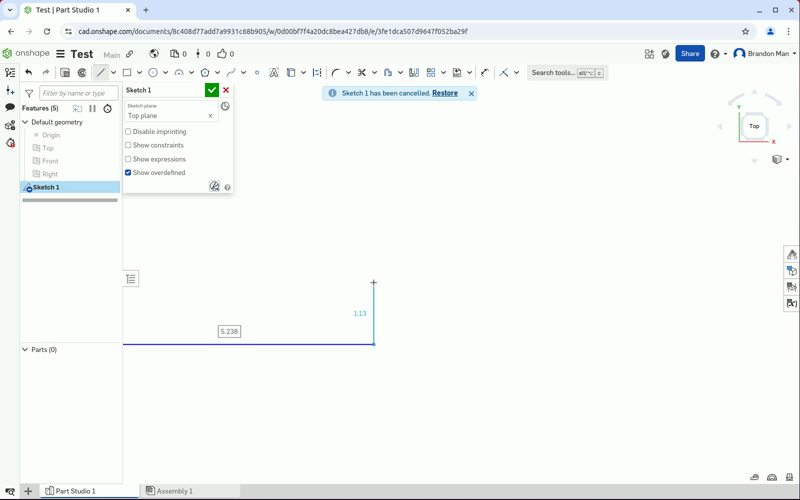
click(373, 282)
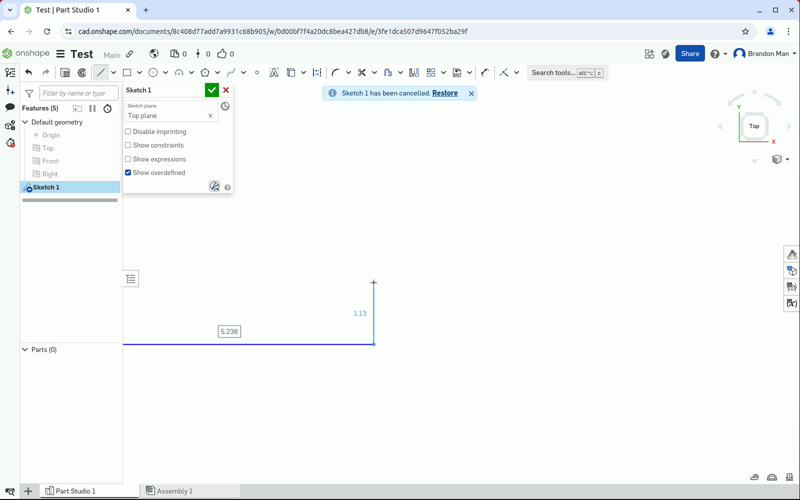
scroll(-6)
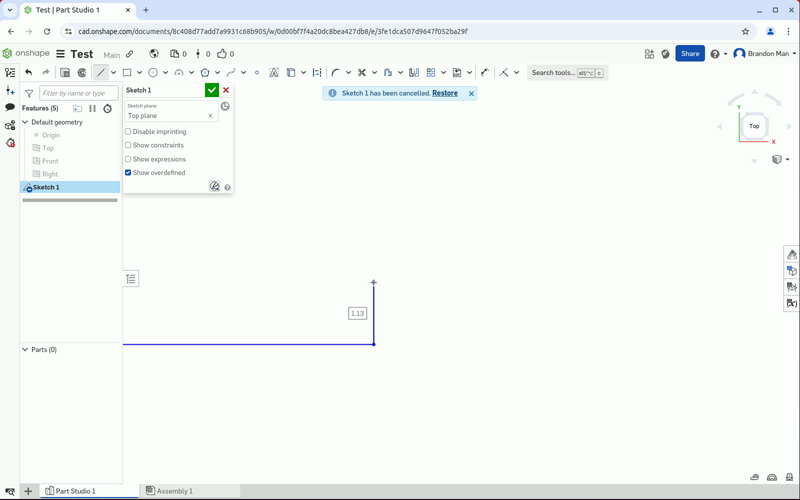
scroll(-6)
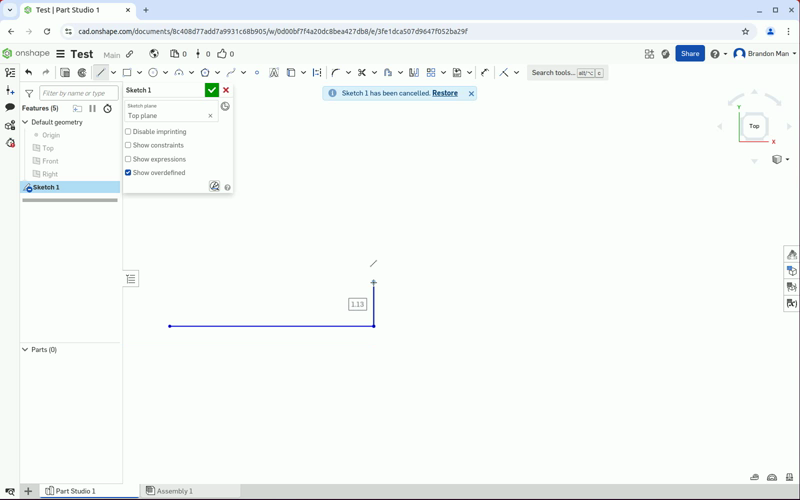
scroll(-6)
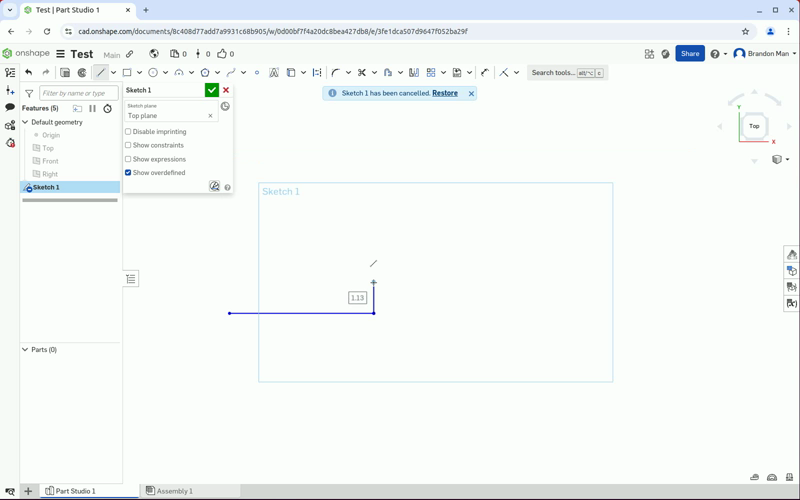
scroll(-6)
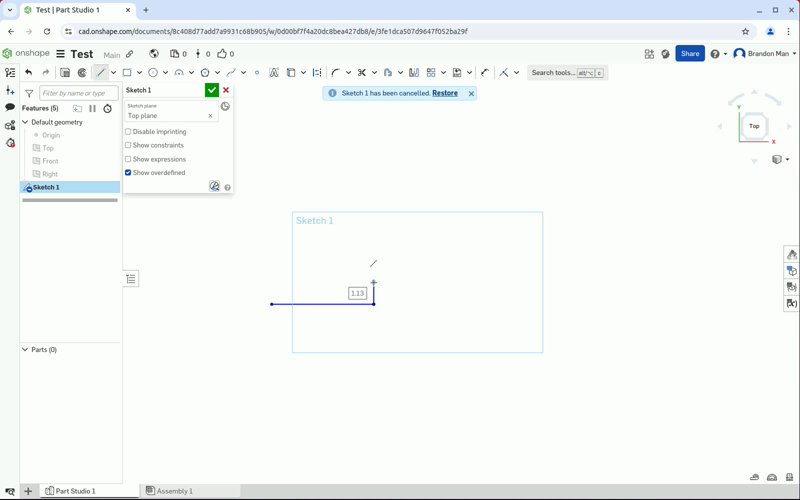
scroll(-6)
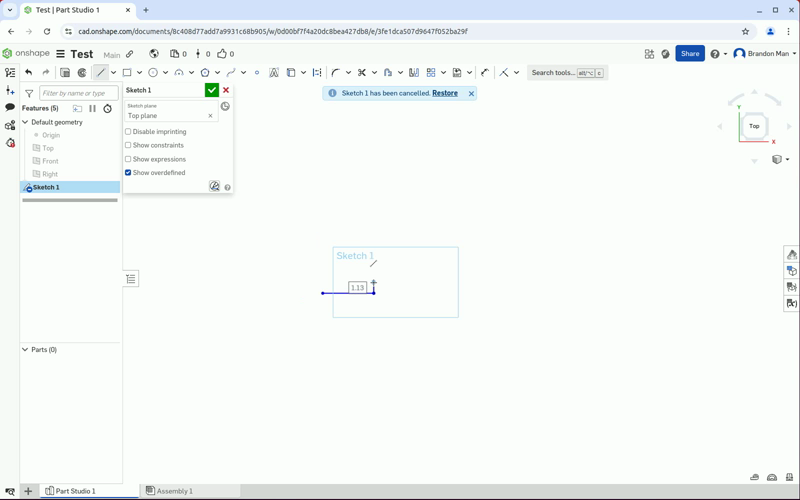
scroll(-6)
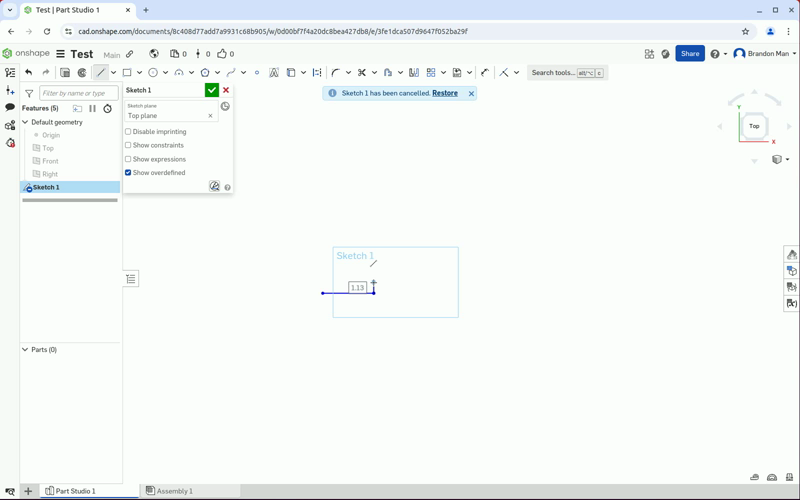
scroll(-6)
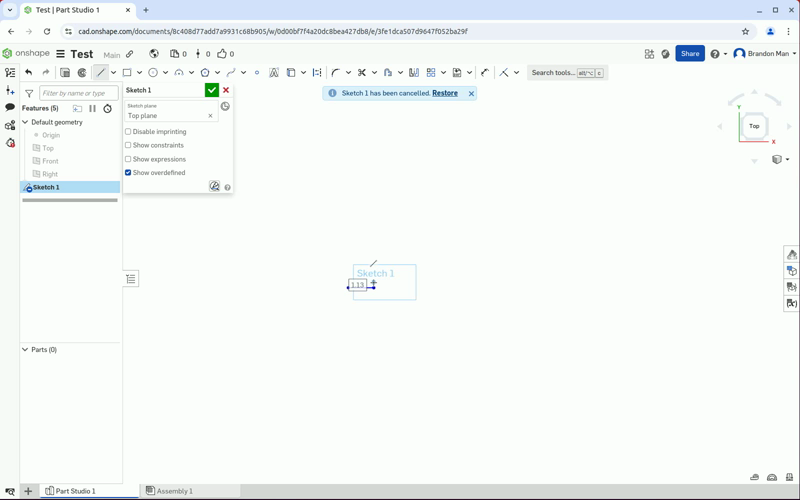
key_up(shift)
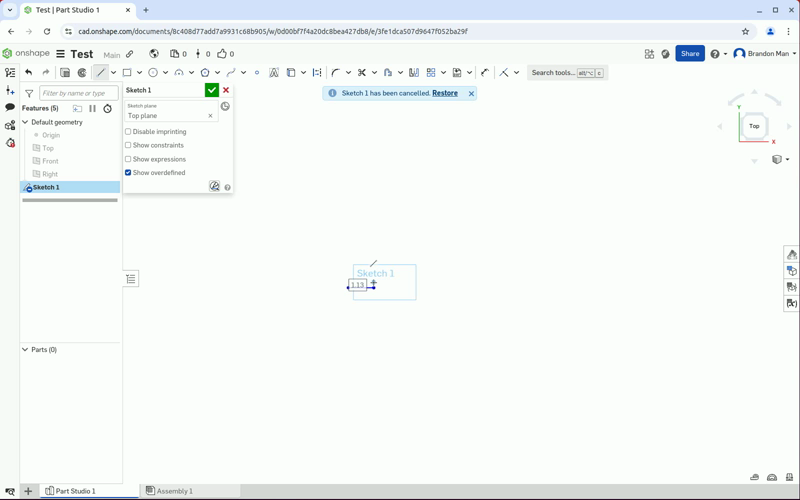
key_down(shift)
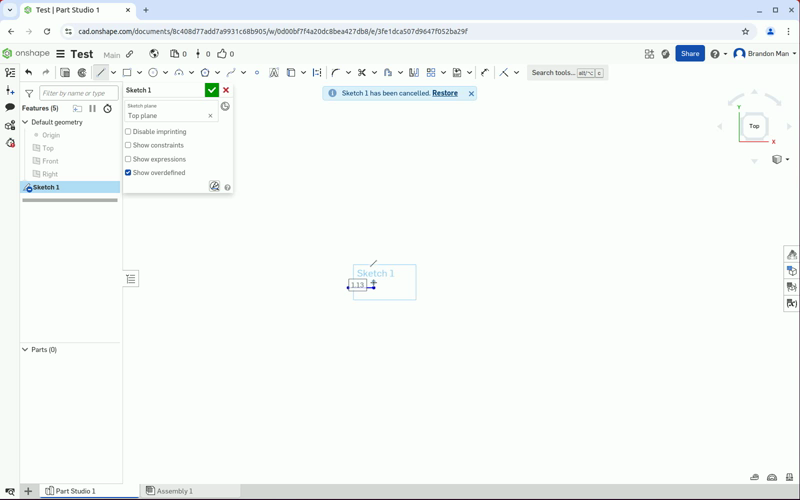
mouse_move(403, 282)
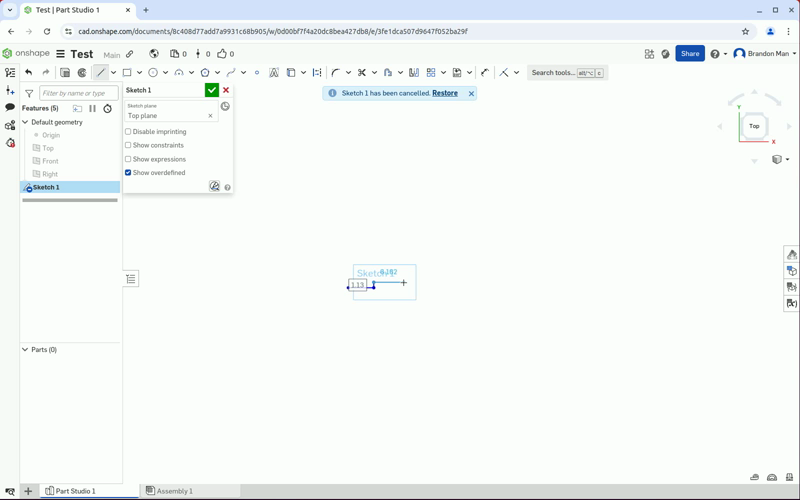
mouse_move(348, 282)
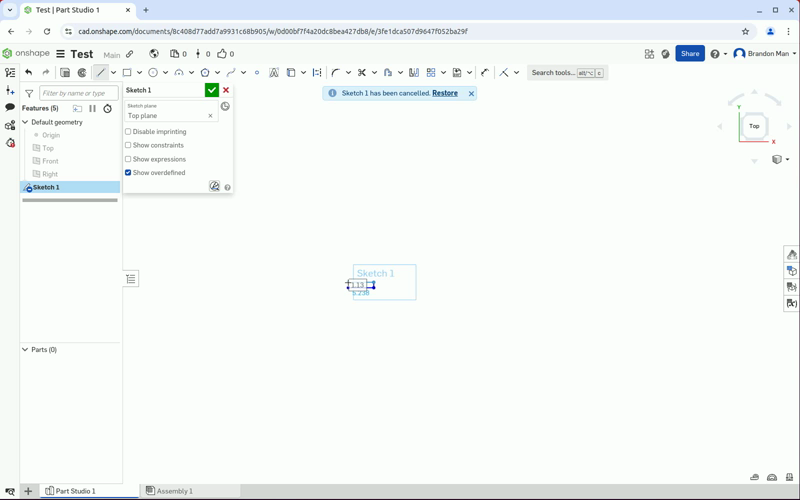
click(348, 282)
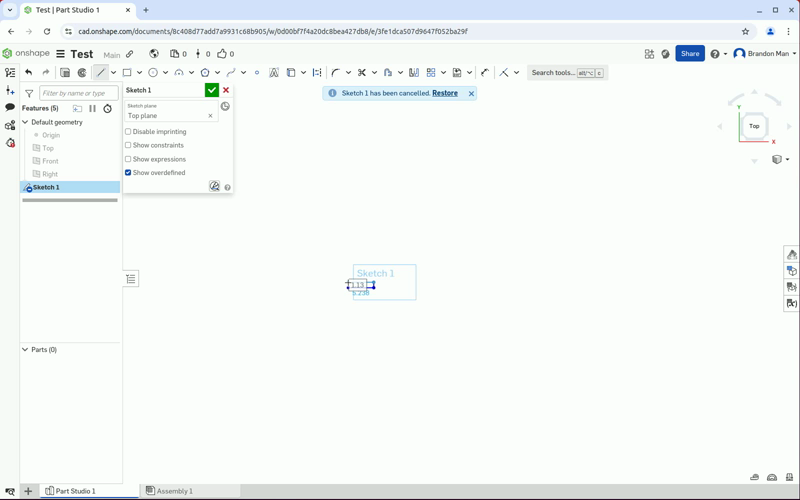
key_up(shift)
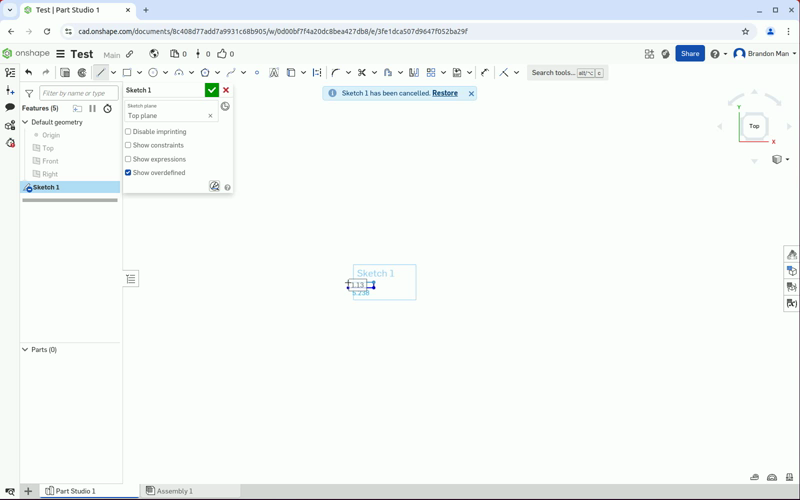
mouse_move(378, 282)
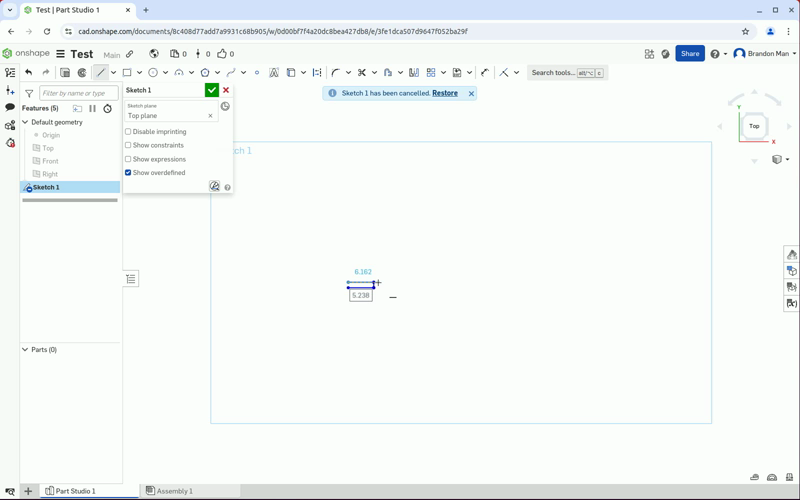
key_down(shift)
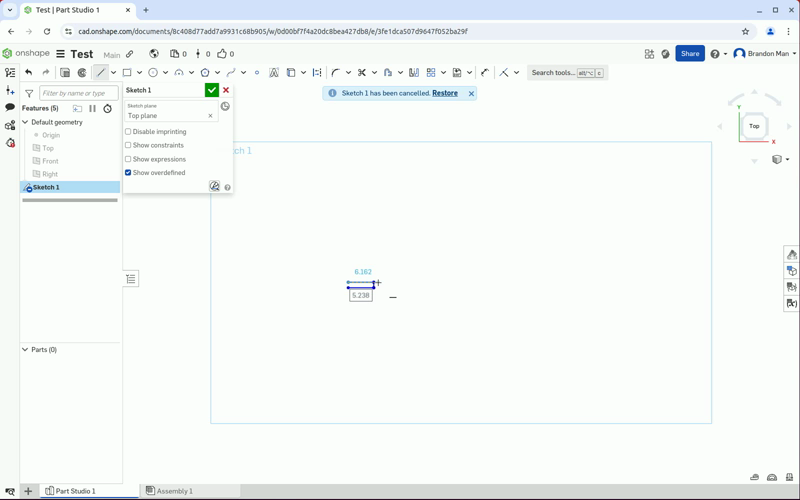
mouse_move(348, 287)
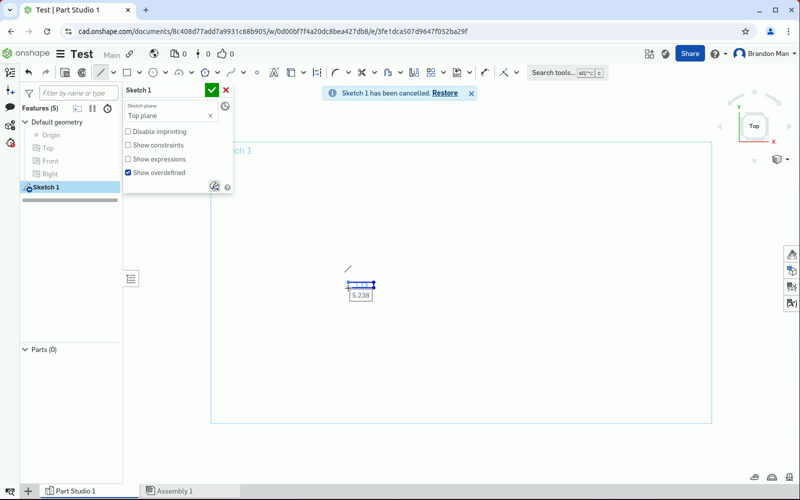
scroll(6)
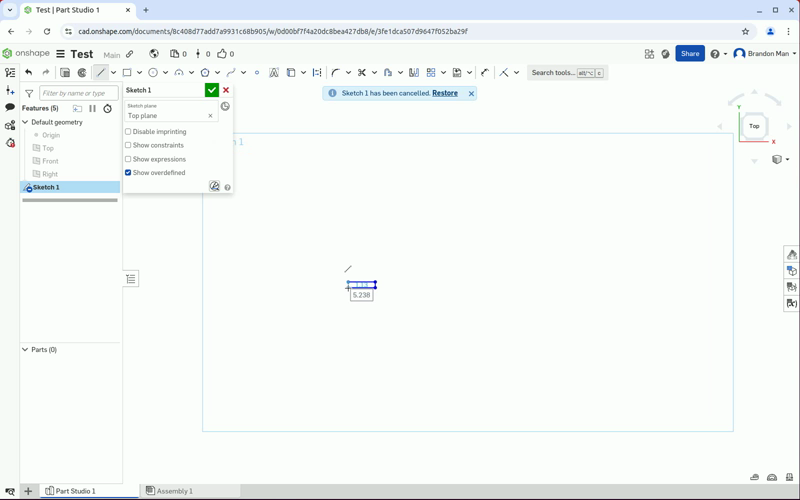
scroll(6)
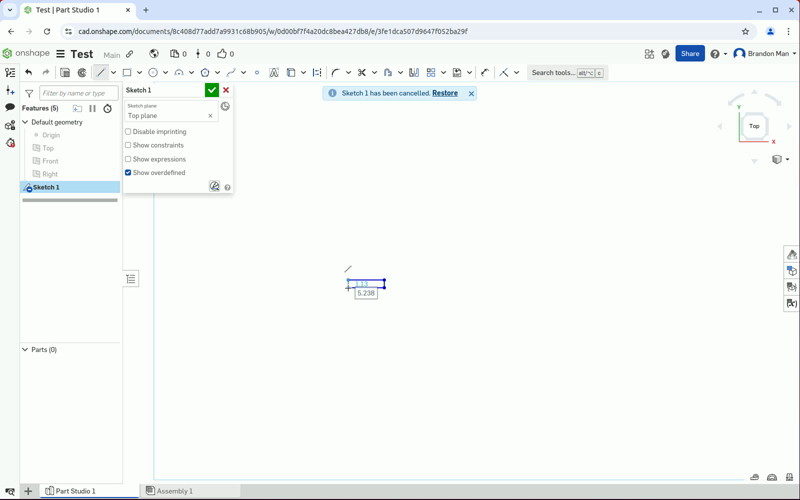
scroll(6)
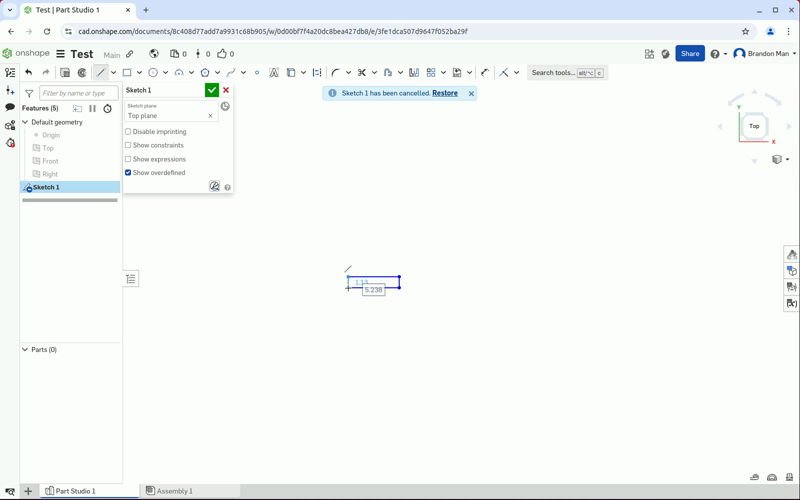
scroll(6)
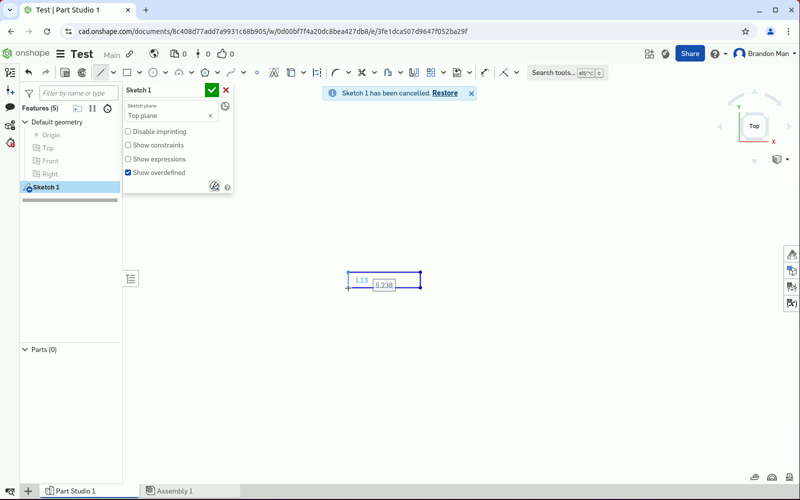
scroll(6)
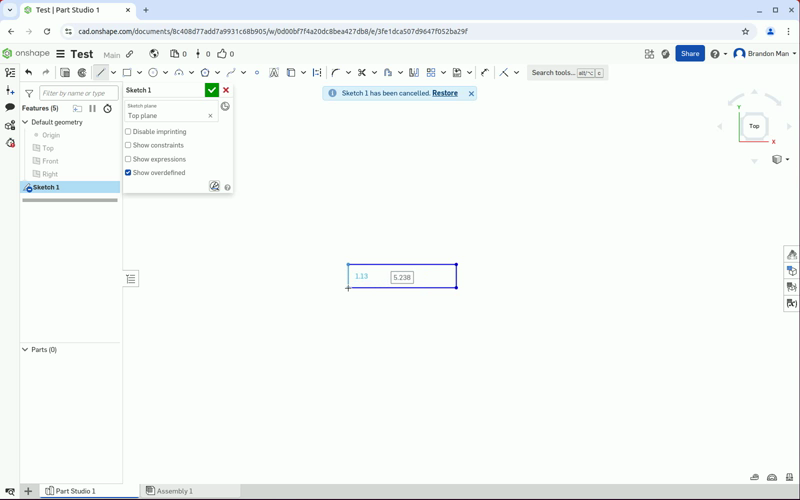
scroll(6)
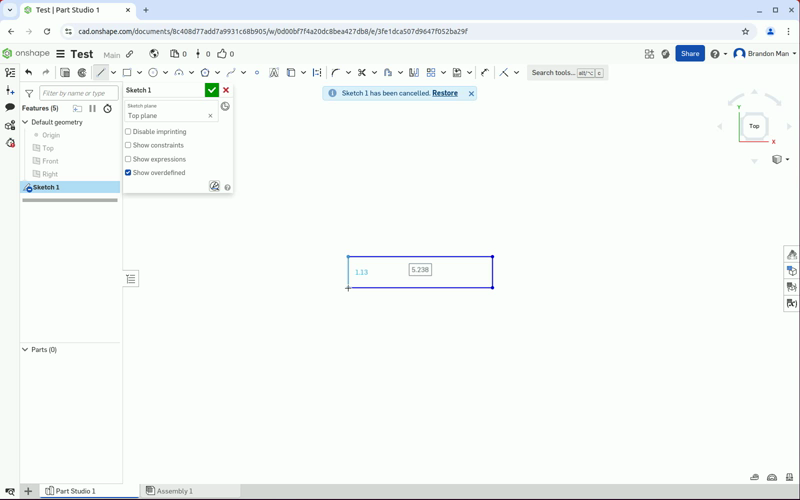
scroll(6)
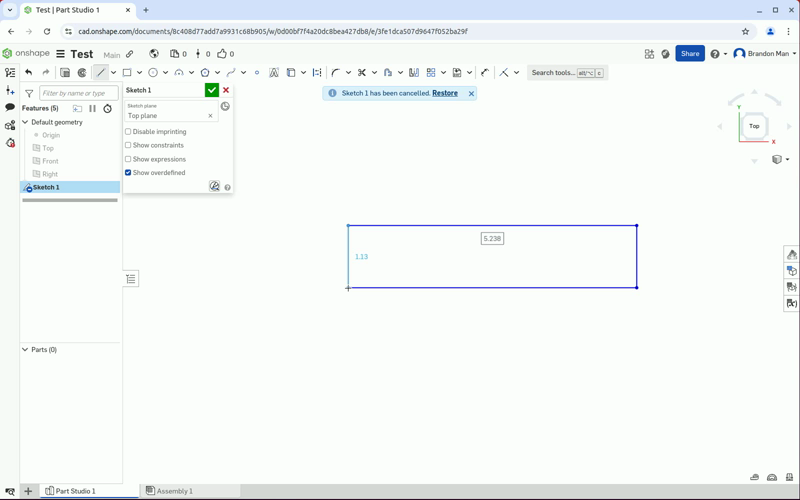
key_up(shift)
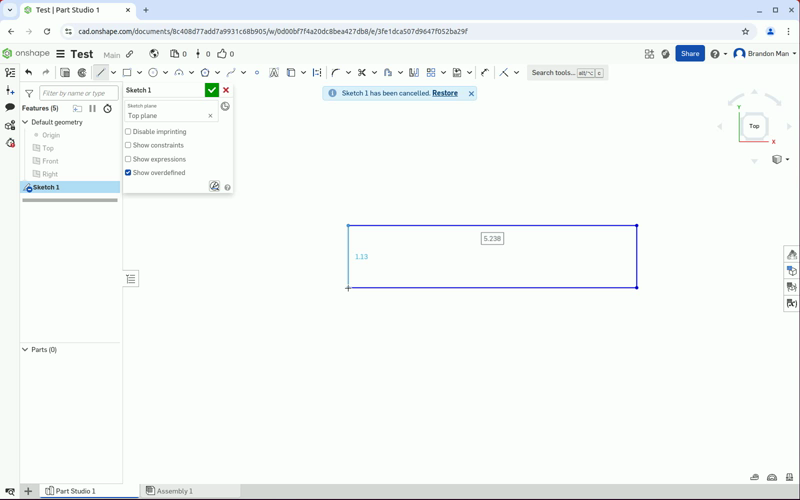
click(348, 287)
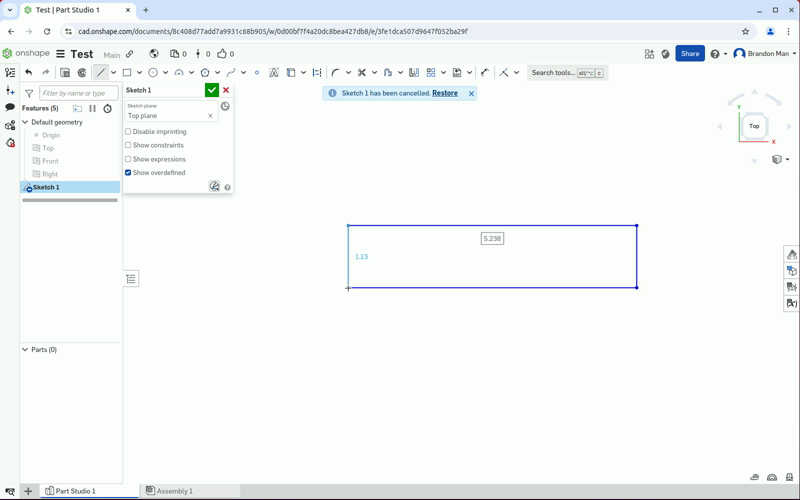
scroll(-6)
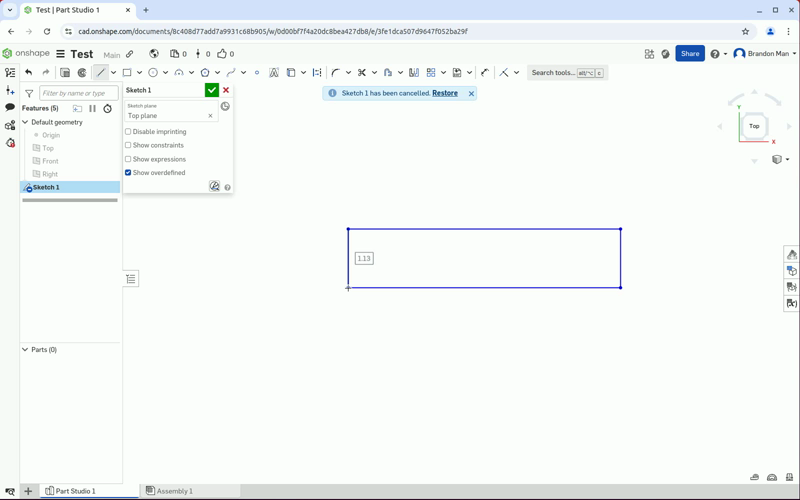
scroll(-6)
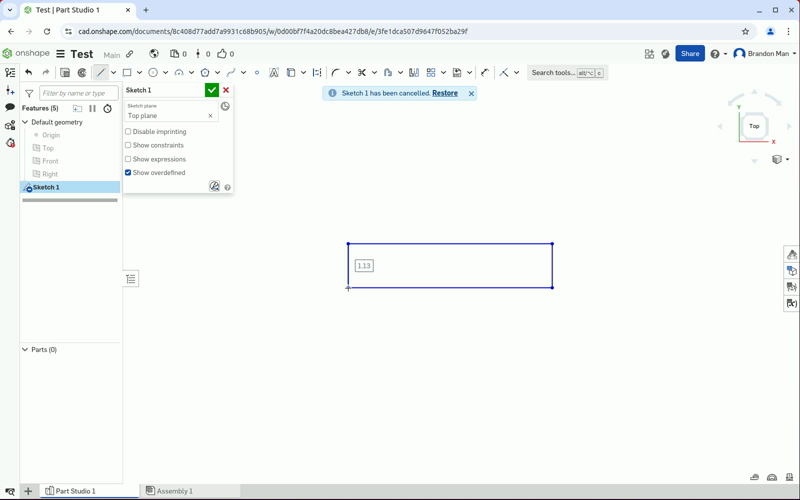
scroll(-6)
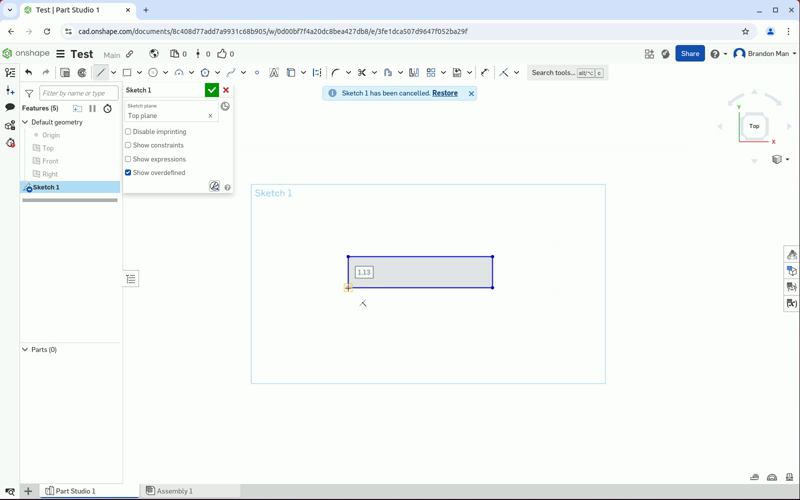
scroll(-6)
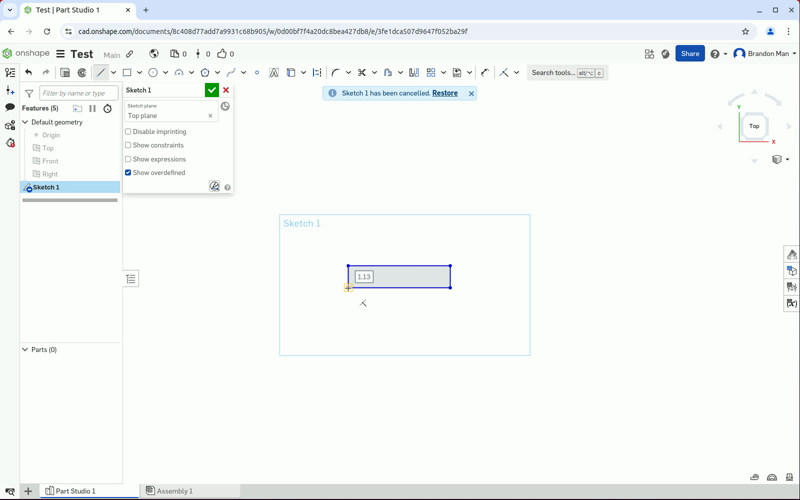
scroll(-6)
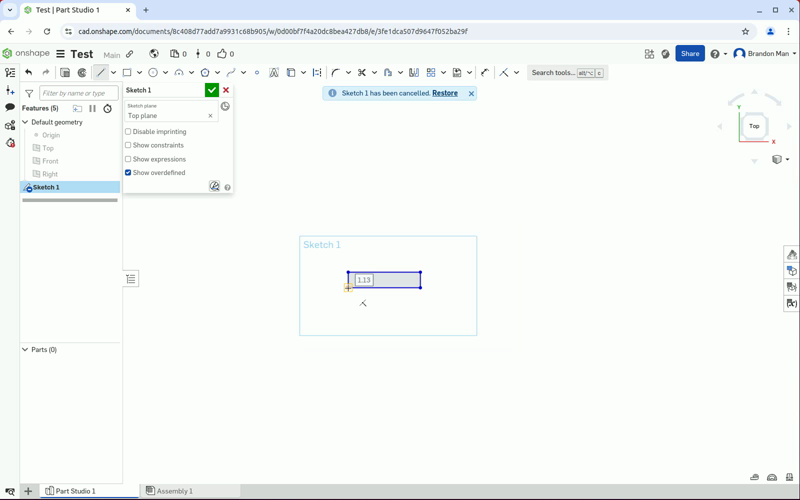
scroll(-6)
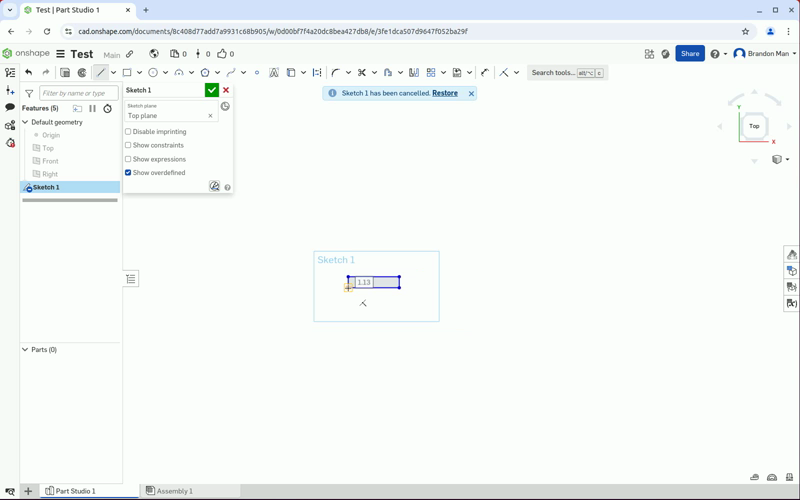
scroll(-6)
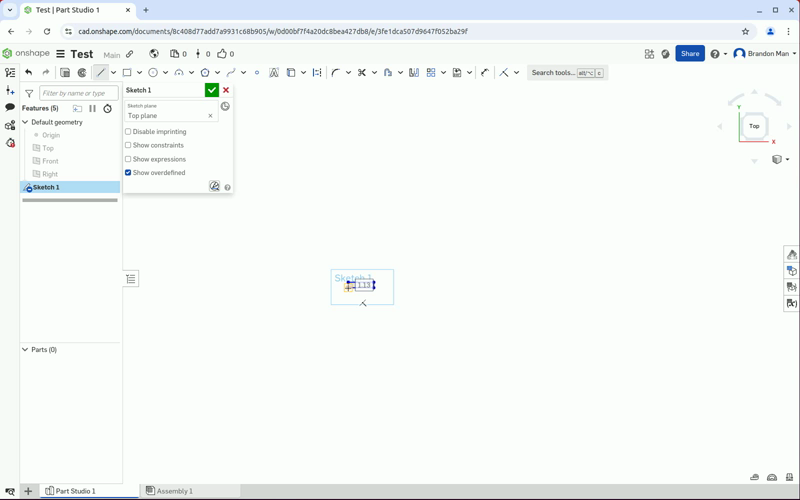
key(esc)
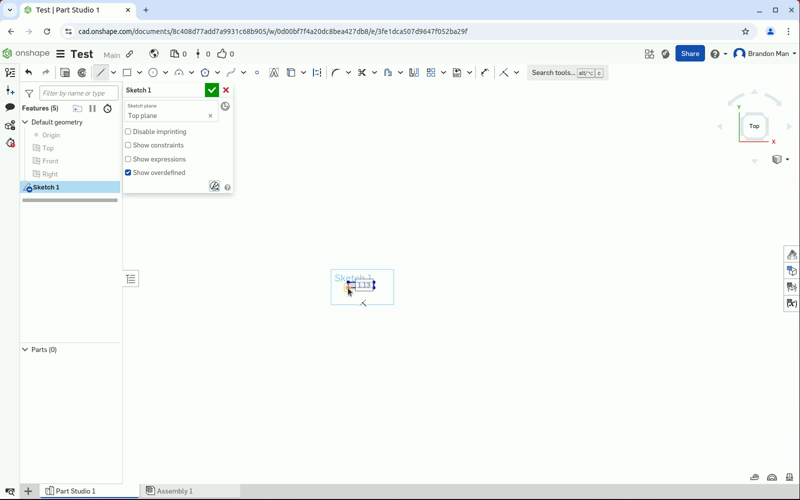
mouse_move(357, 286)
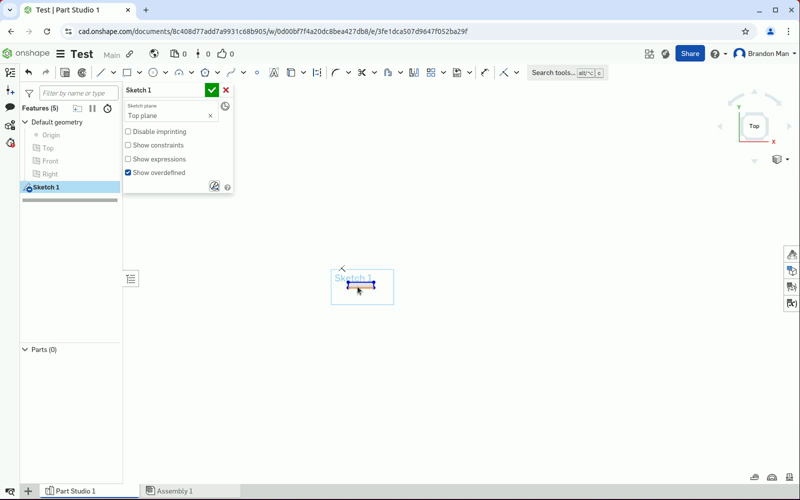
scroll(6)
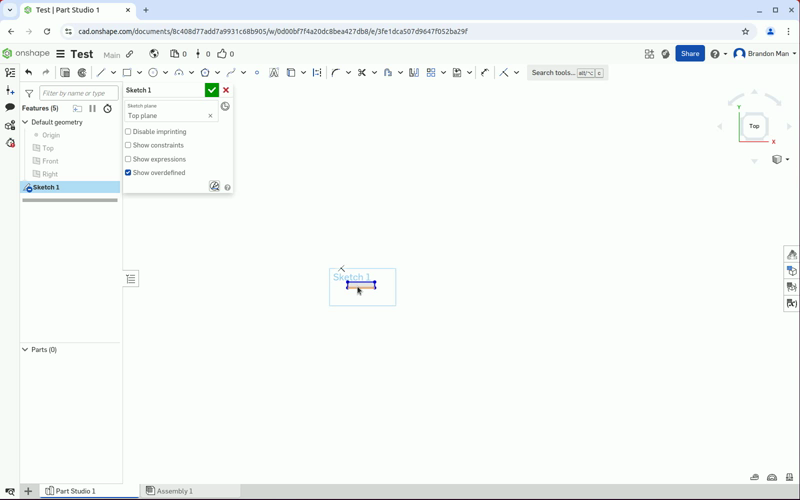
scroll(6)
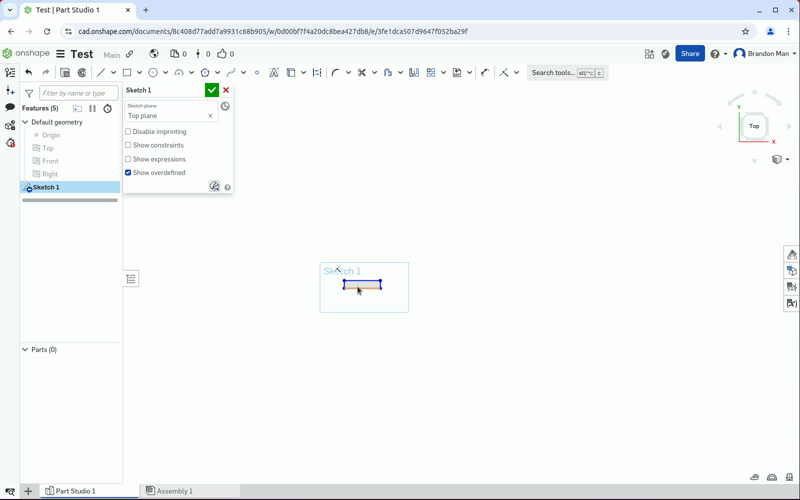
scroll(6)
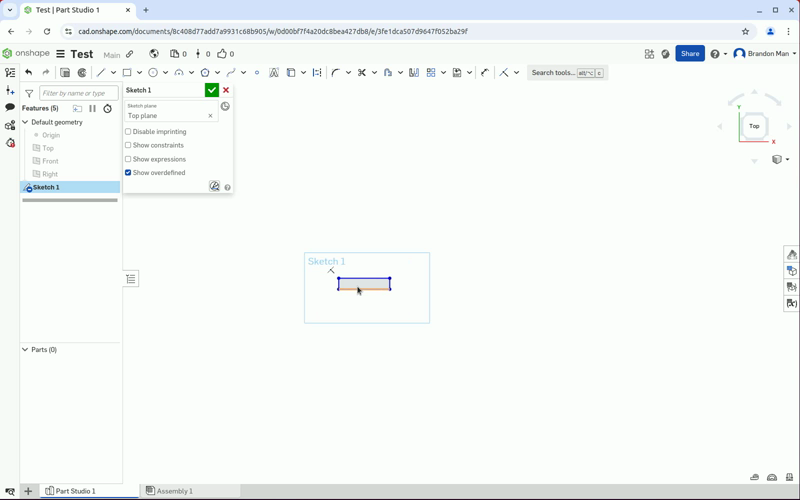
scroll(6)
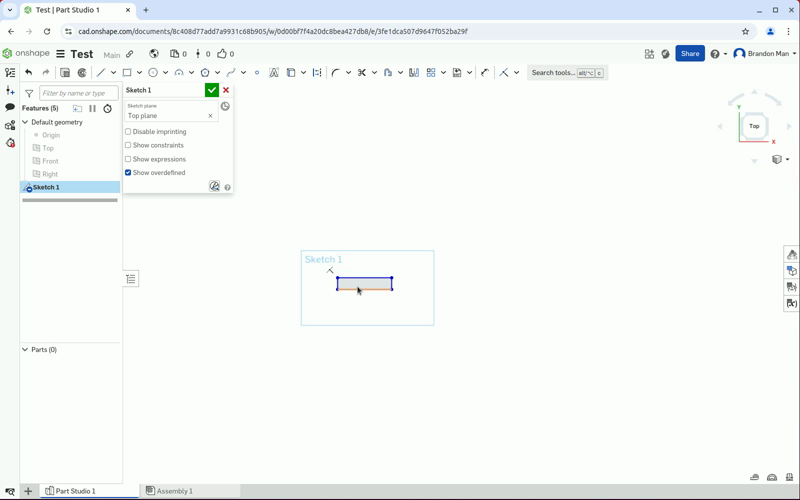
scroll(6)
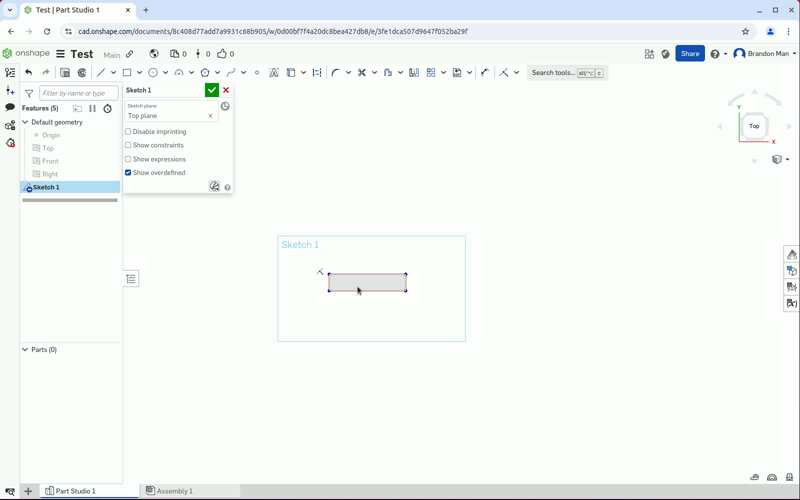
scroll(6)
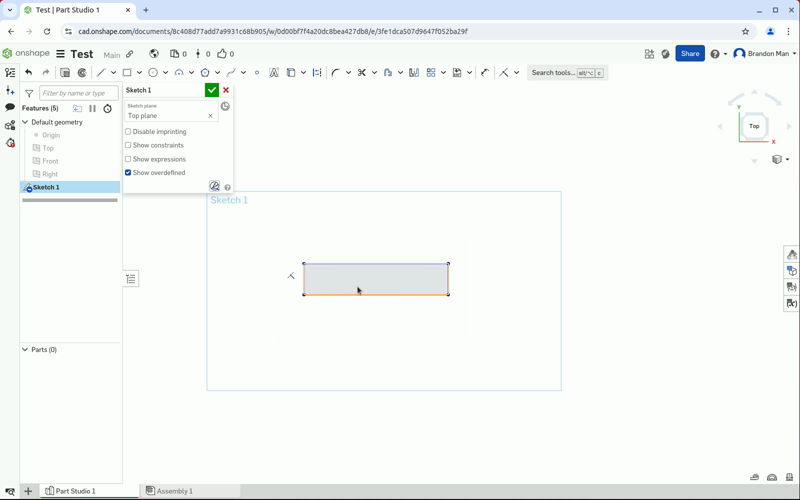
scroll(6)
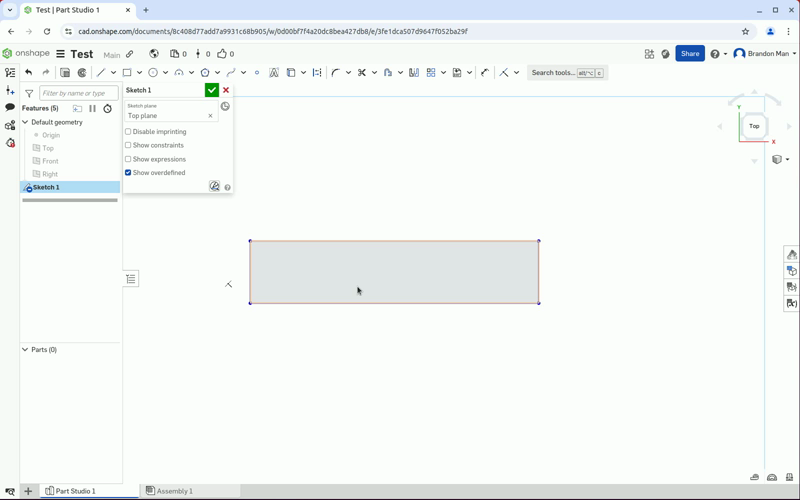
click(357, 286)
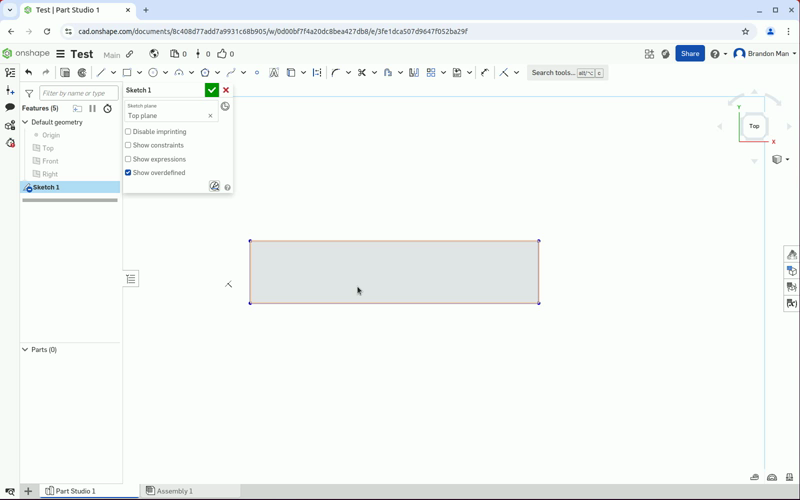
scroll(-6)
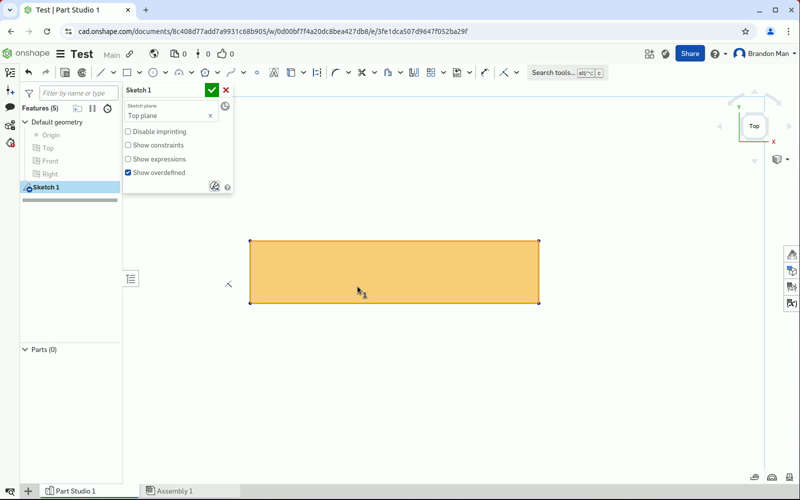
scroll(-6)
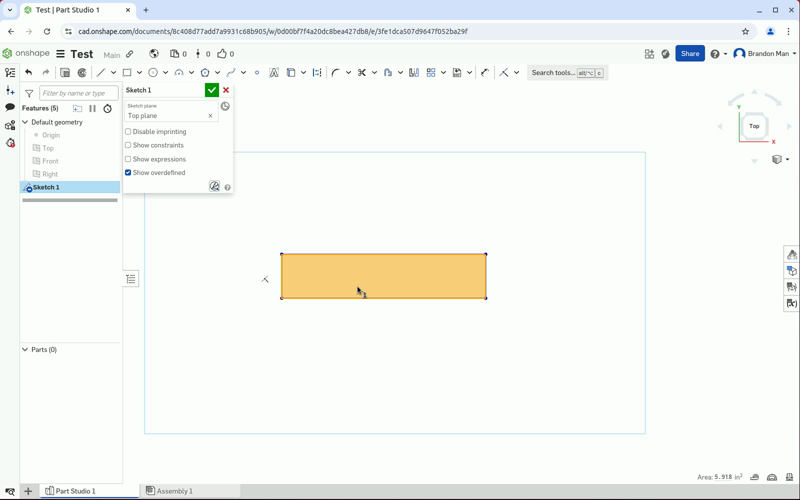
scroll(-6)
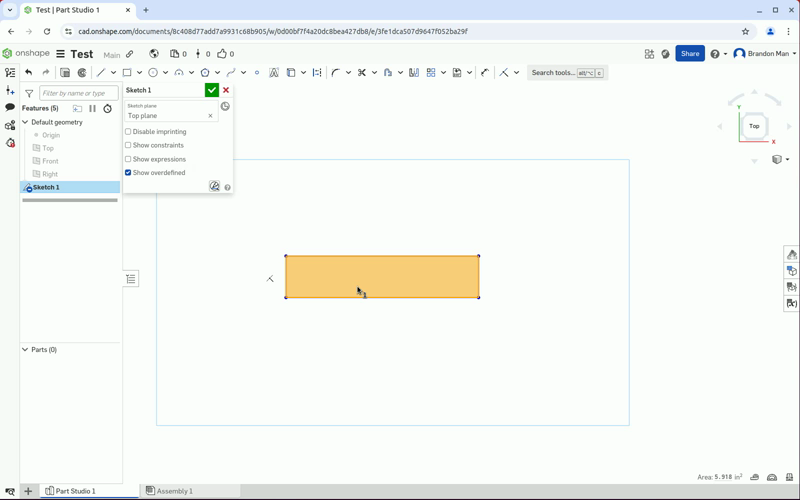
scroll(-6)
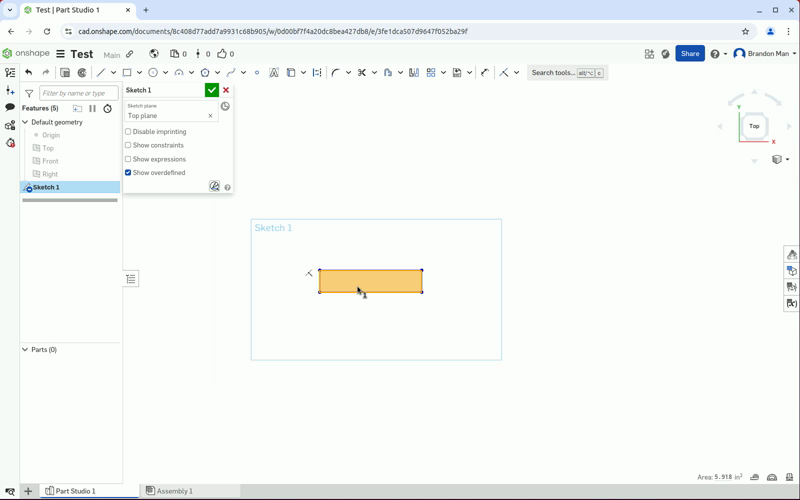
scroll(-6)
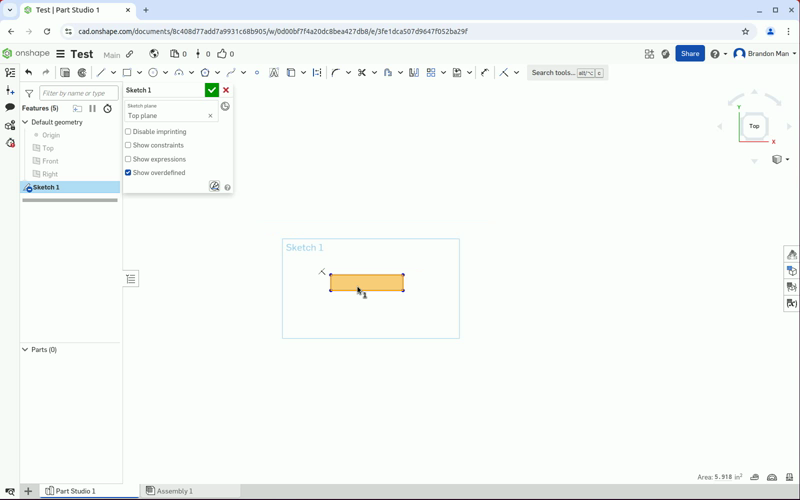
scroll(-6)
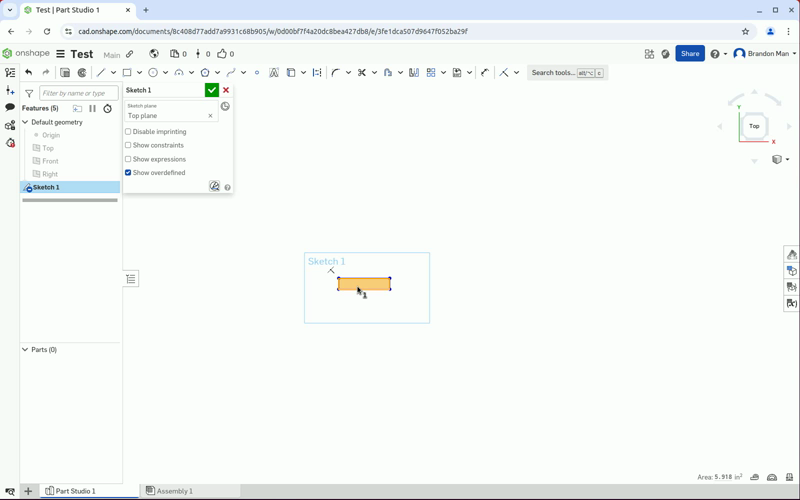
scroll(-6)
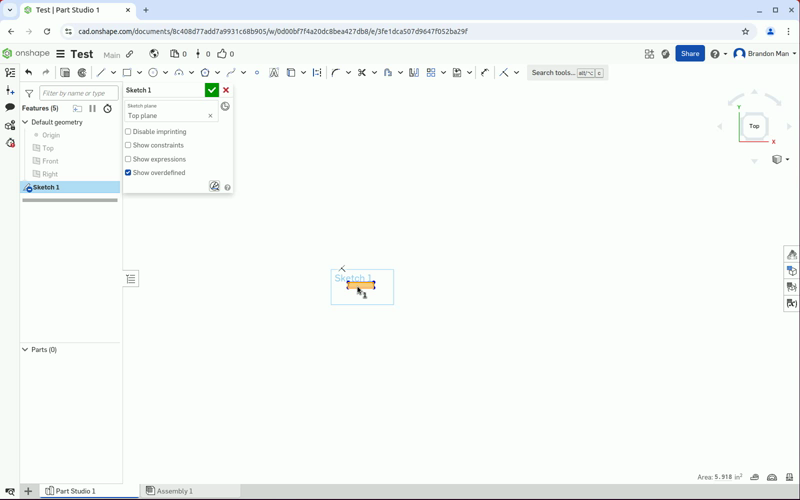
mouse_move(73, 352)
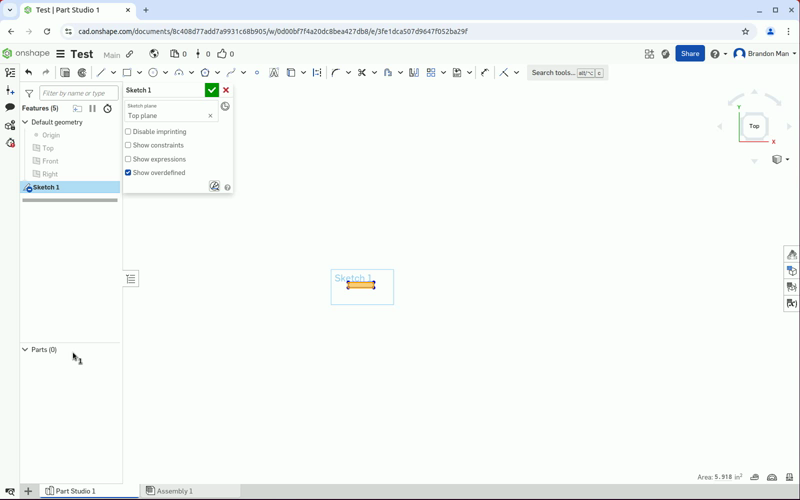
key(shift+y)
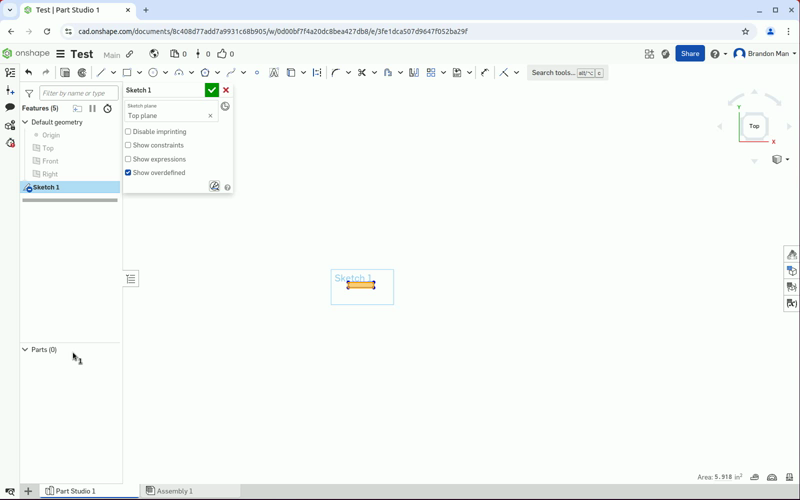
key(shift+e)
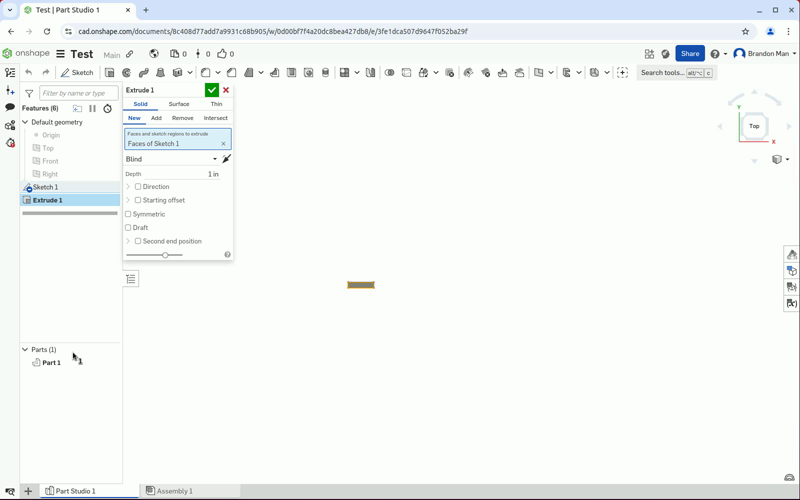
mouse_move(143, 106)
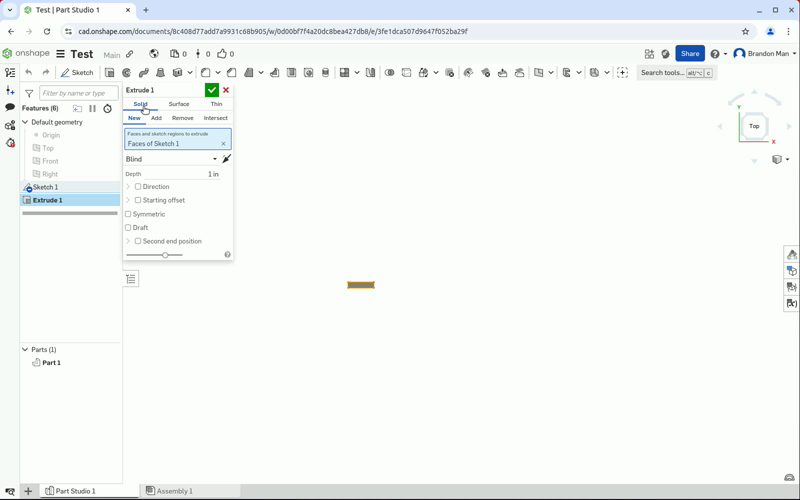
click(143, 106)
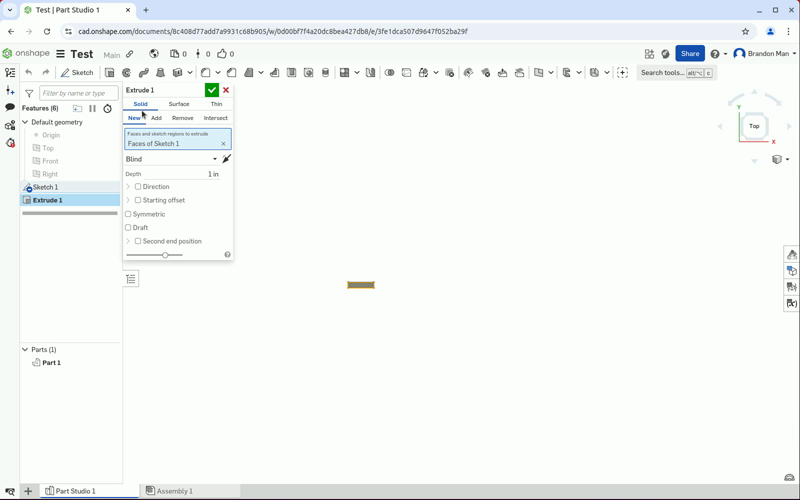
mouse_move(137, 120)
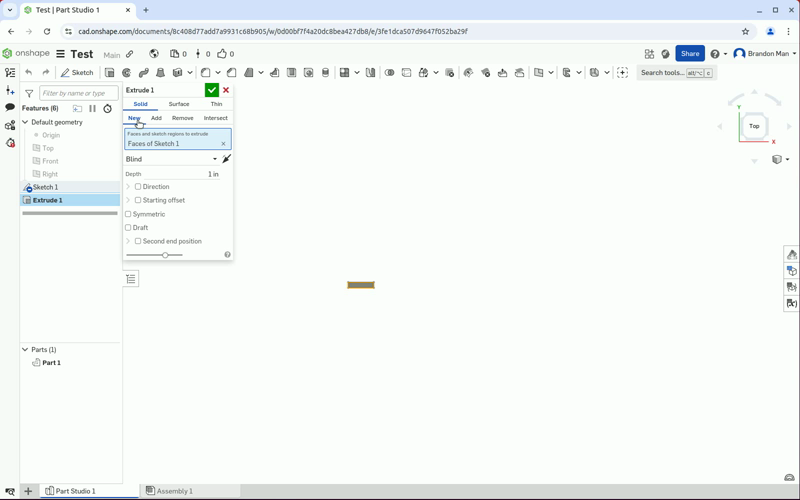
click(137, 120)
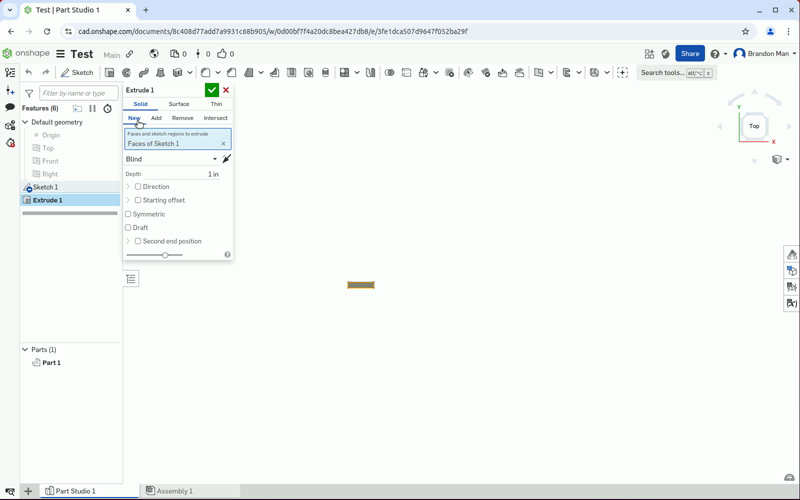
key(tab, 4)
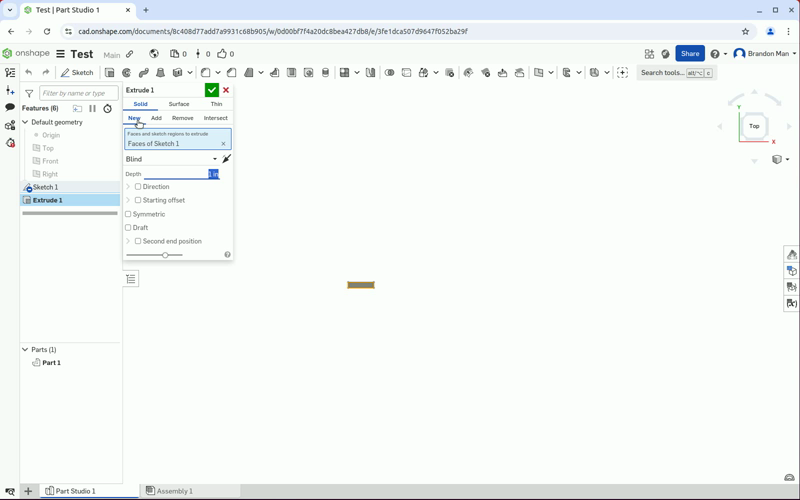
text(1.204)
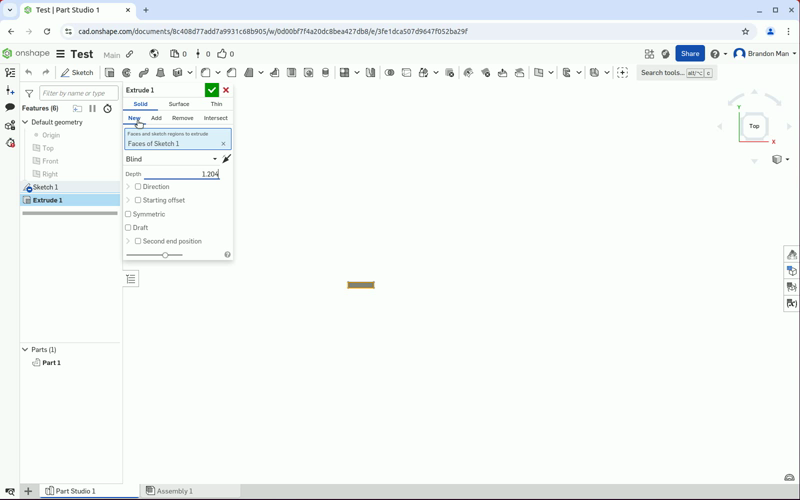
key(enter)
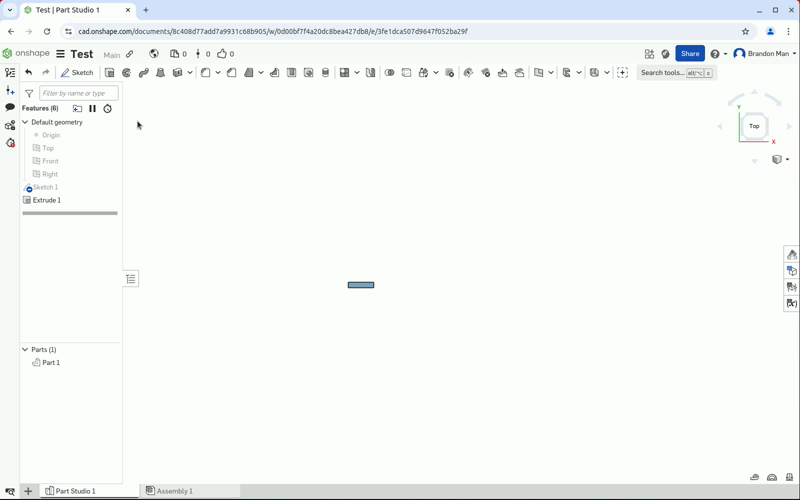
key(shift+h)
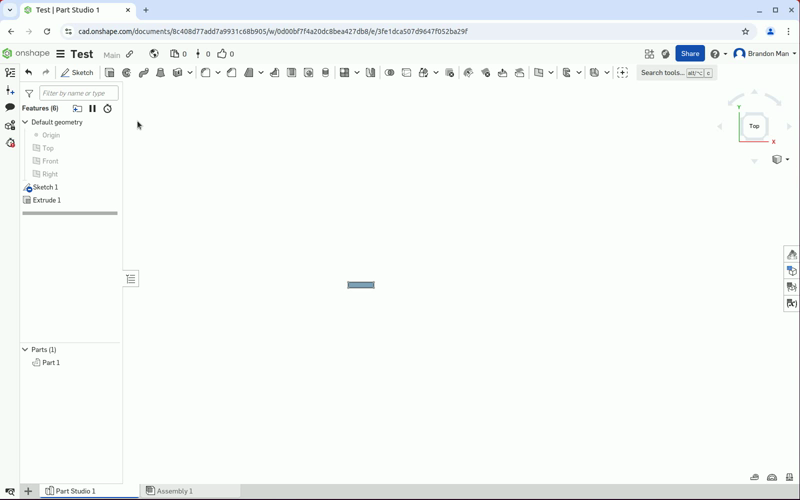
key(shift+h)
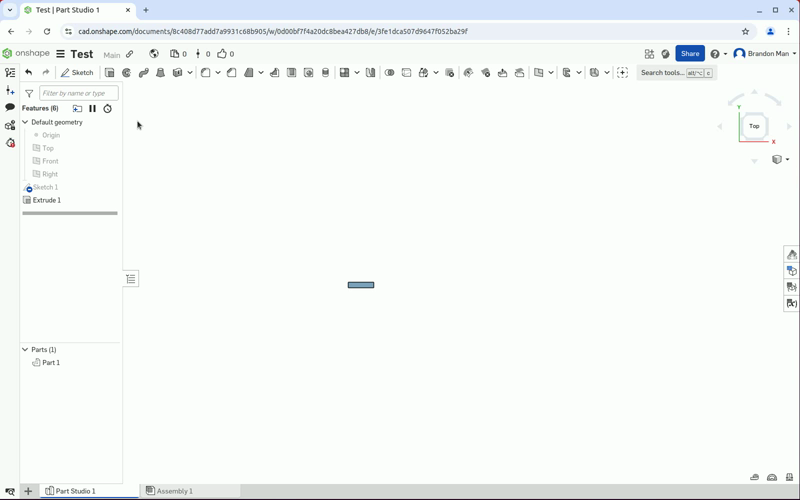
mouse_move(73, 189)
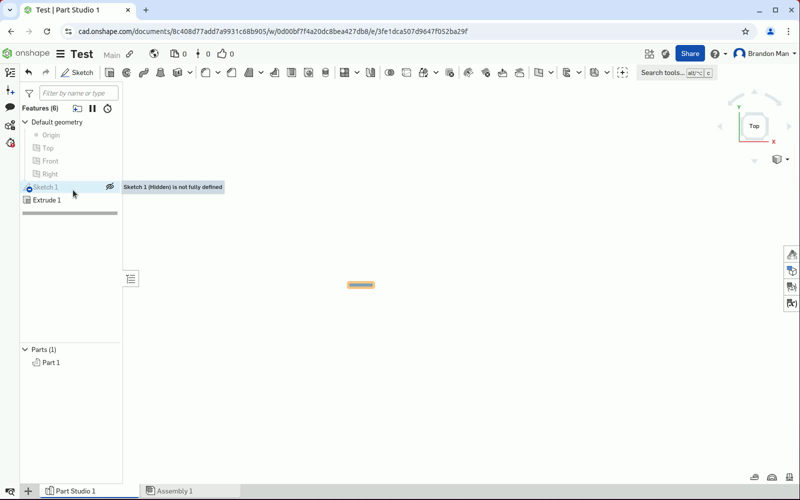
click(73, 189)
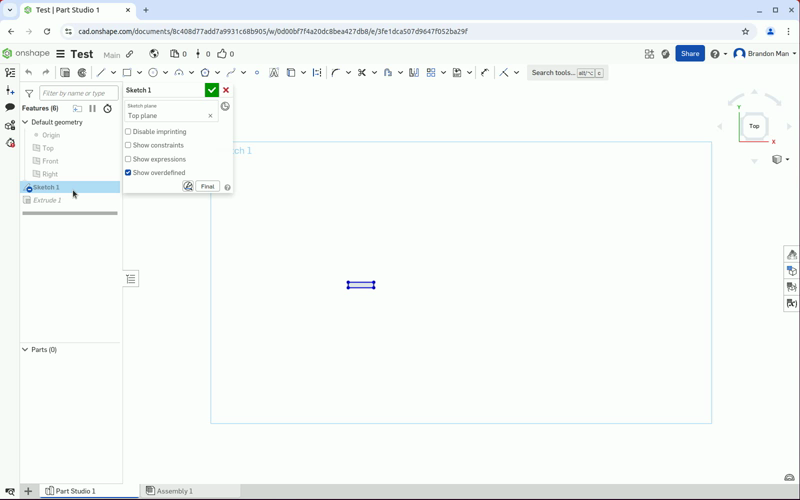
mouse_move(229, 92)
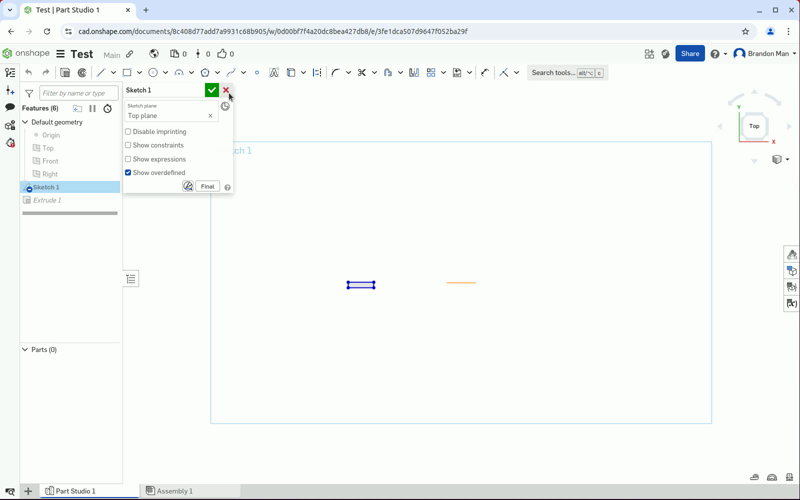
click(229, 92)
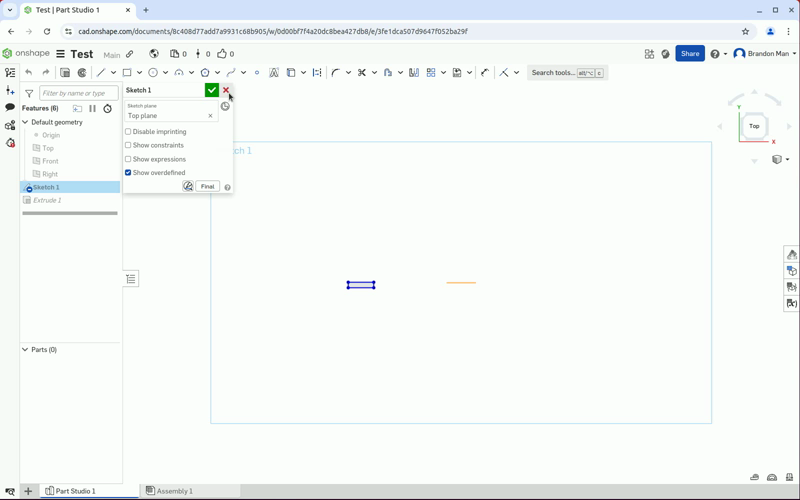
key(shift+s)
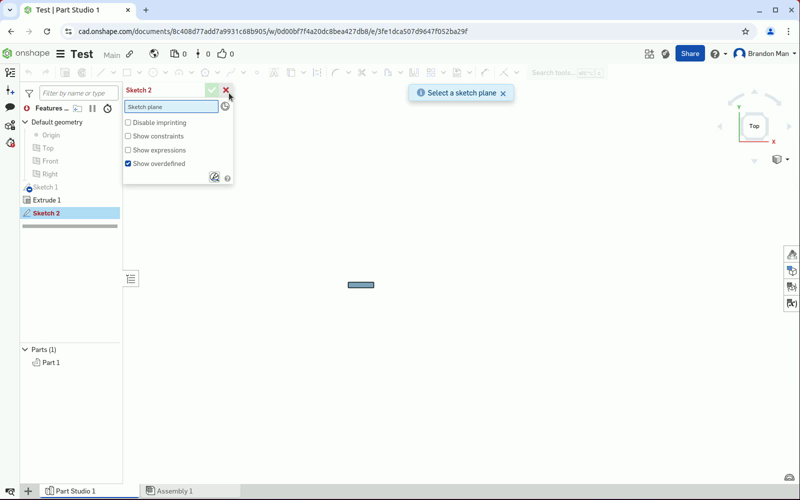
mouse_move(73, 150)
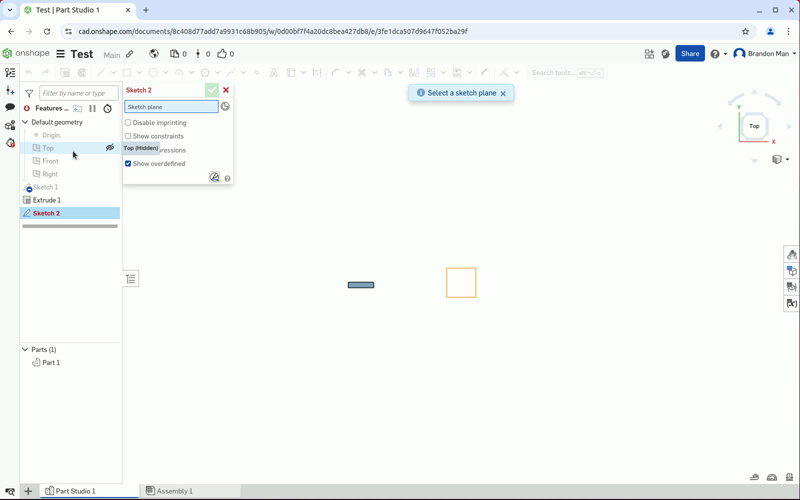
click(73, 150)
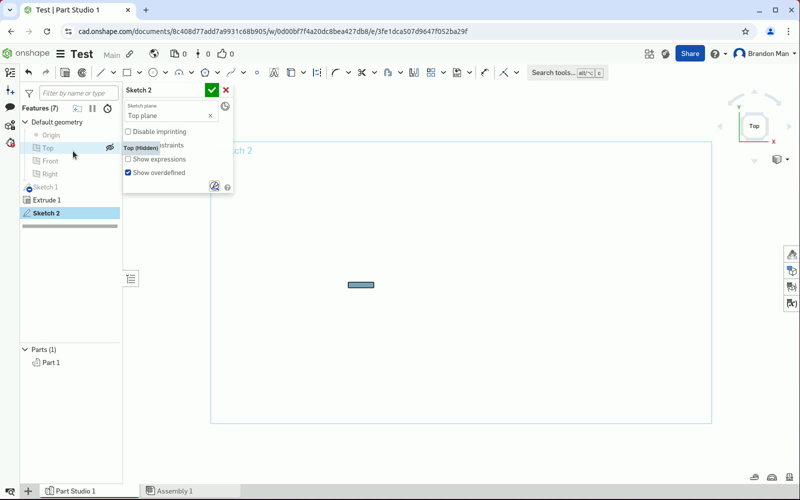
mouse_move(73, 352)
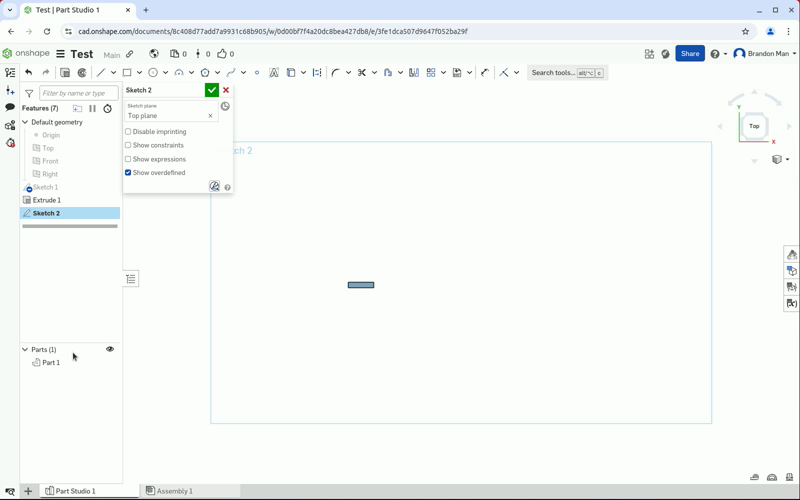
key(y)
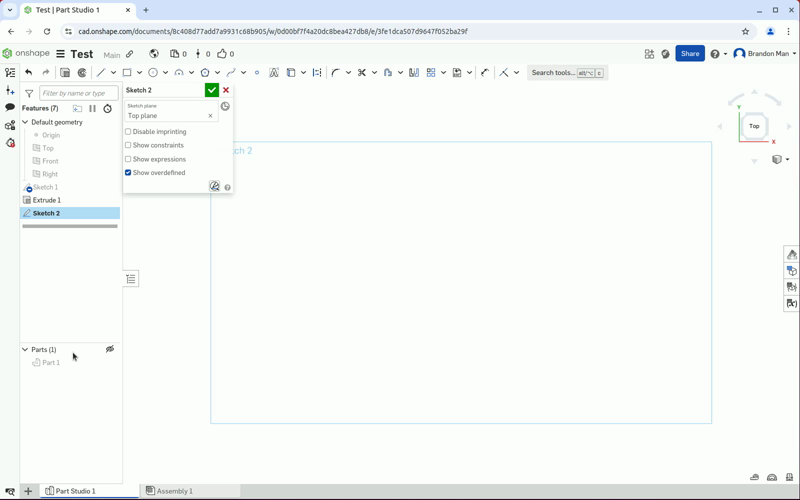
key(l)
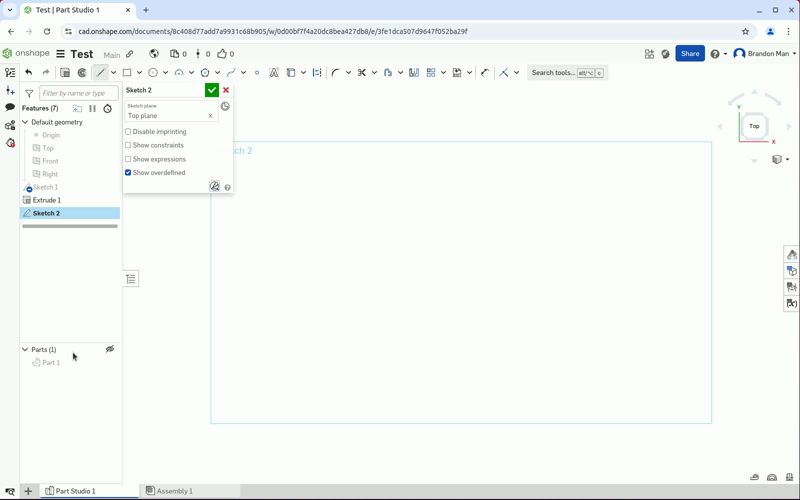
key_down(shift)
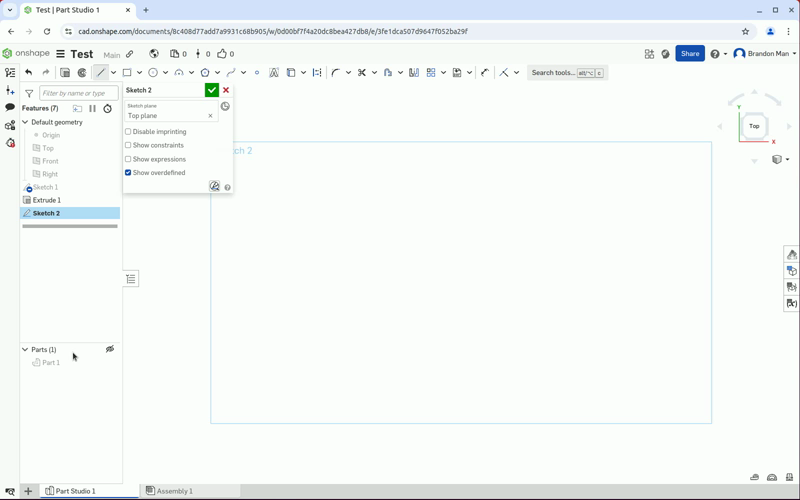
mouse_move(460, 195)
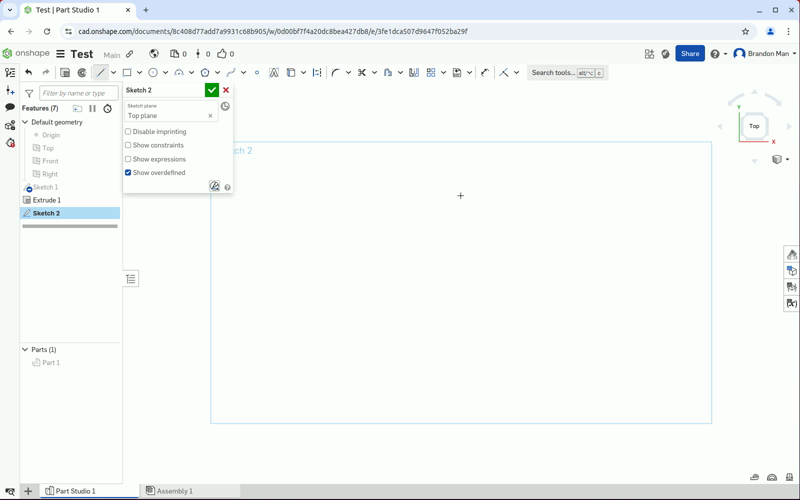
click(460, 195)
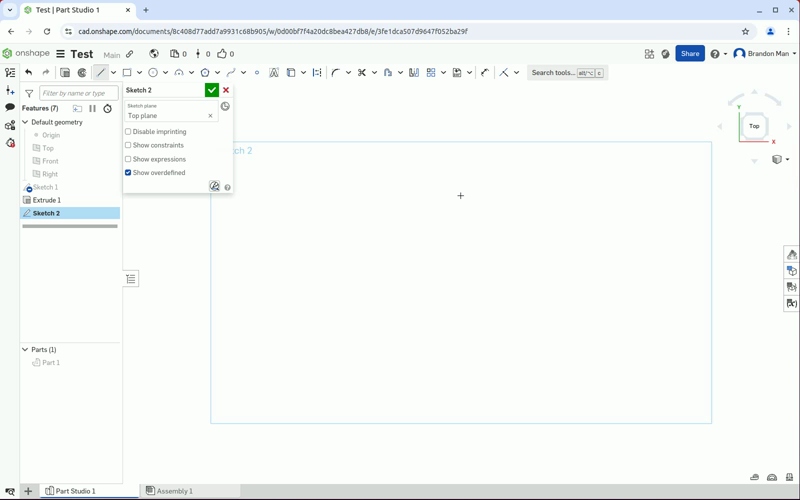
key_up(shift)
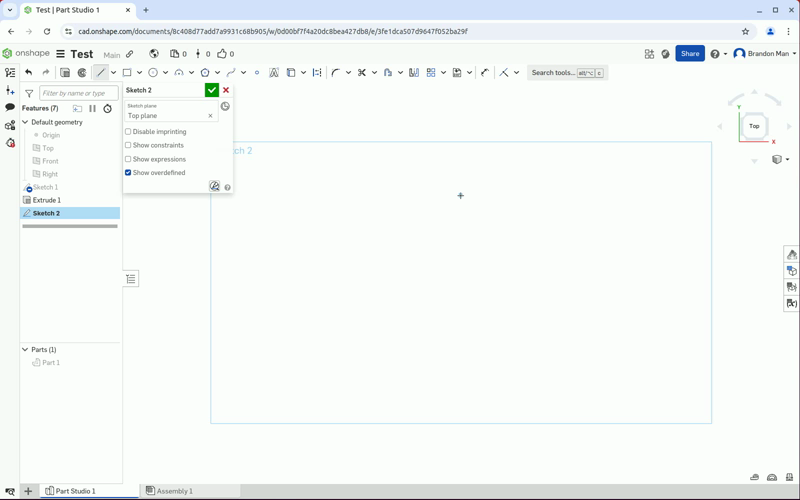
key_down(shift)
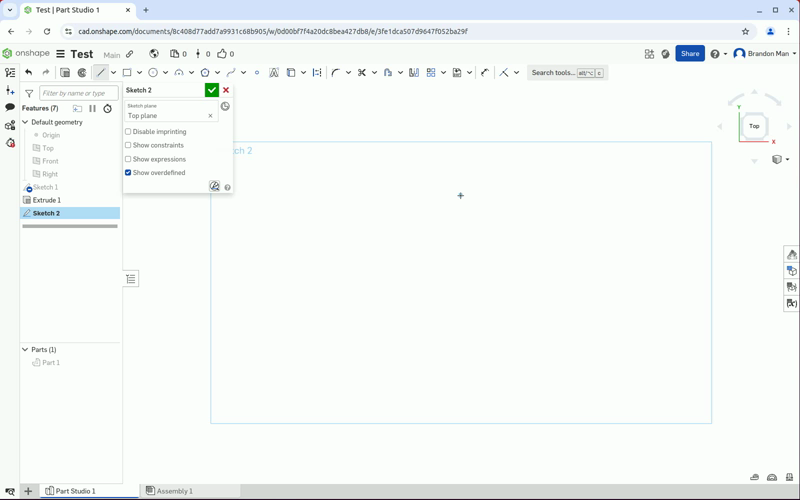
mouse_move(490, 195)
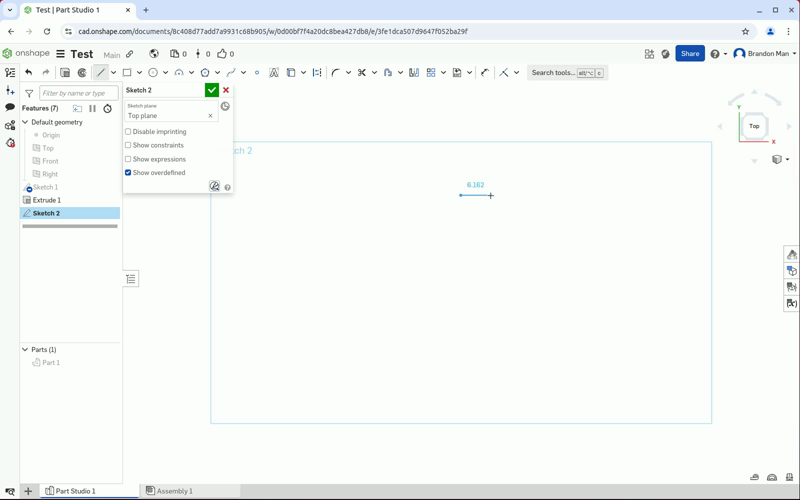
mouse_move(465, 195)
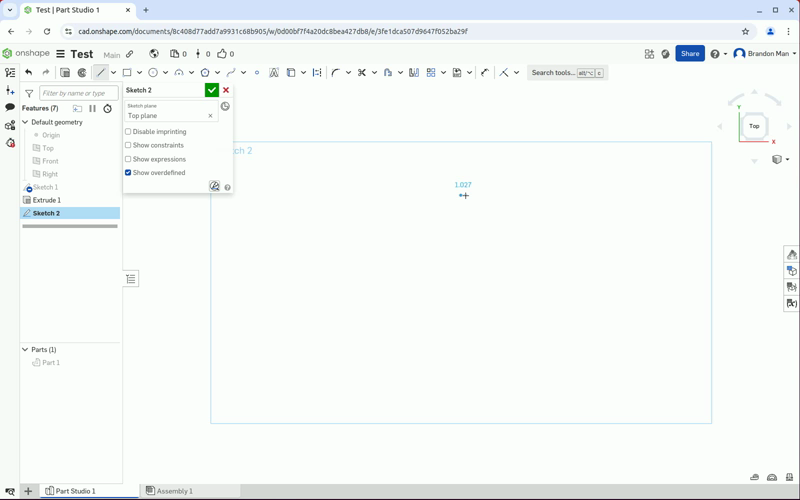
scroll(6)
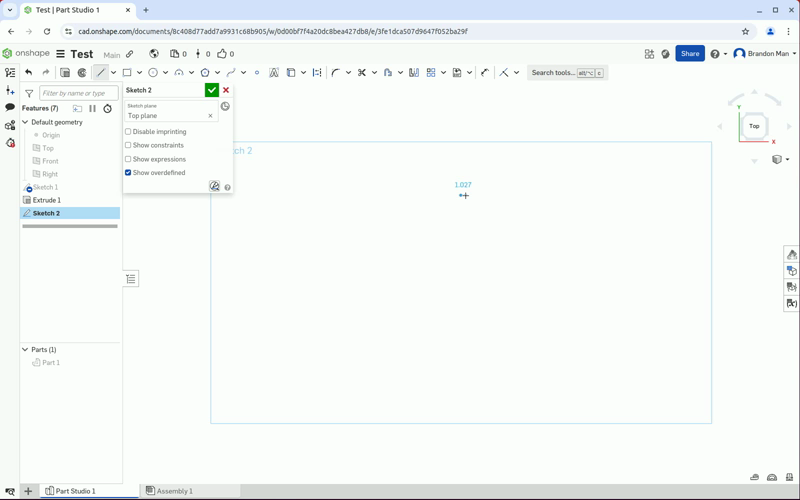
scroll(6)
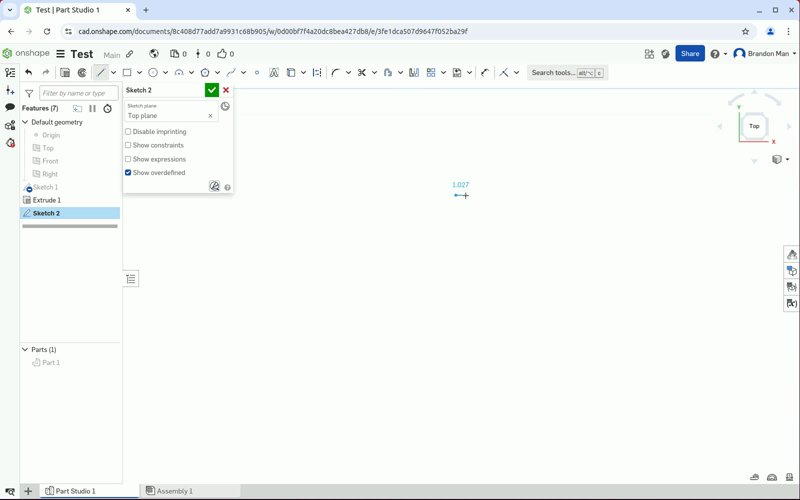
scroll(6)
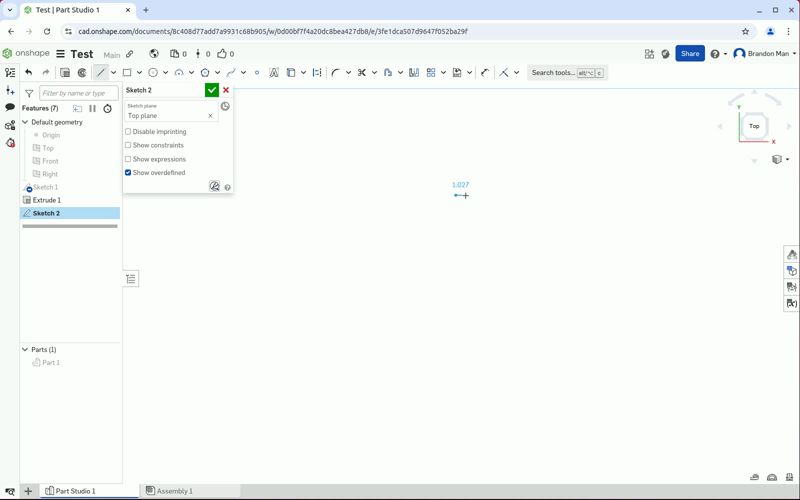
scroll(6)
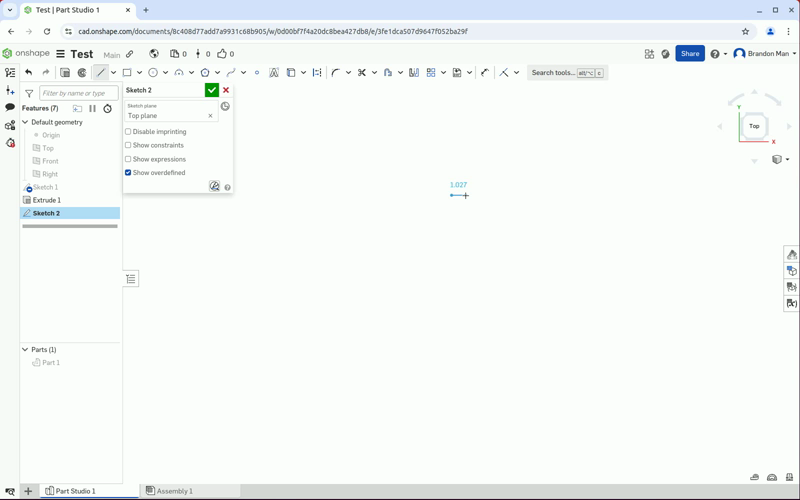
scroll(6)
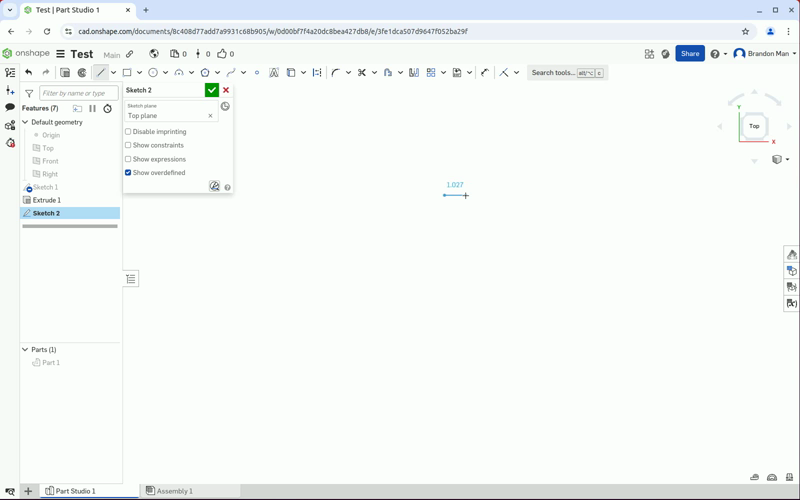
scroll(6)
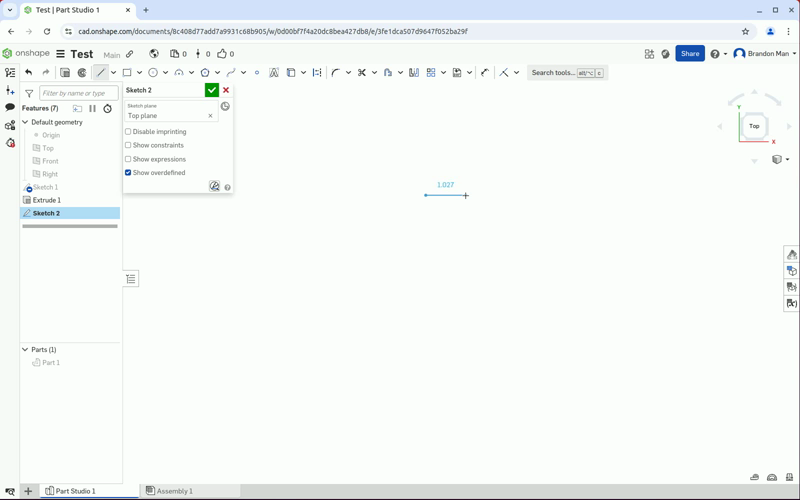
scroll(6)
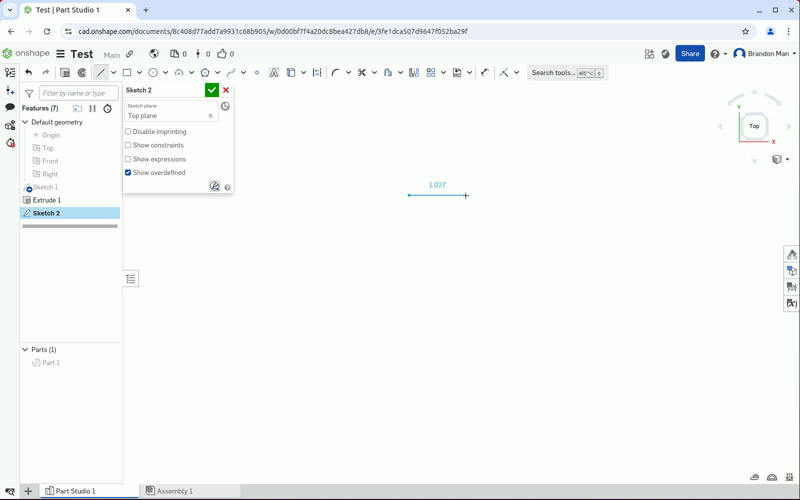
click(465, 195)
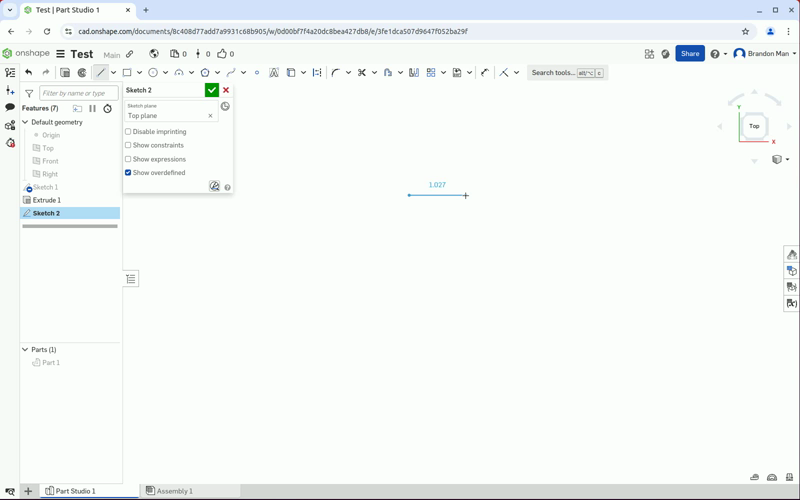
scroll(-6)
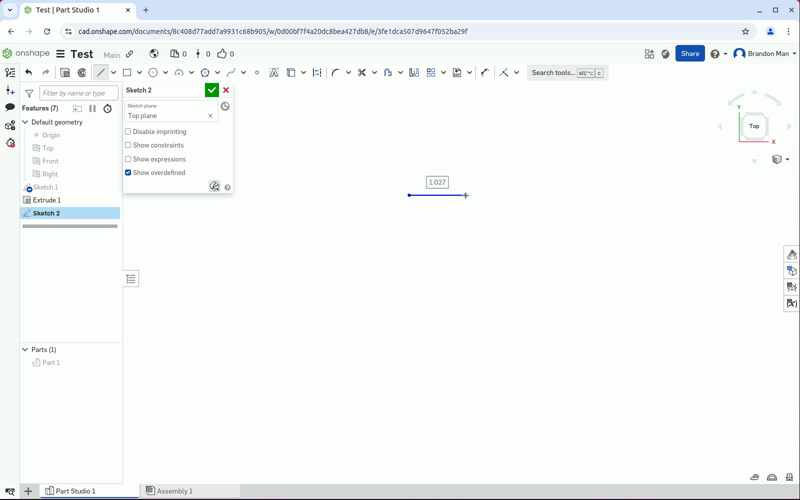
scroll(-6)
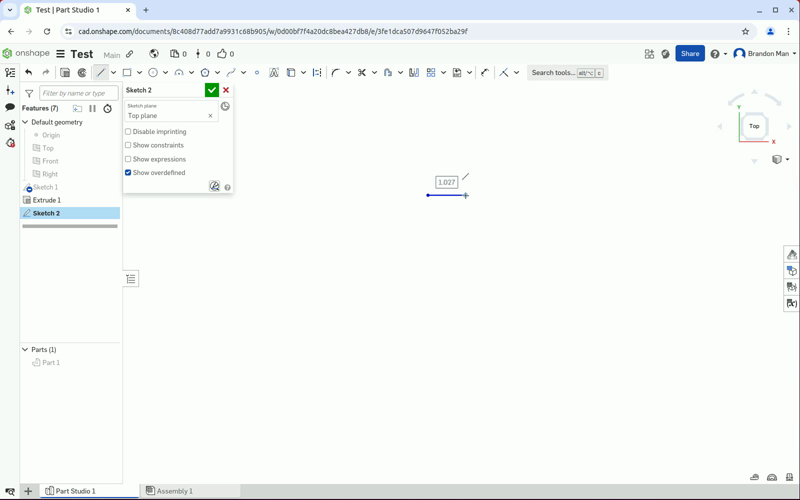
scroll(-6)
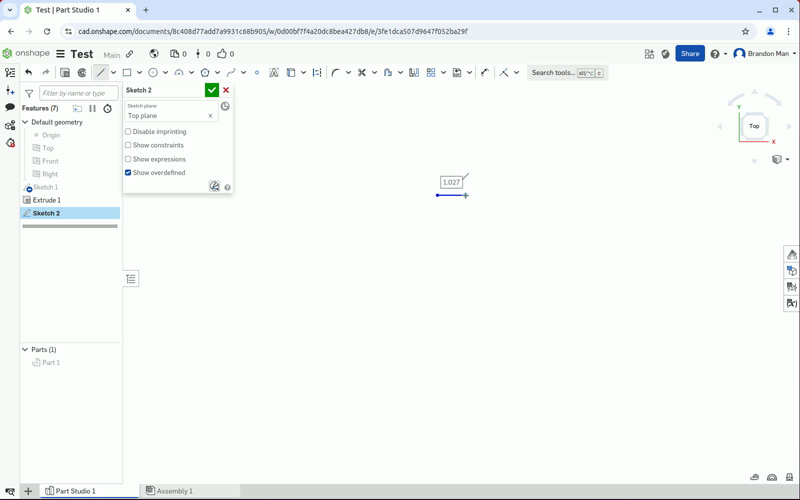
scroll(-6)
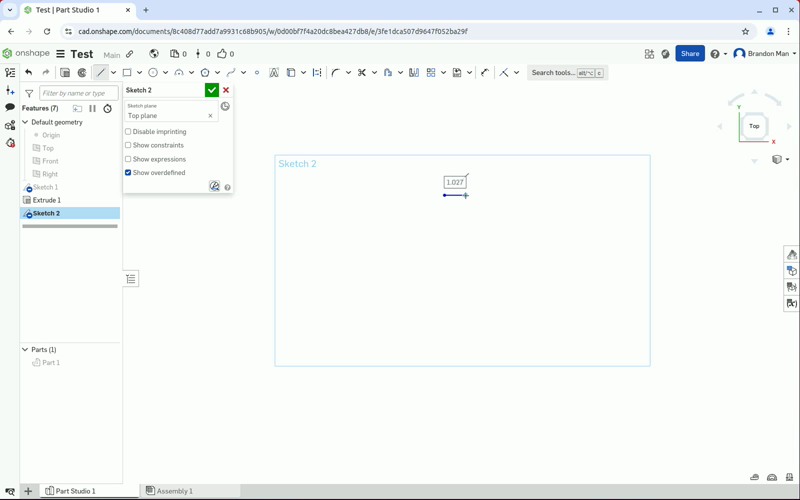
scroll(-6)
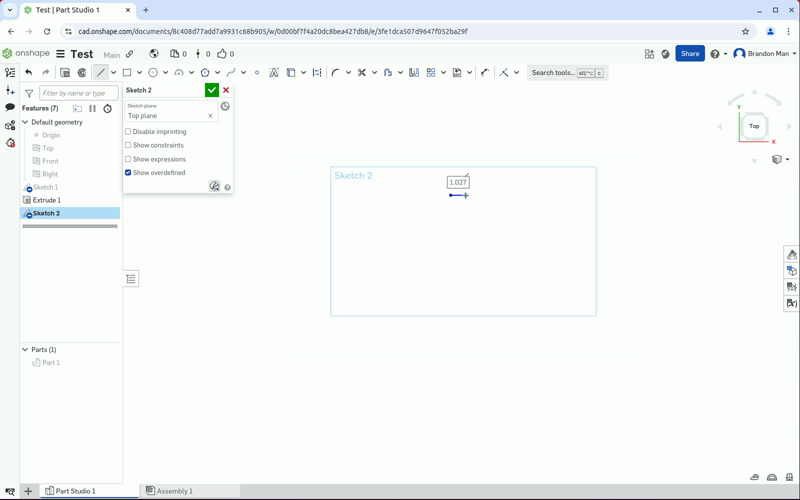
scroll(-6)
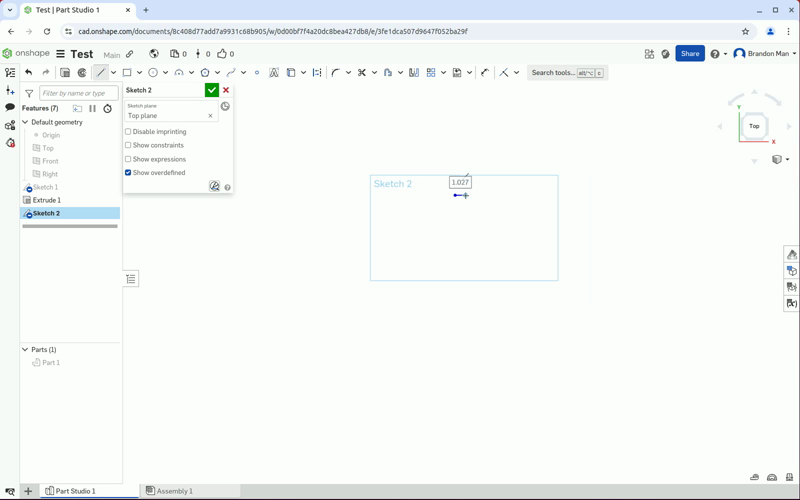
scroll(-6)
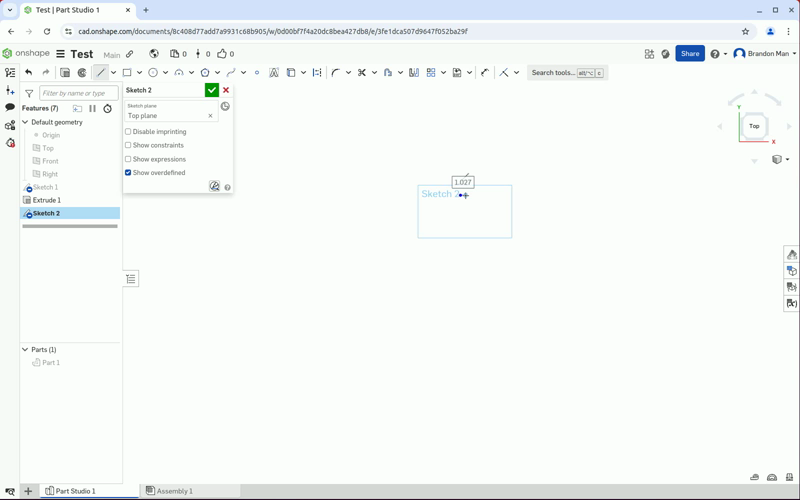
key_up(shift)
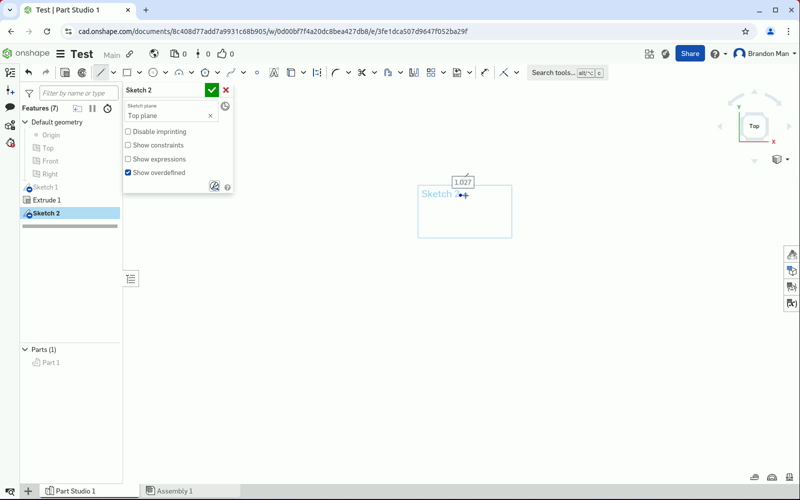
key_down(shift)
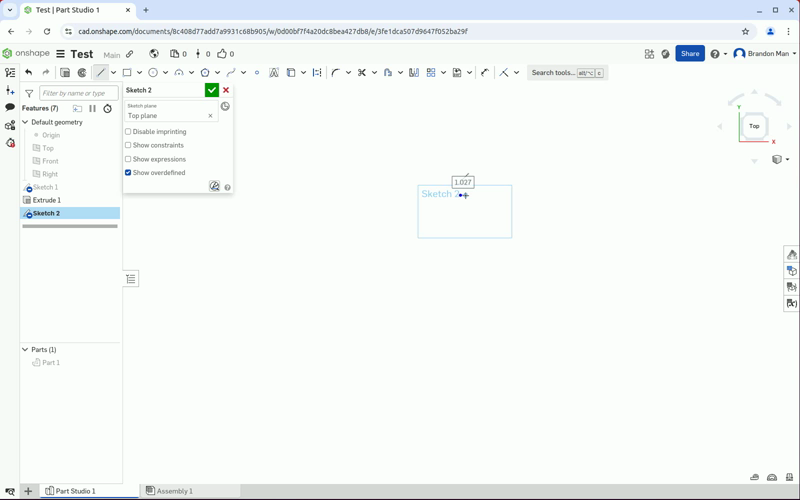
mouse_move(495, 195)
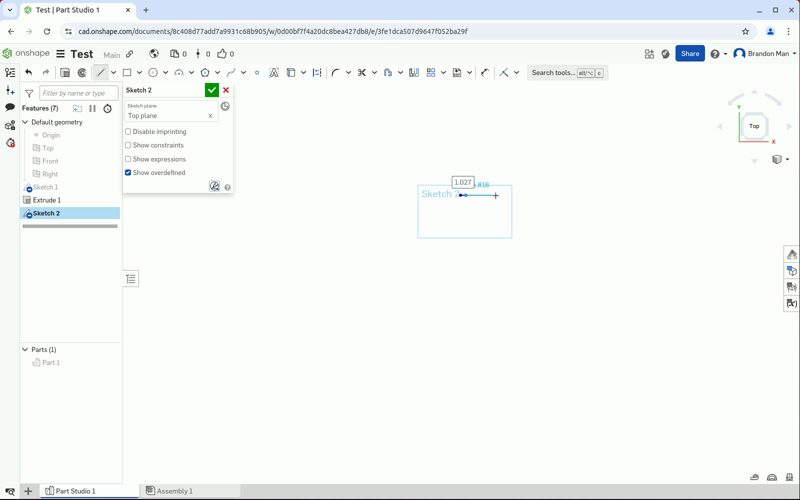
mouse_move(465, 169)
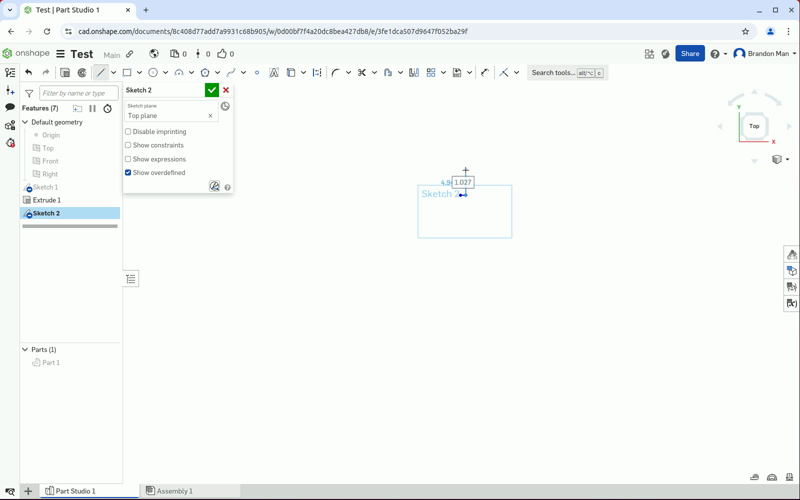
click(465, 169)
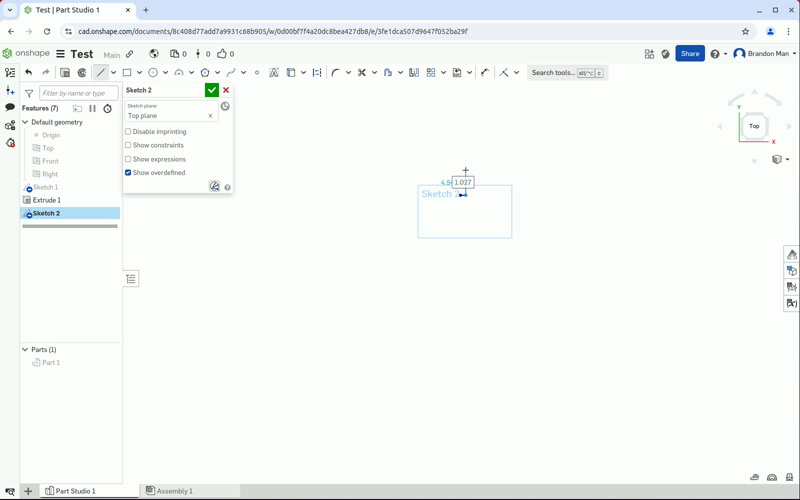
key_up(shift)
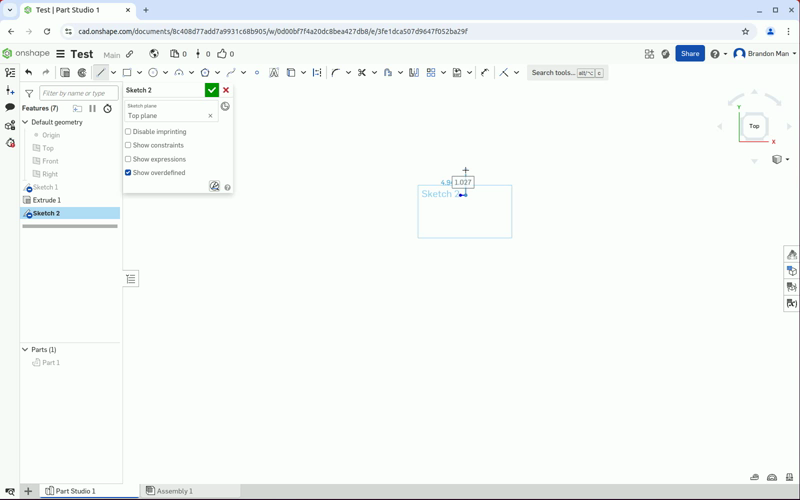
key_down(shift)
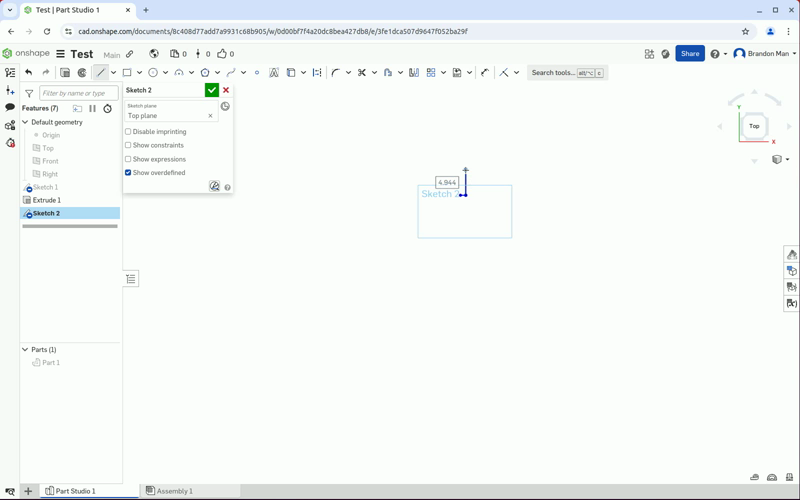
mouse_move(495, 169)
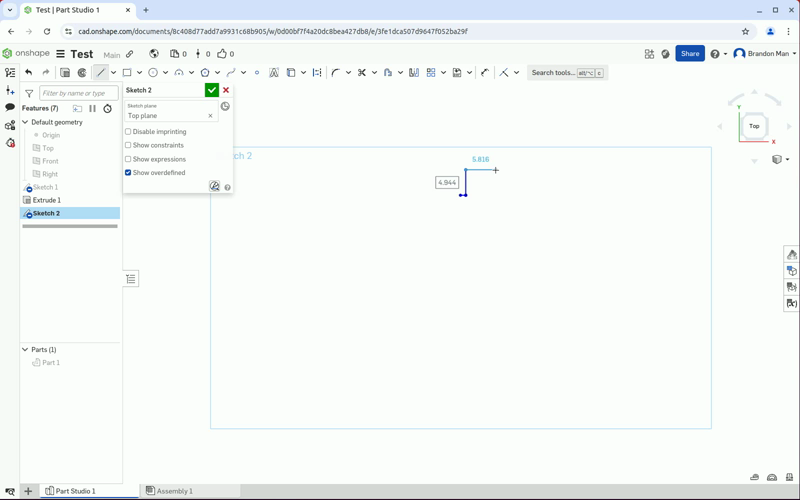
mouse_move(460, 169)
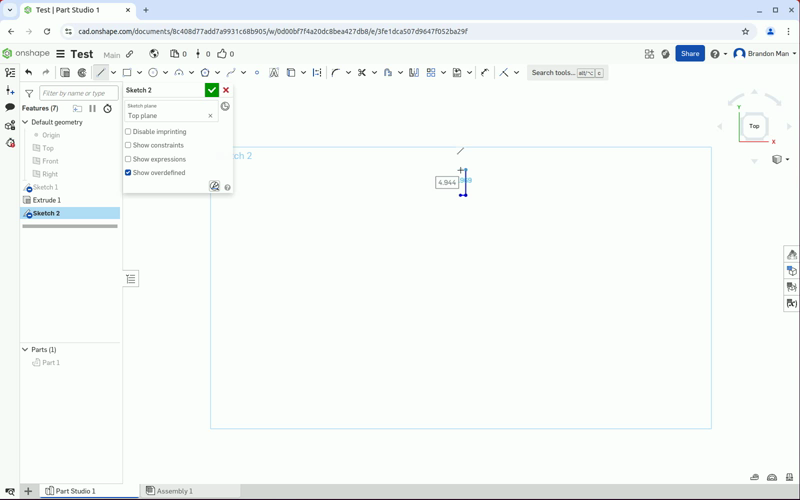
scroll(6)
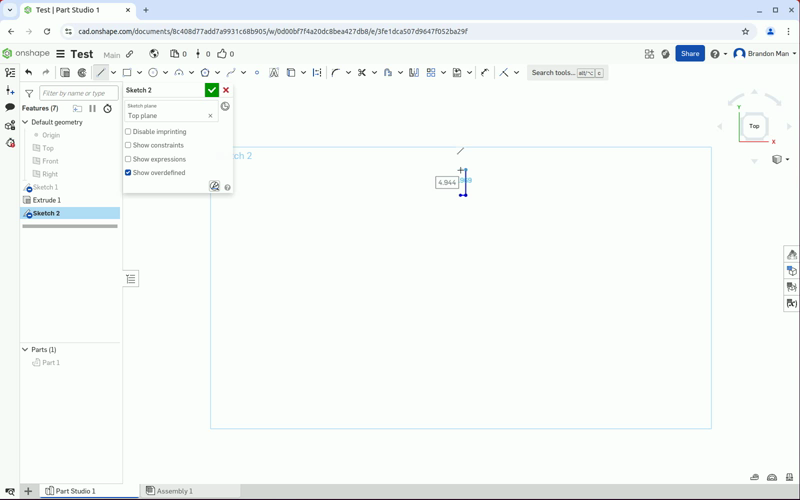
scroll(6)
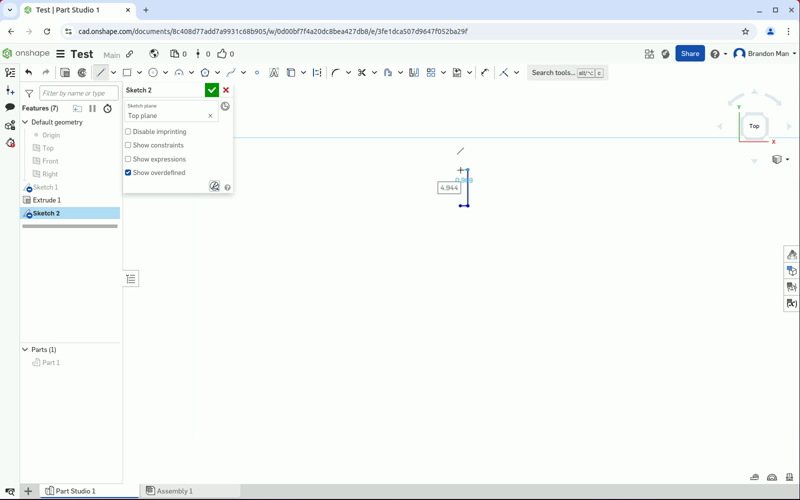
scroll(6)
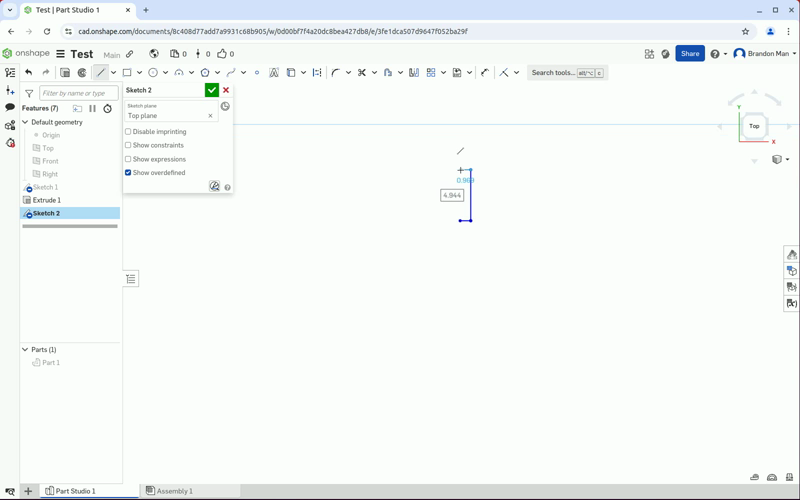
scroll(6)
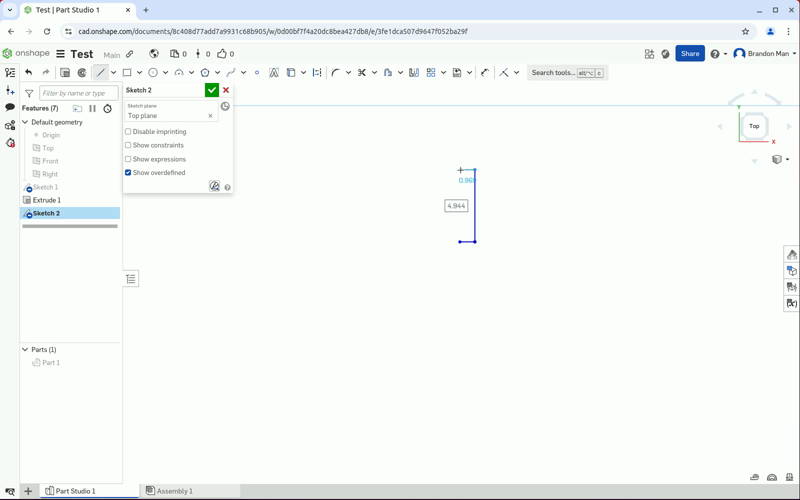
scroll(6)
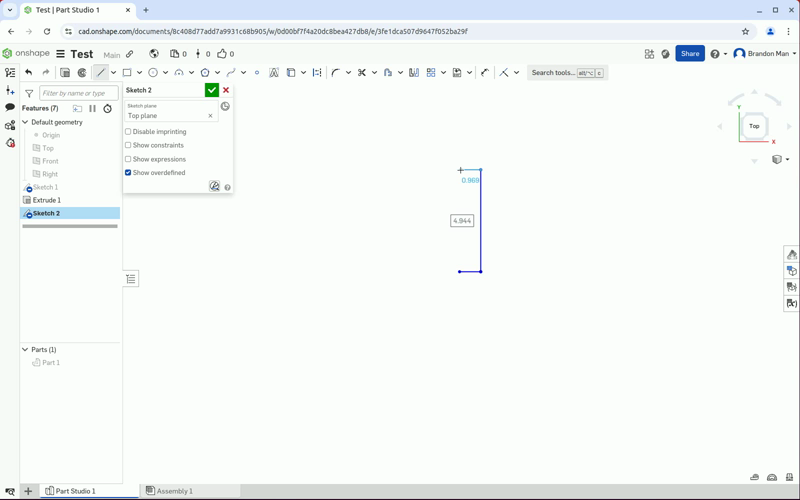
scroll(6)
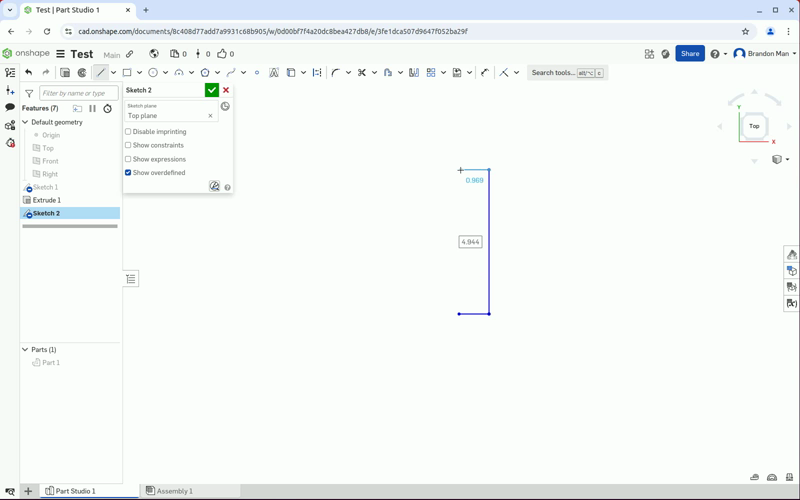
scroll(6)
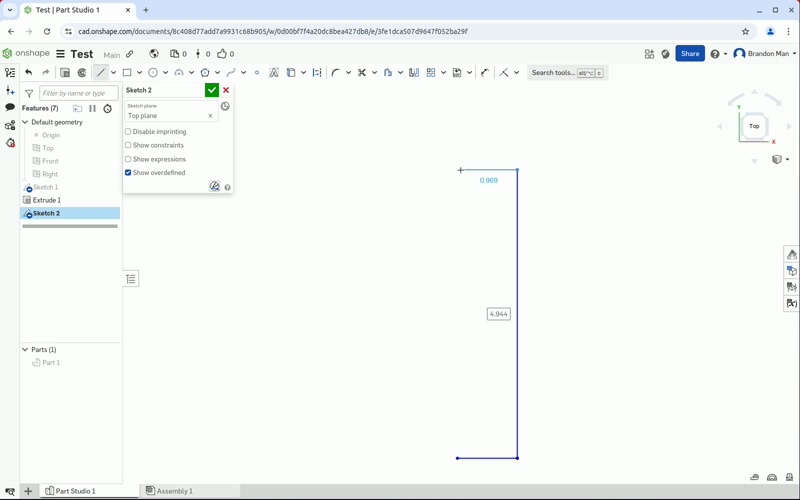
click(460, 169)
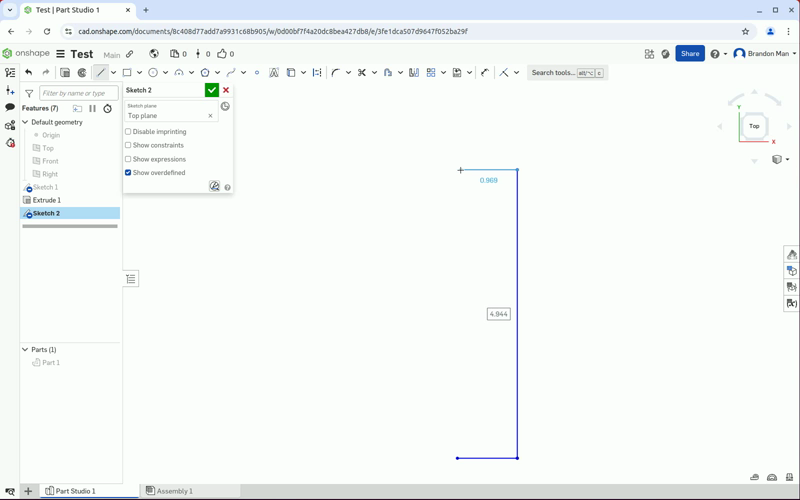
scroll(-6)
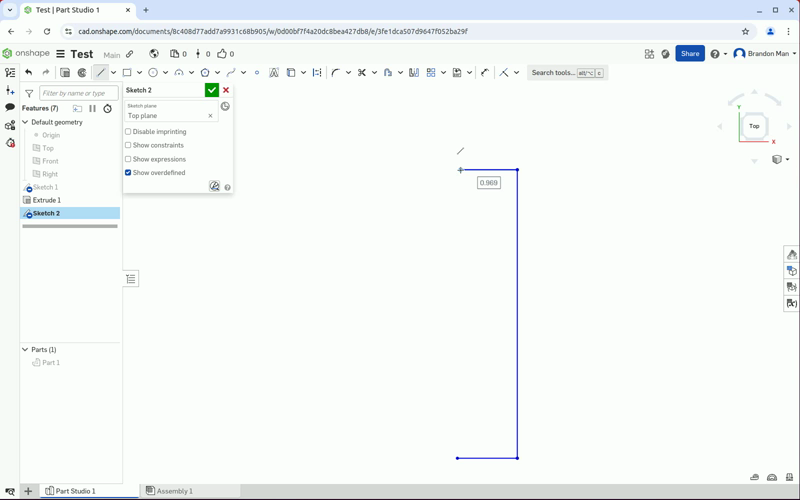
scroll(-6)
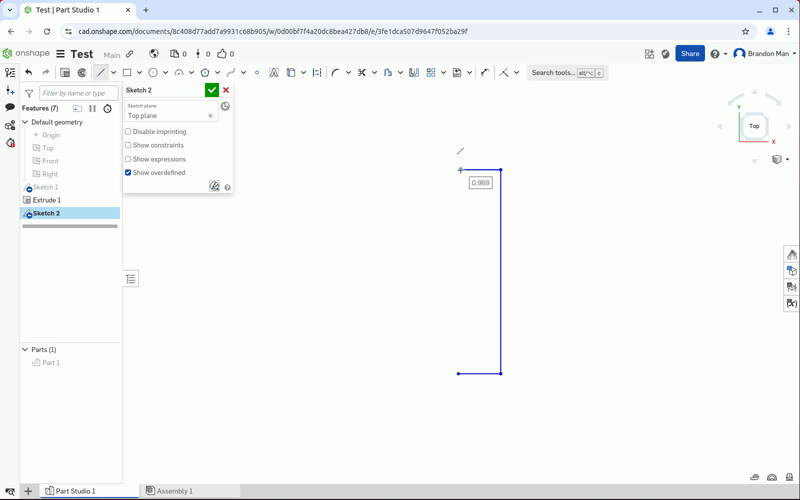
scroll(-6)
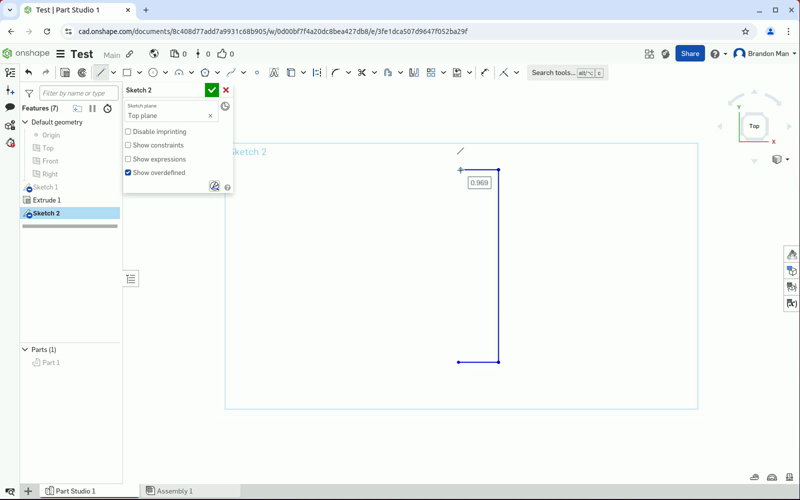
scroll(-6)
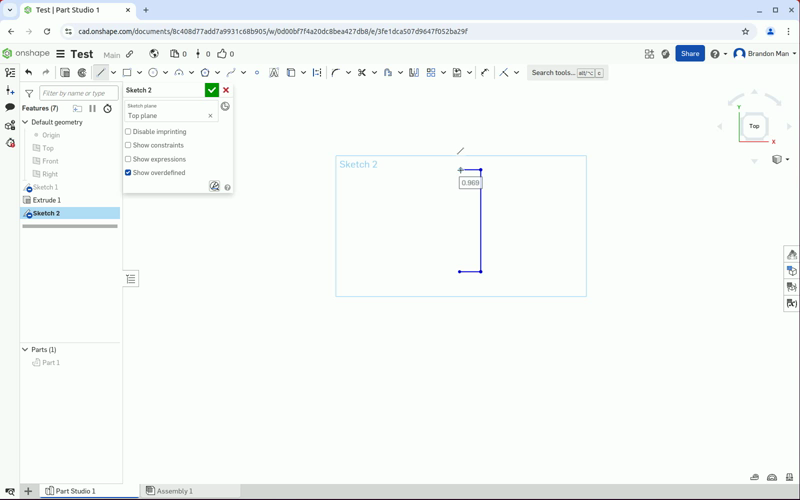
scroll(-6)
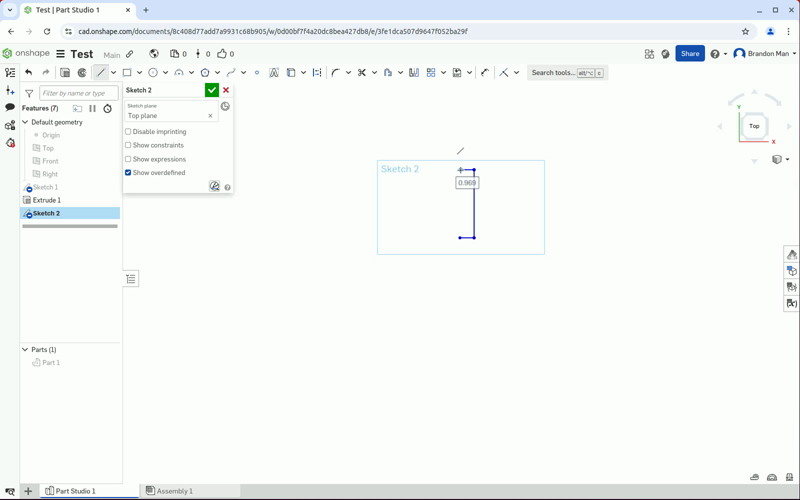
scroll(-6)
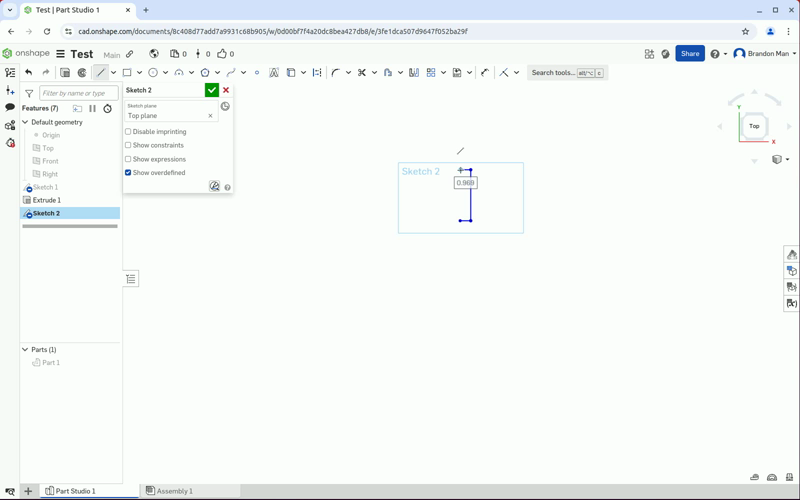
scroll(-6)
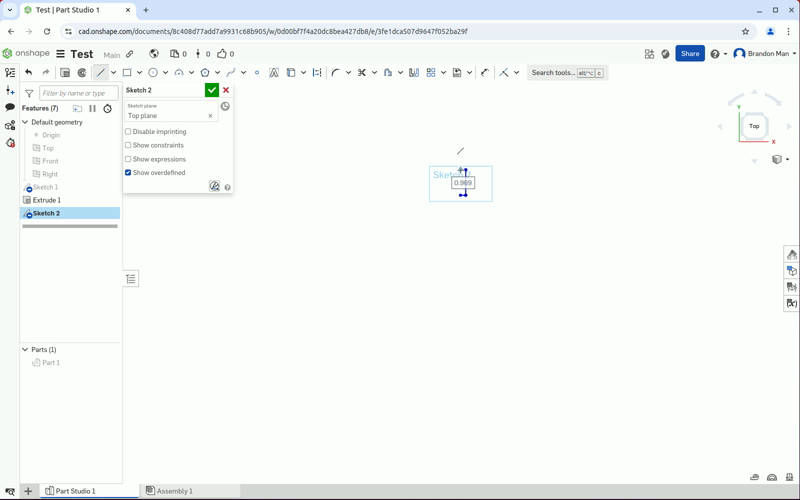
key_up(shift)
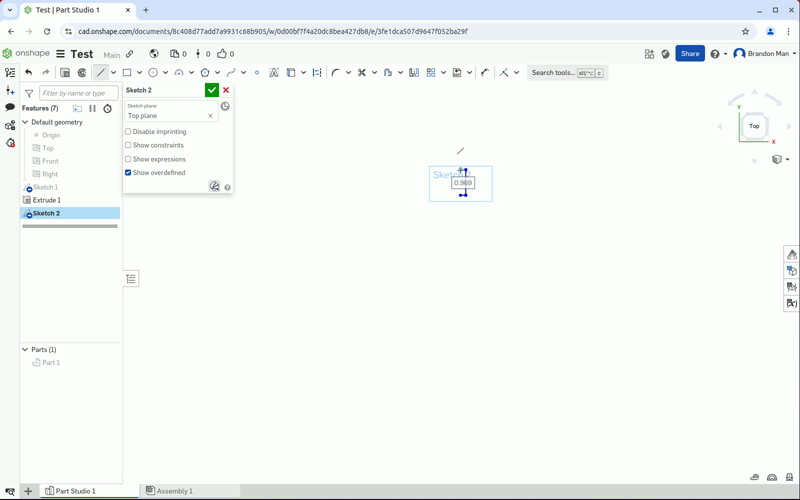
mouse_move(490, 169)
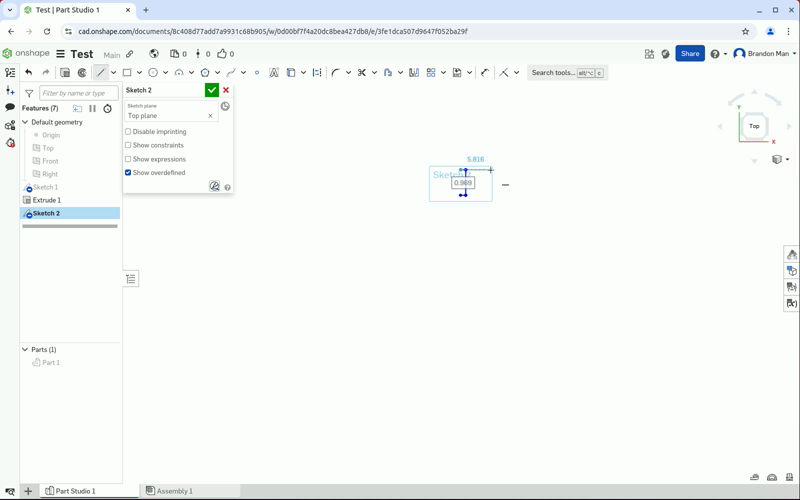
key_down(shift)
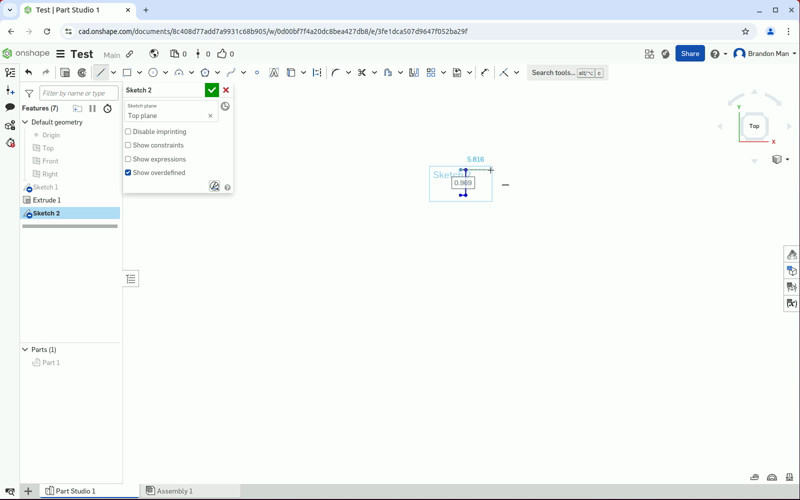
mouse_move(460, 195)
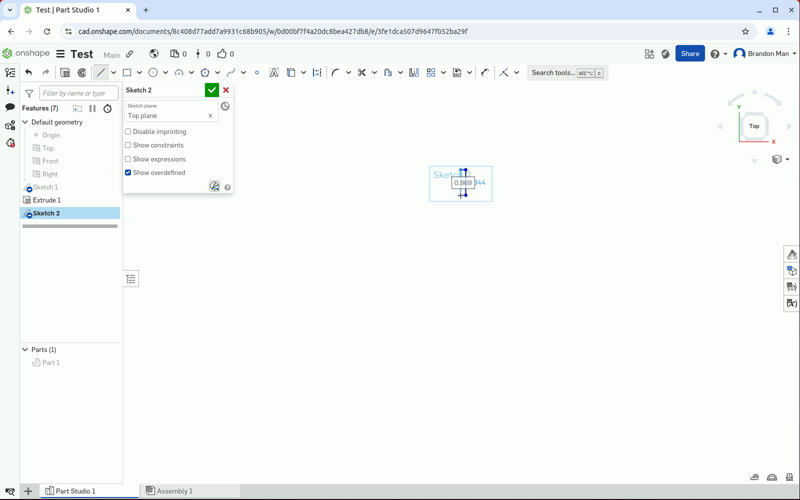
key_up(shift)
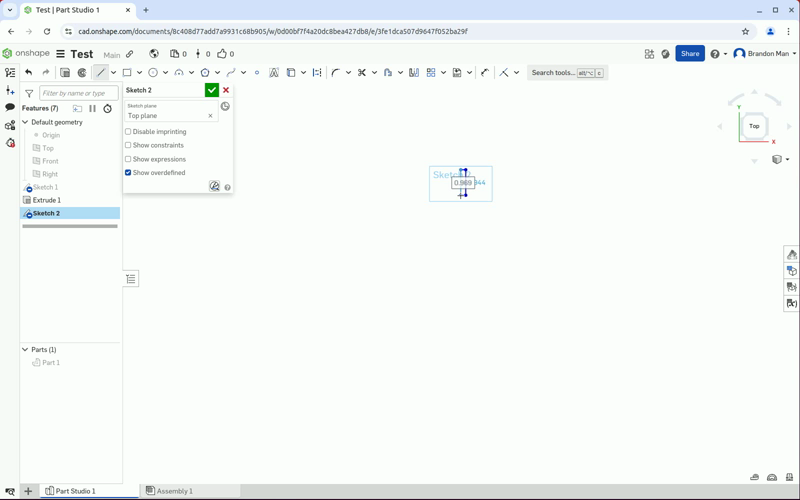
click(460, 195)
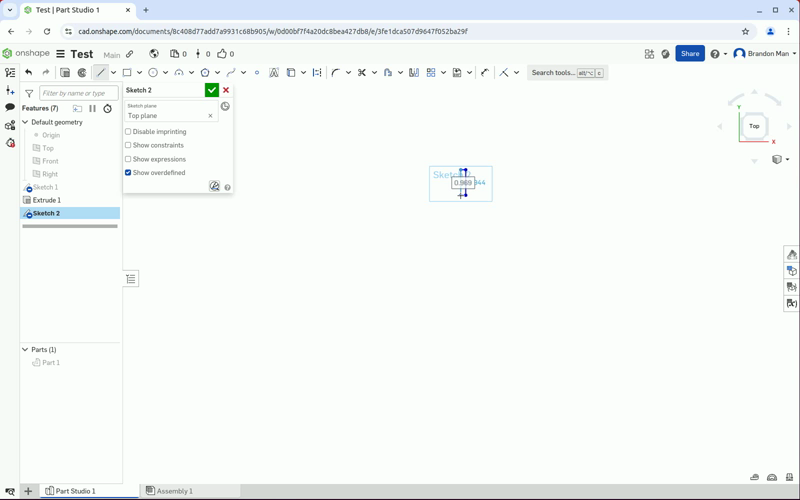
key(esc)
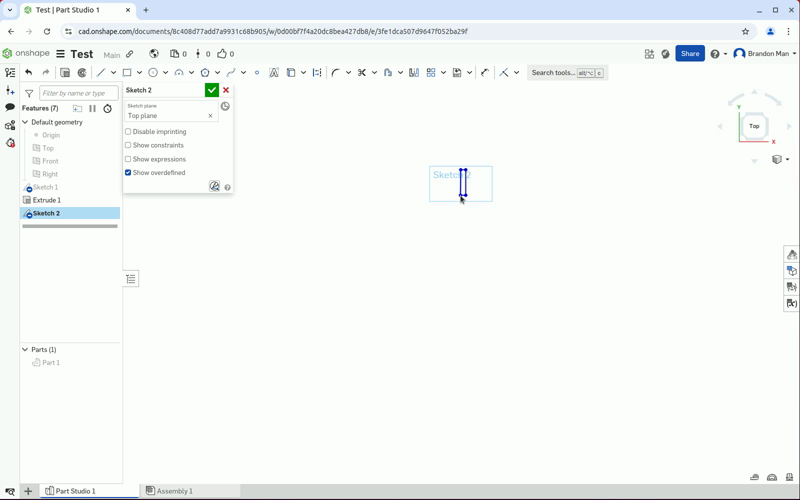
mouse_move(463, 188)
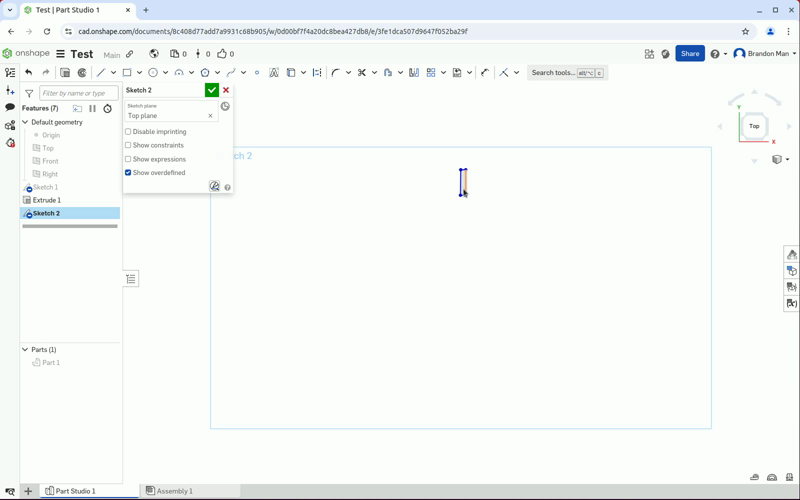
scroll(6)
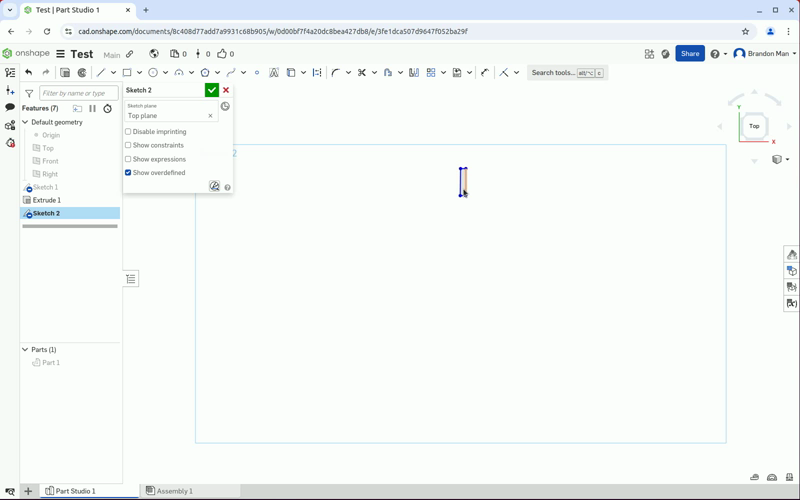
scroll(6)
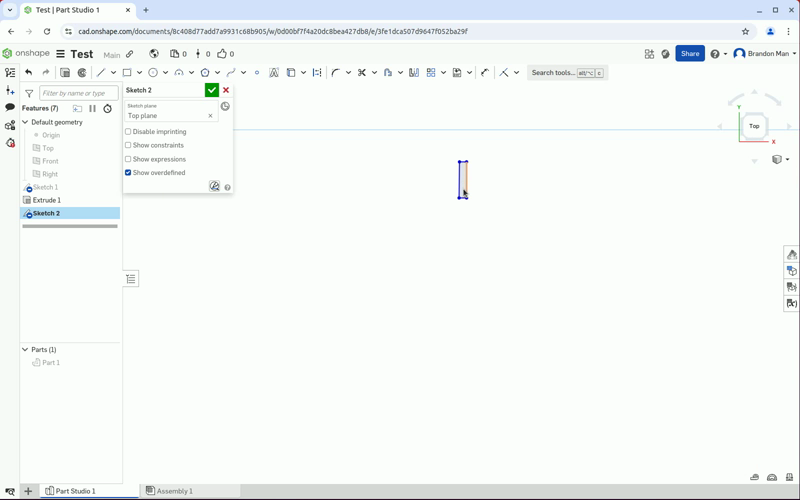
scroll(6)
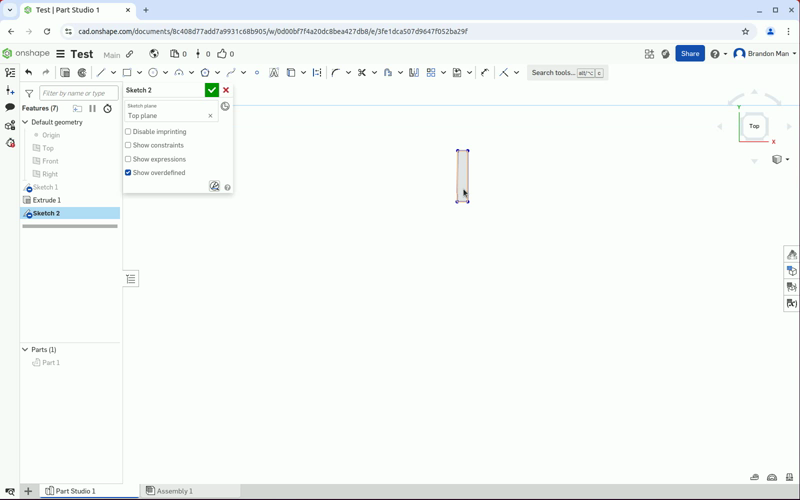
scroll(6)
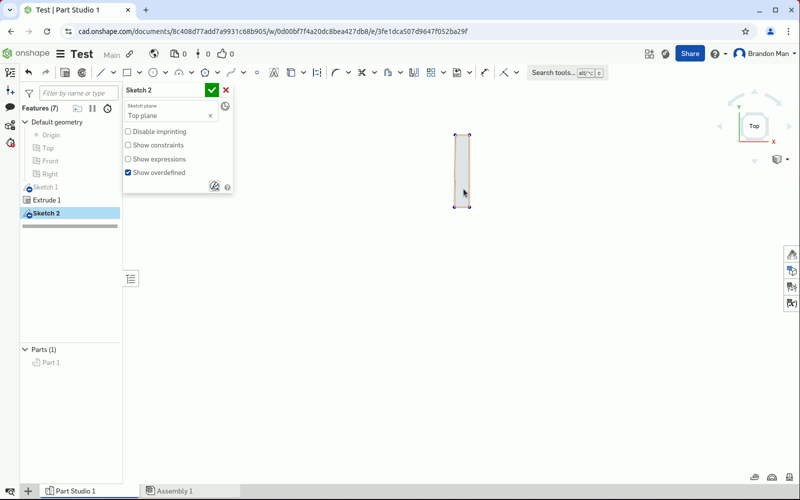
scroll(6)
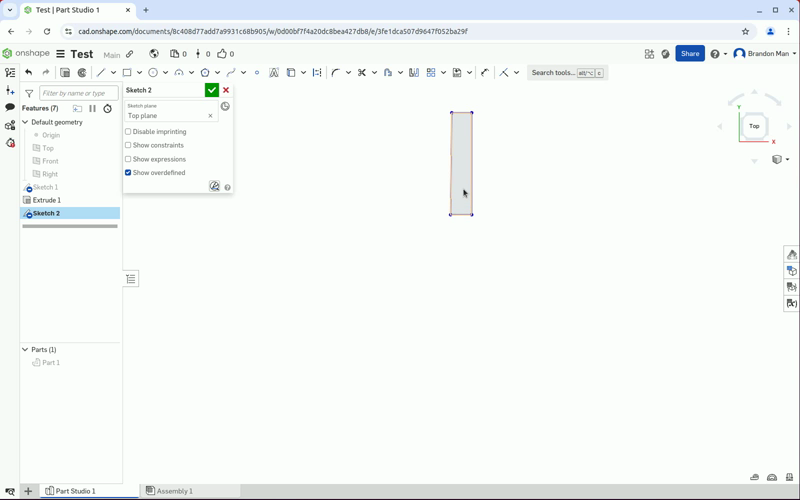
scroll(6)
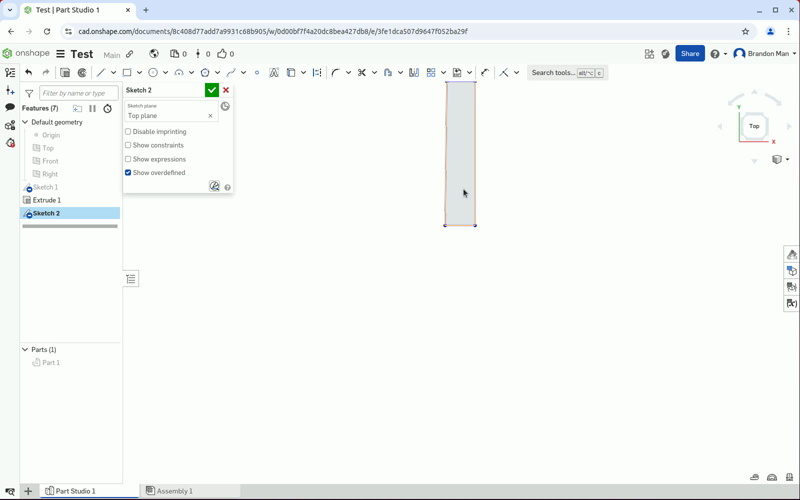
scroll(6)
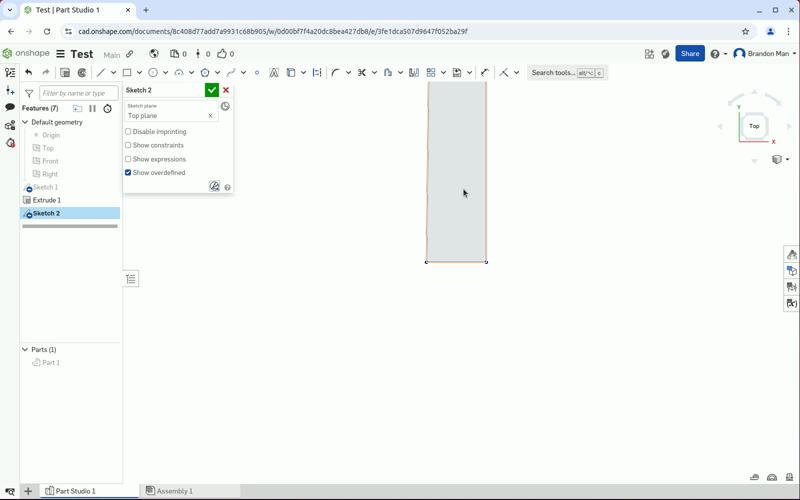
click(463, 188)
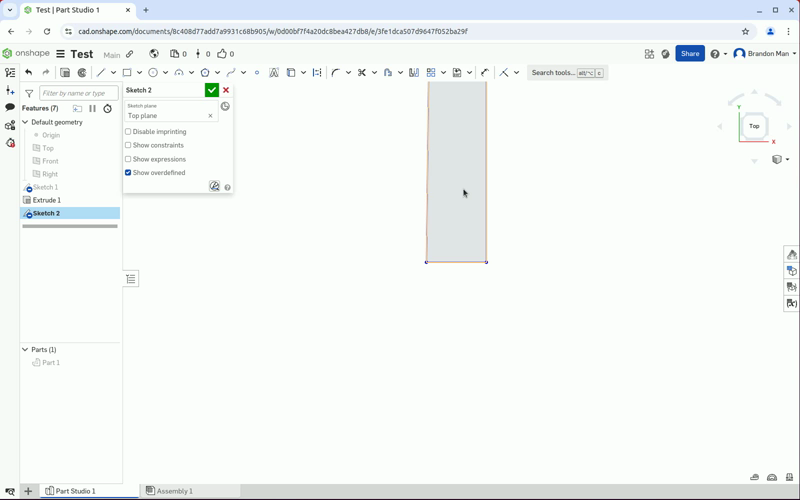
scroll(-6)
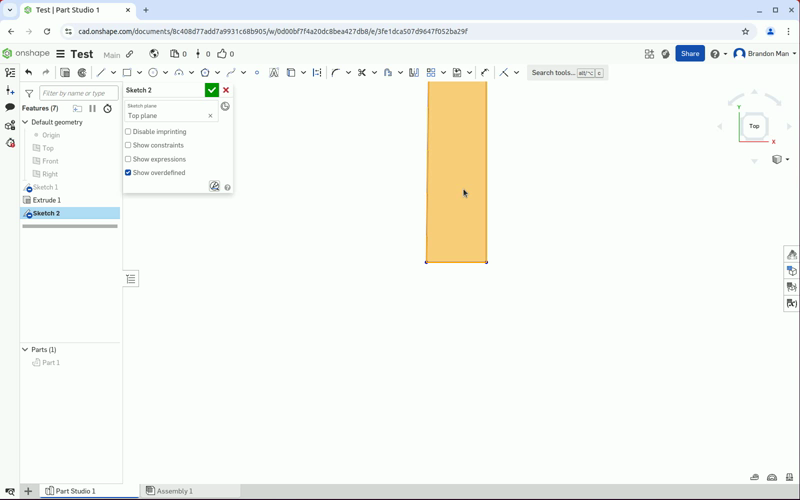
scroll(-6)
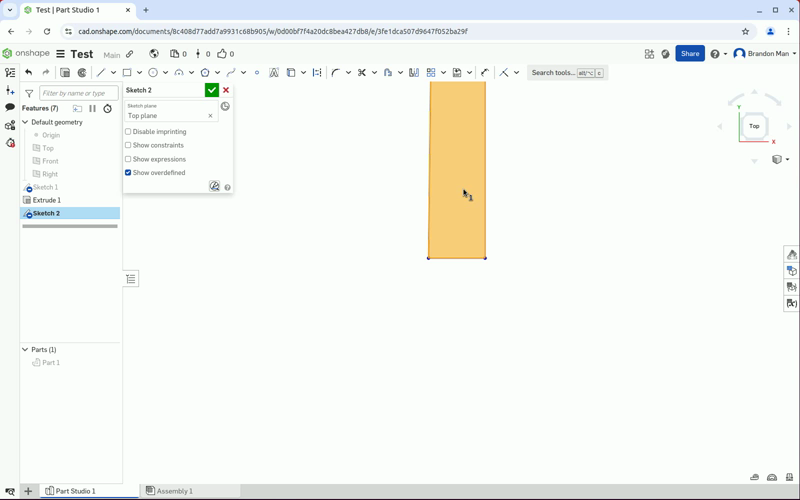
scroll(-6)
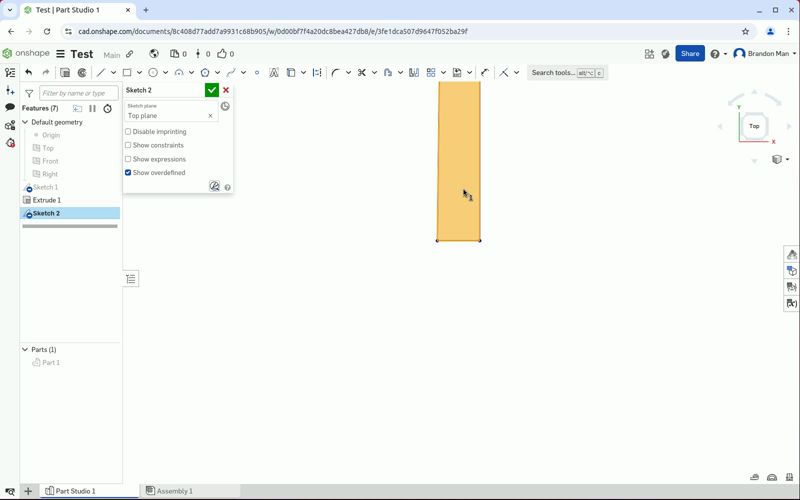
scroll(-6)
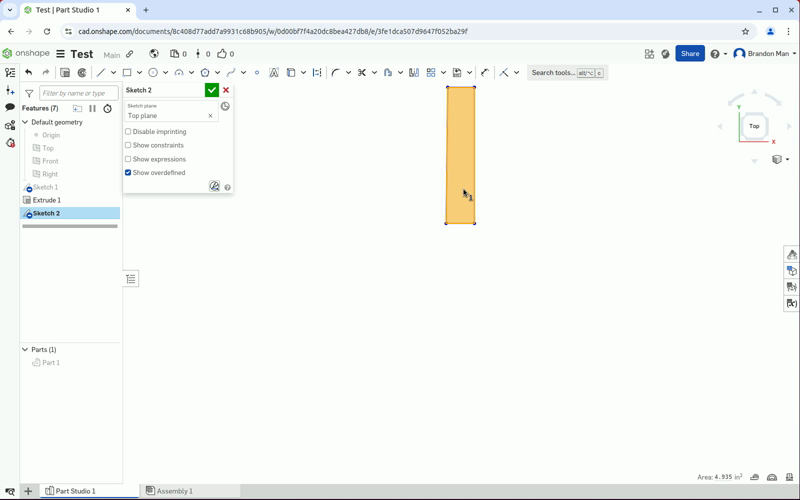
scroll(-6)
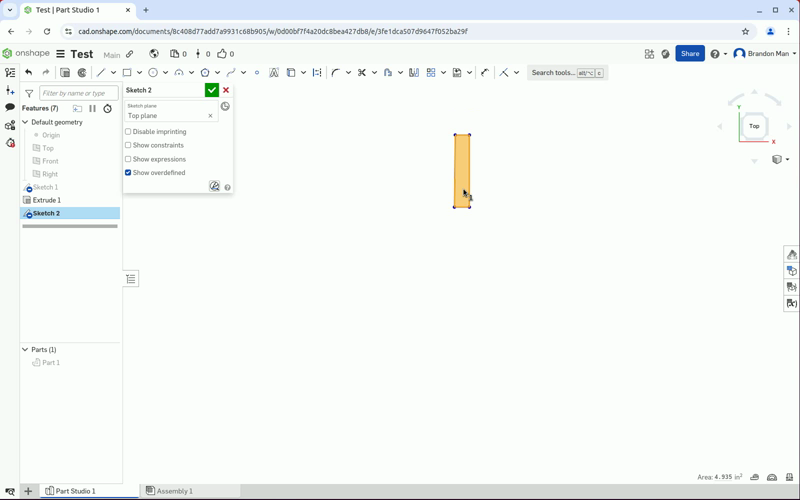
scroll(-6)
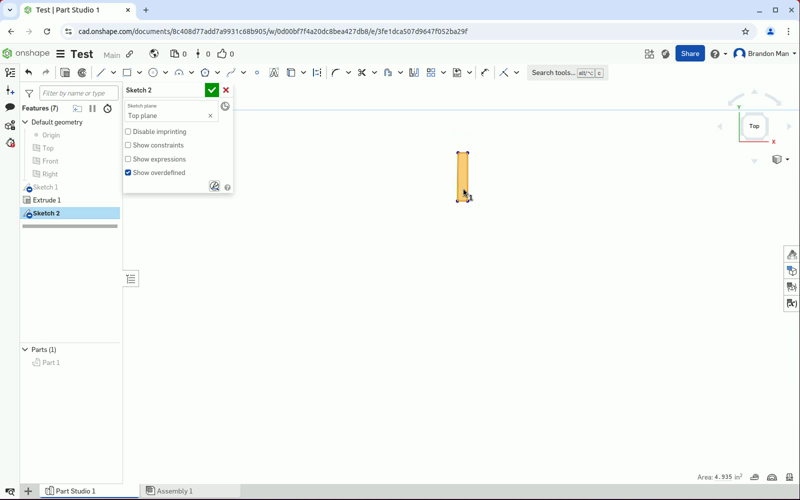
scroll(-6)
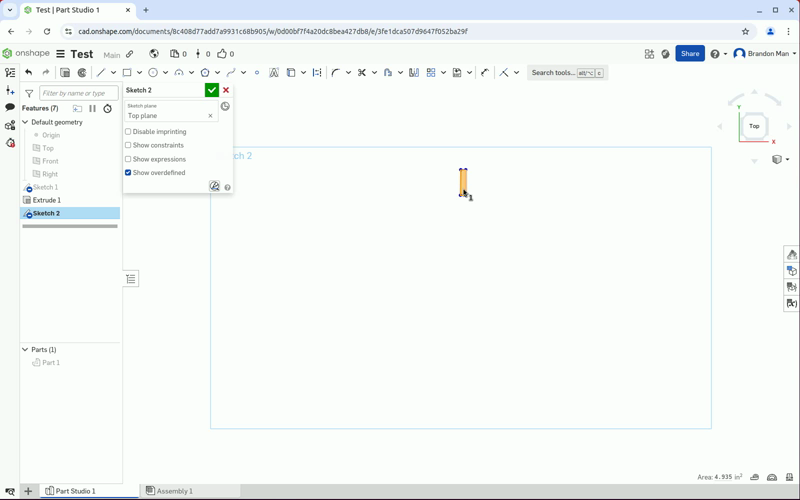
mouse_move(73, 352)
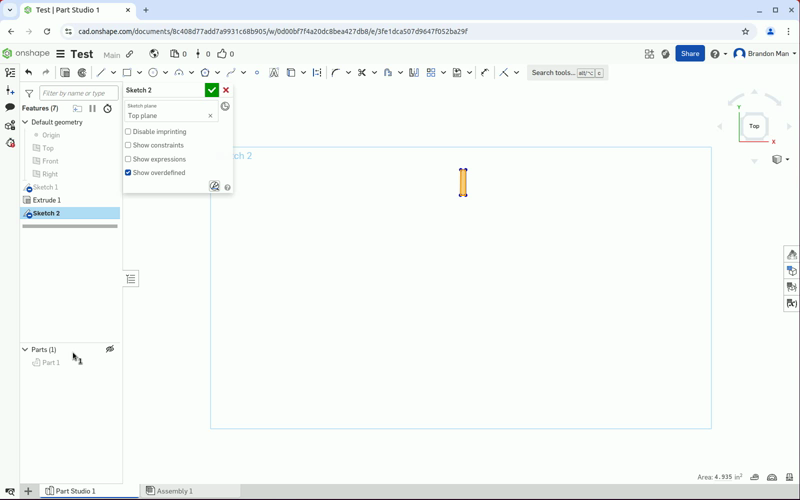
key(shift+y)
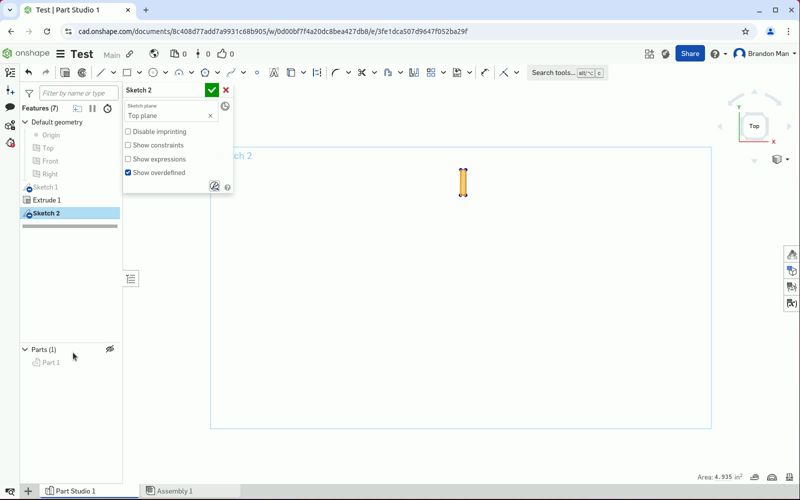
key(shift+e)
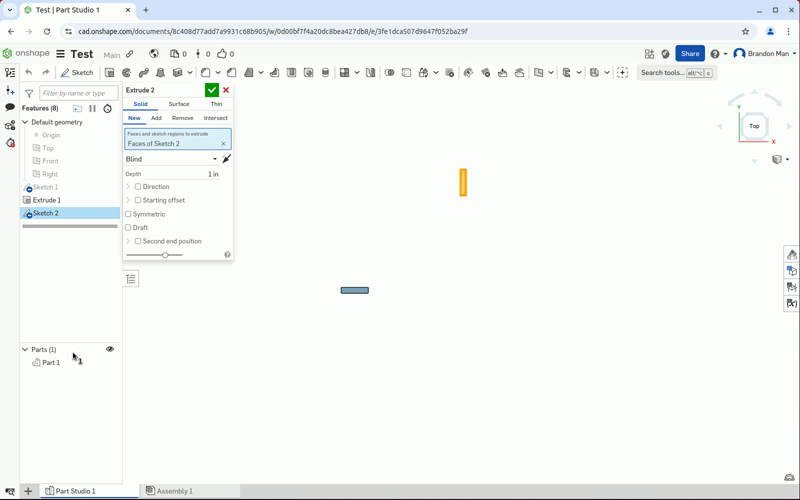
mouse_move(143, 106)
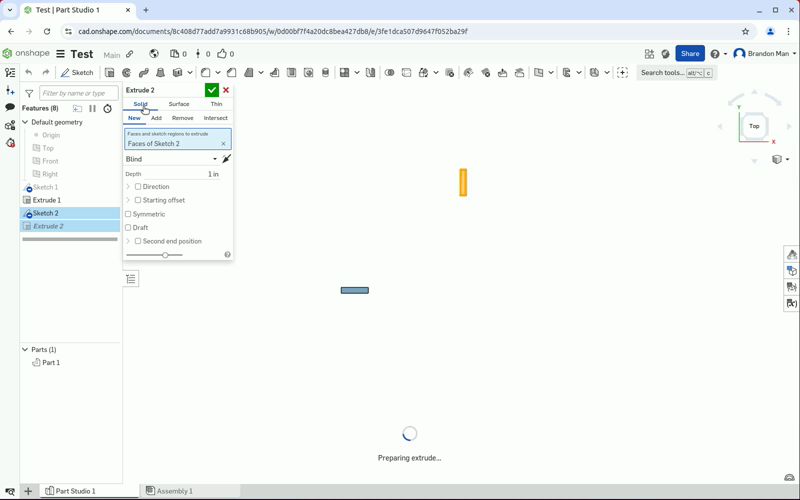
click(143, 106)
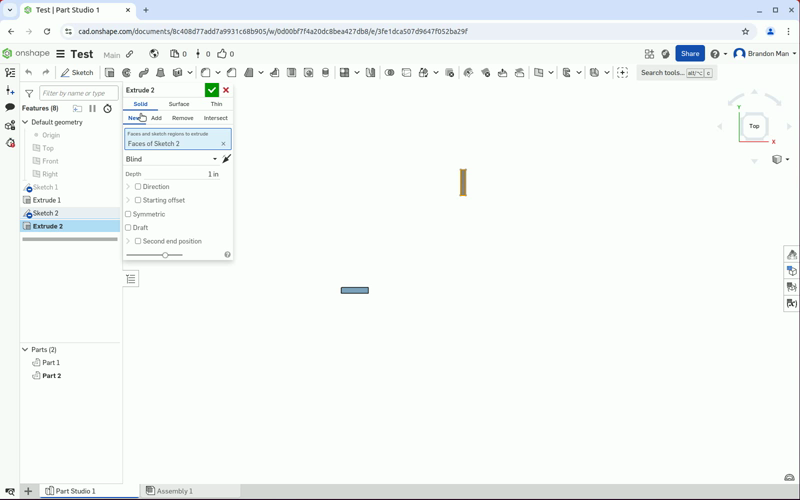
mouse_move(137, 120)
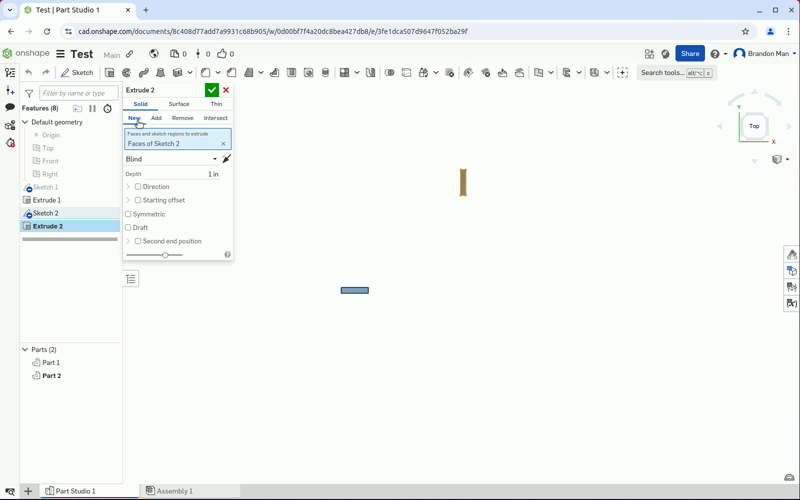
click(137, 120)
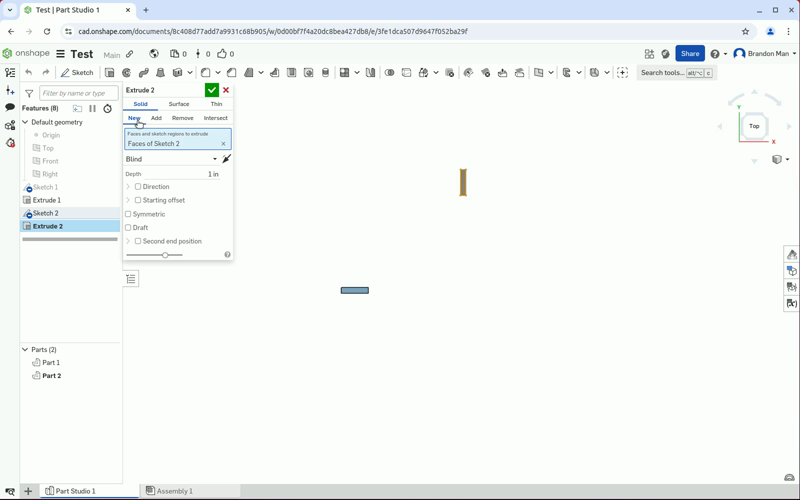
key(tab, 4)
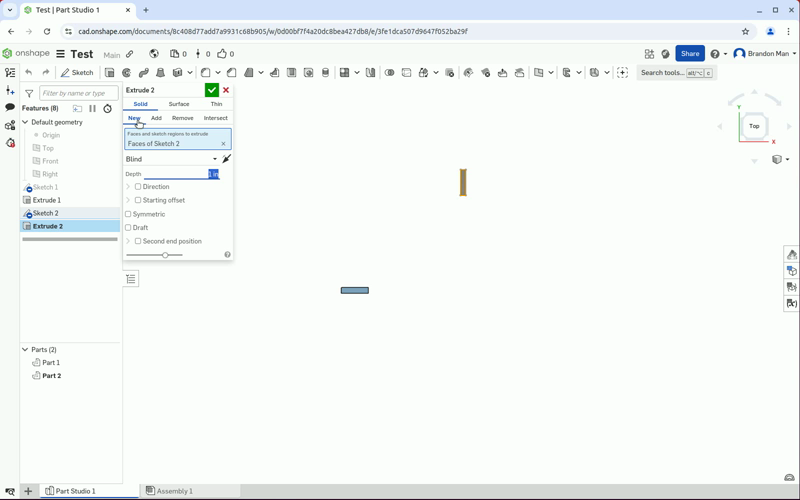
text(1.204)
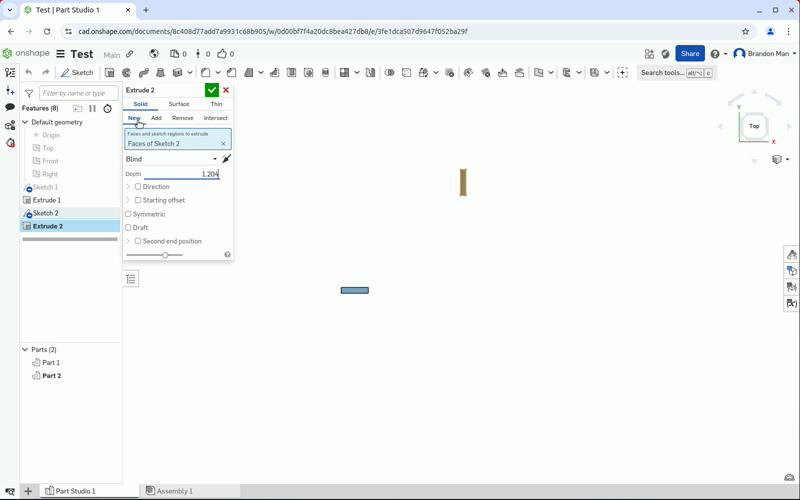
key(enter)
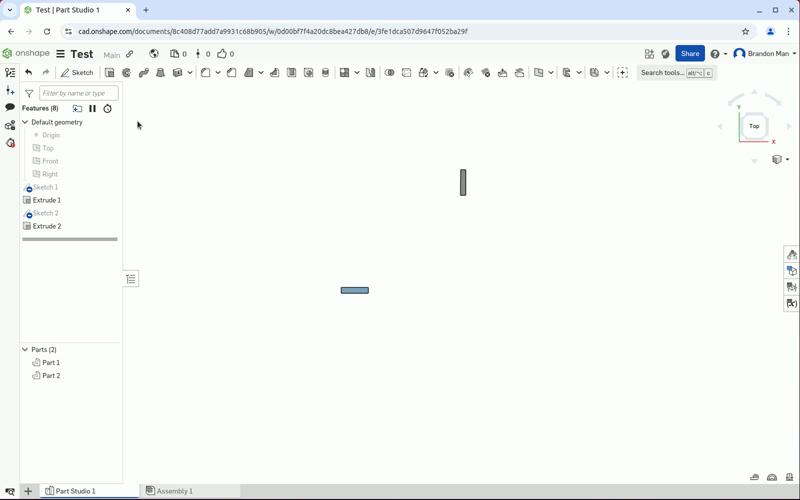
key(shift+h)
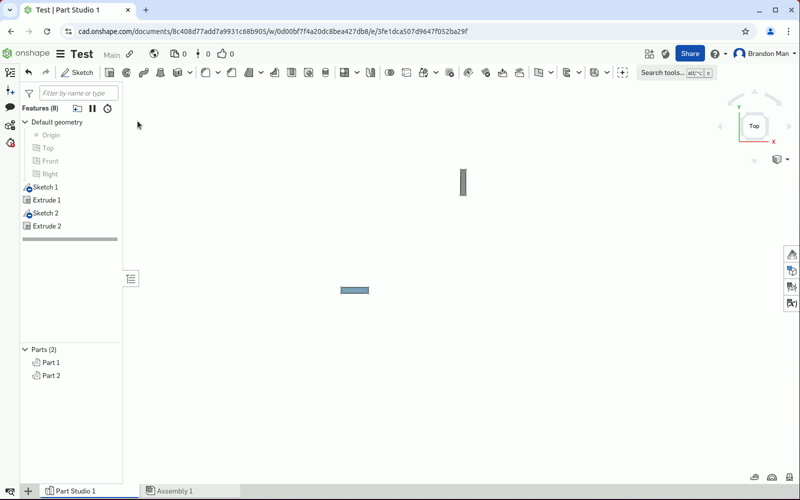
key(shift+h)
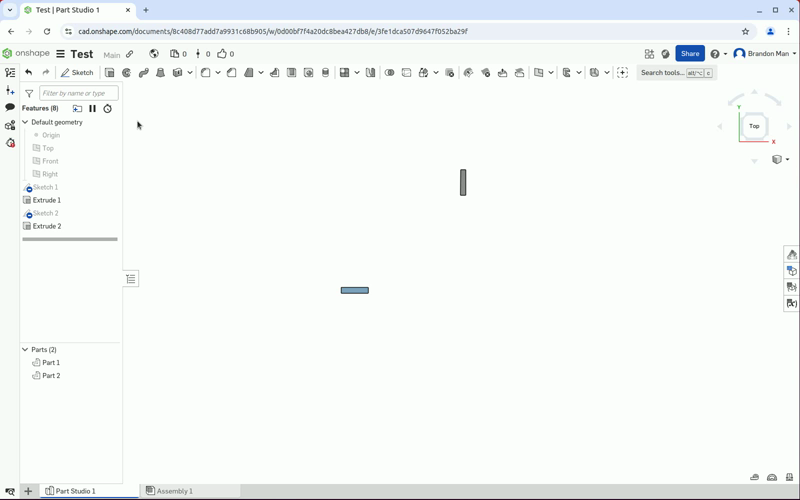
mouse_move(73, 189)
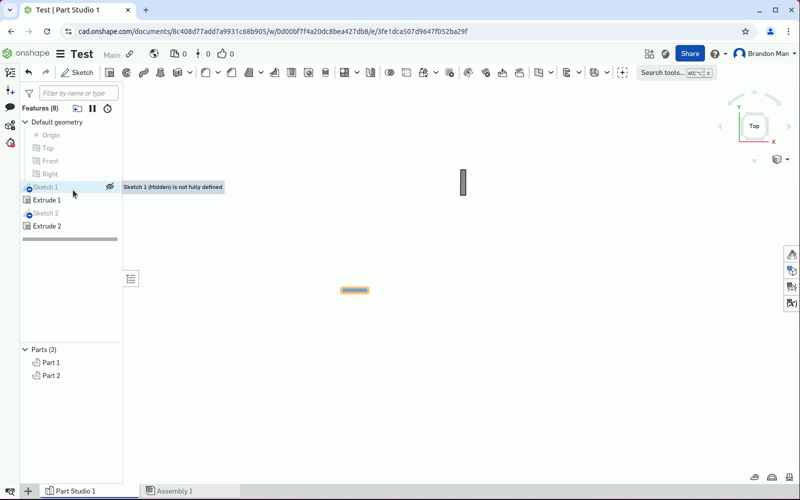
click(73, 189)
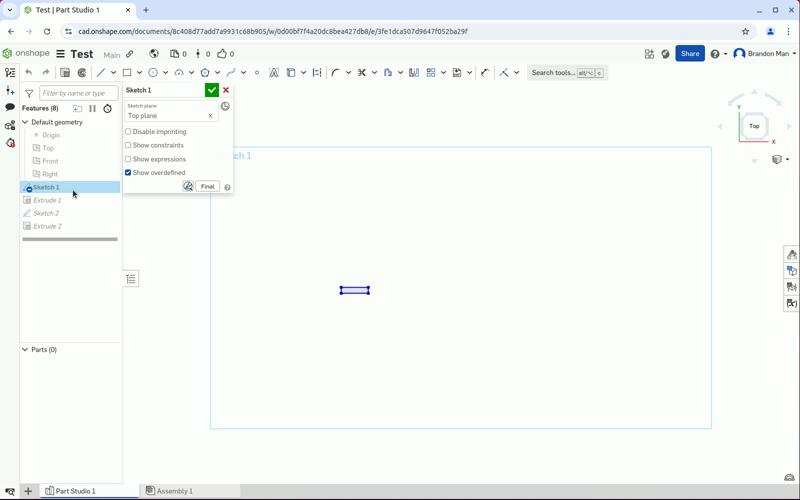
mouse_move(229, 92)
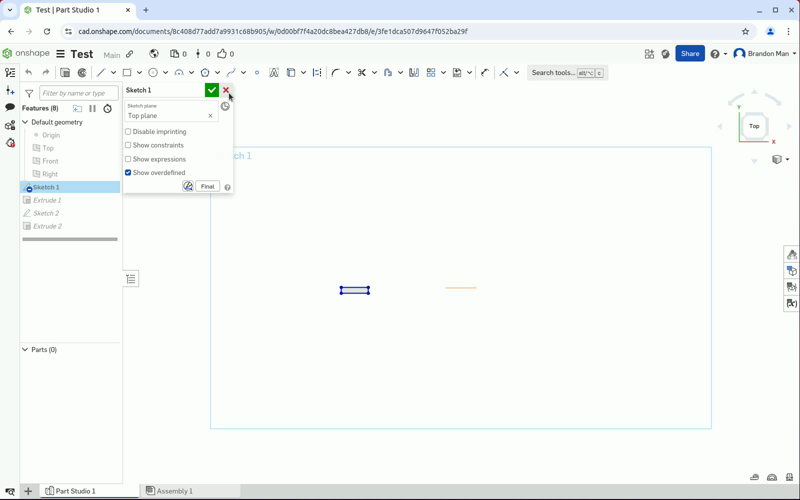
click(229, 92)
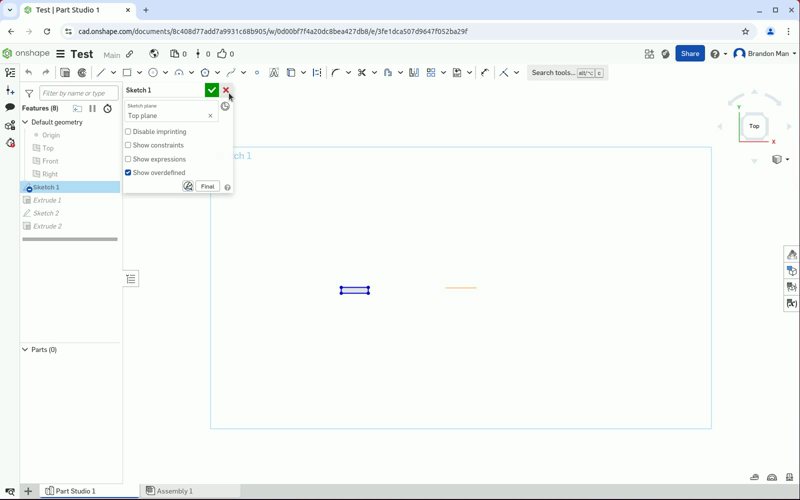
key(shift+s)
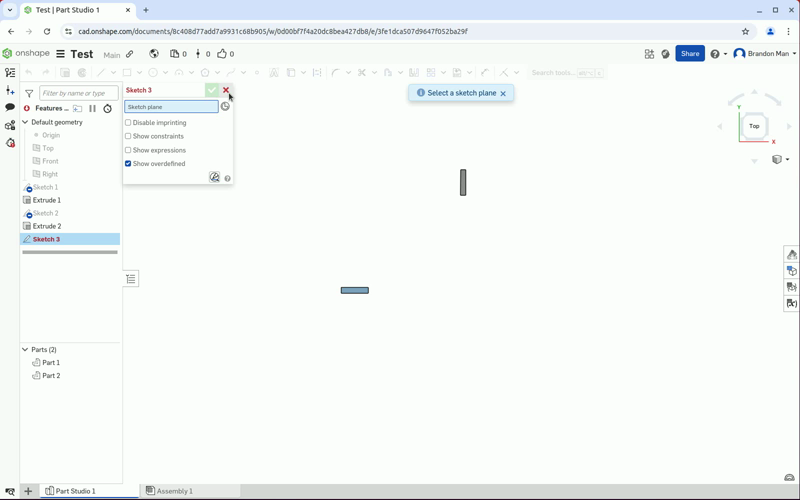
mouse_move(73, 150)
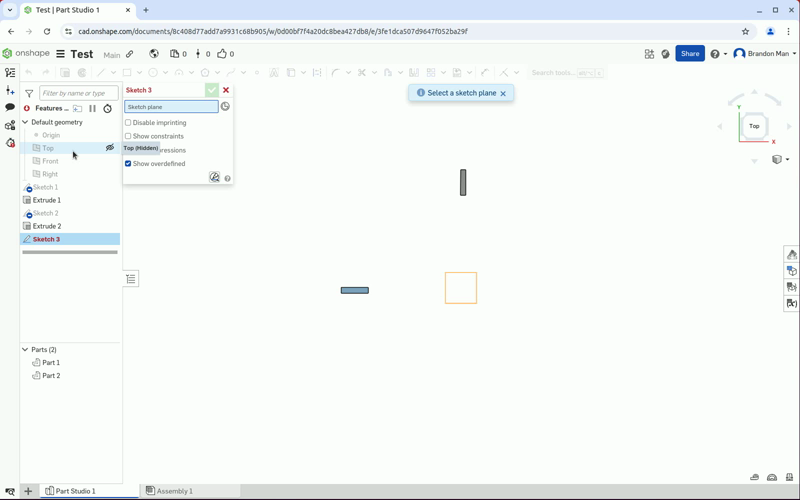
click(73, 150)
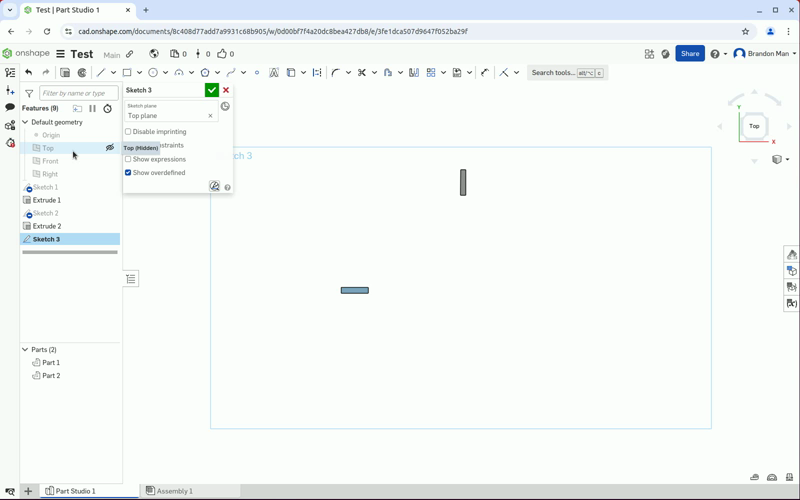
mouse_move(73, 352)
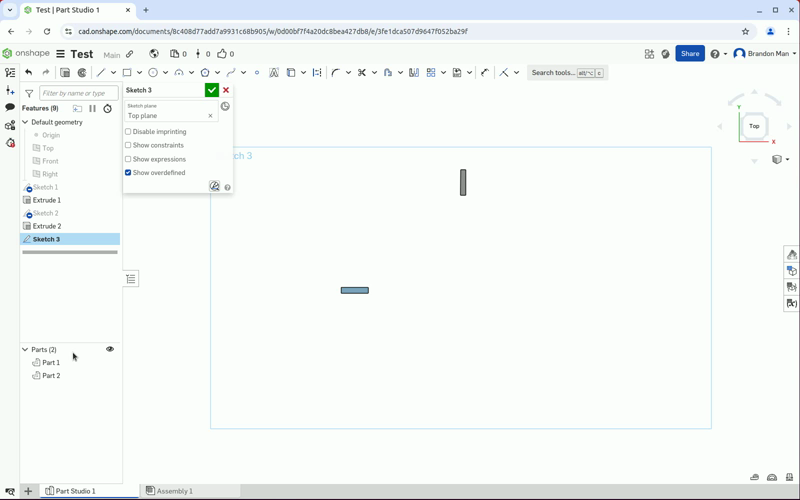
key(y)
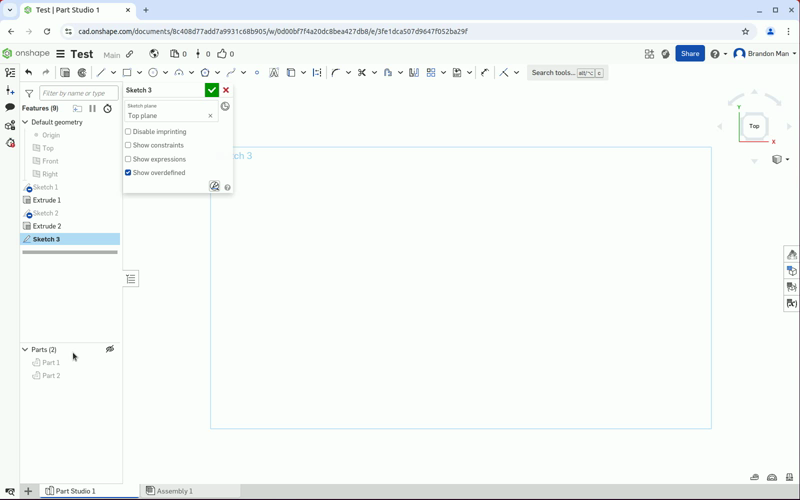
key(l)
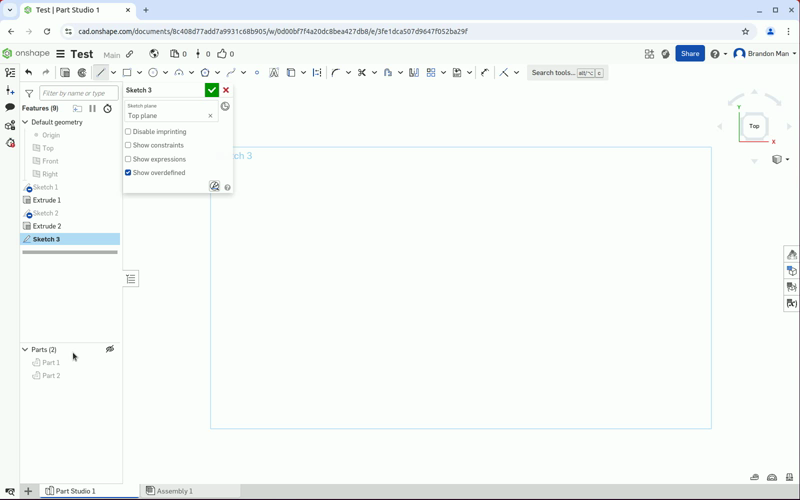
key_down(shift)
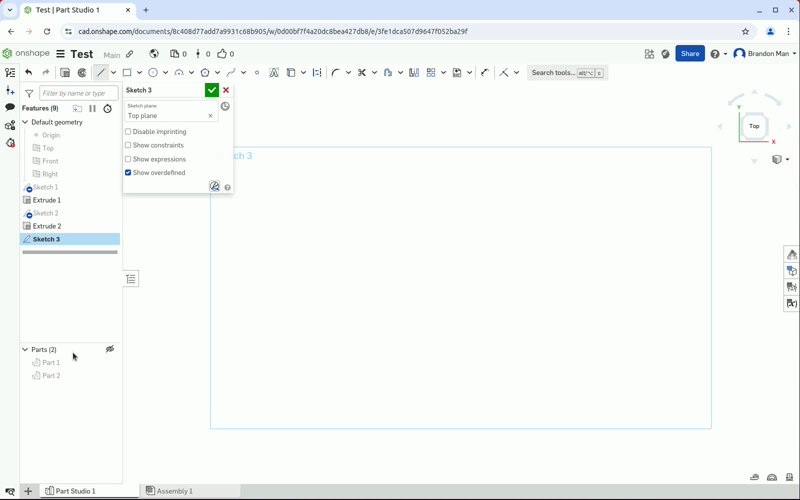
mouse_move(348, 282)
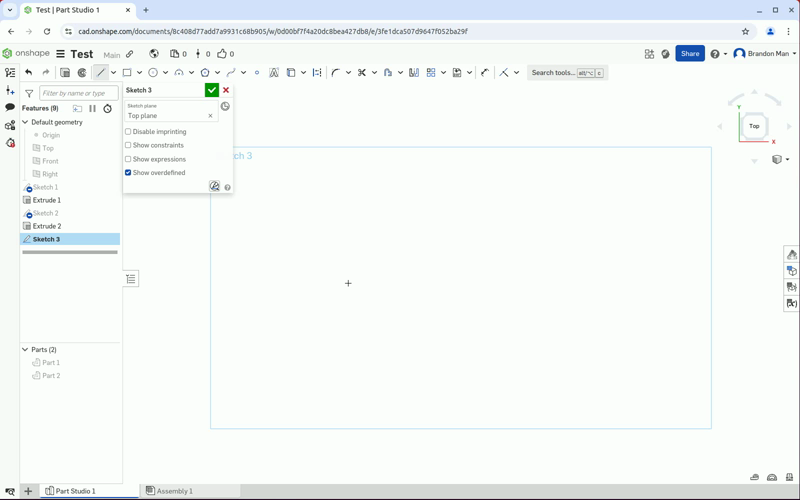
click(348, 282)
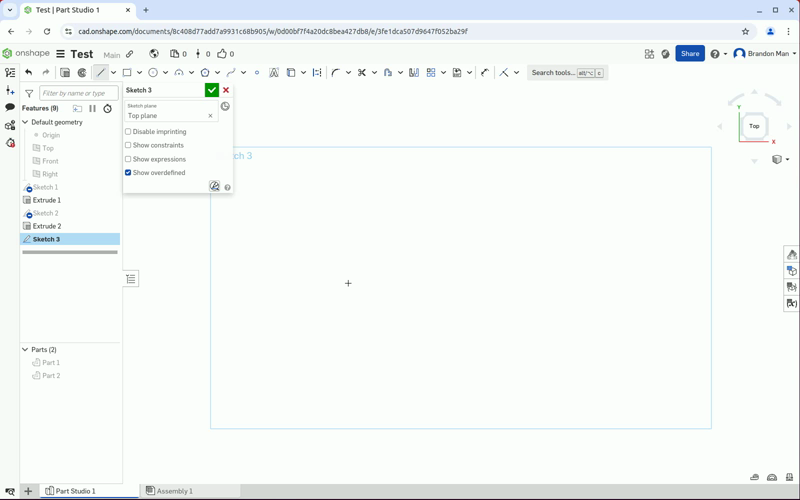
key_up(shift)
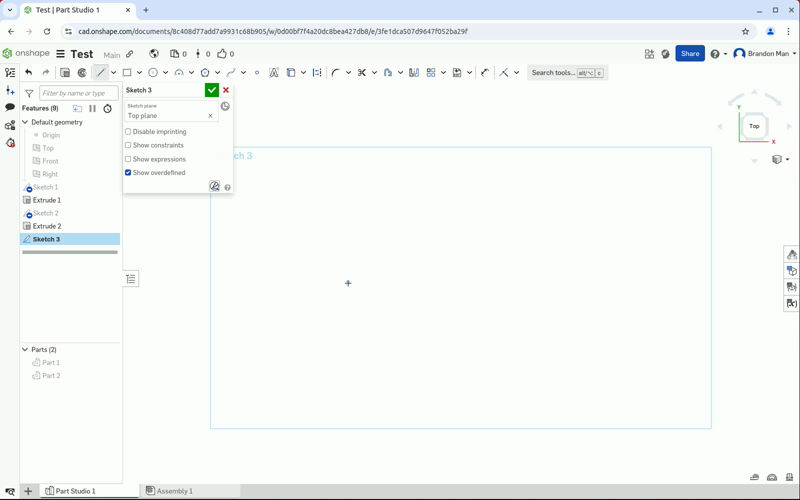
key_down(shift)
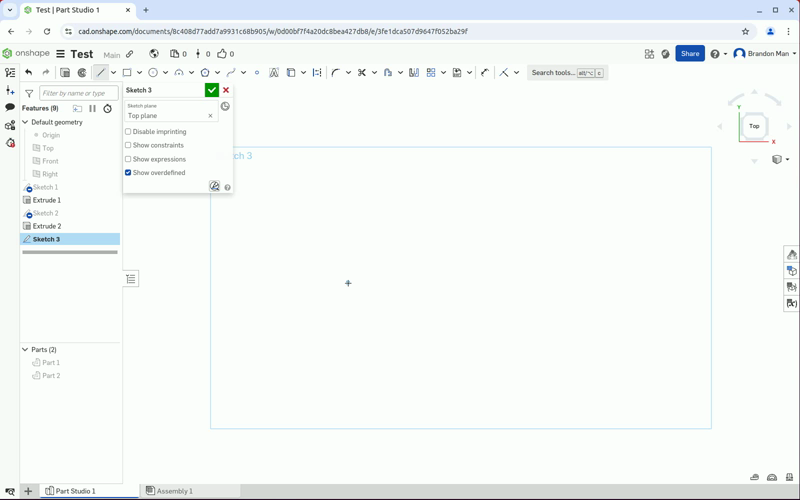
mouse_move(378, 282)
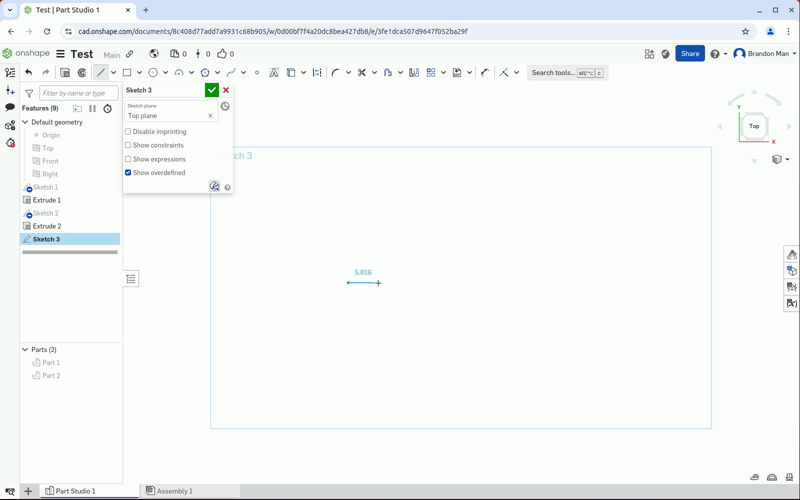
mouse_move(373, 282)
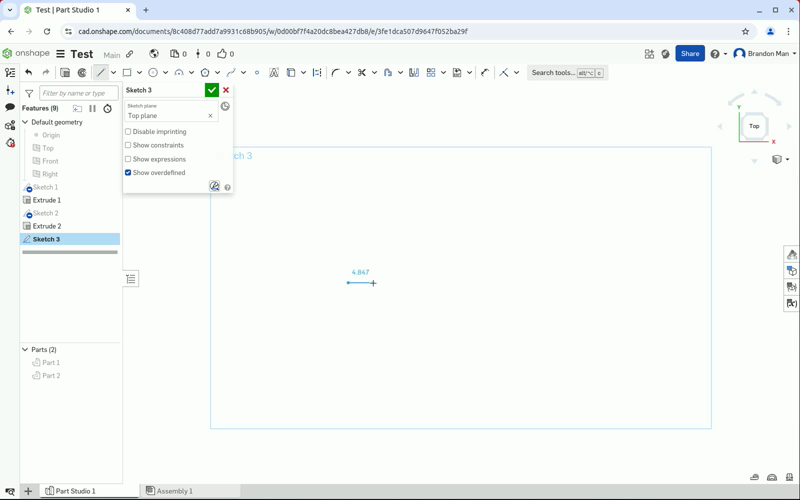
click(373, 282)
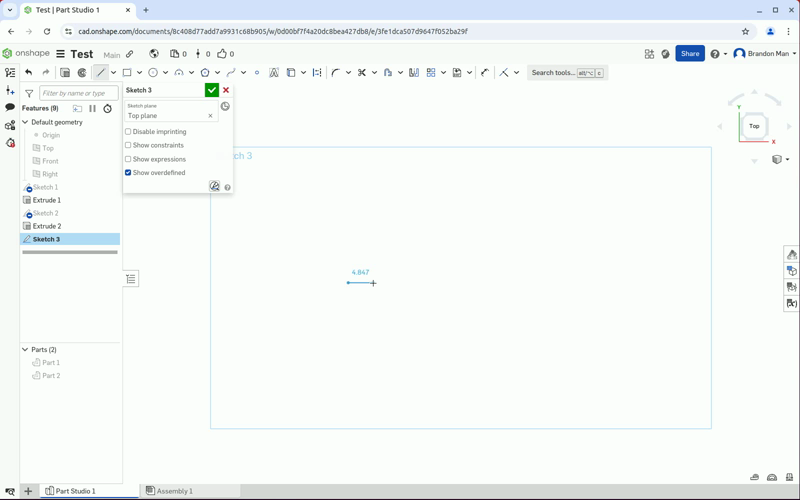
key_up(shift)
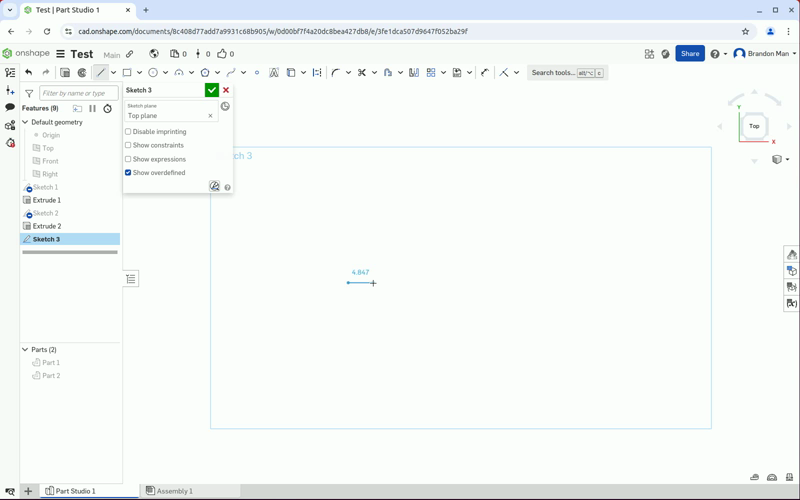
key_down(shift)
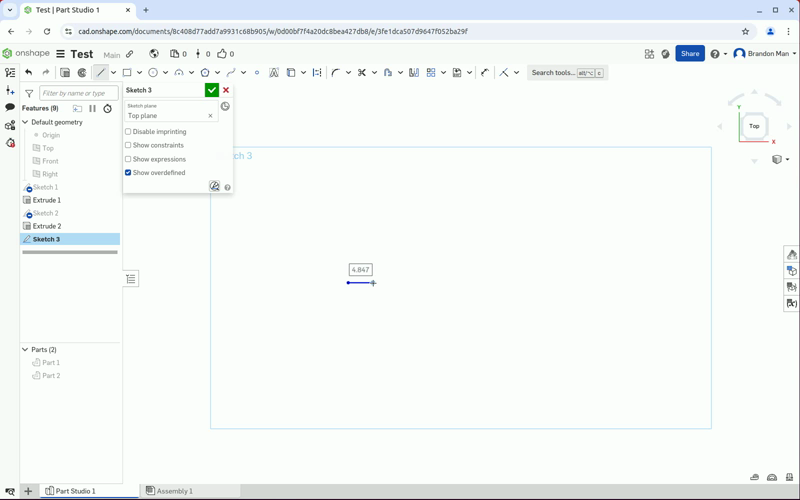
mouse_move(460, 195)
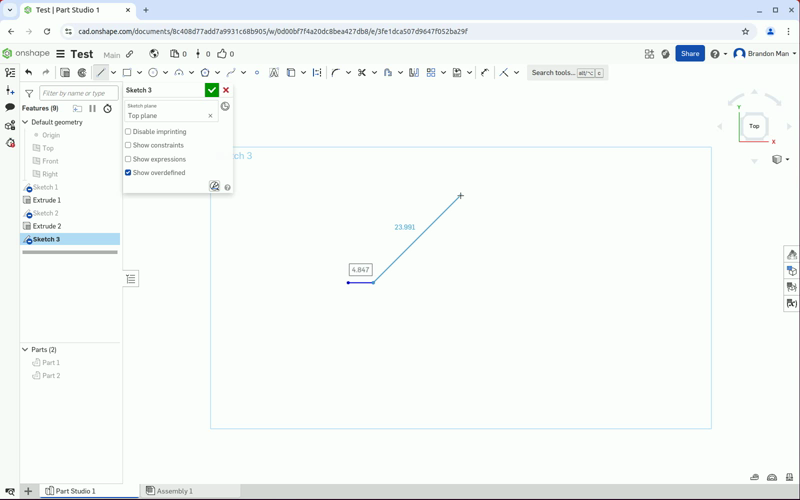
click(460, 195)
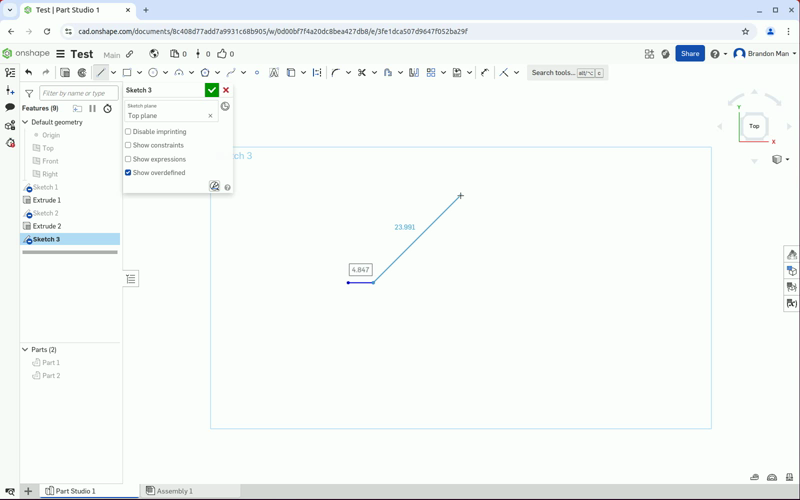
key_up(shift)
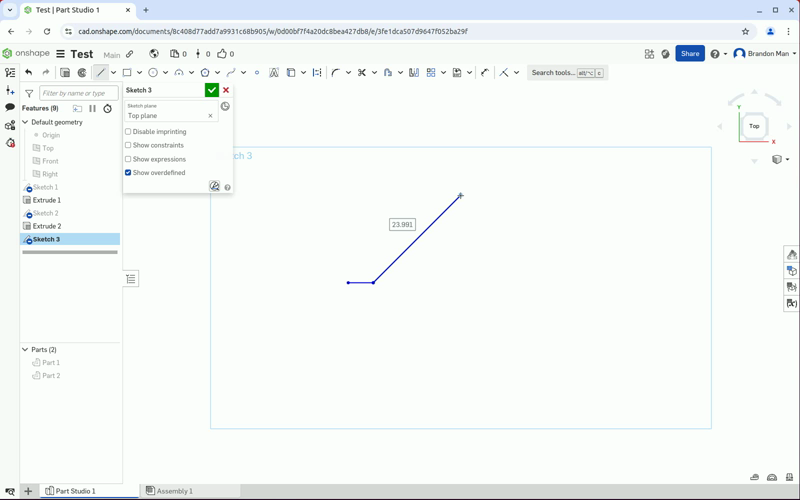
key_down(shift)
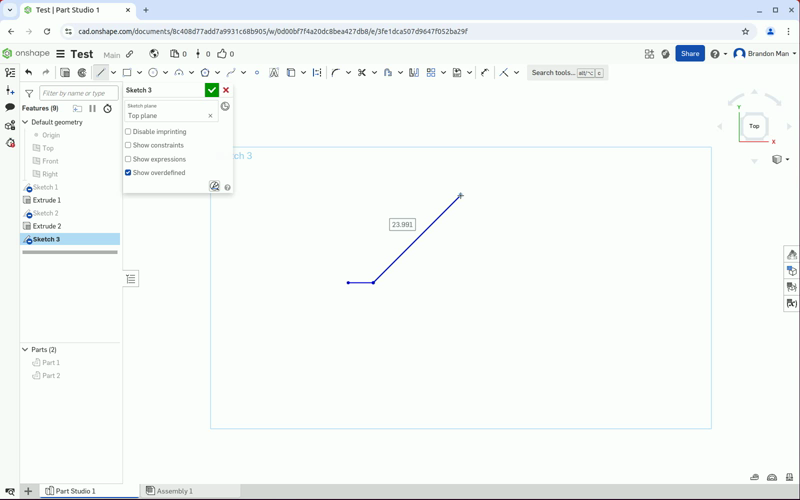
mouse_move(490, 195)
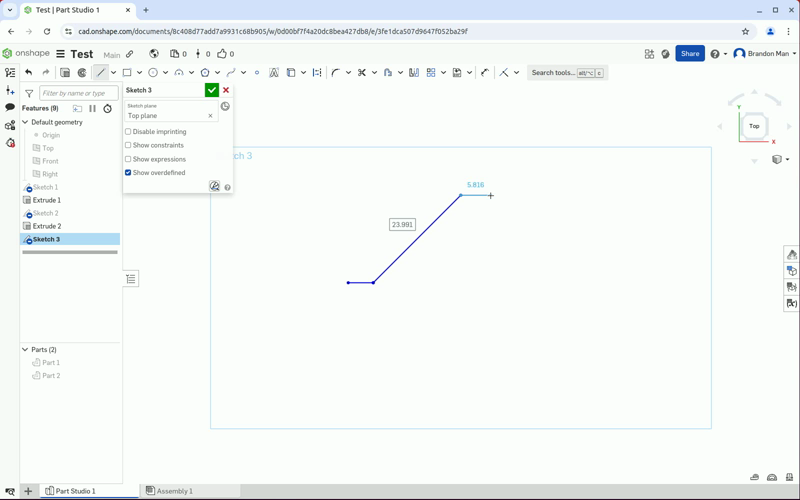
mouse_move(460, 170)
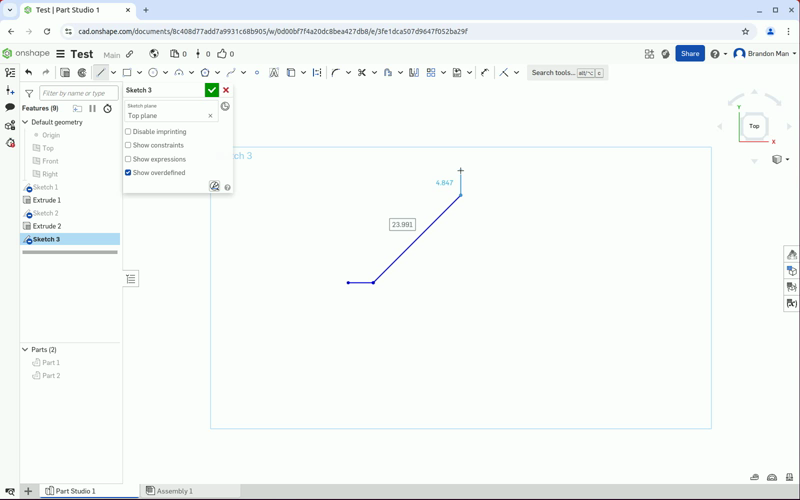
click(460, 170)
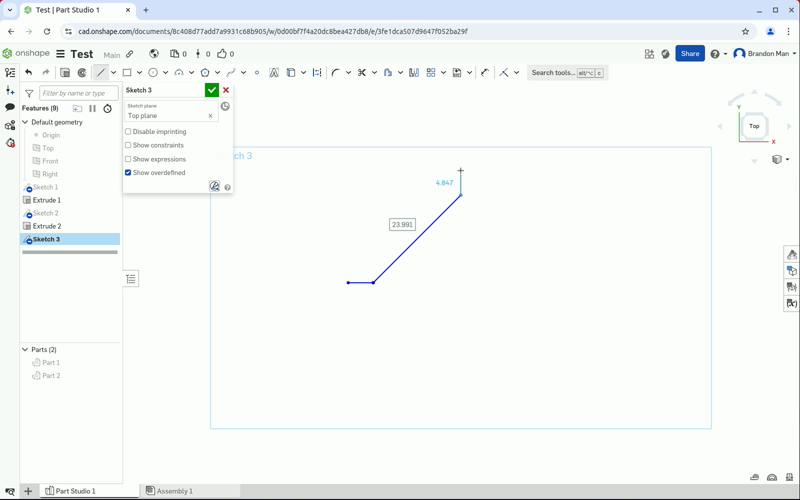
key_up(shift)
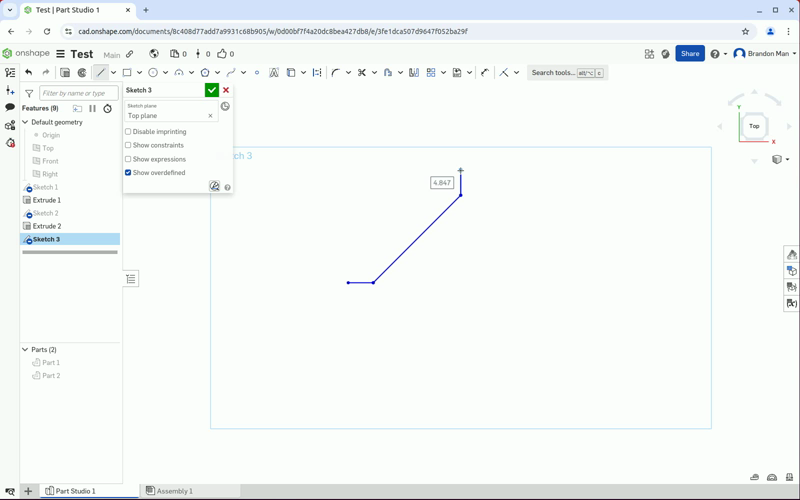
key_down(shift)
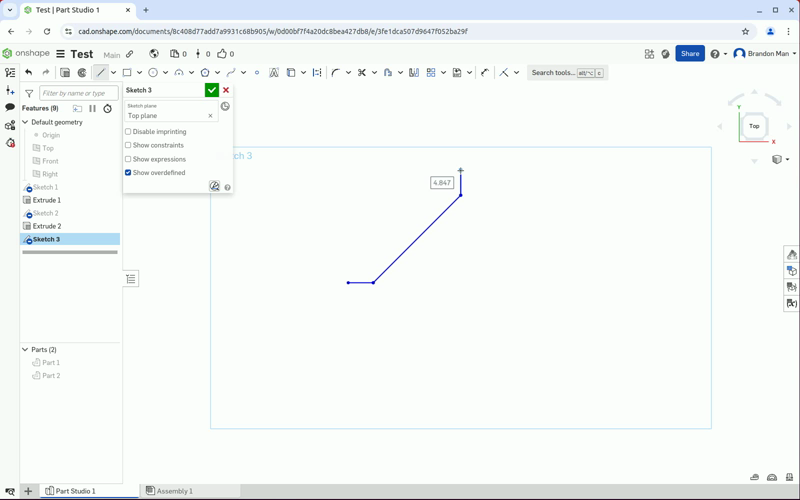
mouse_move(348, 282)
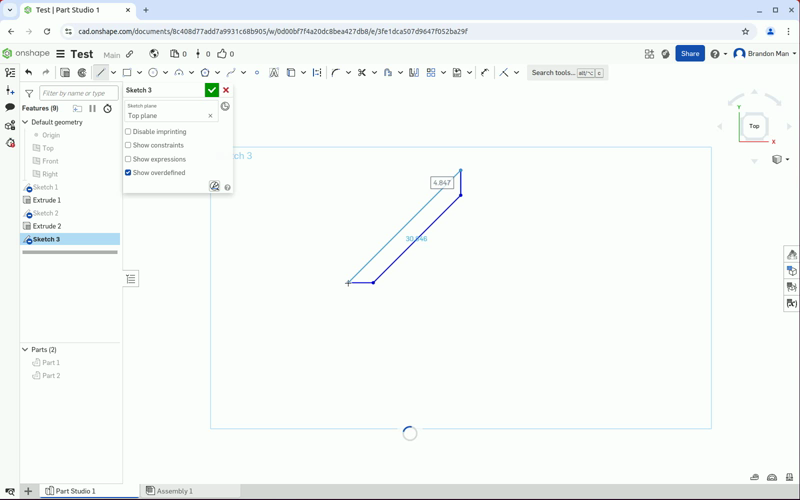
key_up(shift)
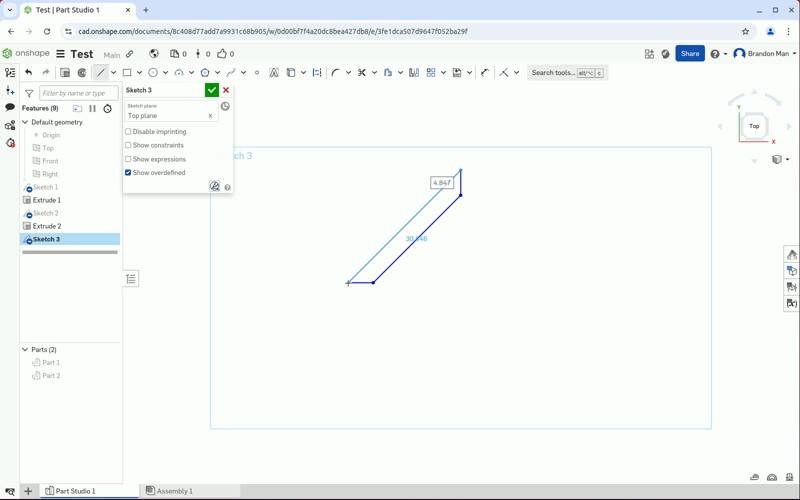
click(348, 282)
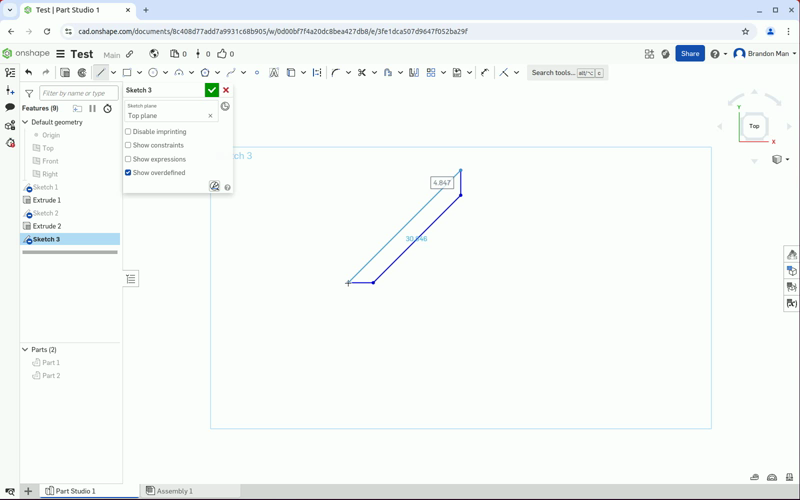
key(esc)
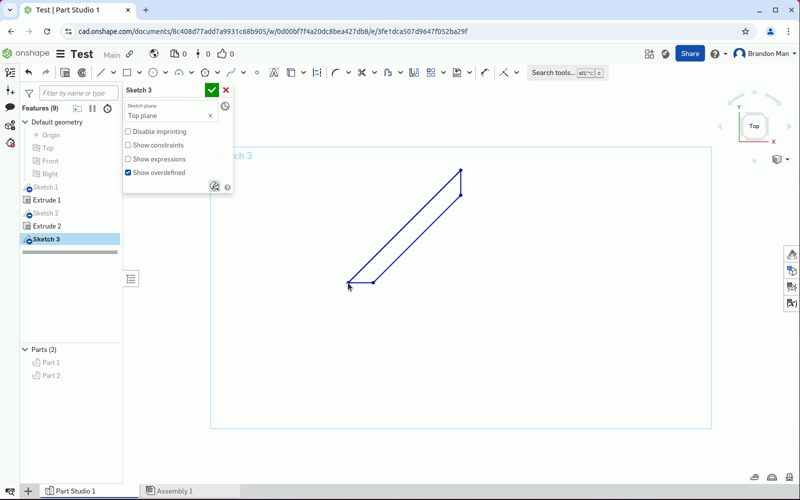
mouse_move(401, 234)
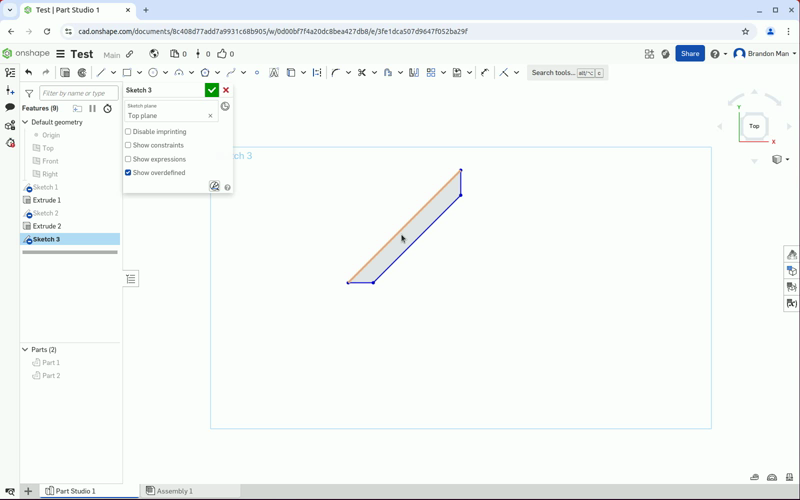
click(401, 234)
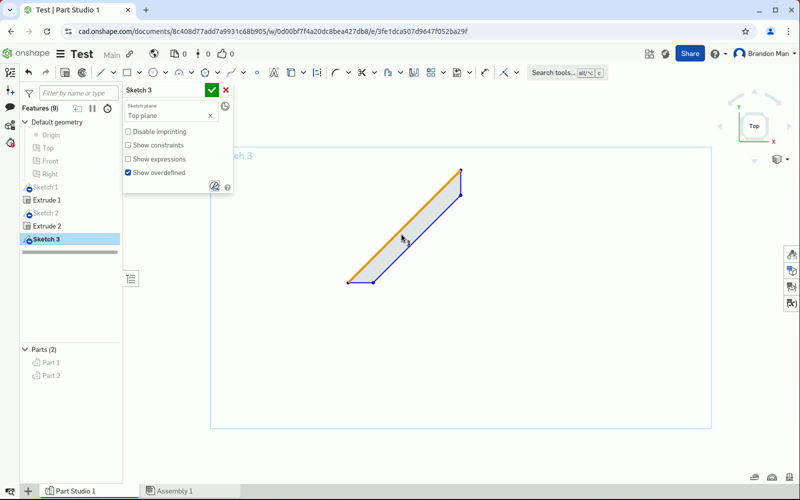
mouse_move(73, 352)
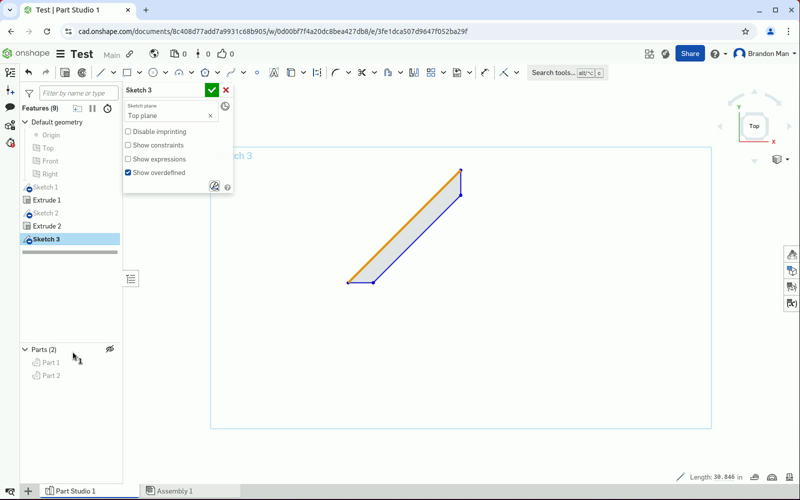
key(shift+y)
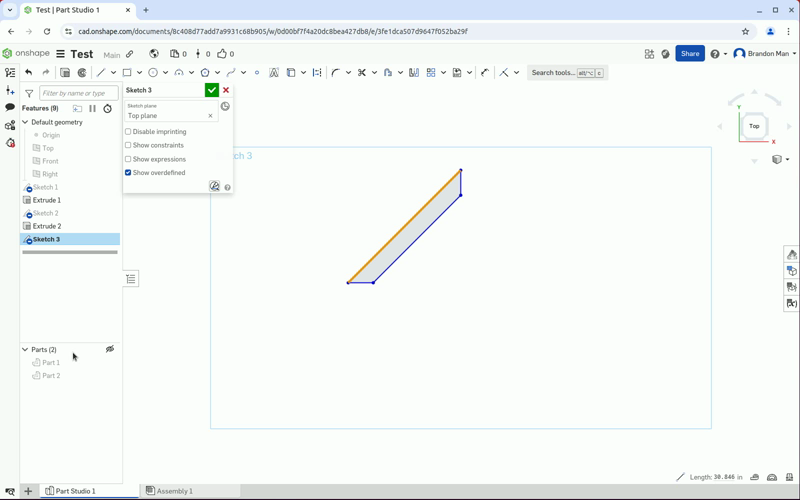
key(shift+e)
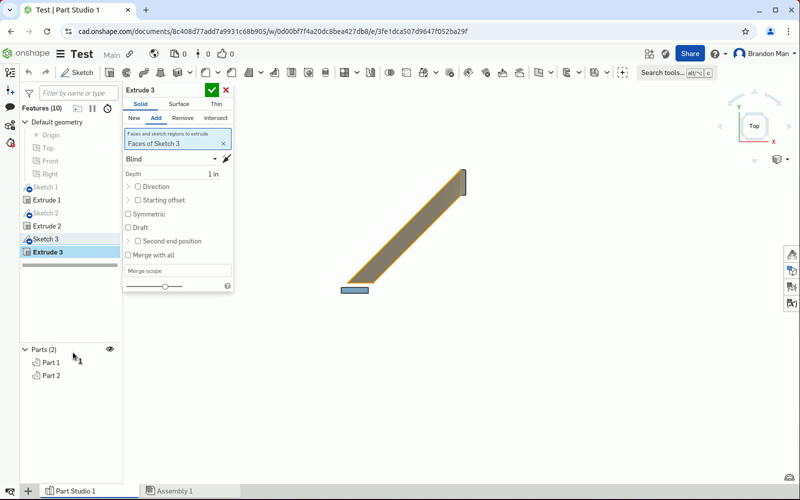
mouse_move(143, 106)
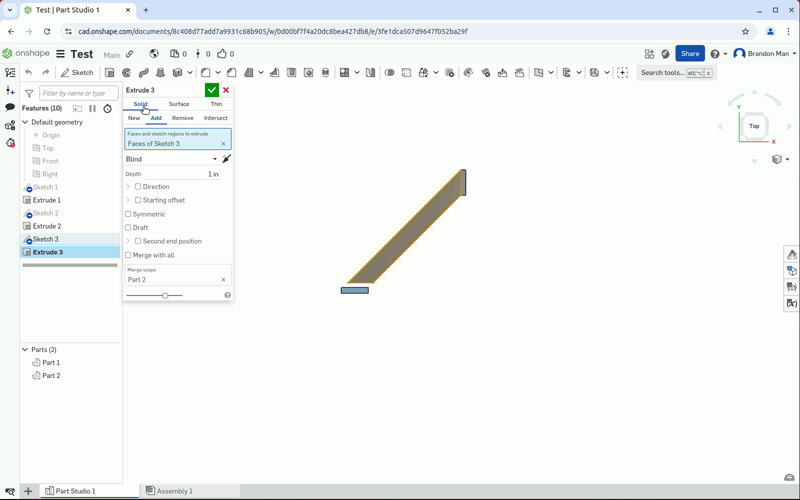
click(143, 106)
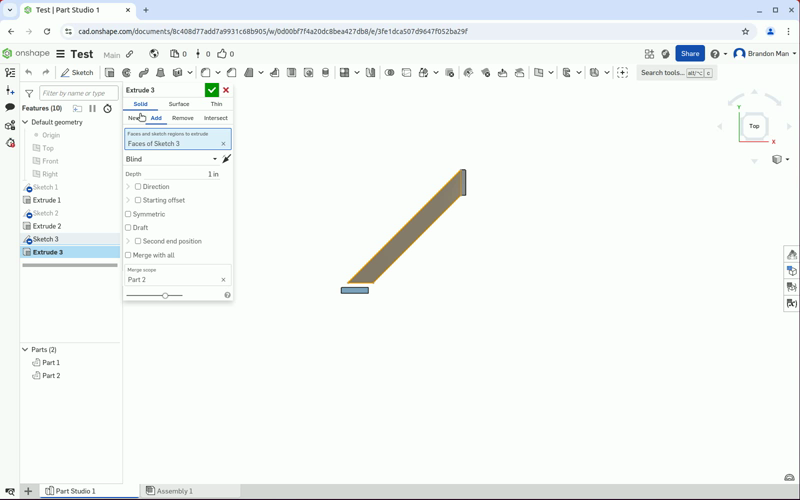
mouse_move(137, 120)
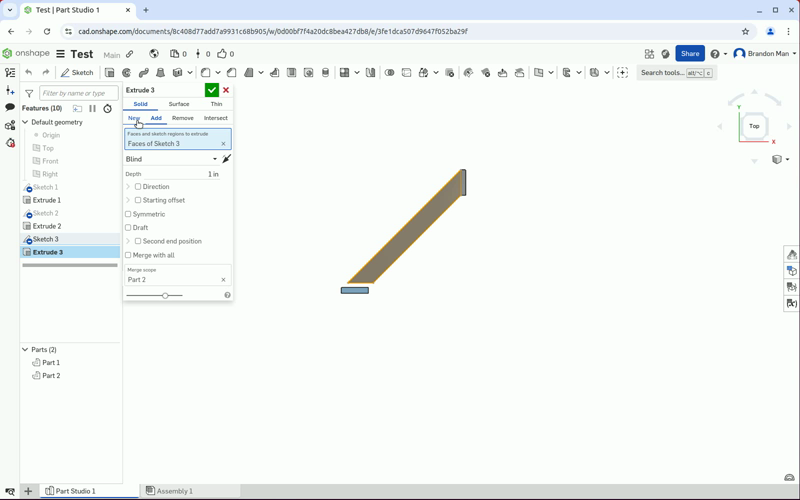
click(137, 120)
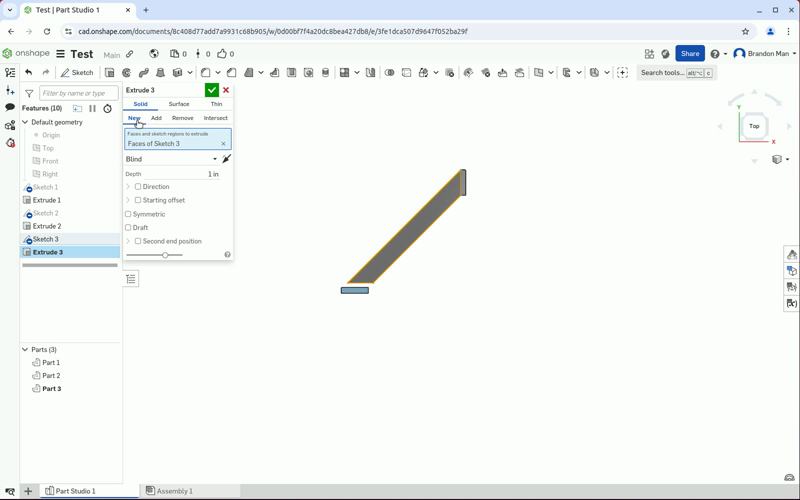
key(tab, 4)
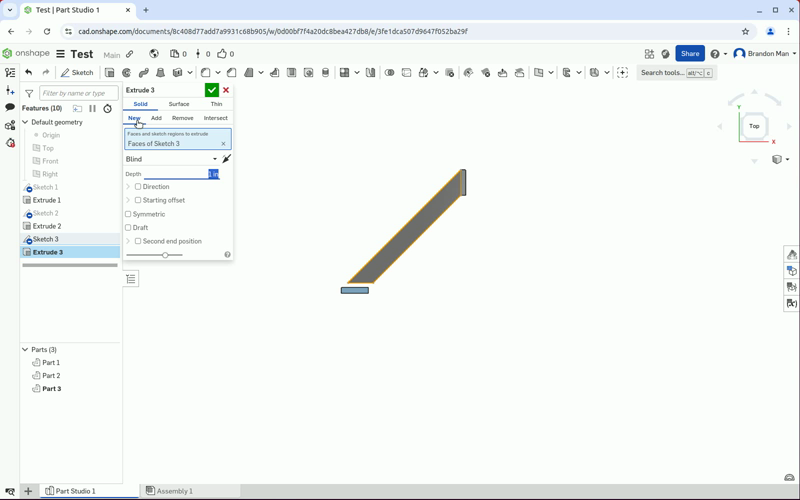
text(1.204)
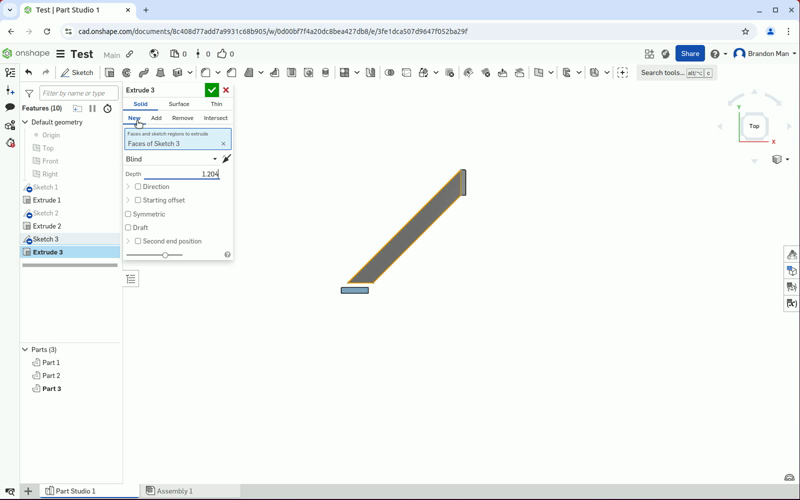
key(enter)
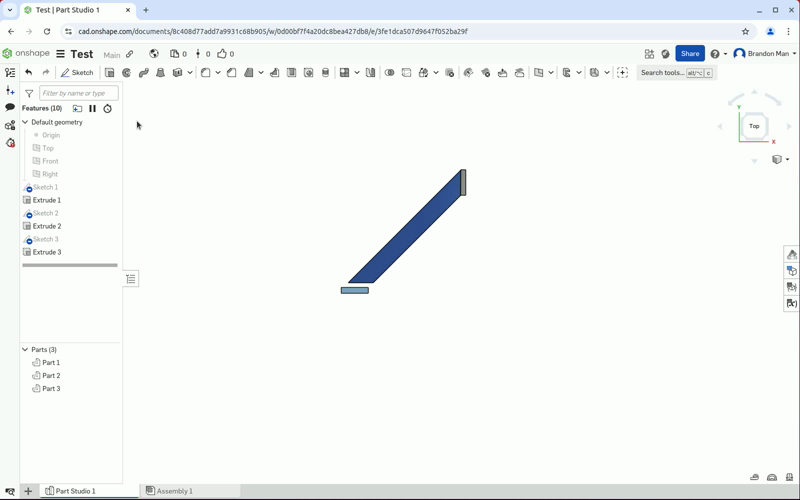
key(shift+h)
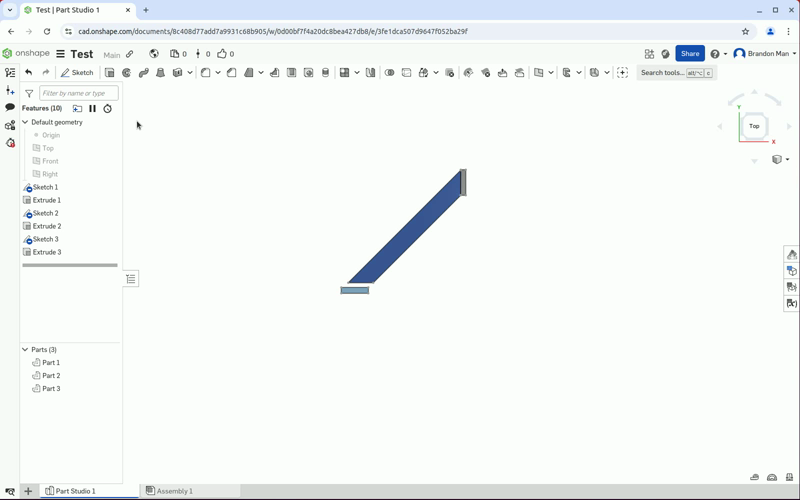
key(shift+h)
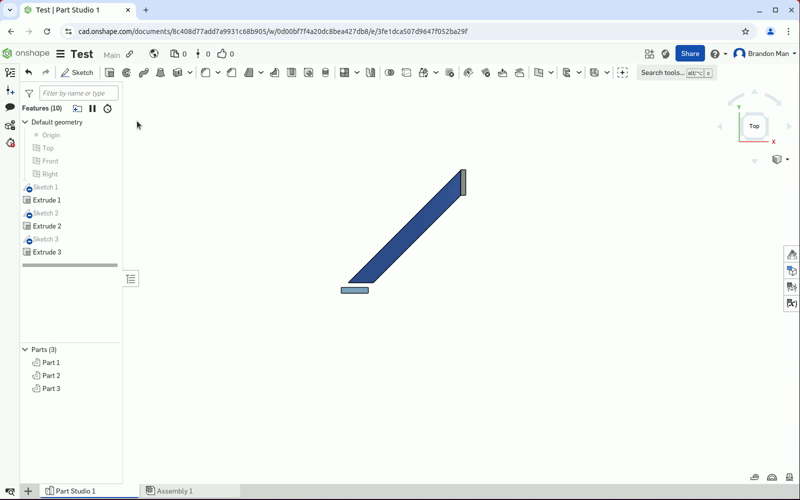
mouse_move(73, 189)
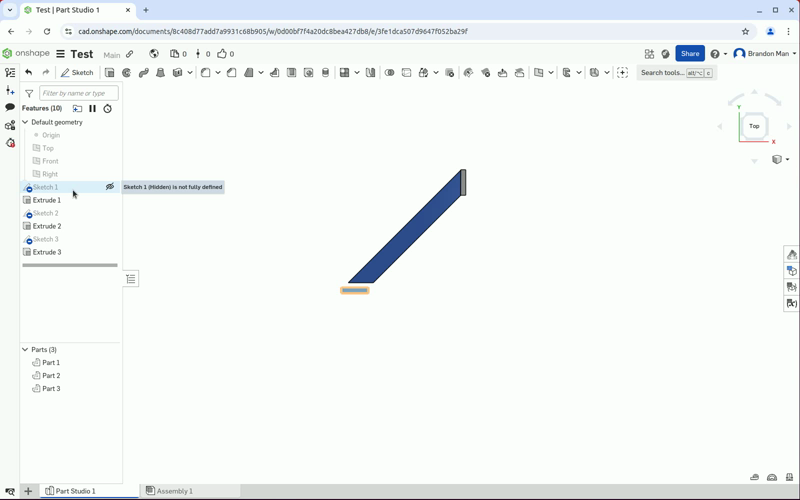
click(73, 189)
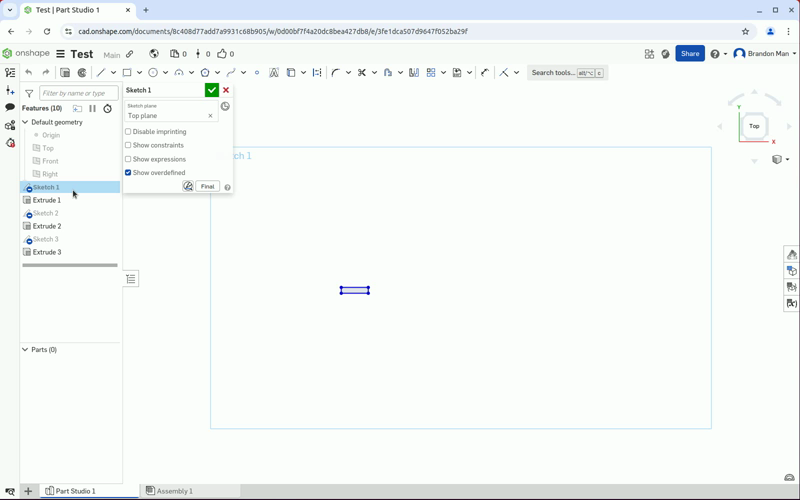
mouse_move(229, 92)
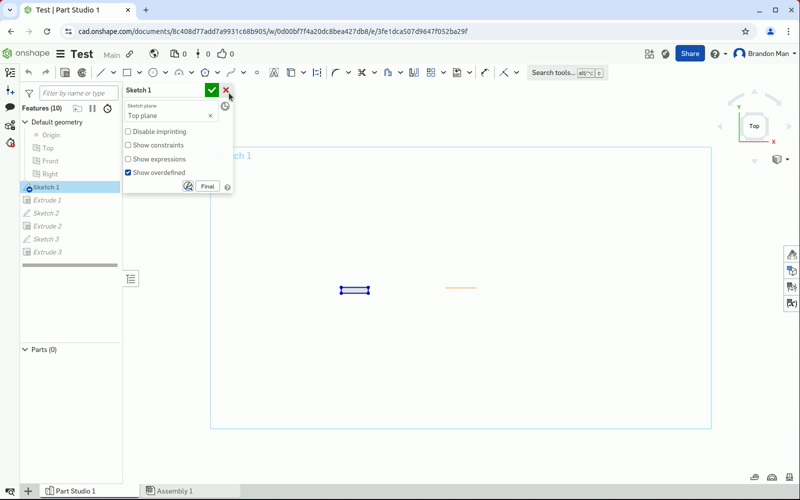
click(229, 92)
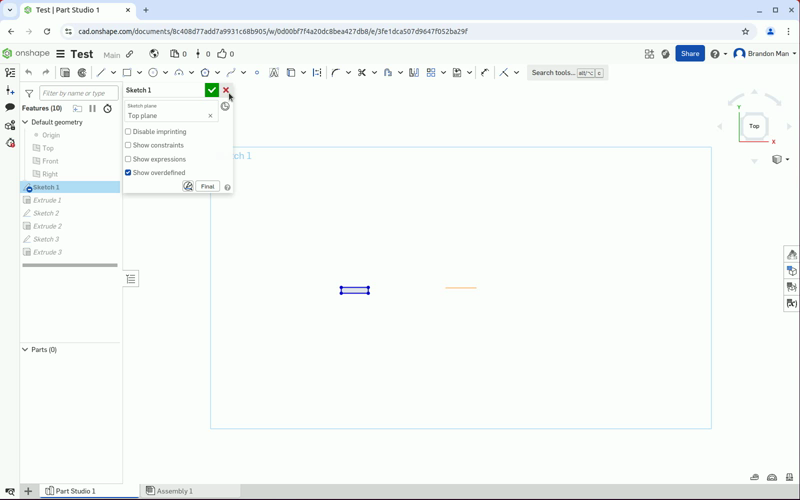
key(shift+s)
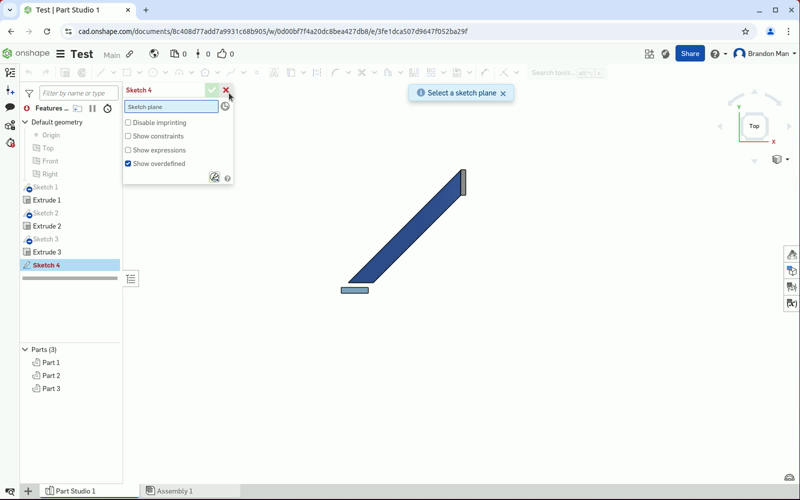
mouse_move(73, 150)
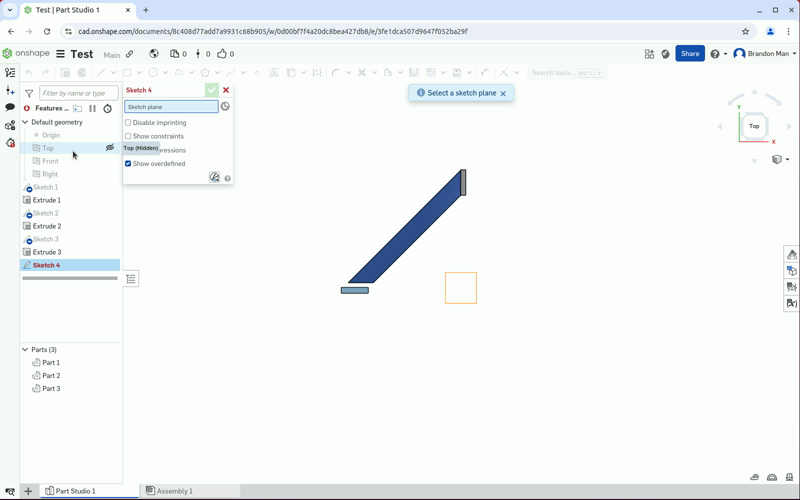
click(73, 150)
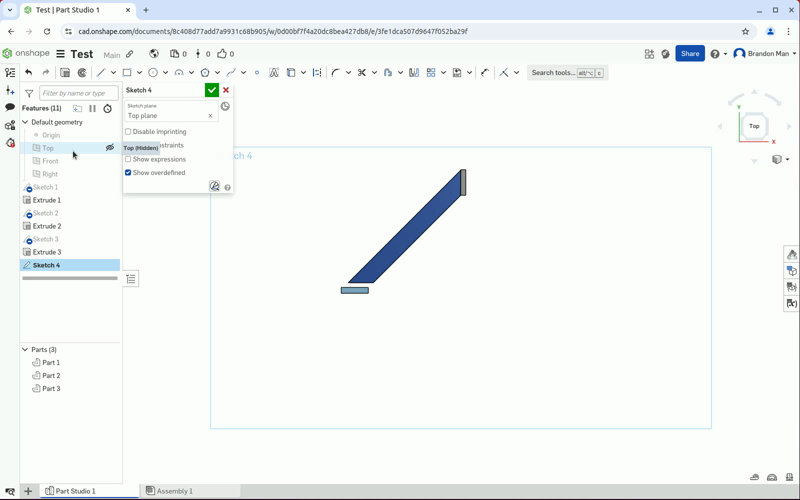
mouse_move(73, 352)
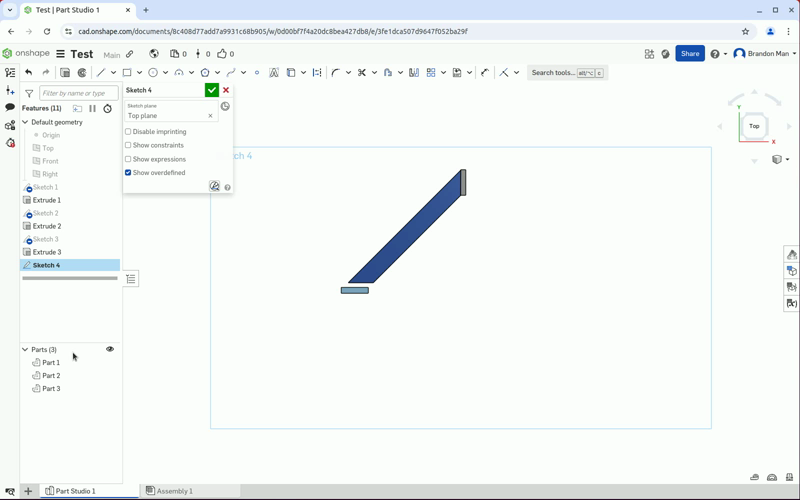
key(y)
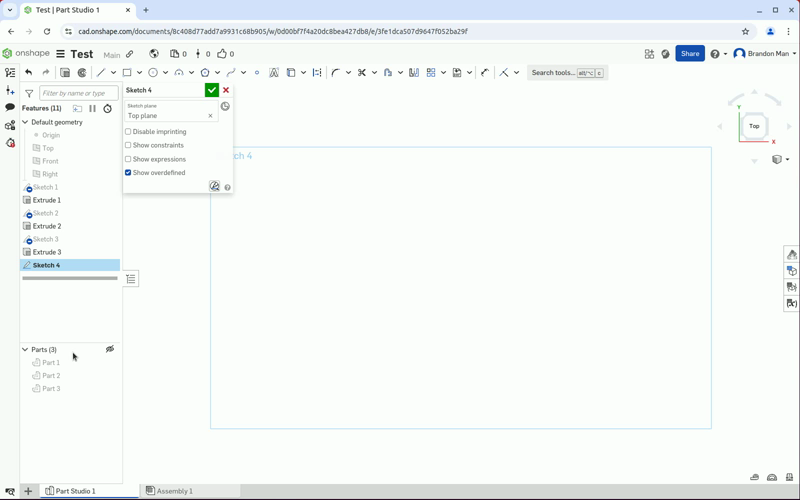
key(l)
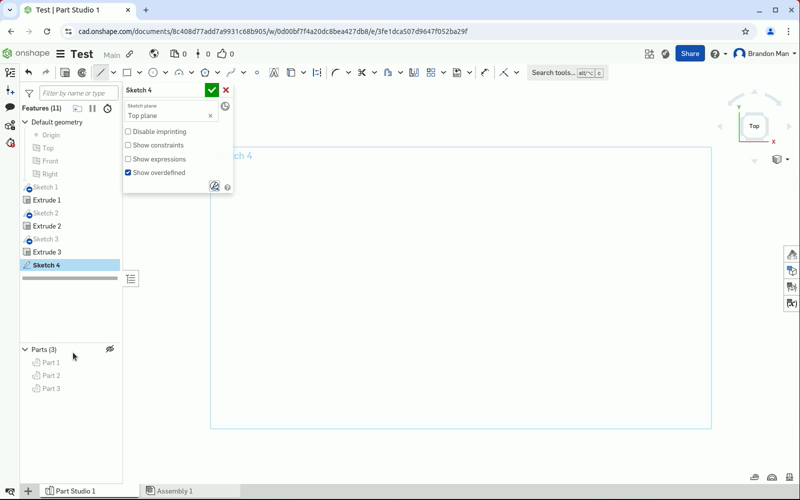
key_down(shift)
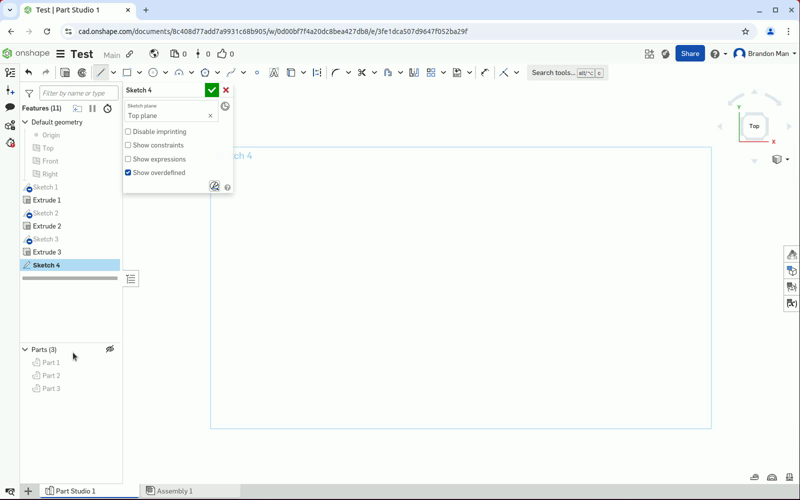
mouse_move(460, 195)
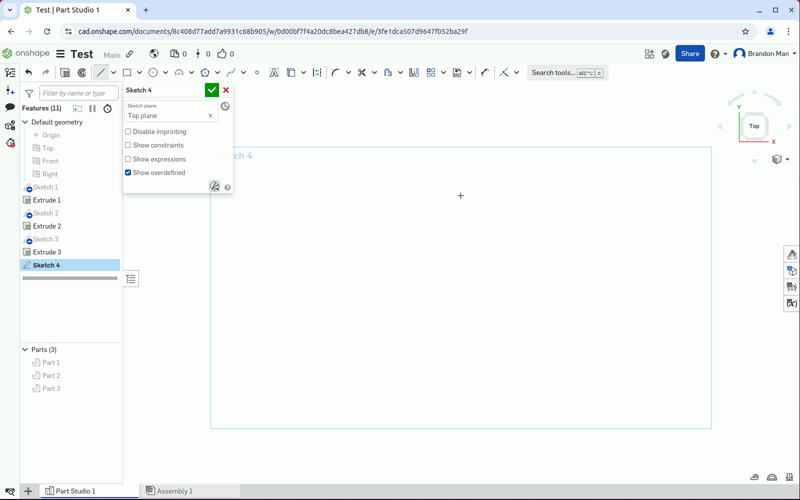
click(460, 195)
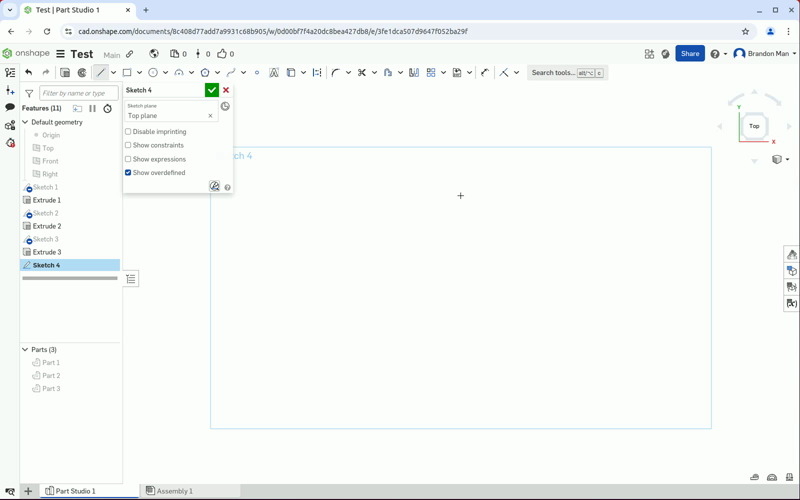
key_up(shift)
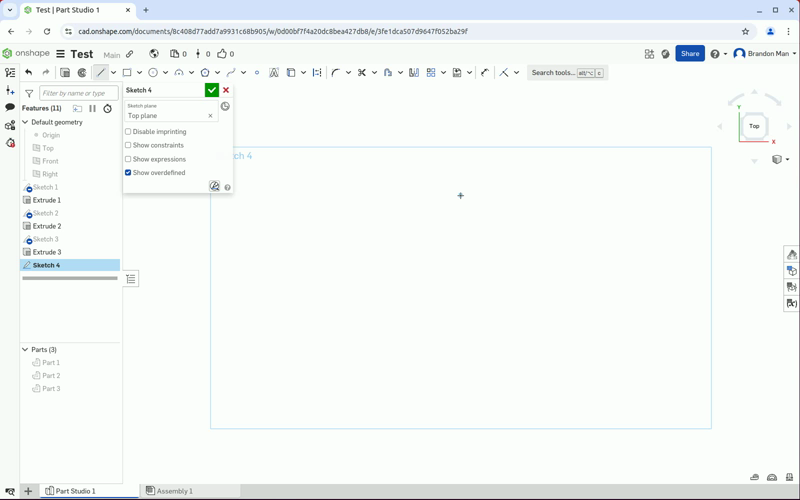
key_down(shift)
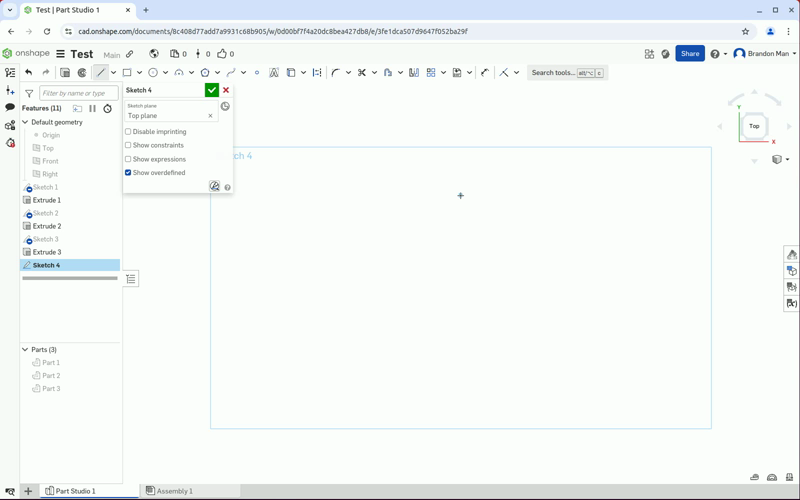
mouse_move(490, 195)
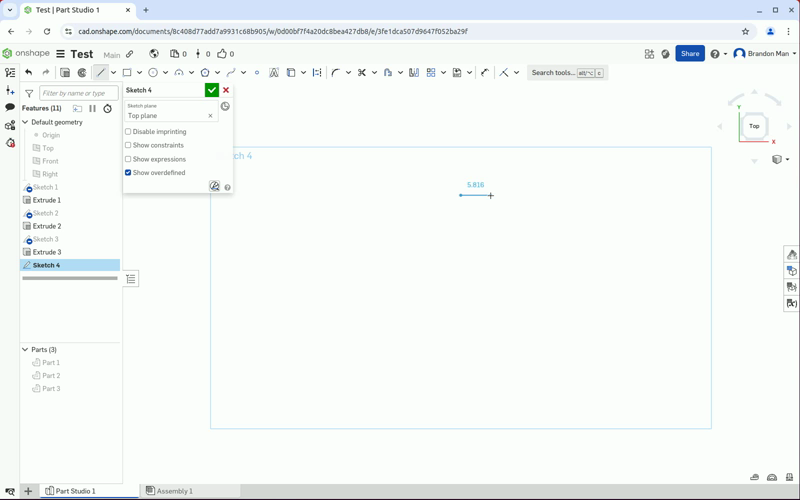
mouse_move(465, 195)
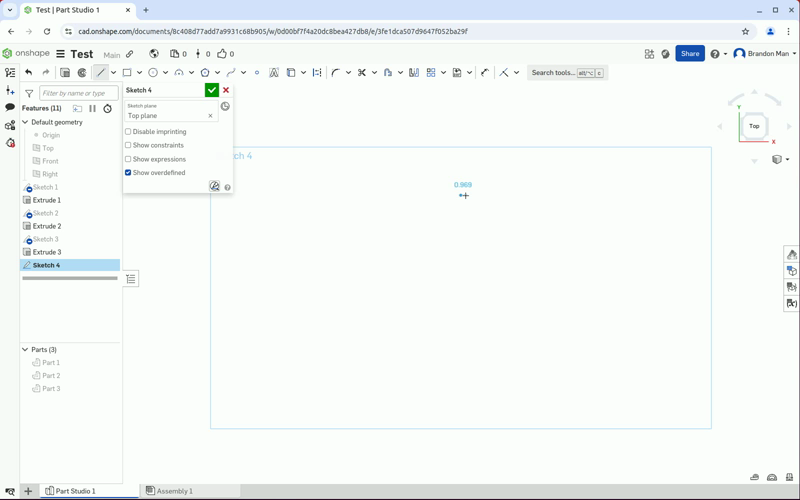
scroll(6)
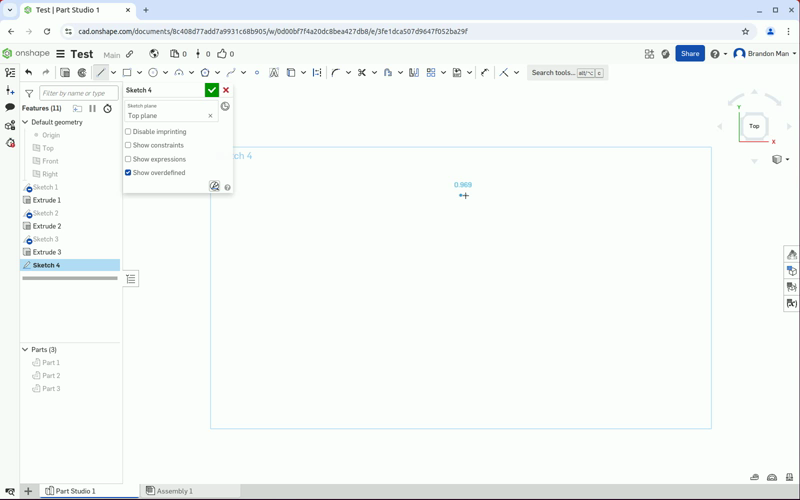
scroll(6)
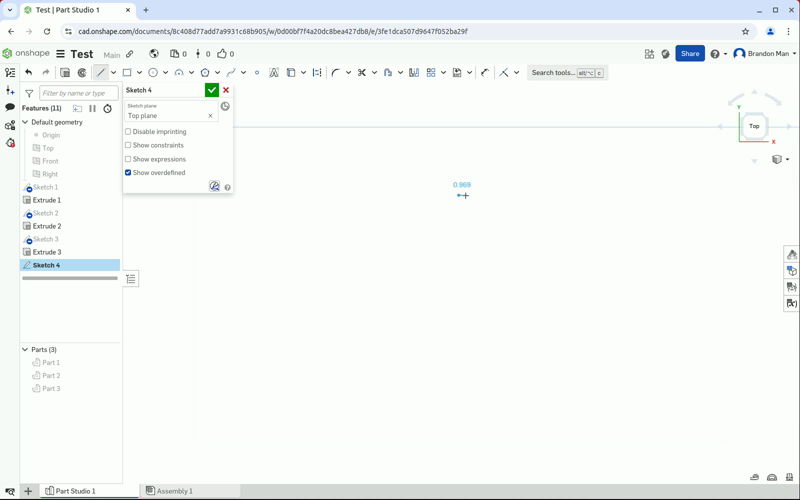
scroll(6)
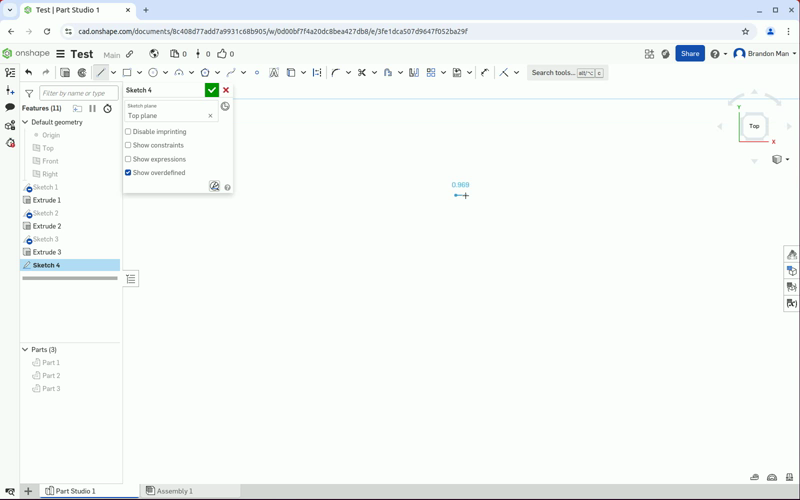
scroll(6)
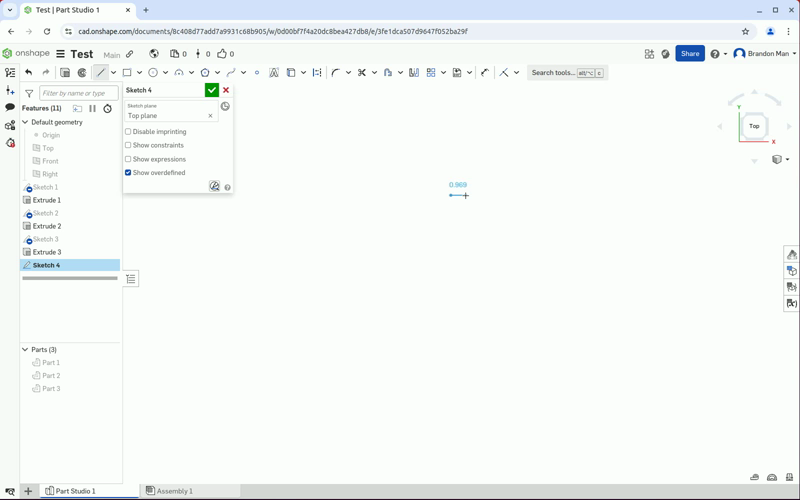
scroll(6)
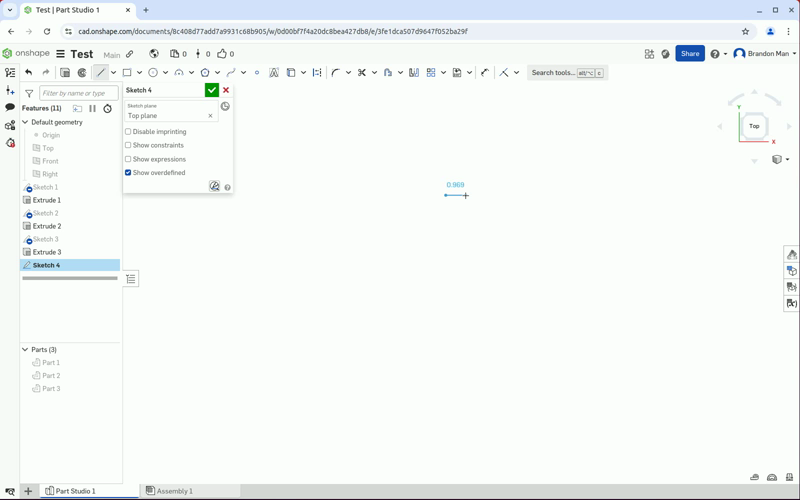
scroll(6)
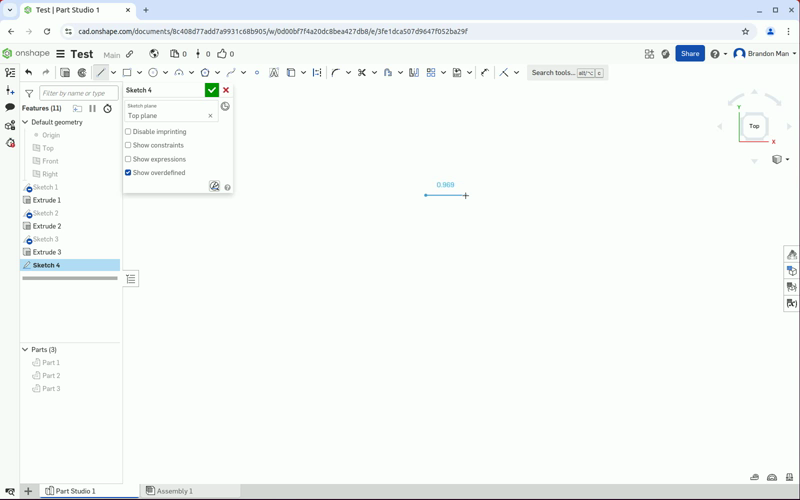
scroll(6)
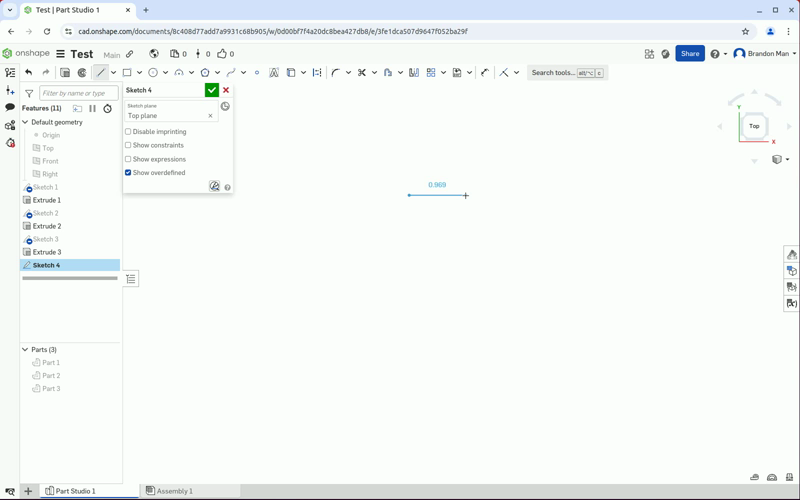
click(465, 195)
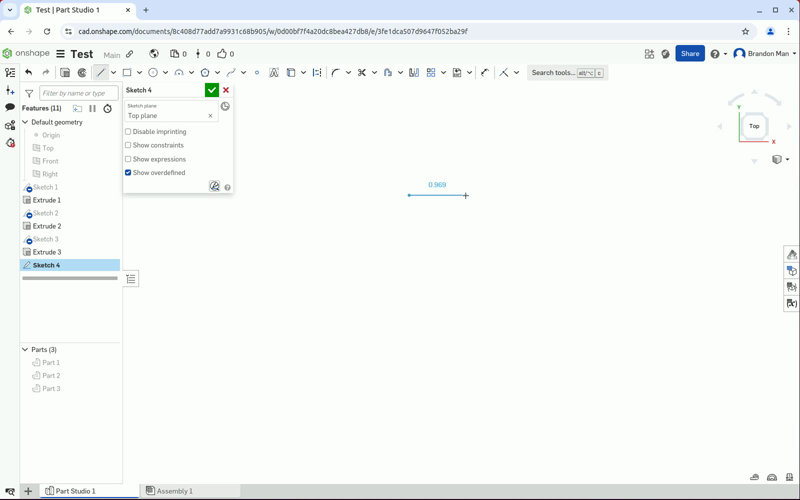
scroll(-6)
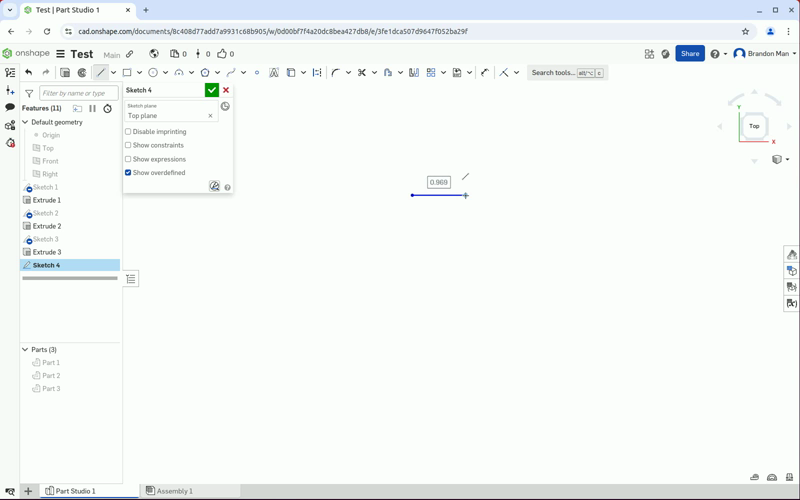
scroll(-6)
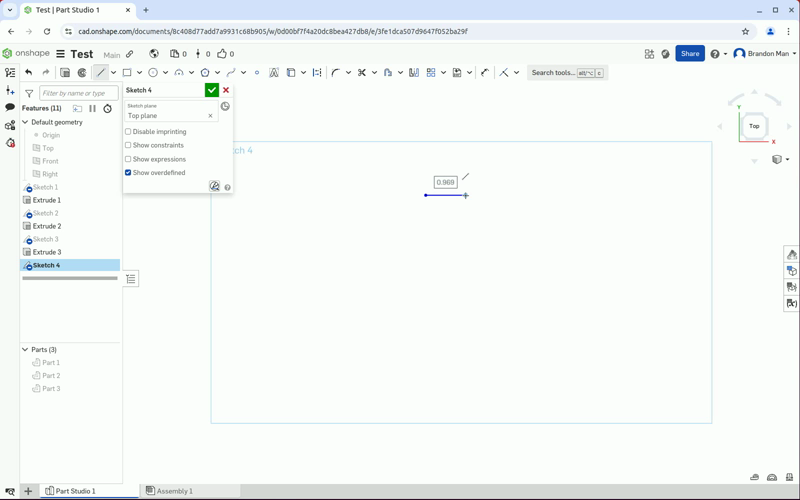
scroll(-6)
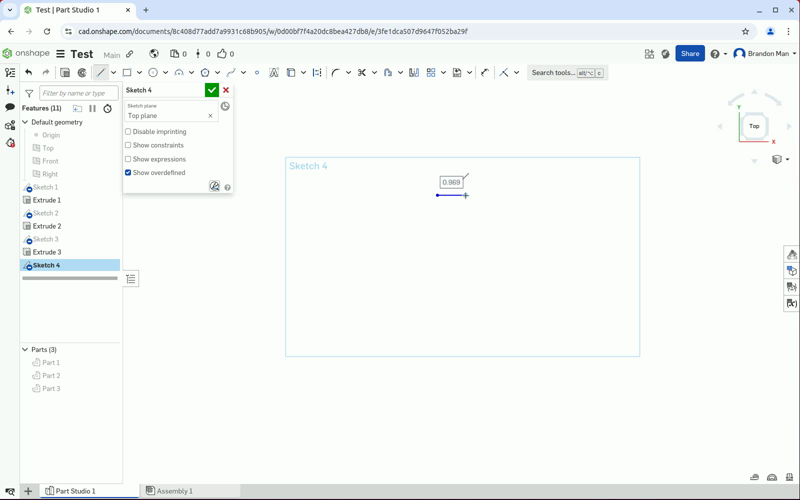
scroll(-6)
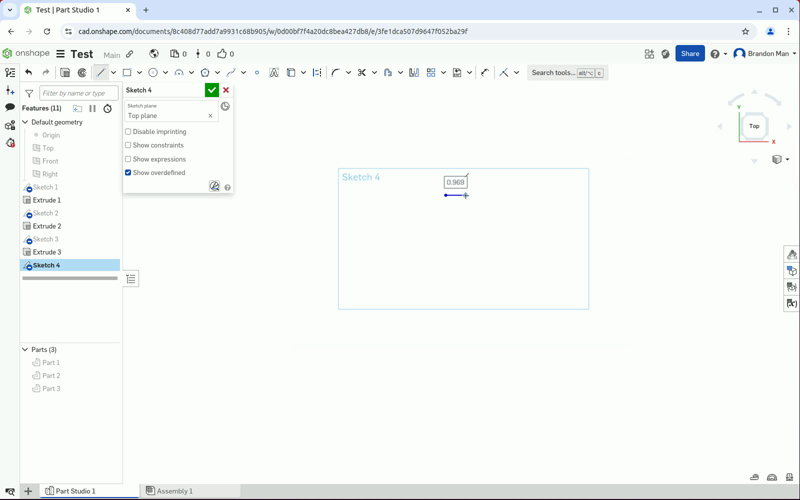
scroll(-6)
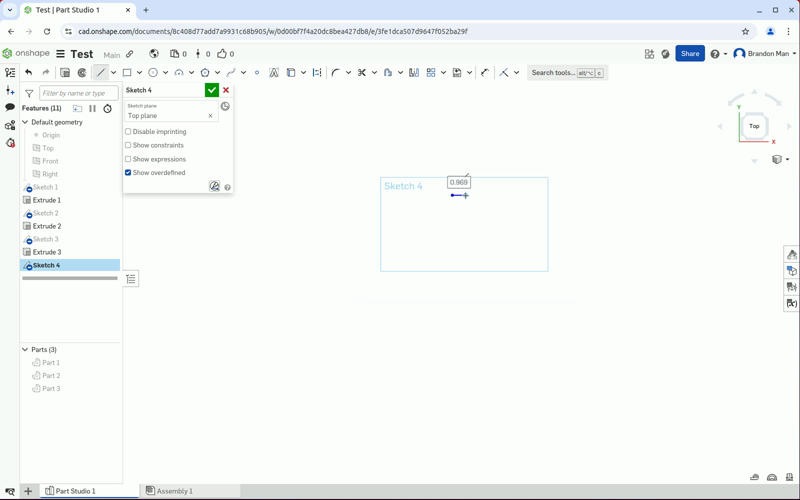
scroll(-6)
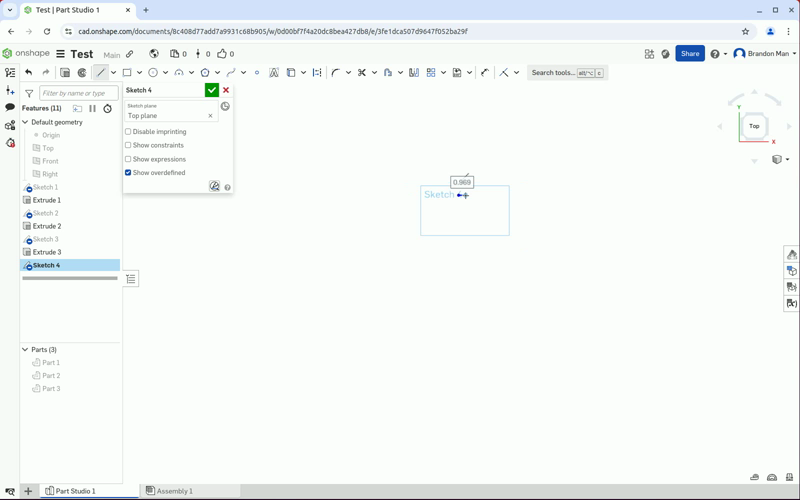
scroll(-6)
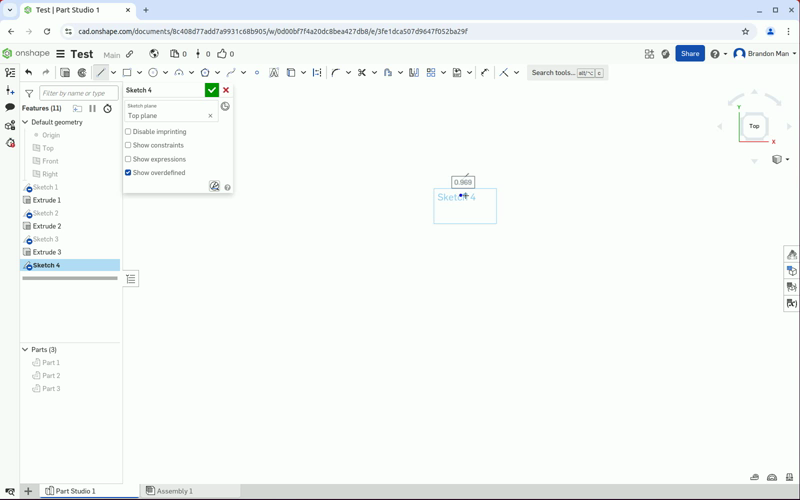
key_up(shift)
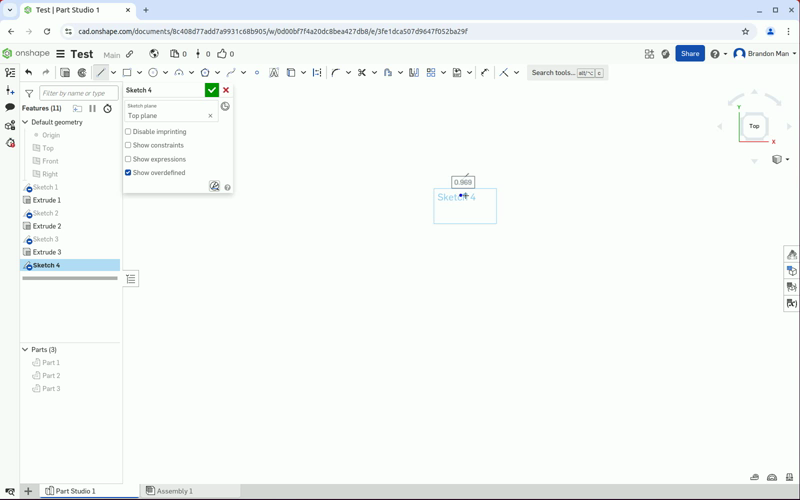
key_down(shift)
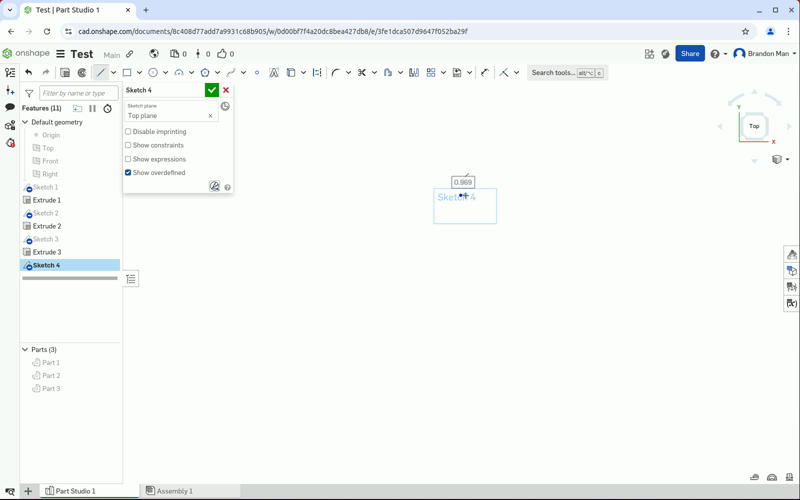
mouse_move(495, 195)
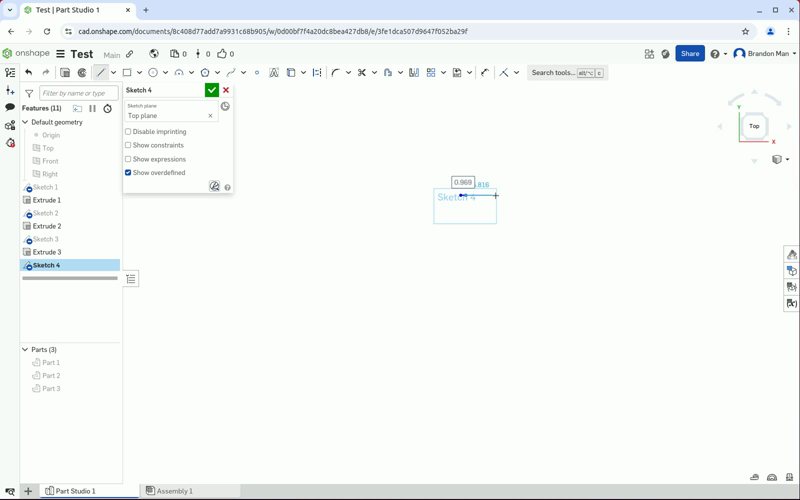
mouse_move(465, 169)
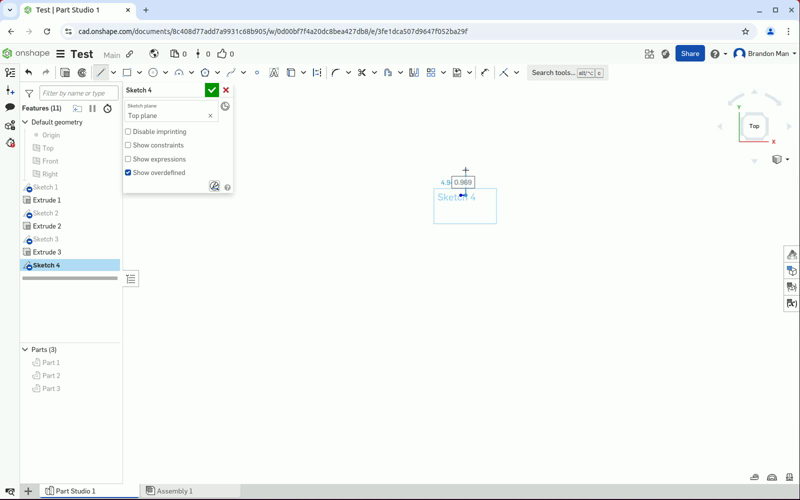
click(465, 169)
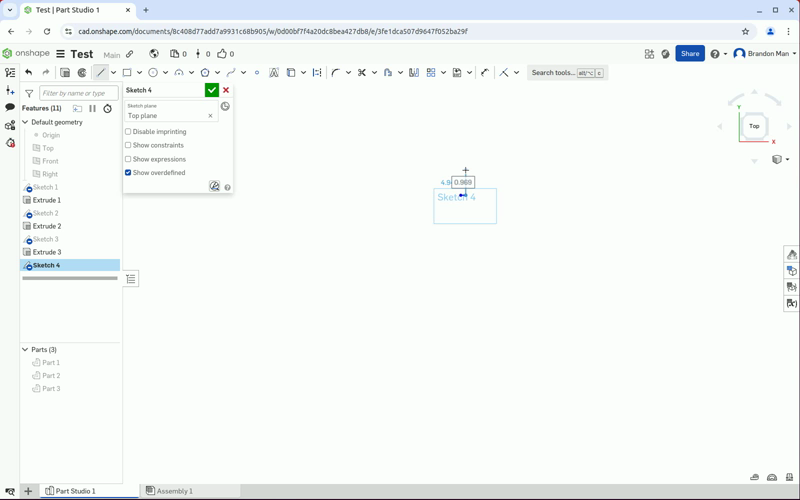
key_up(shift)
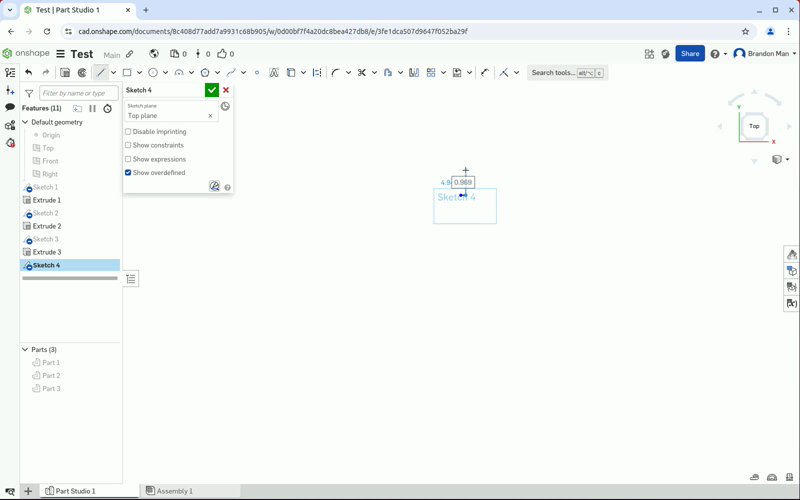
key_down(shift)
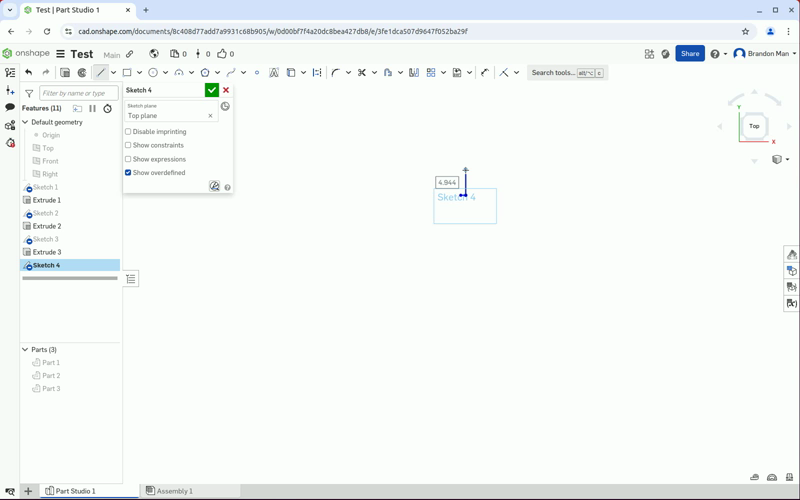
mouse_move(495, 169)
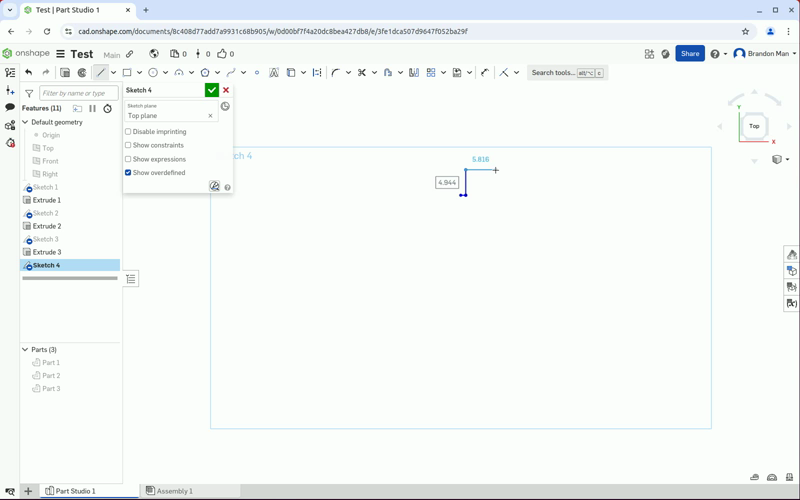
mouse_move(460, 169)
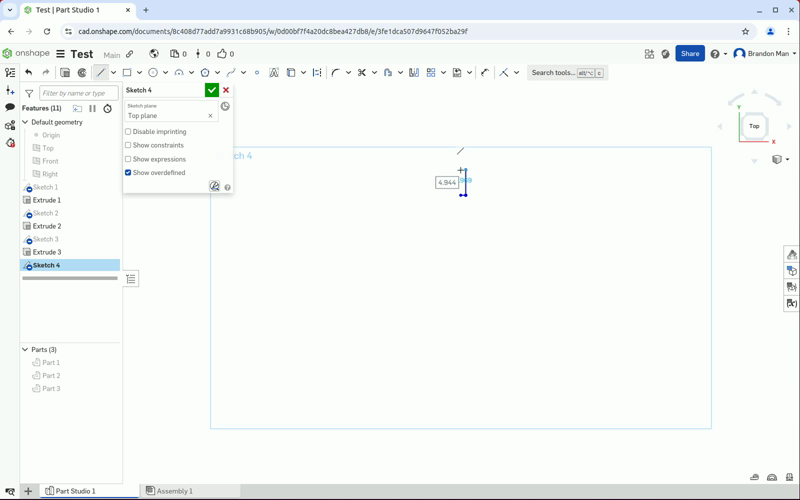
scroll(6)
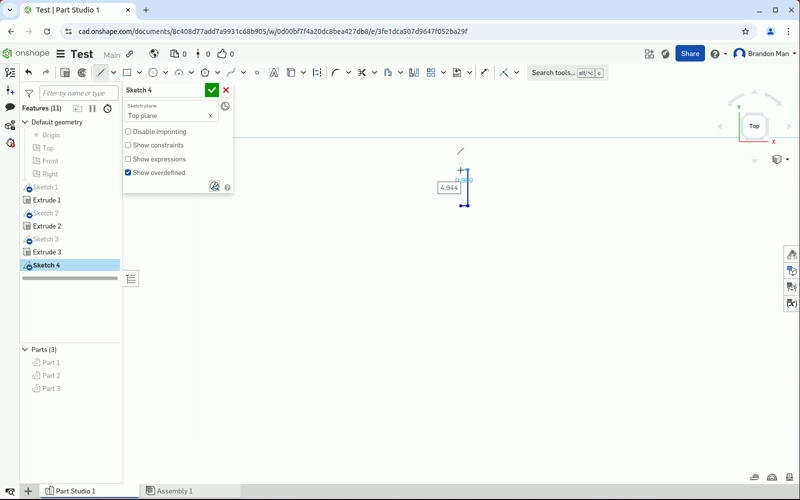
scroll(6)
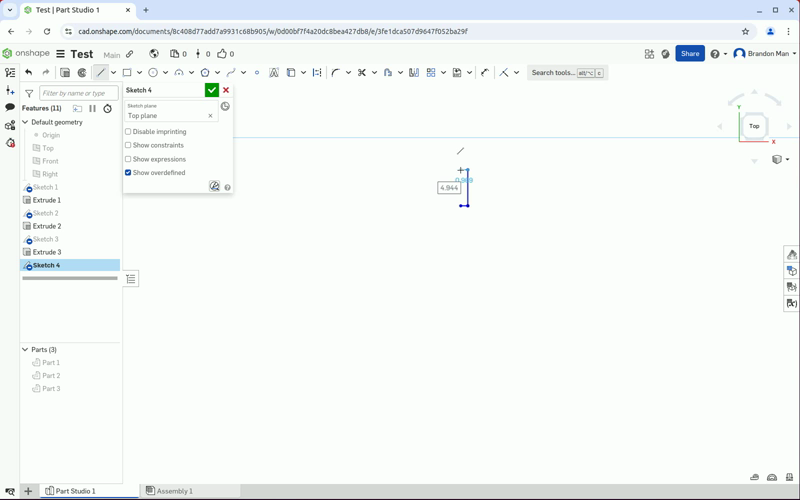
scroll(6)
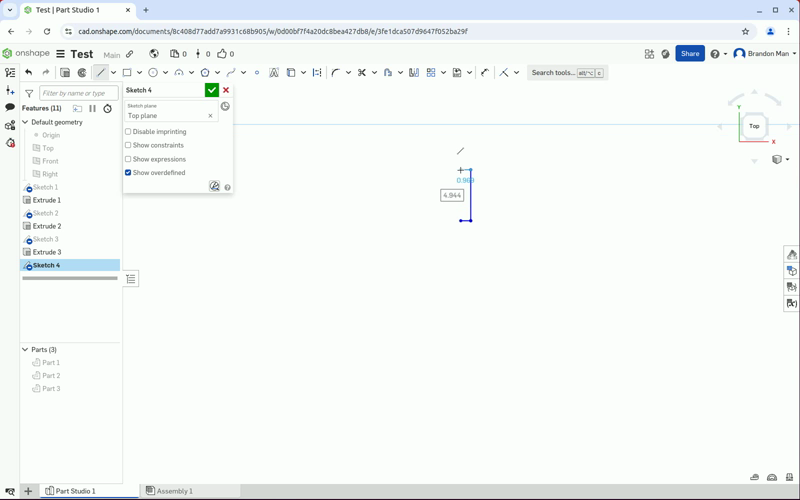
scroll(6)
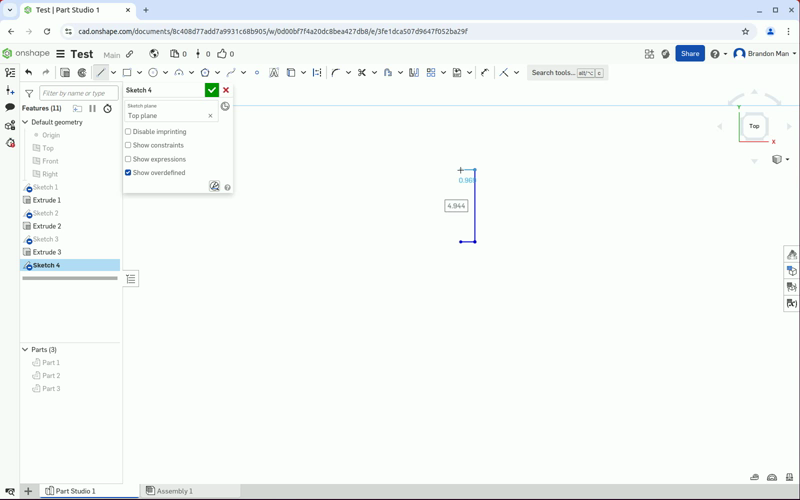
scroll(6)
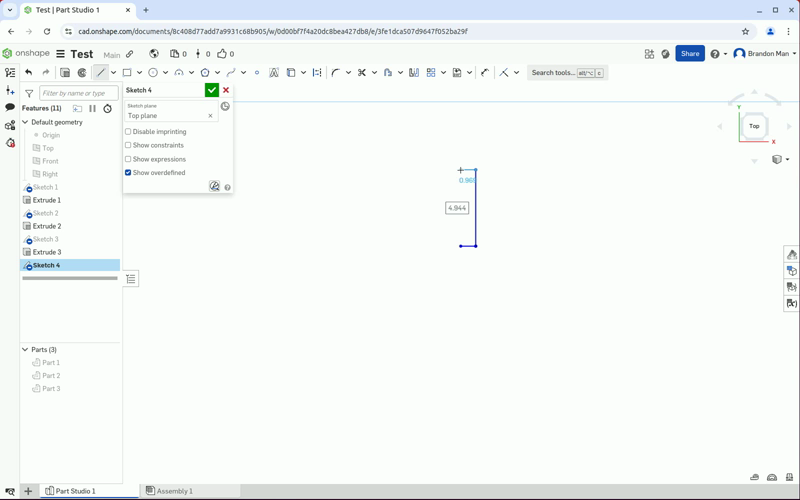
scroll(6)
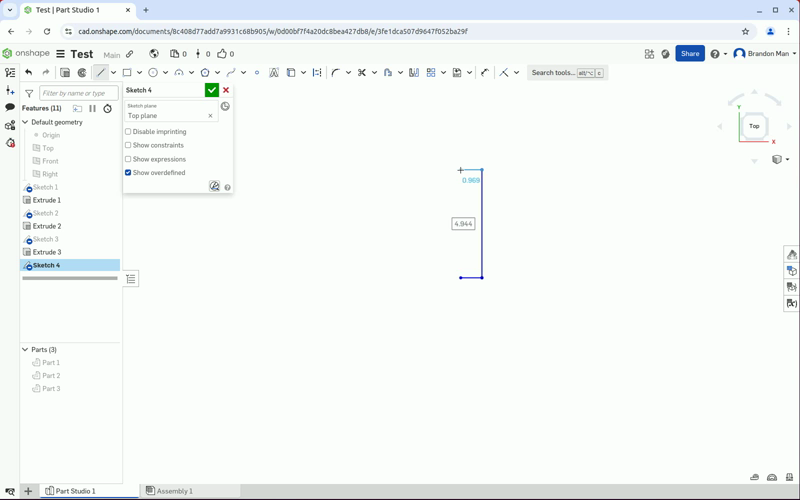
scroll(6)
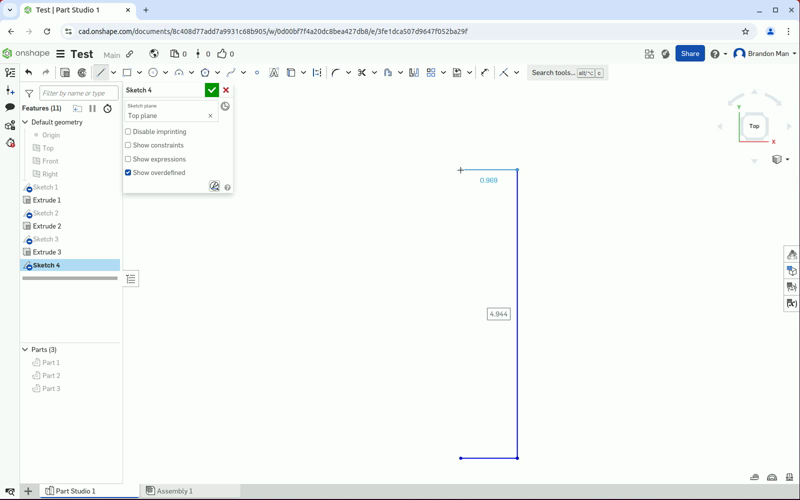
click(460, 169)
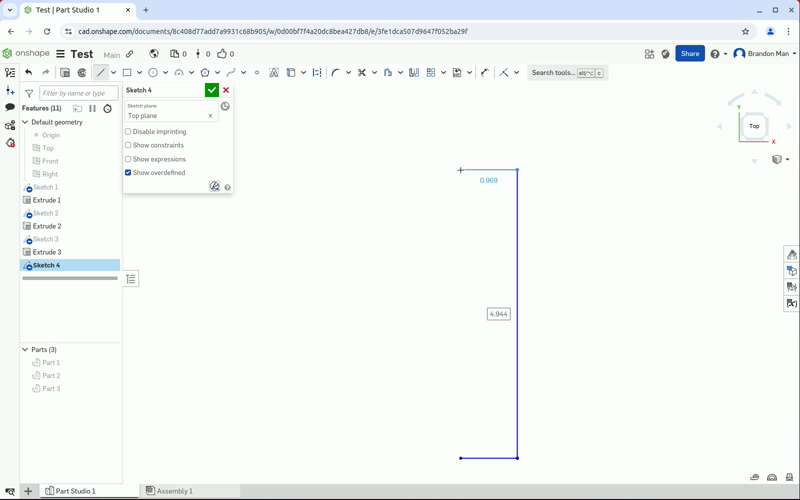
scroll(-6)
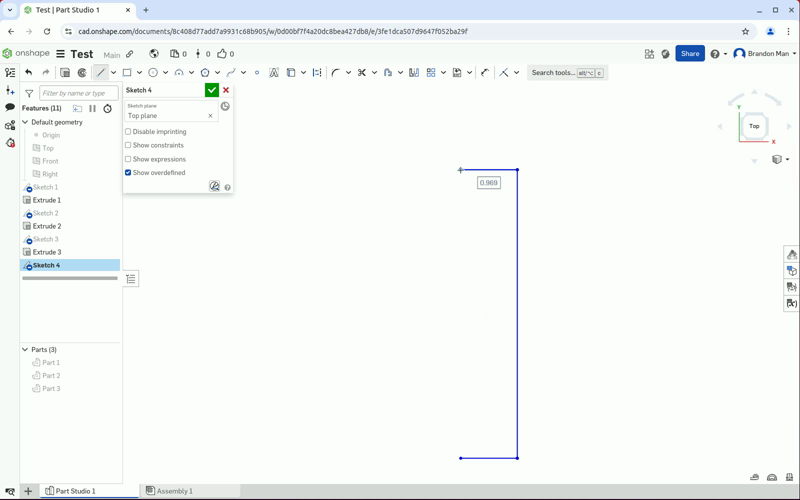
scroll(-6)
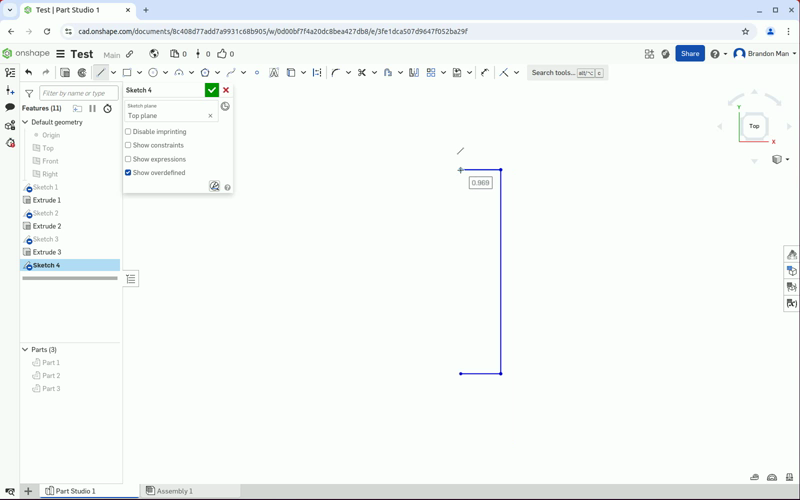
scroll(-6)
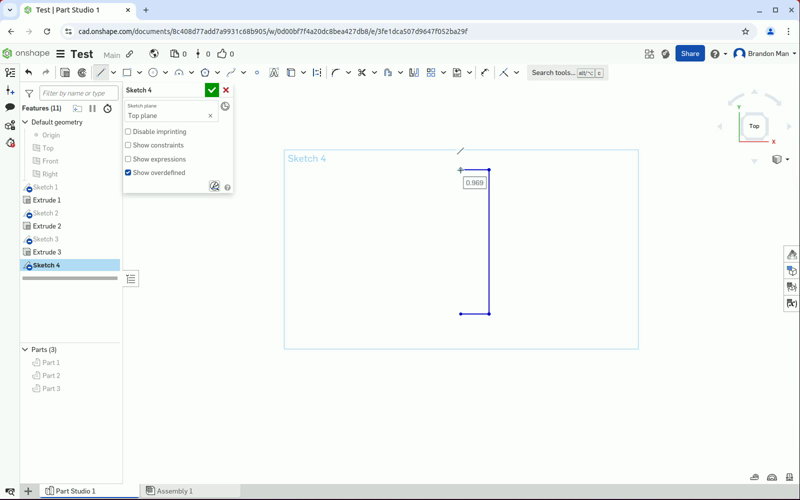
scroll(-6)
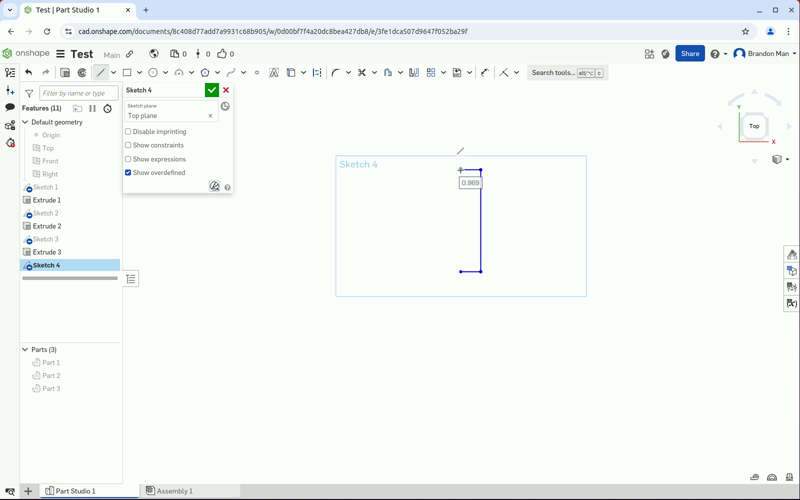
scroll(-6)
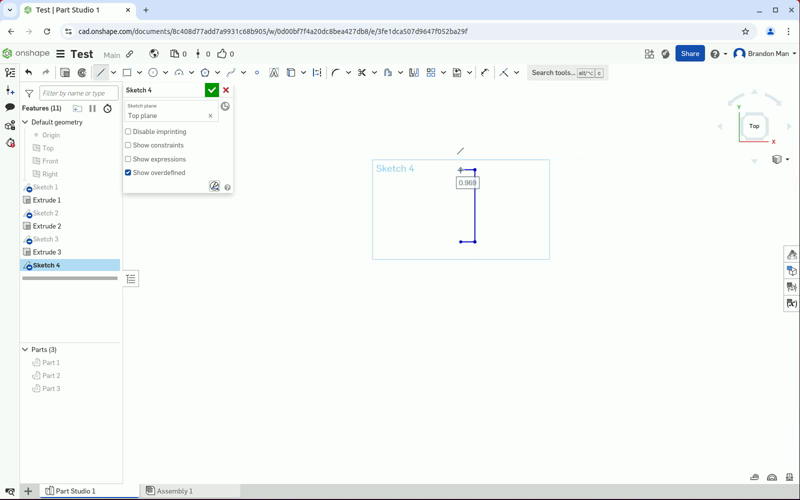
scroll(-6)
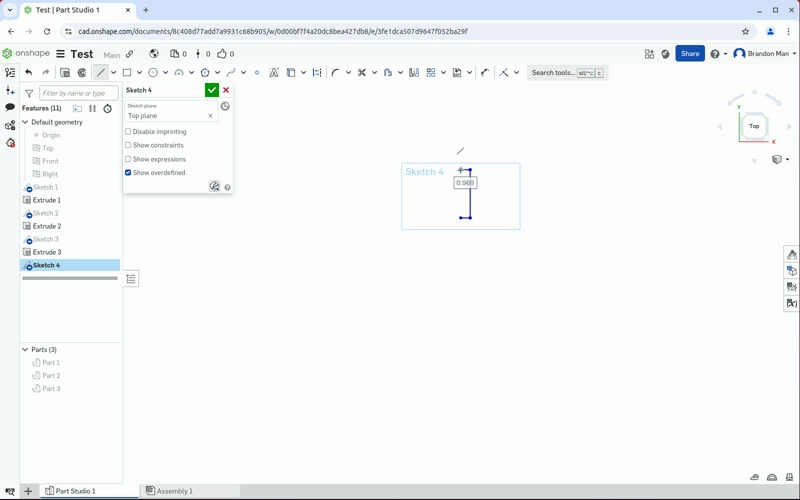
scroll(-6)
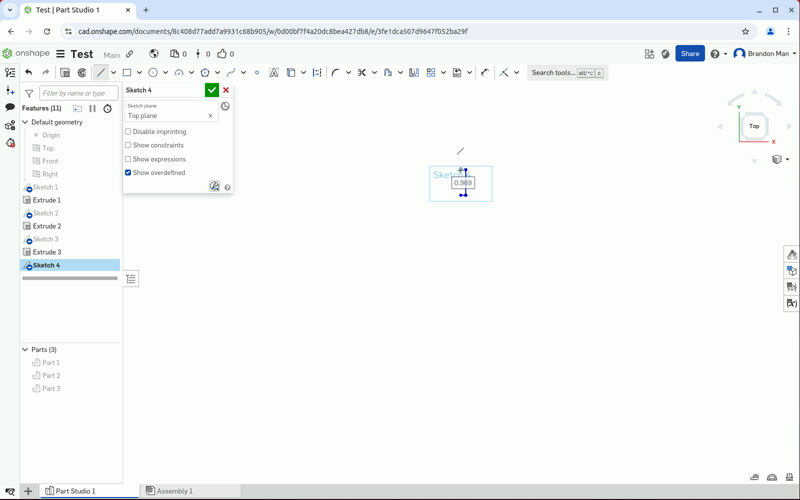
key_up(shift)
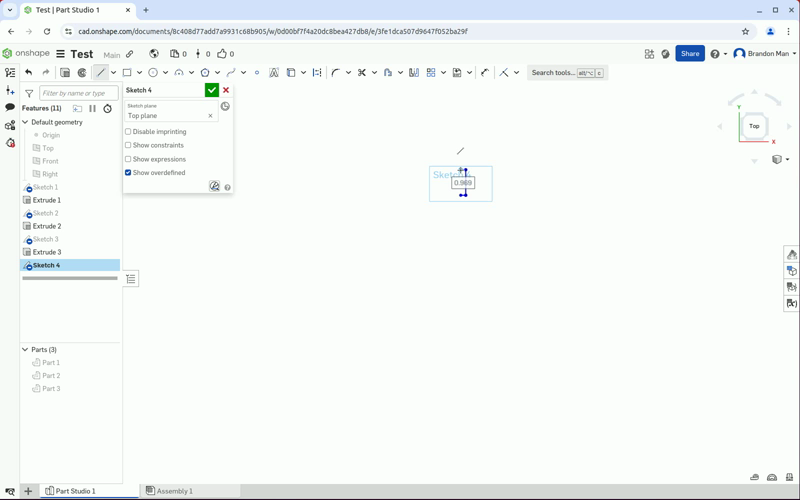
mouse_move(490, 169)
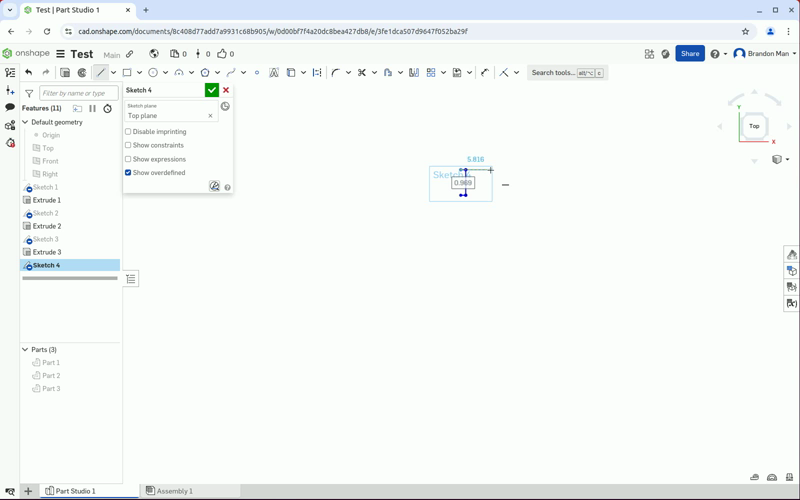
key_down(shift)
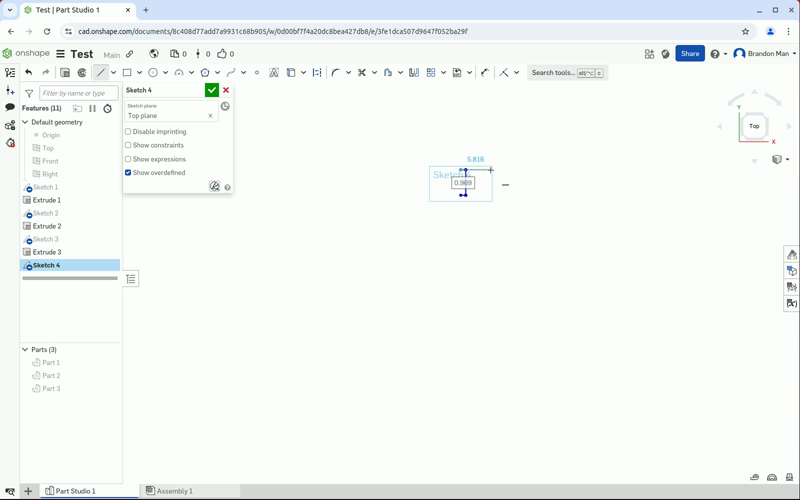
mouse_move(460, 195)
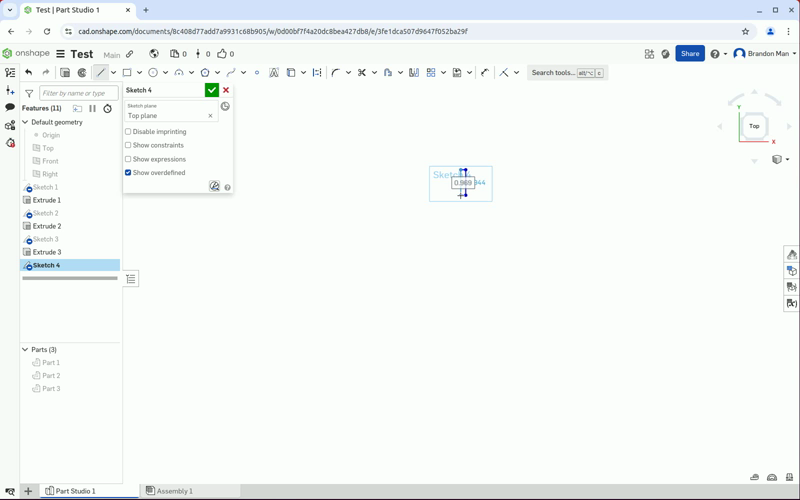
key_up(shift)
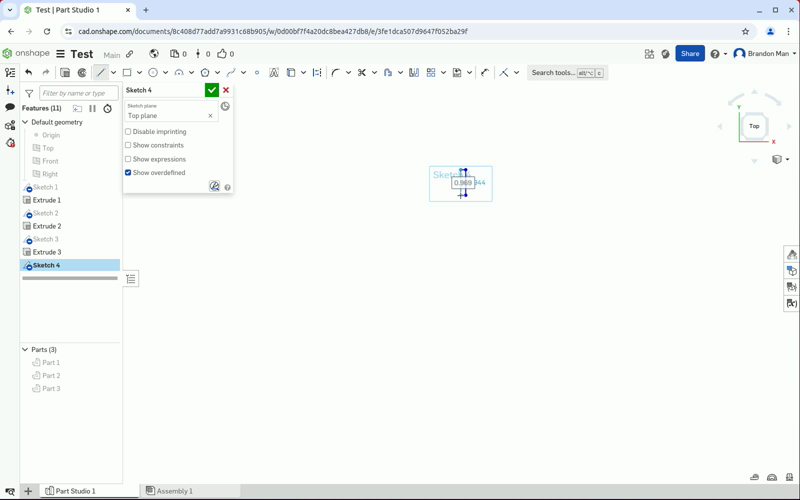
click(460, 195)
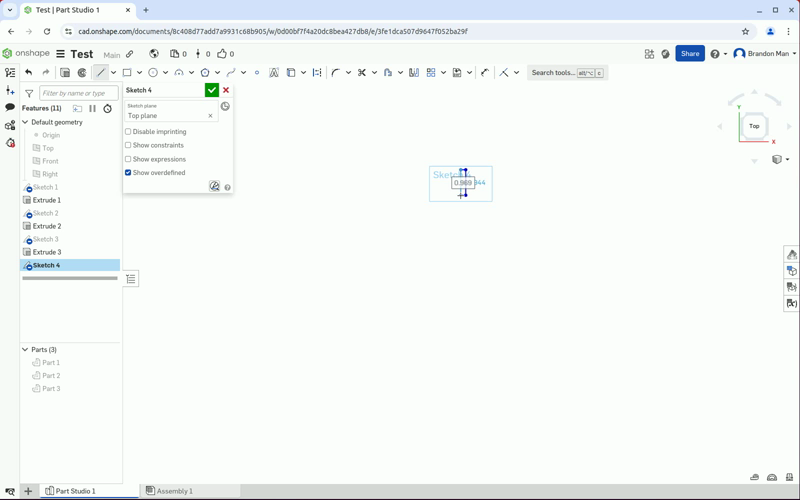
key(esc)
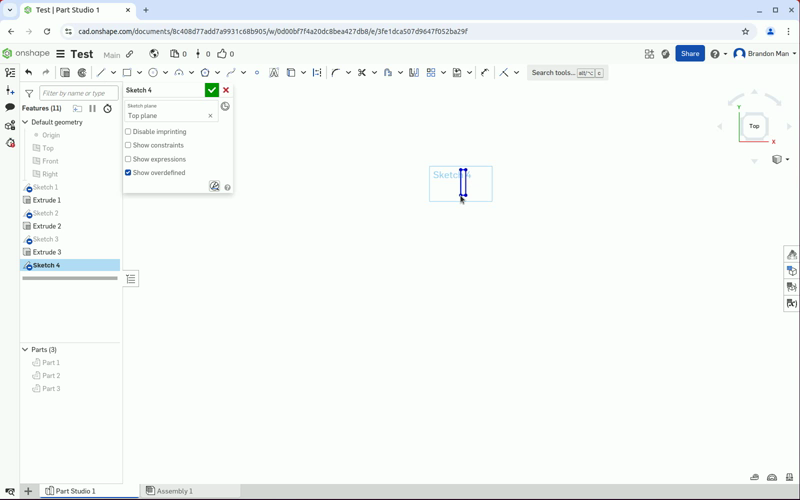
mouse_move(464, 183)
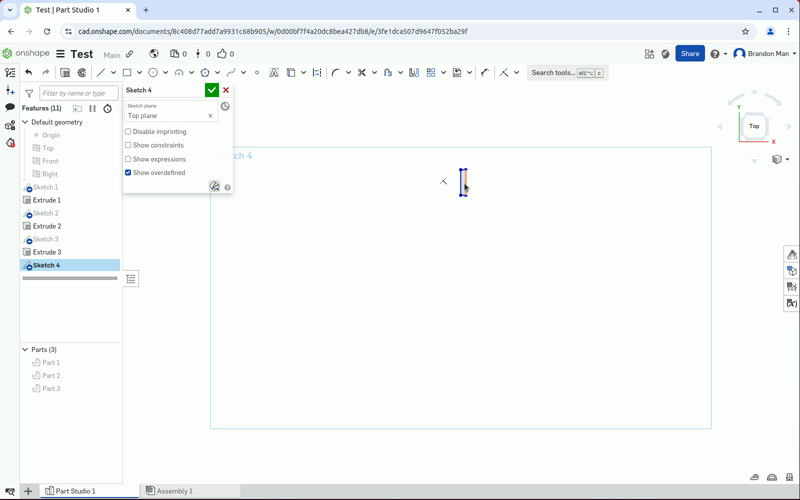
scroll(6)
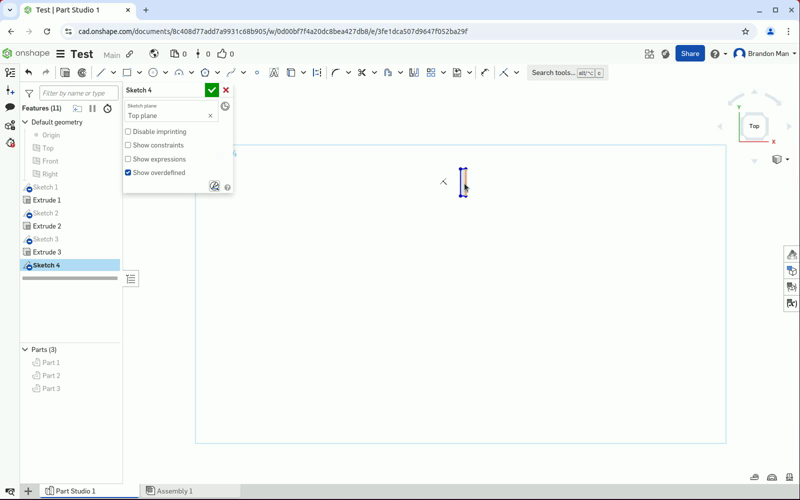
scroll(6)
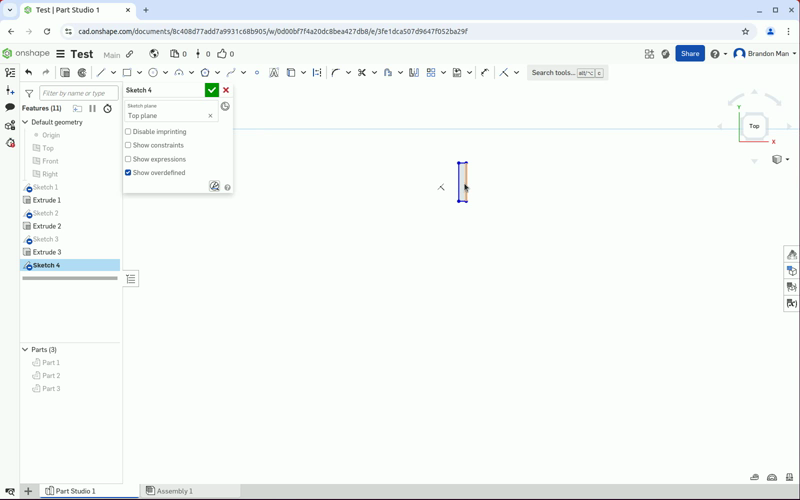
scroll(6)
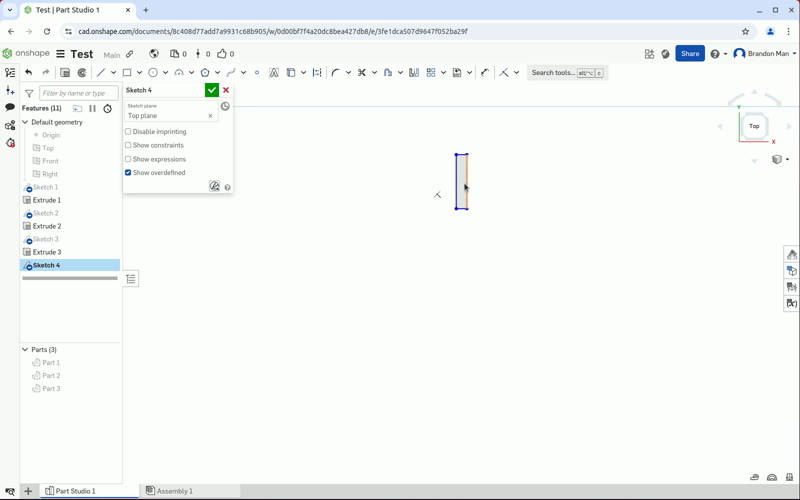
scroll(6)
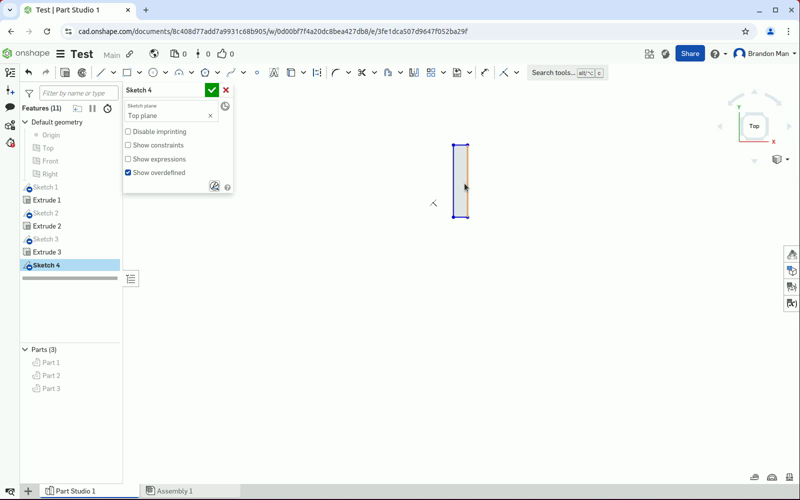
scroll(6)
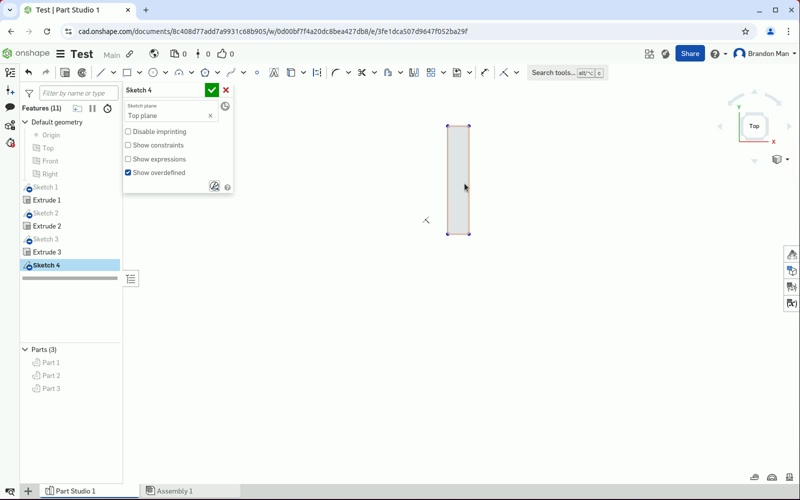
scroll(6)
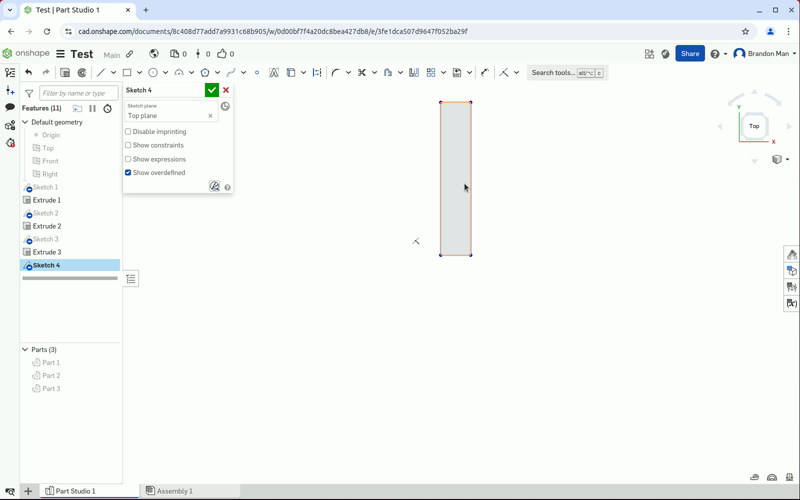
scroll(6)
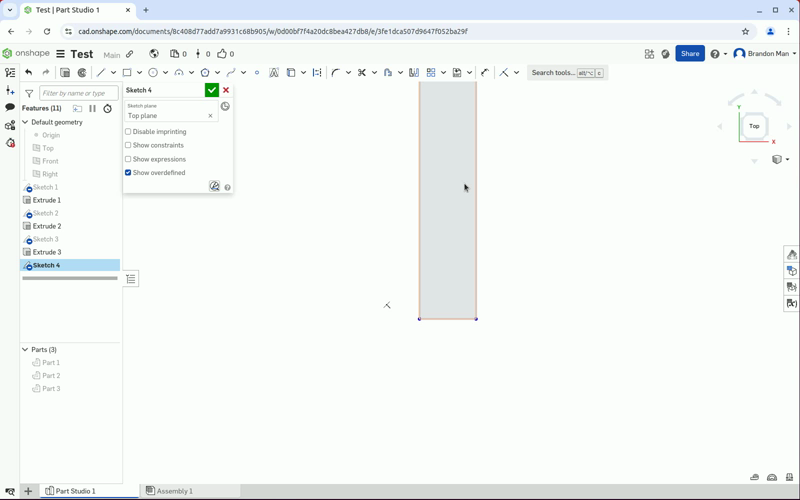
click(464, 183)
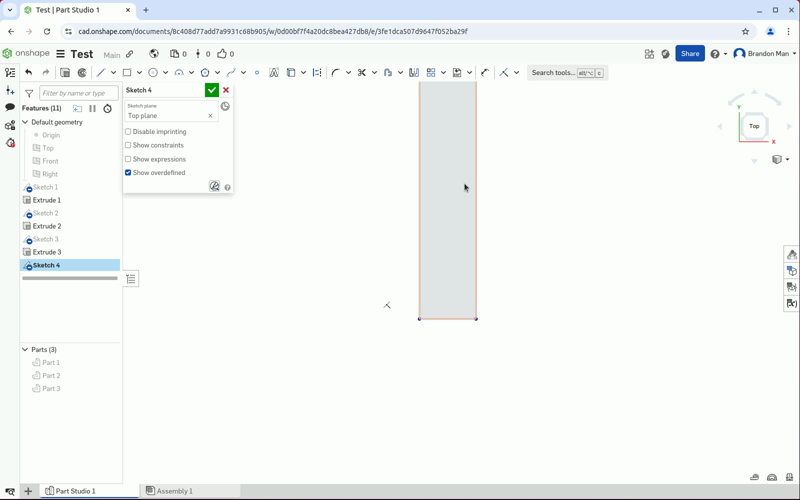
scroll(-6)
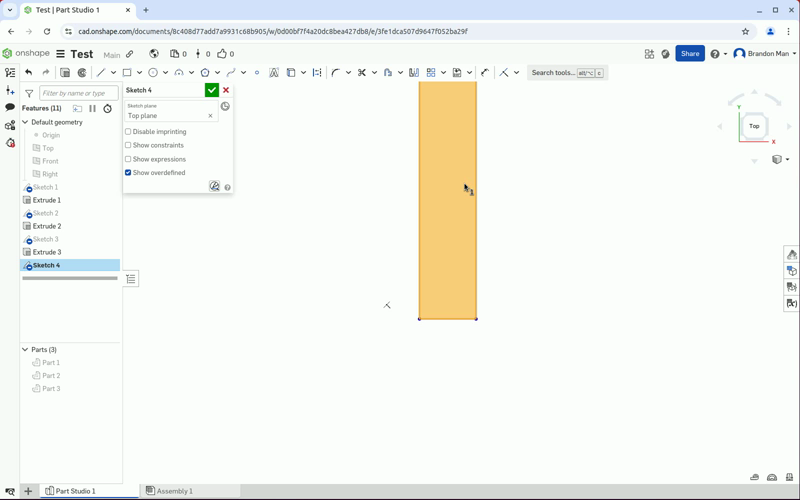
scroll(-6)
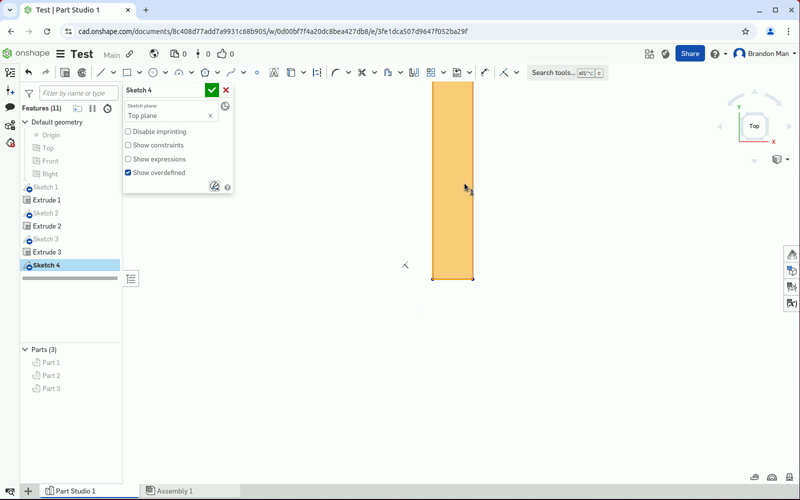
scroll(-6)
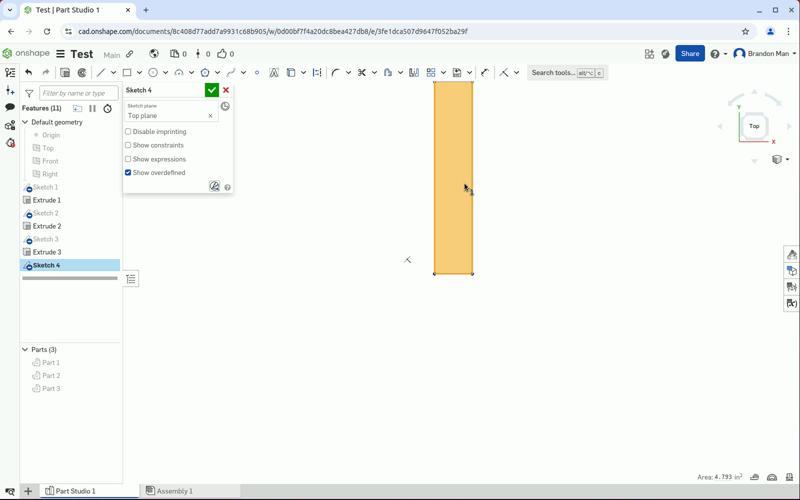
scroll(-6)
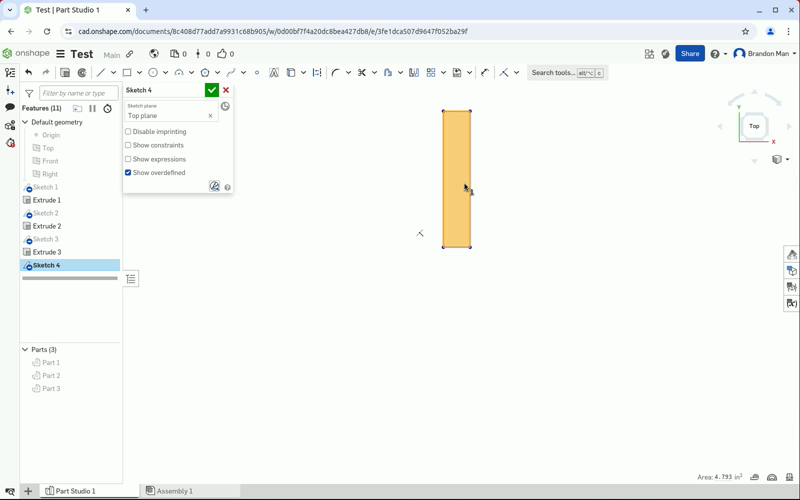
scroll(-6)
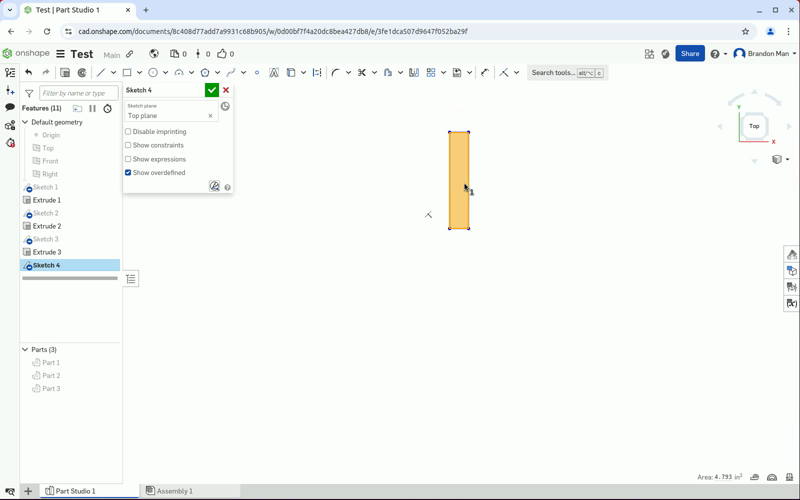
scroll(-6)
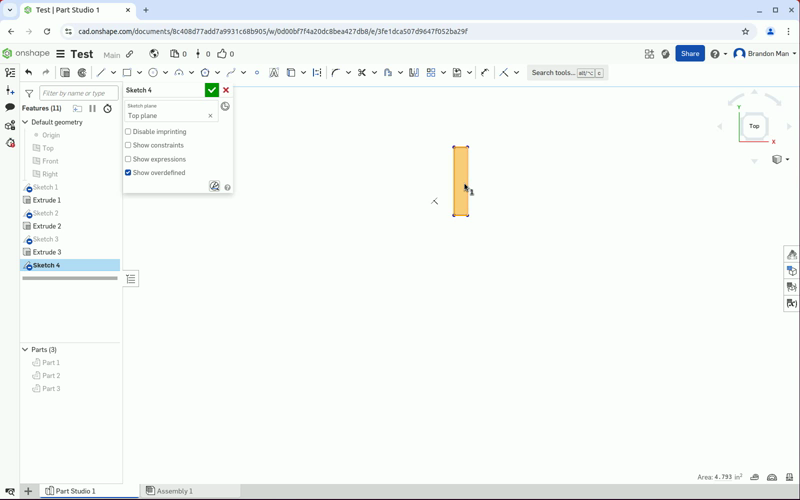
scroll(-6)
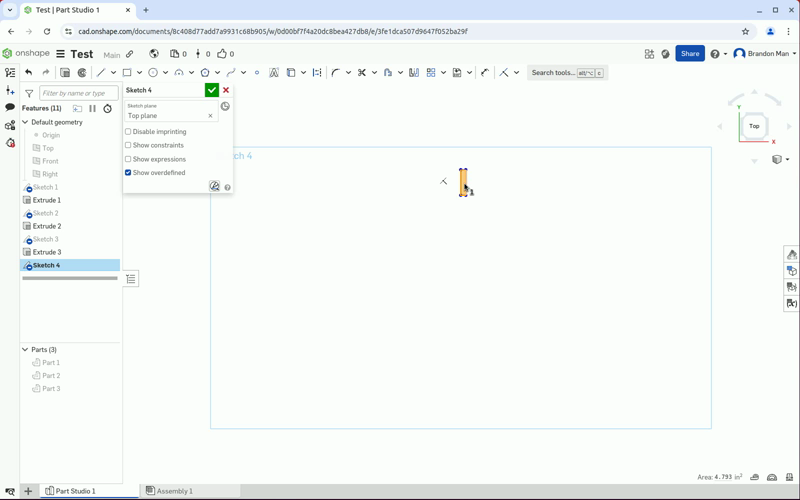
mouse_move(73, 352)
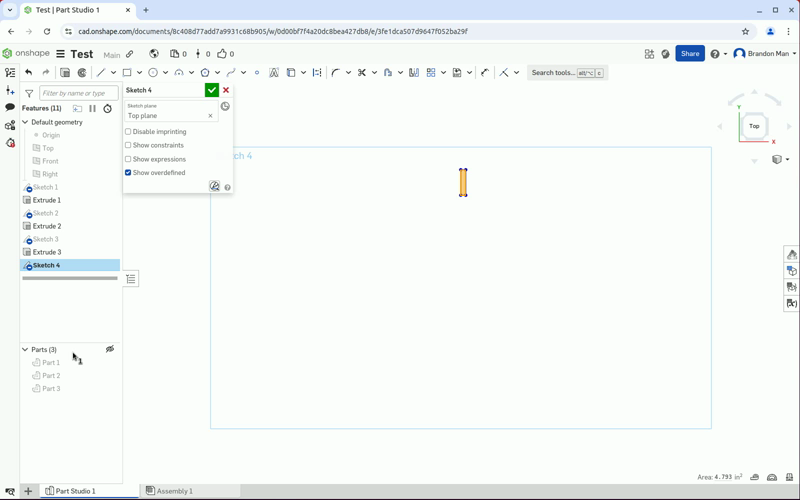
key(shift+y)
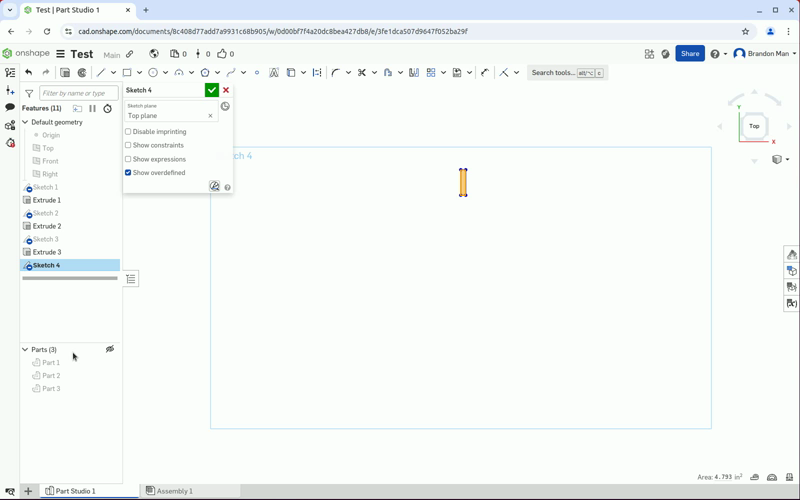
key(shift+e)
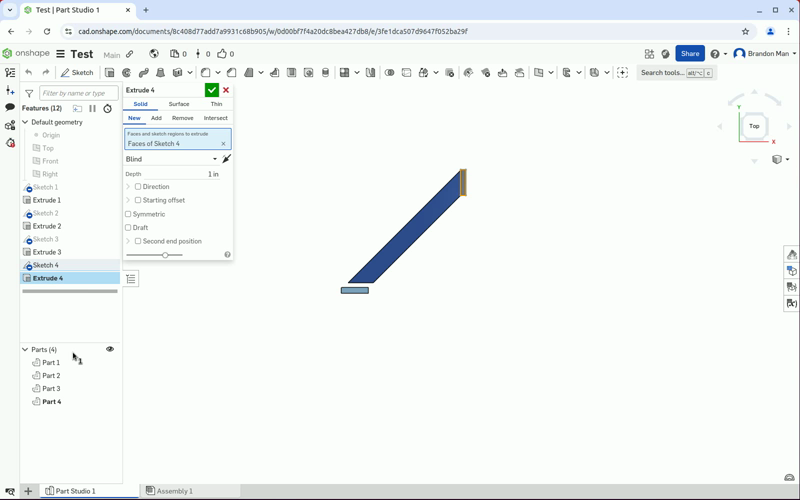
mouse_move(143, 106)
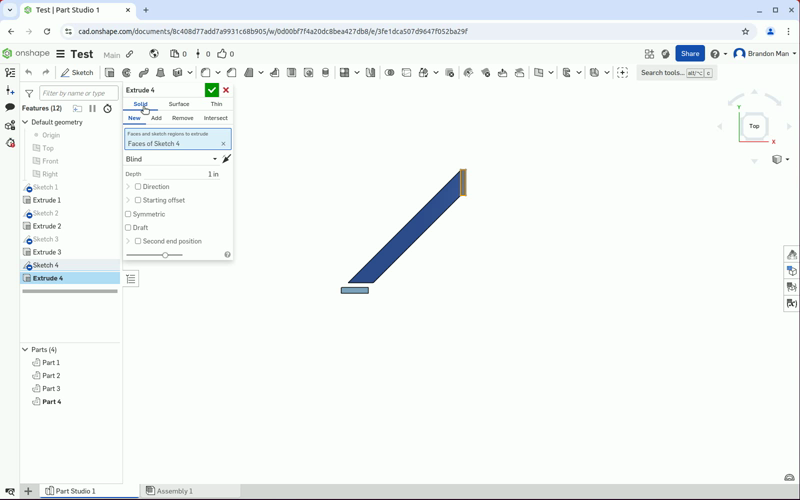
click(143, 106)
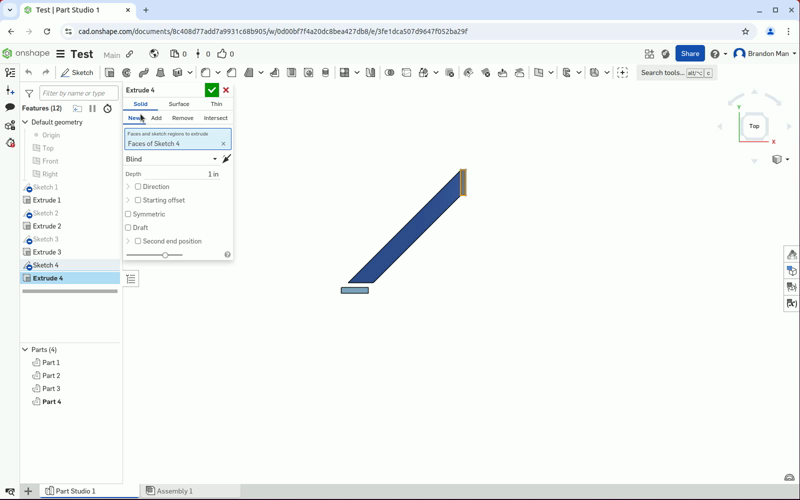
mouse_move(137, 120)
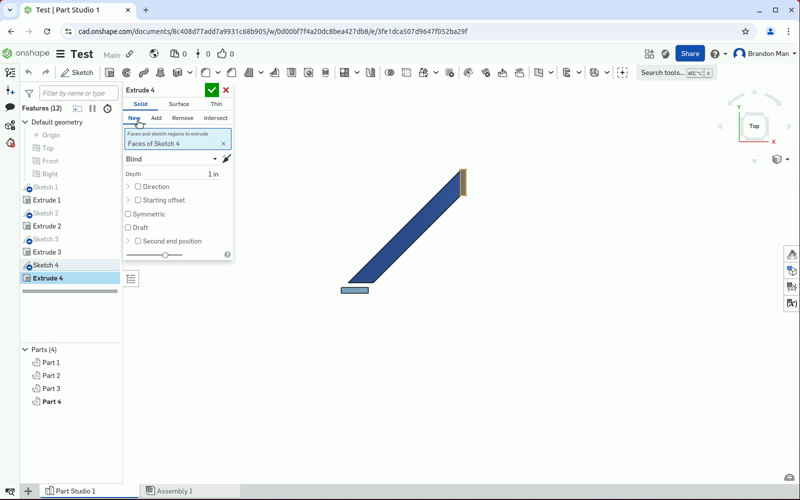
click(137, 120)
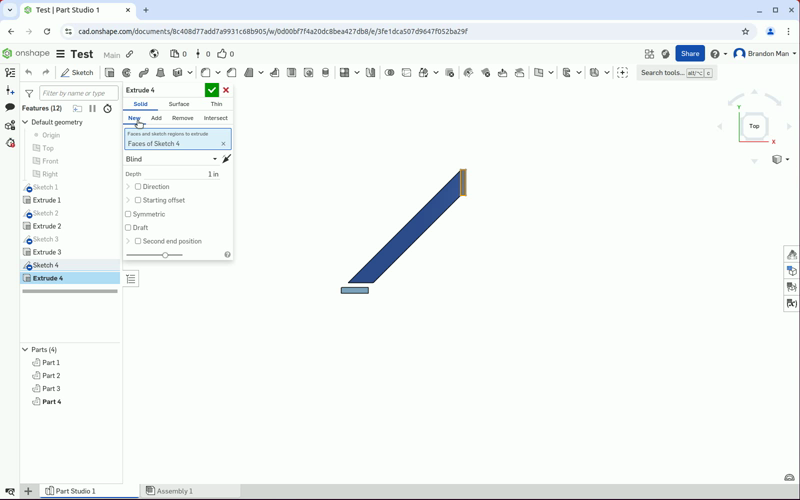
key(tab, 4)
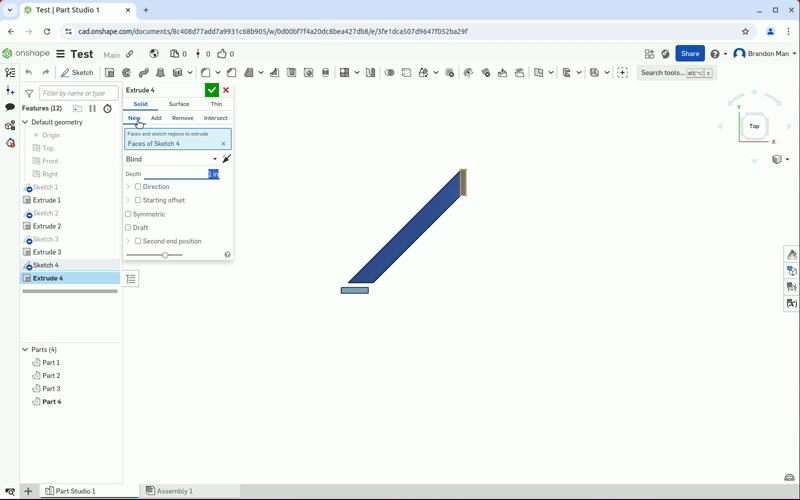
text(-5.055)
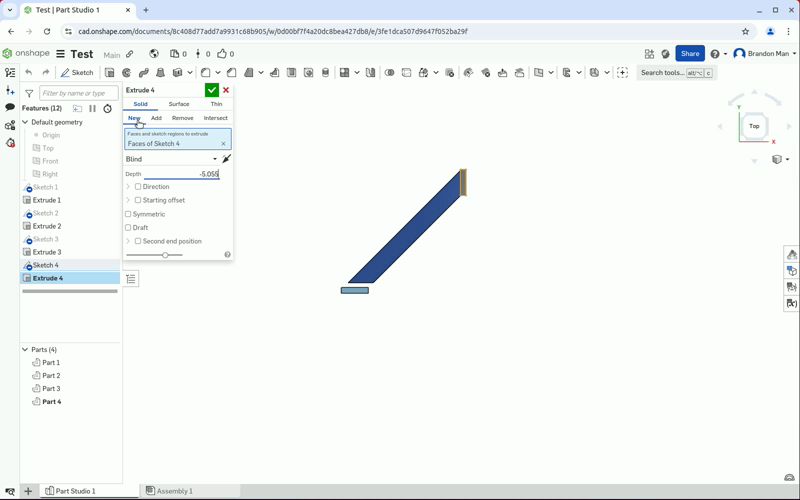
key(enter)
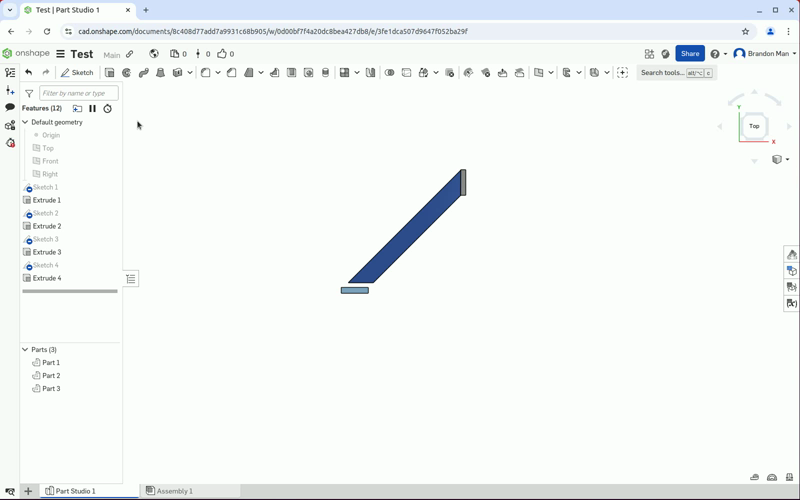
key(shift+h)
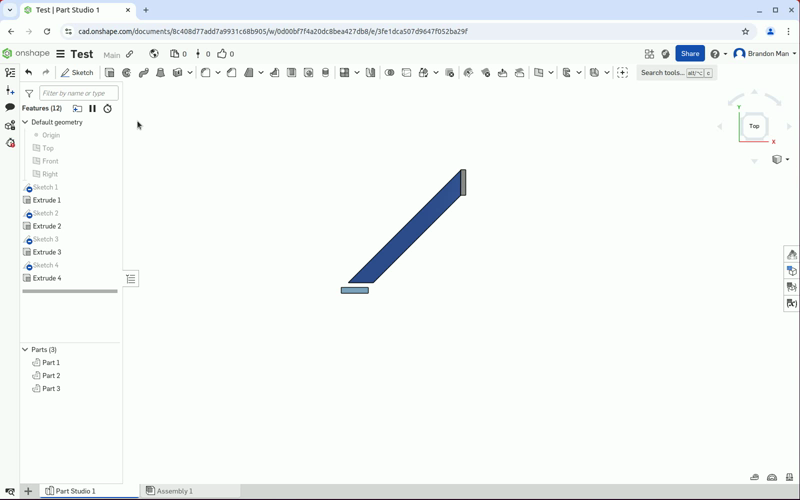
key(shift+h)
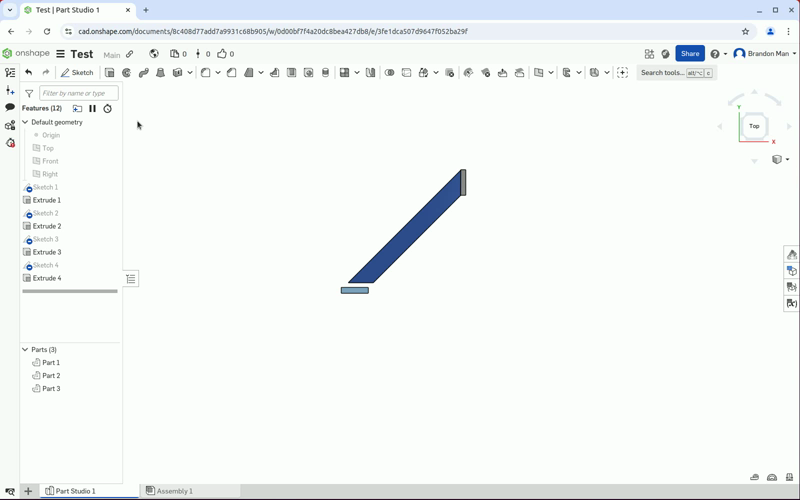
mouse_move(73, 189)
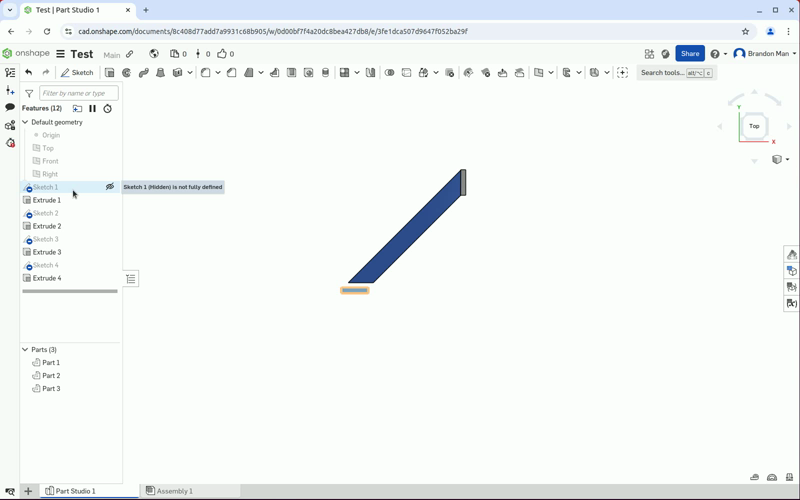
click(73, 189)
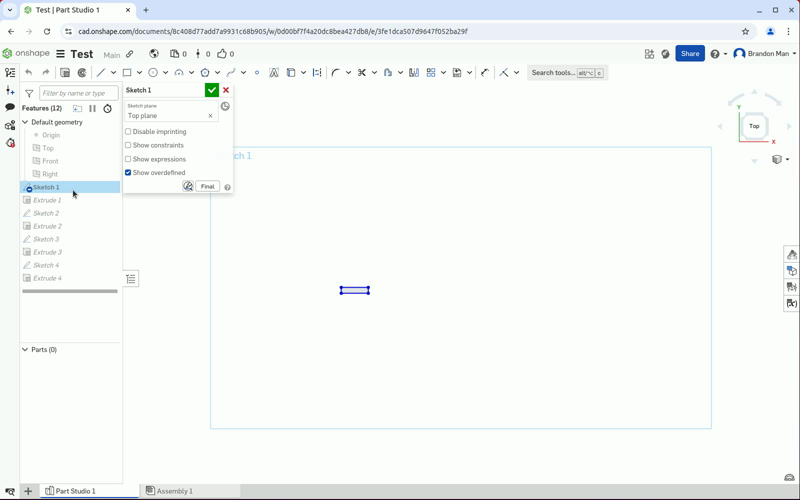
mouse_move(229, 92)
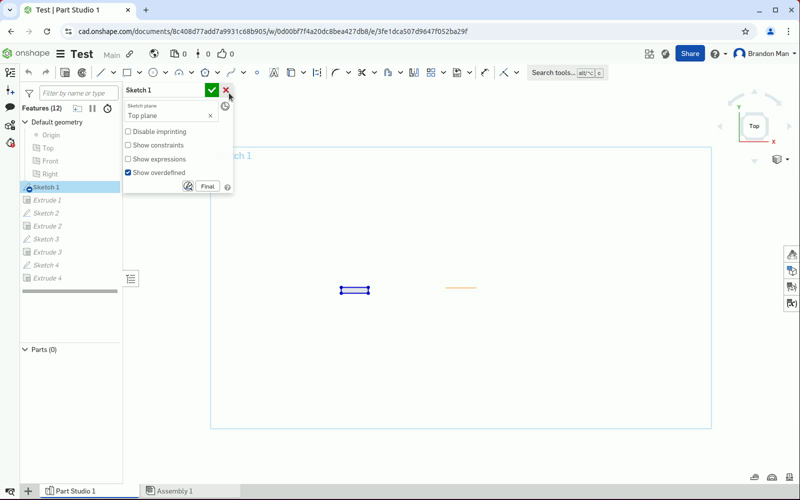
click(229, 92)
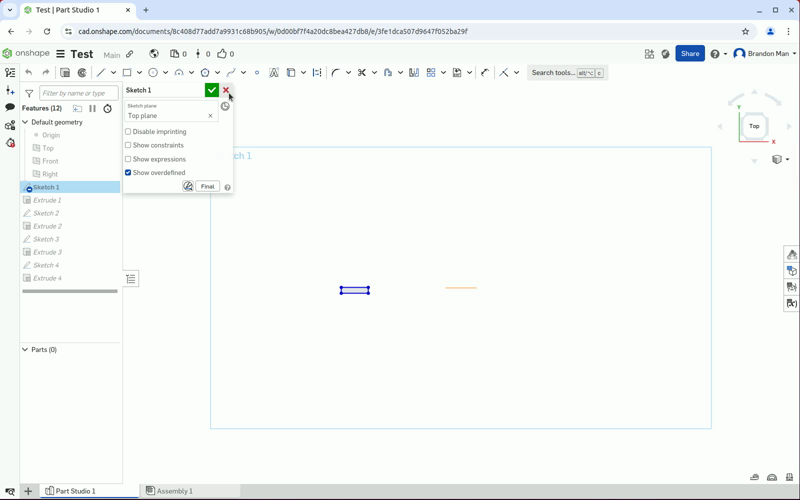
key(shift+s)
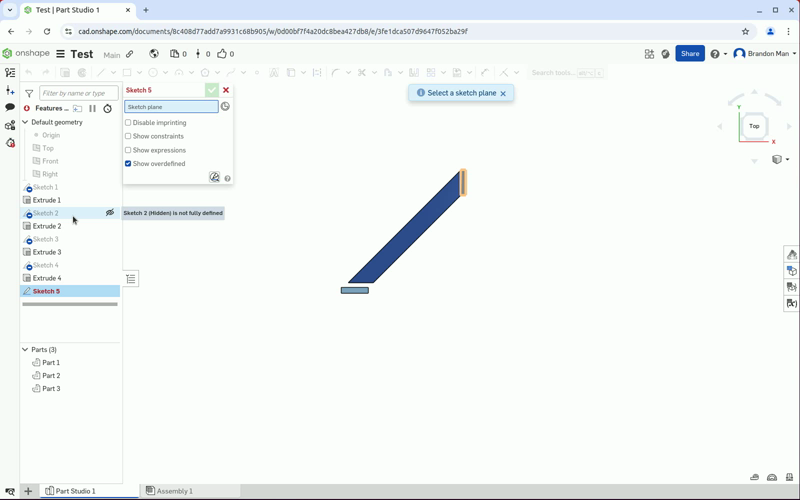
scroll(3)
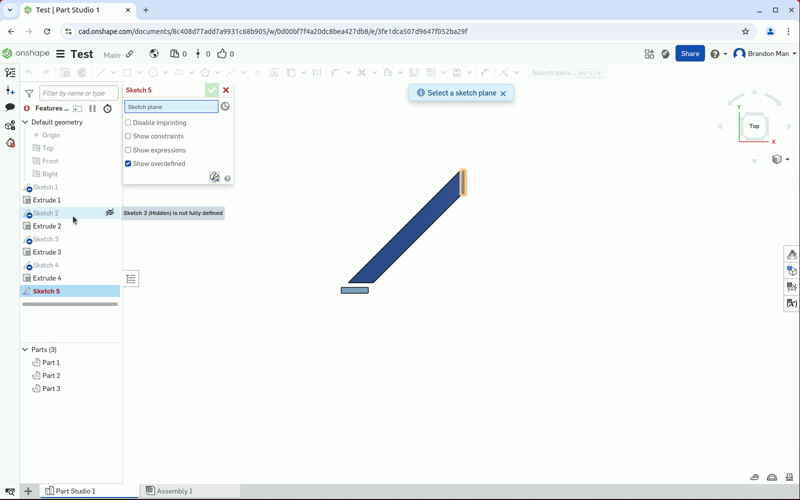
mouse_move(73, 150)
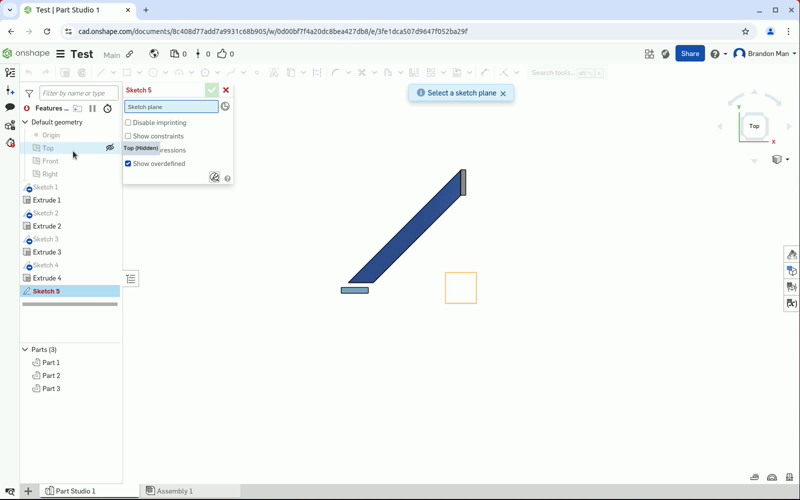
click(73, 150)
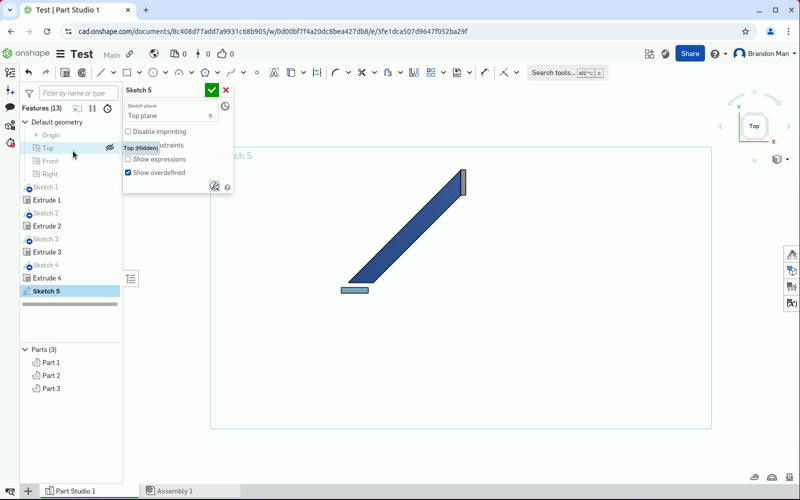
mouse_move(73, 352)
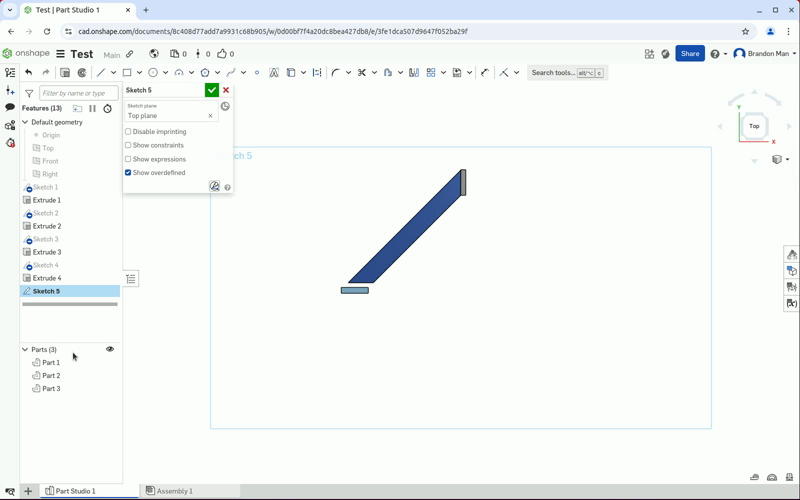
key(y)
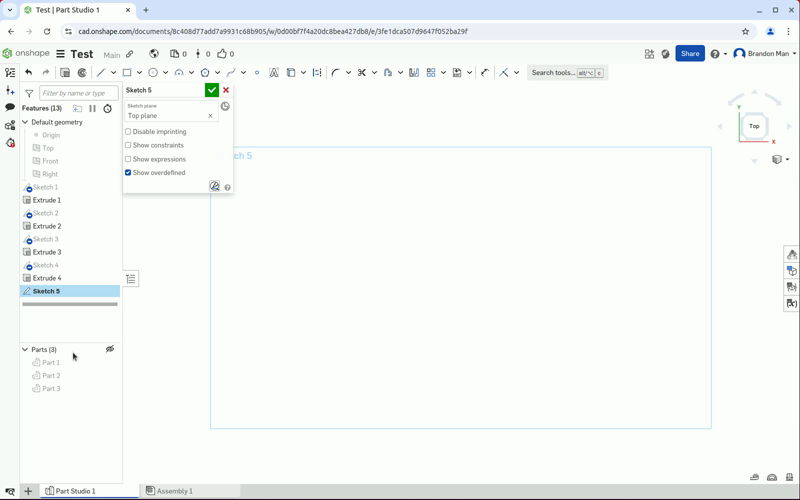
key(l)
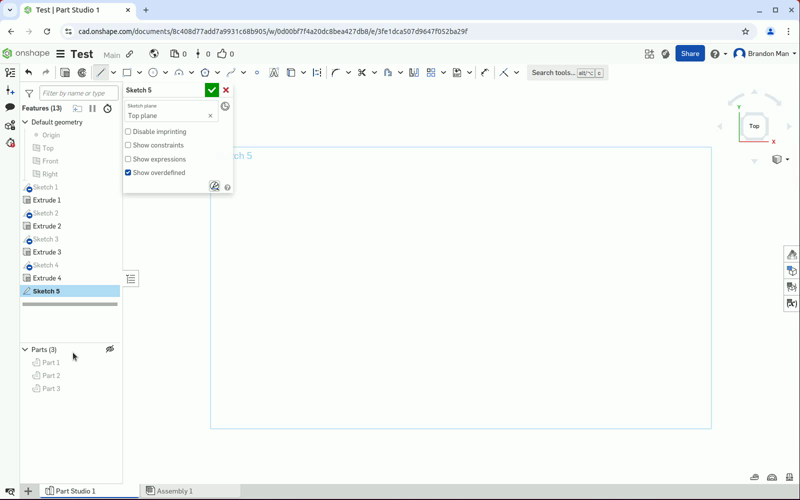
key_down(shift)
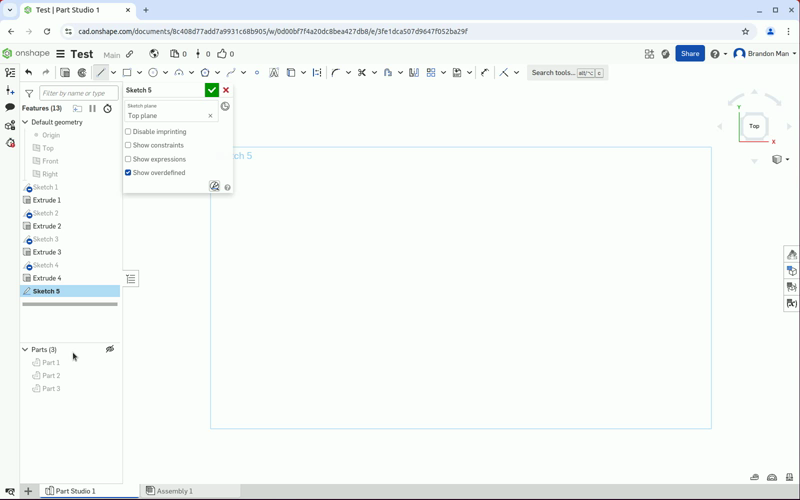
mouse_move(348, 287)
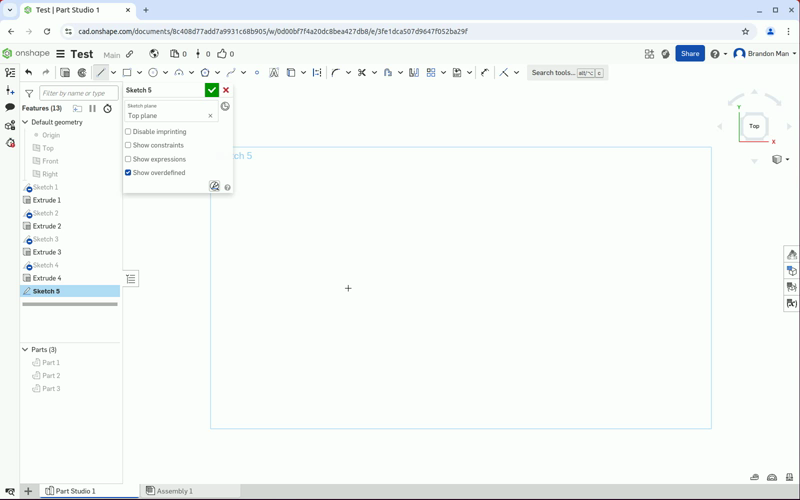
click(348, 287)
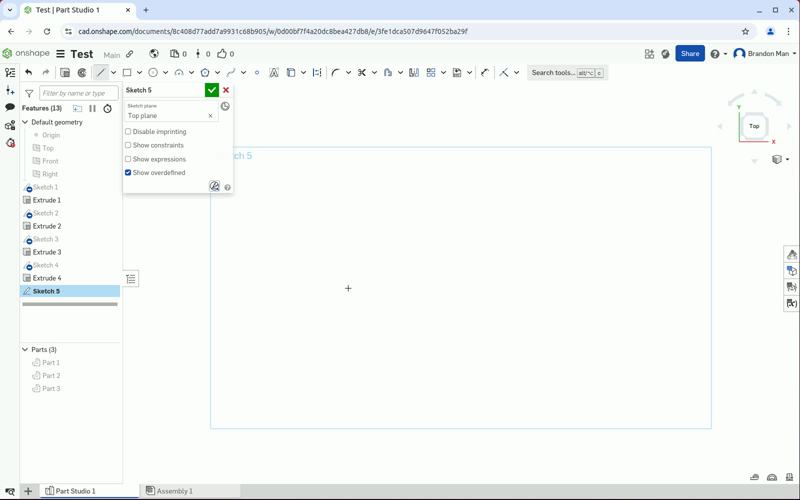
key_up(shift)
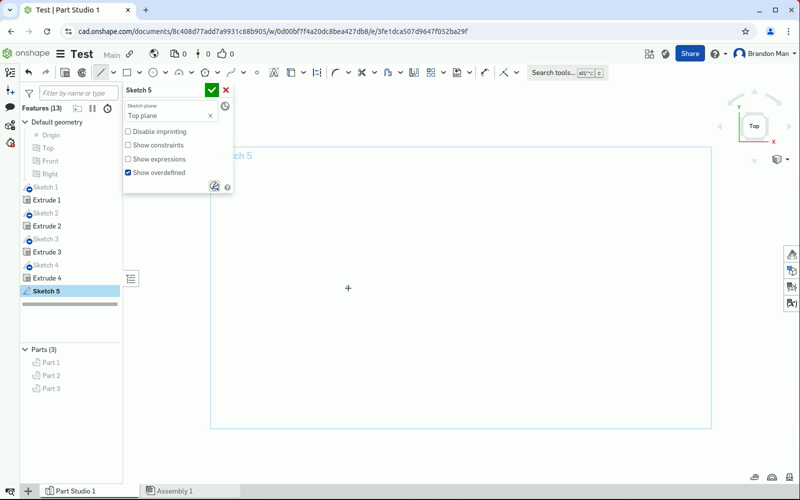
key_down(shift)
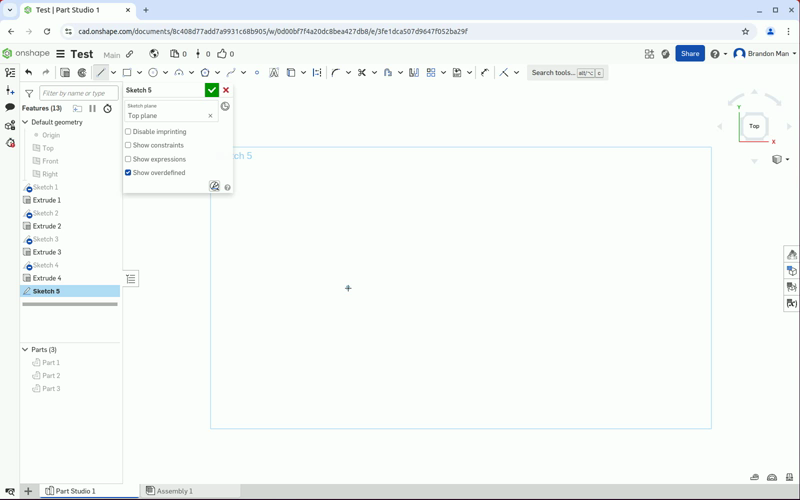
mouse_move(378, 287)
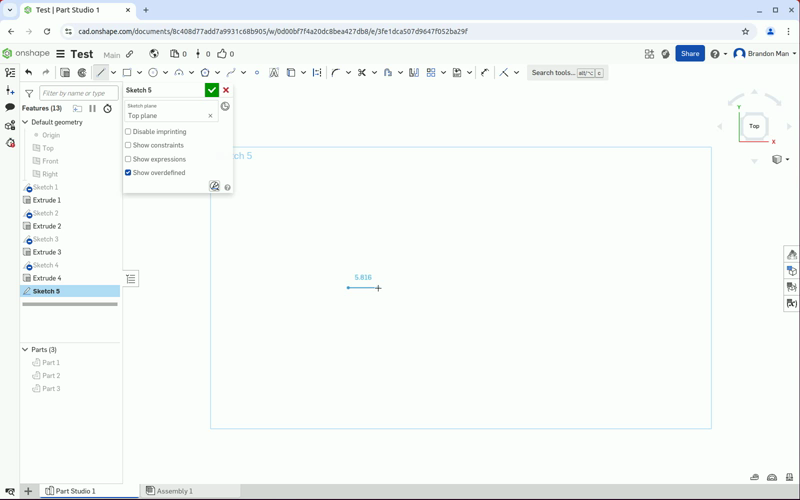
mouse_move(373, 287)
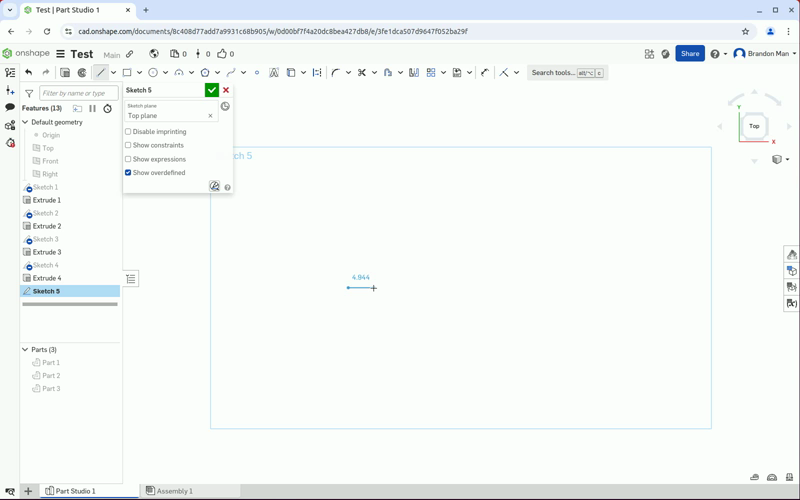
click(373, 287)
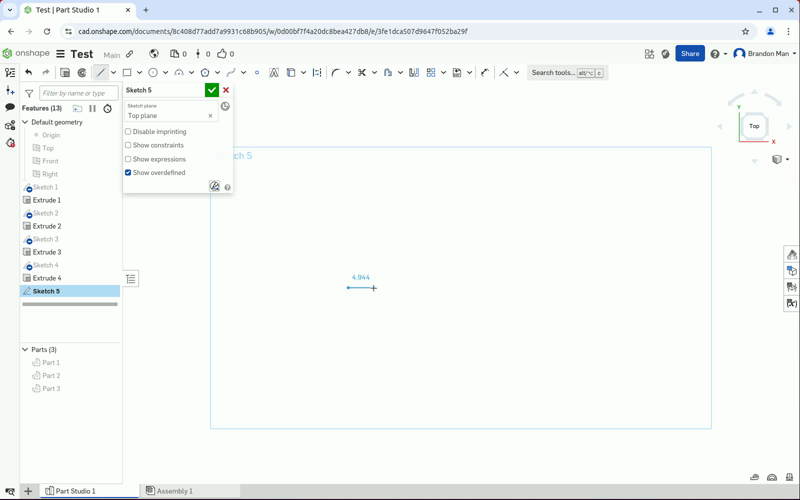
key_up(shift)
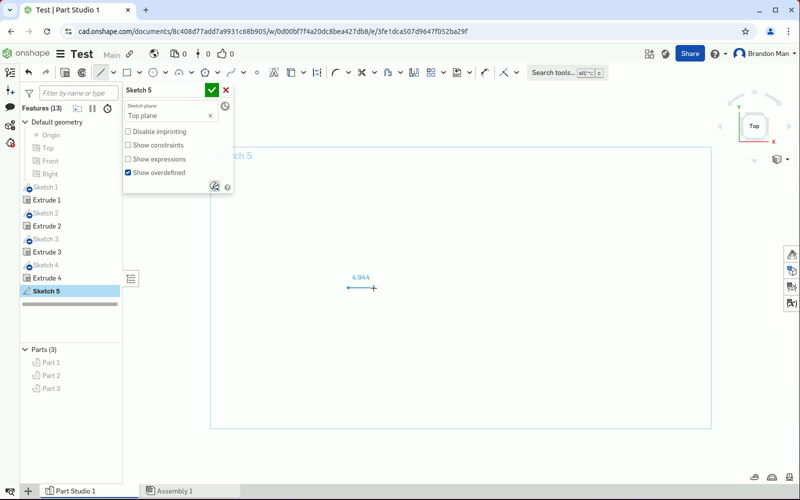
key_down(shift)
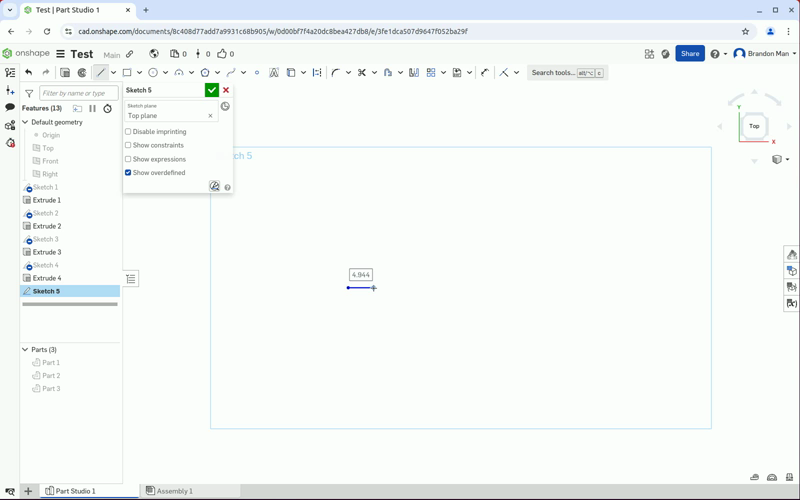
mouse_move(403, 287)
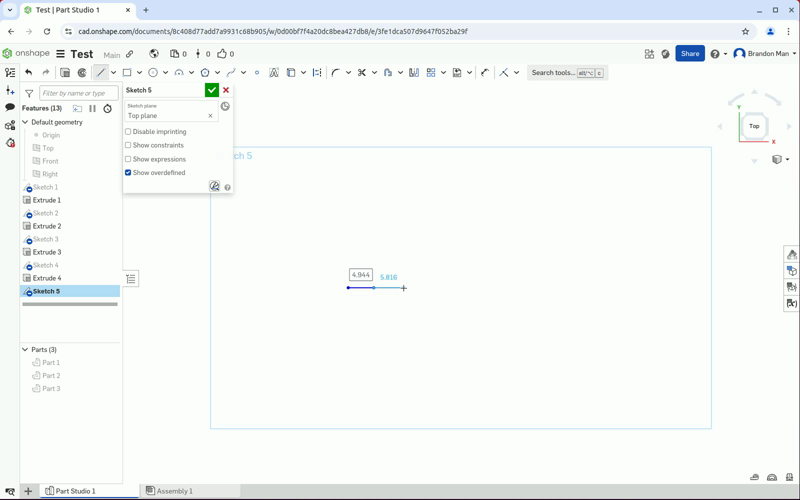
mouse_move(373, 282)
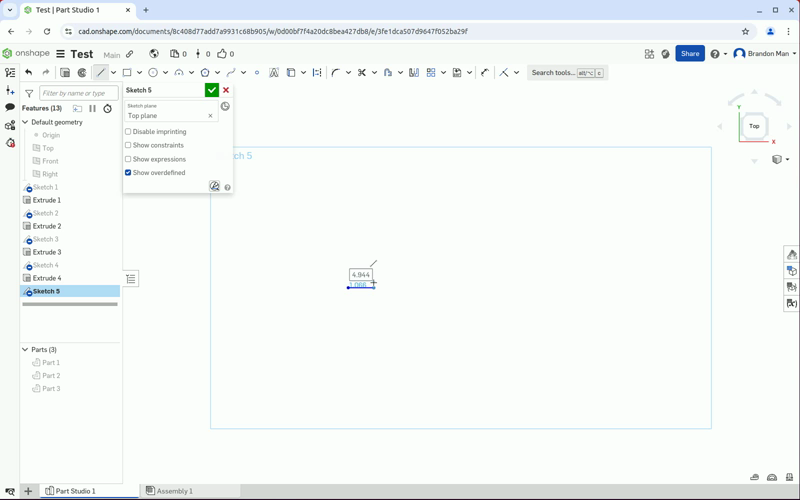
scroll(6)
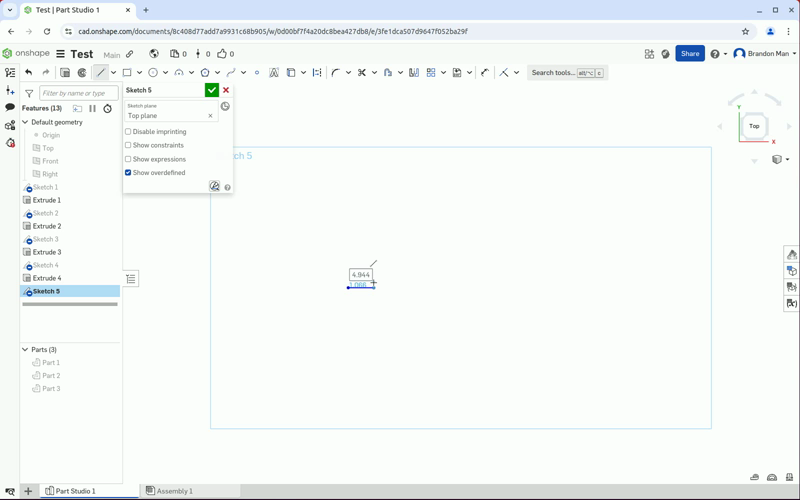
scroll(6)
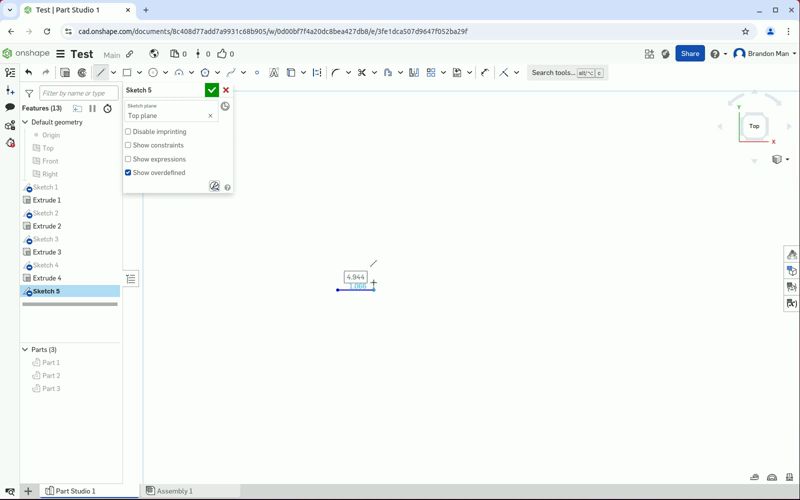
scroll(6)
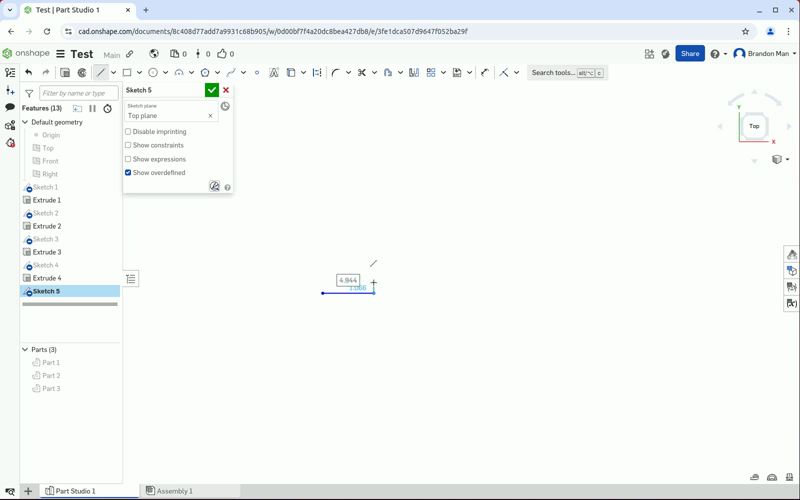
scroll(6)
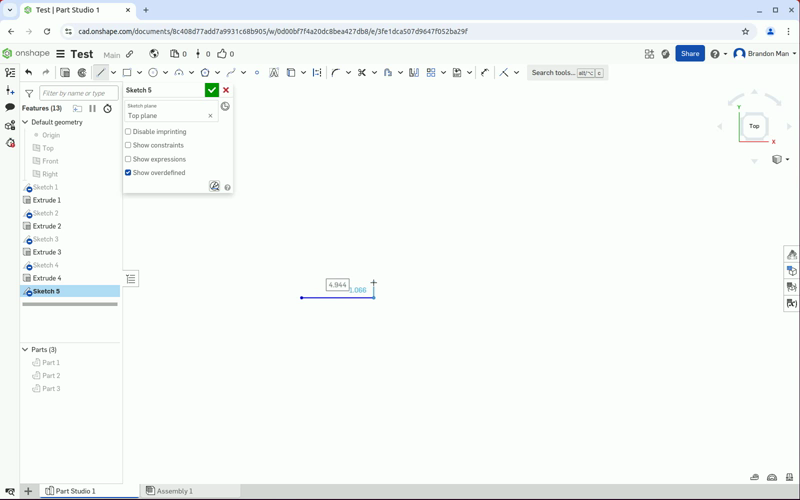
scroll(6)
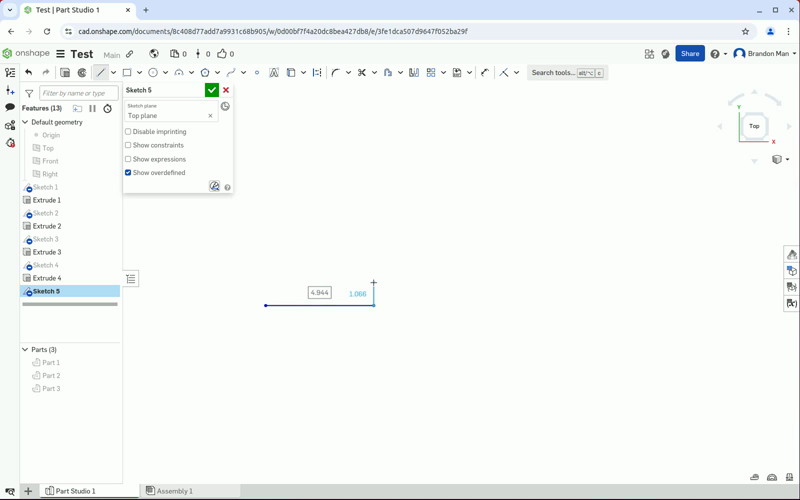
scroll(6)
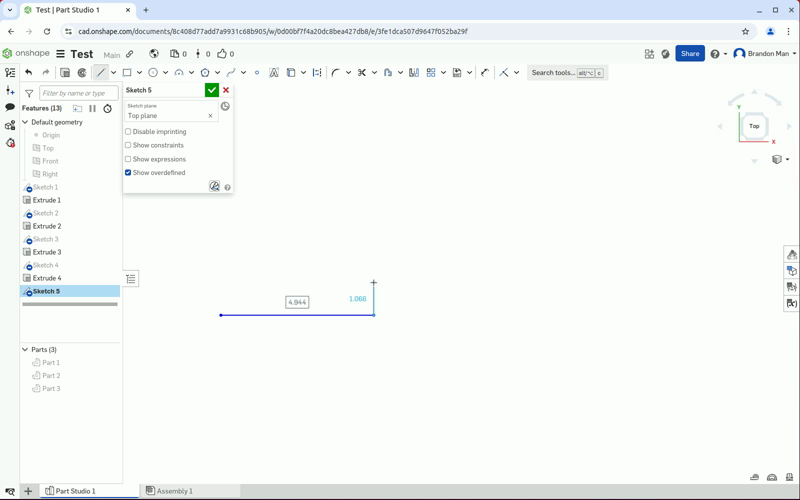
scroll(6)
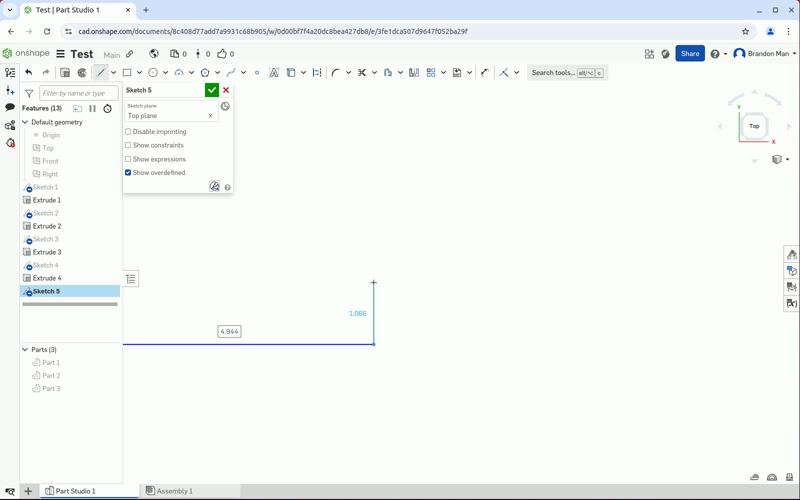
click(373, 282)
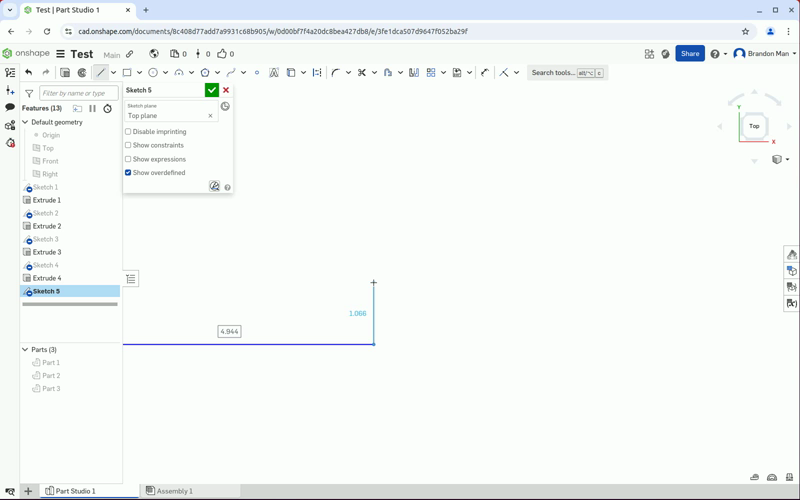
scroll(-6)
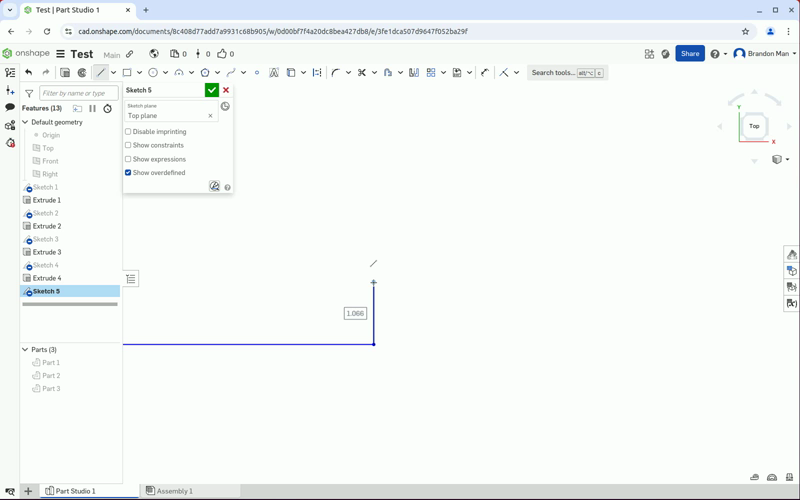
scroll(-6)
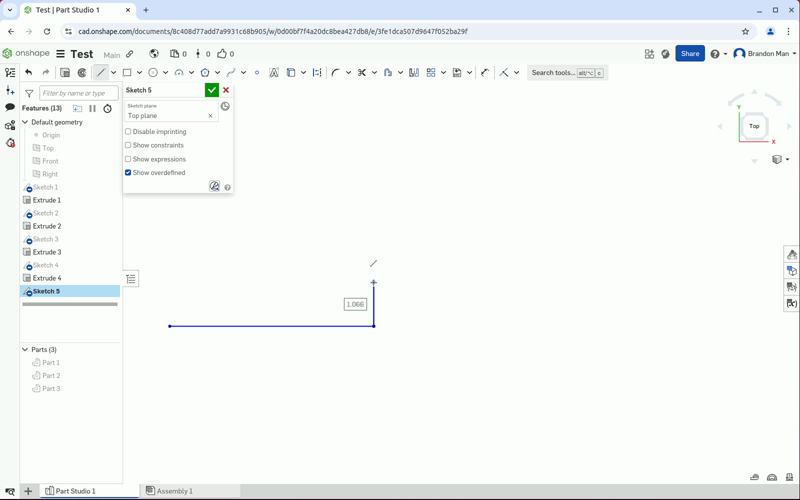
scroll(-6)
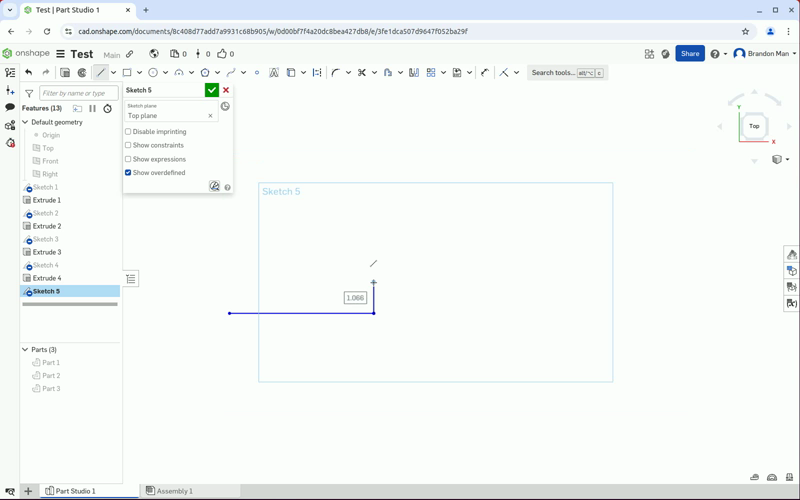
scroll(-6)
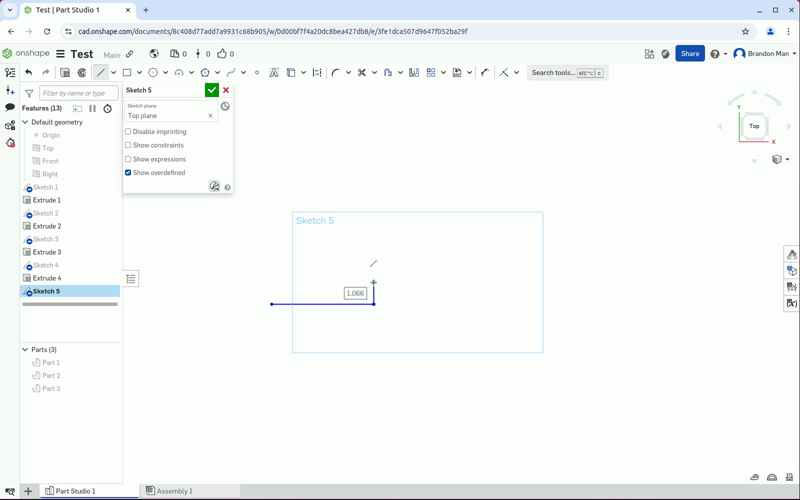
scroll(-6)
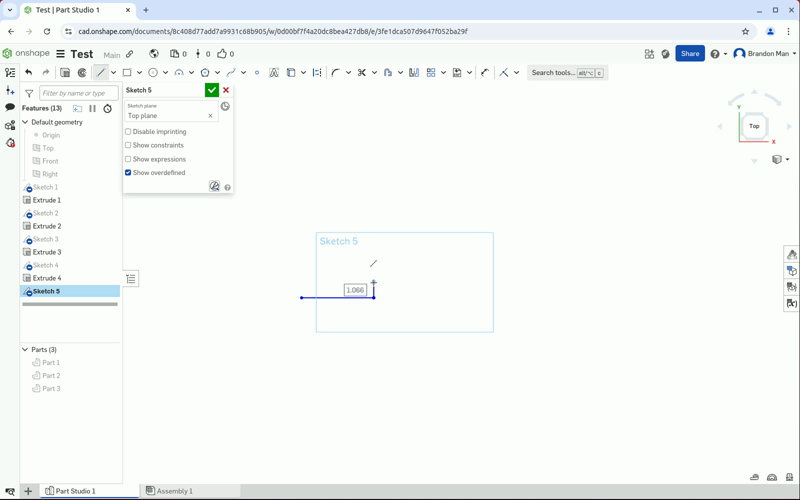
scroll(-6)
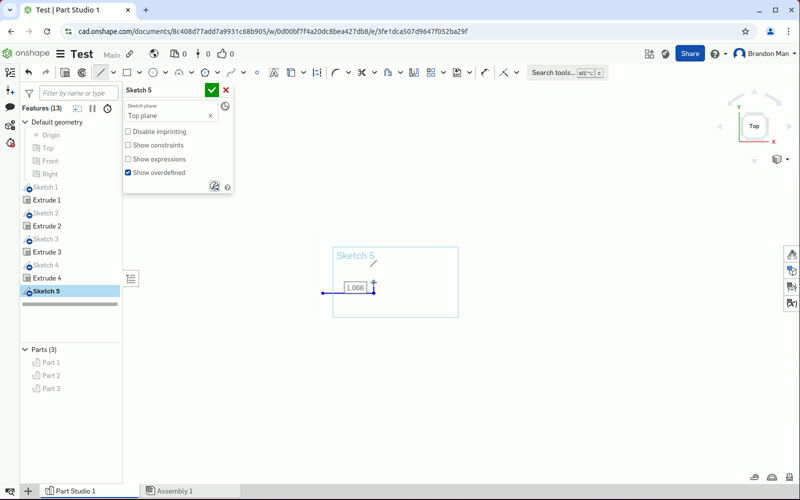
scroll(-6)
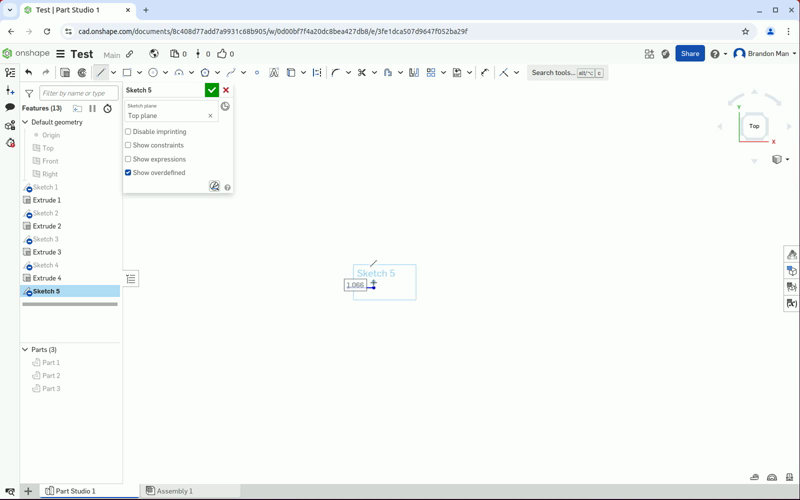
key_up(shift)
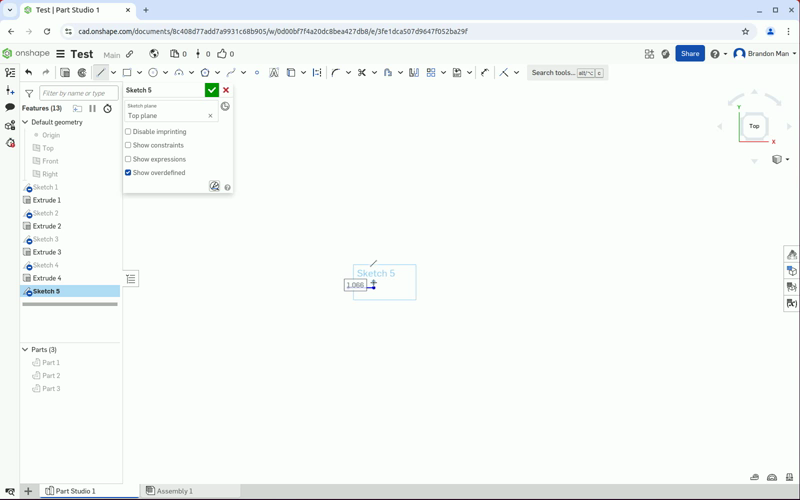
key_down(shift)
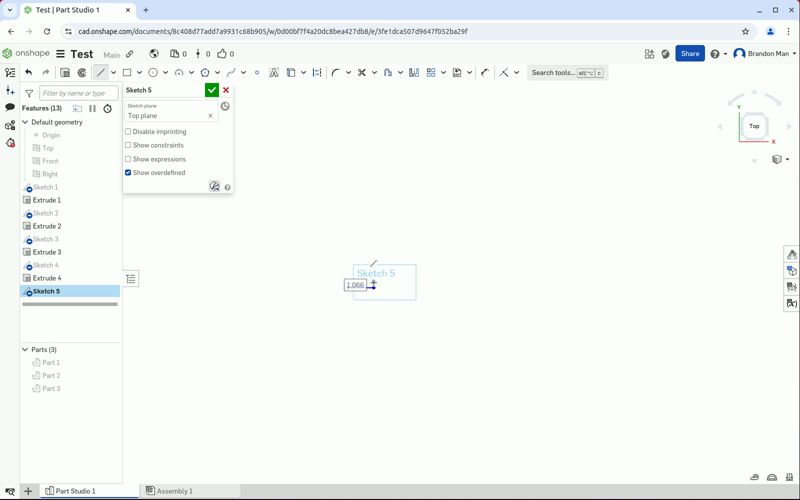
mouse_move(403, 282)
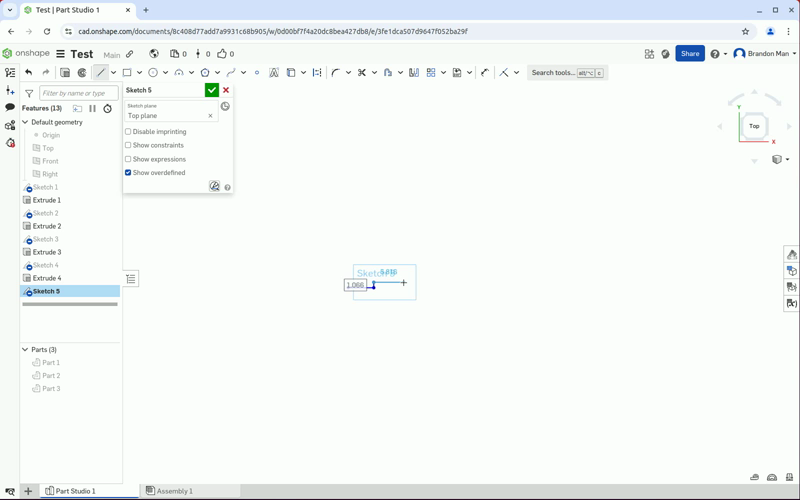
mouse_move(348, 282)
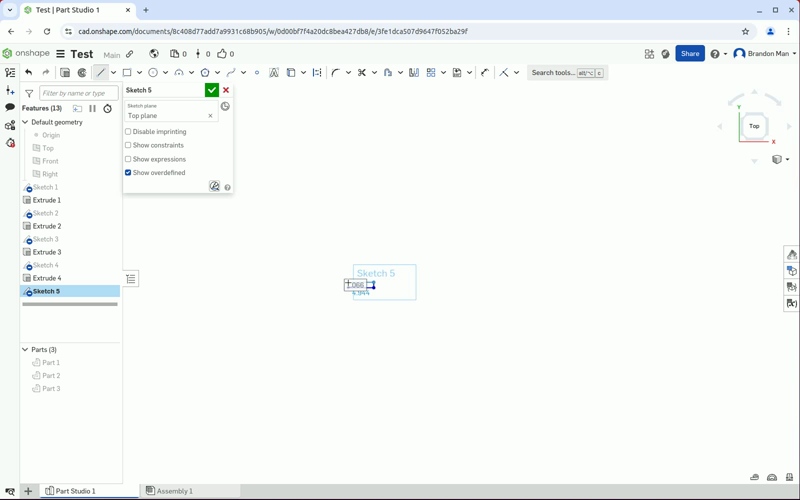
click(348, 282)
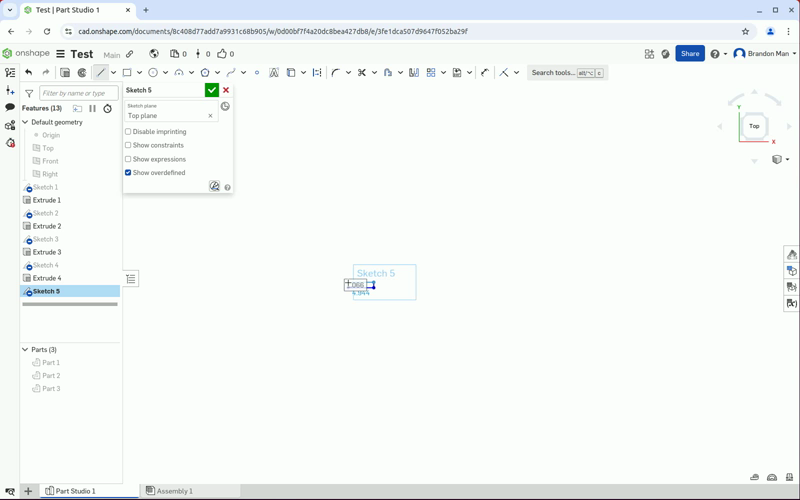
key_up(shift)
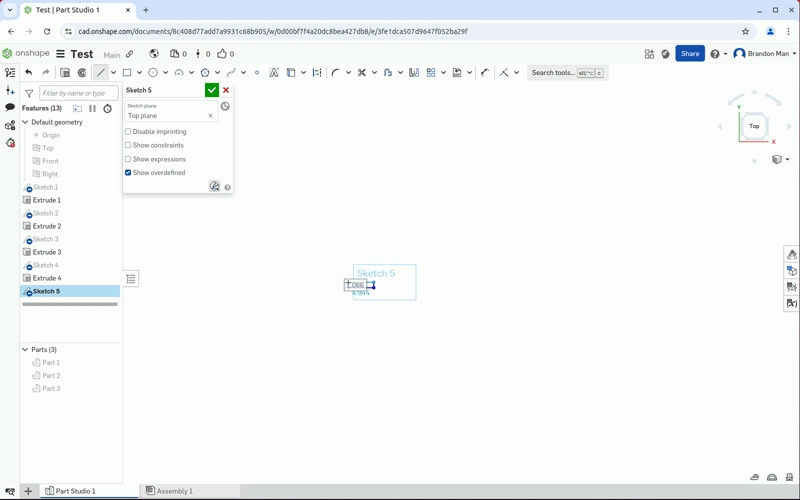
mouse_move(378, 282)
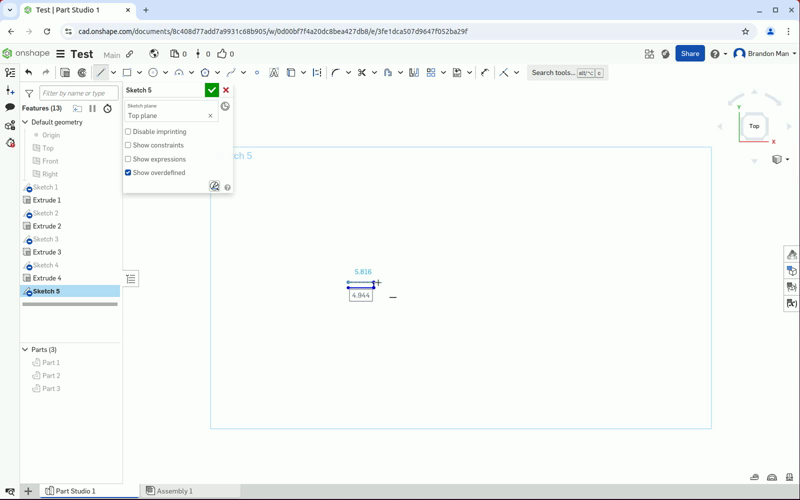
key_down(shift)
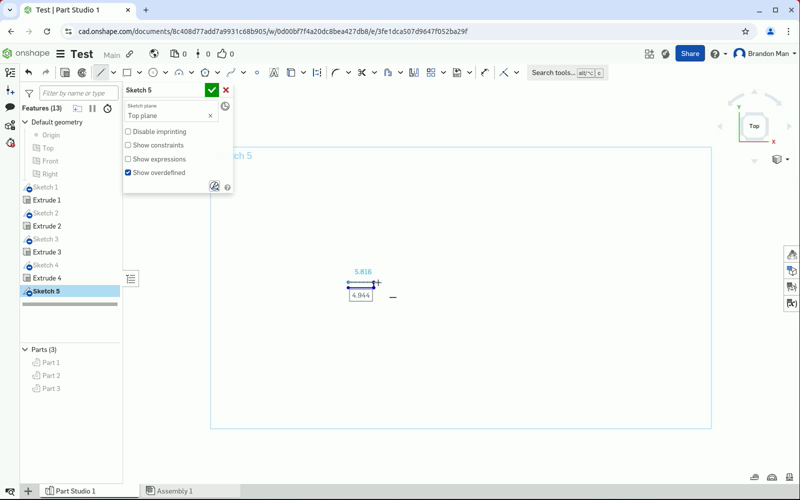
mouse_move(348, 287)
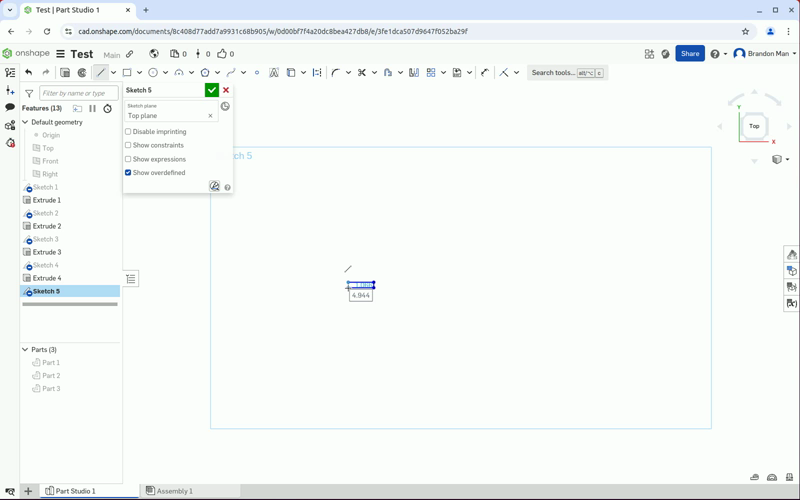
scroll(6)
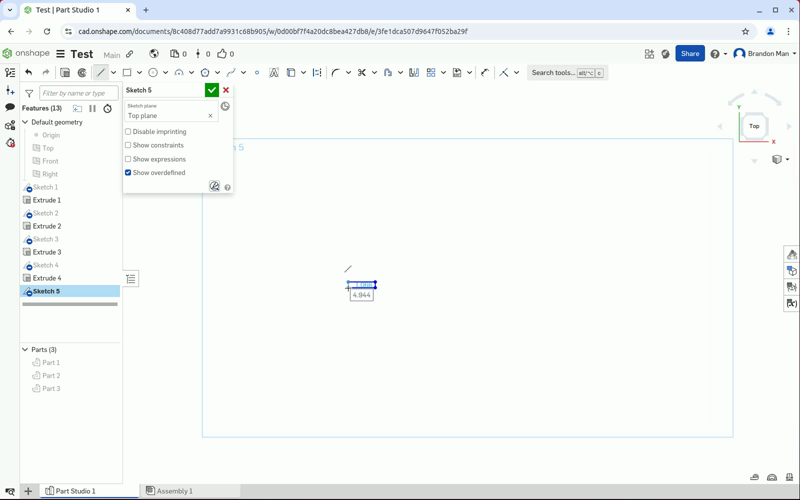
scroll(6)
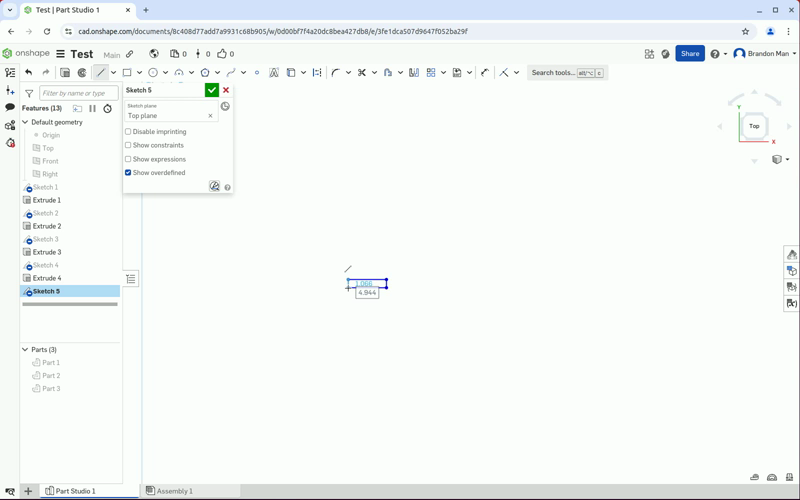
scroll(6)
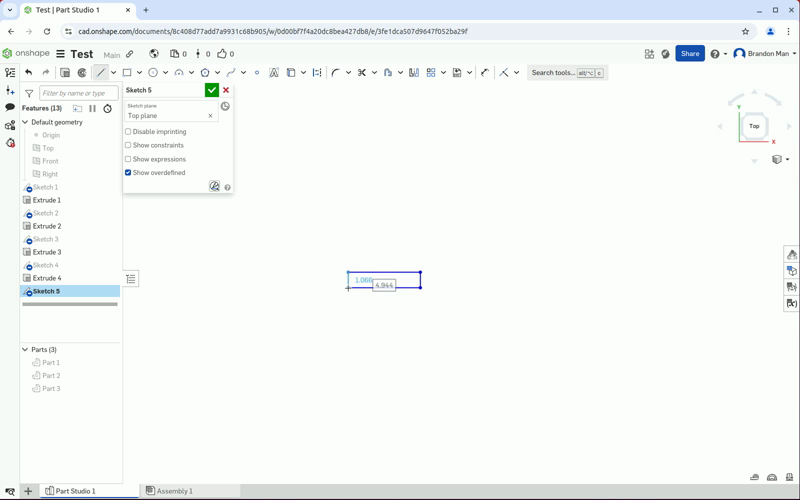
scroll(6)
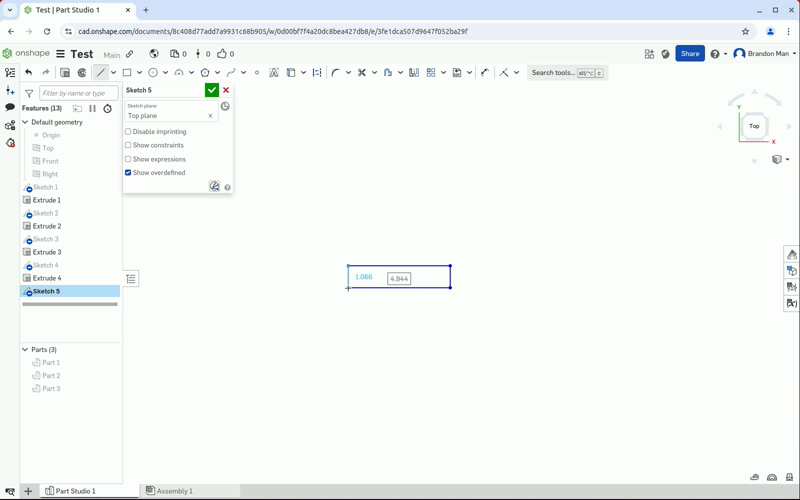
scroll(6)
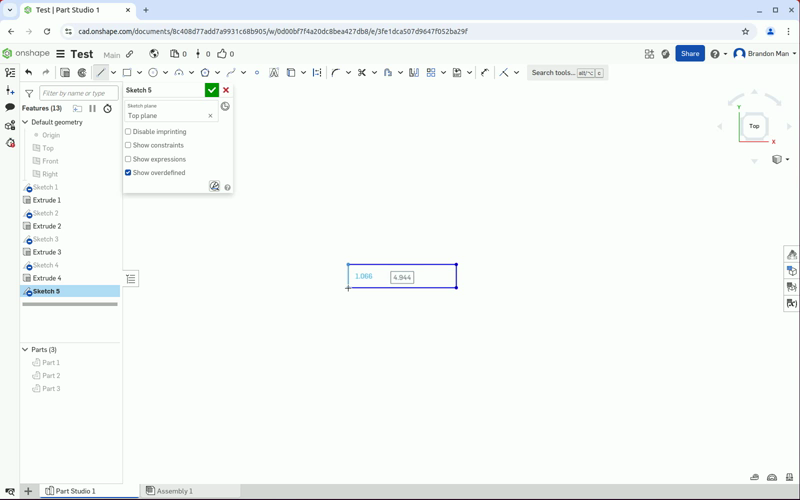
scroll(6)
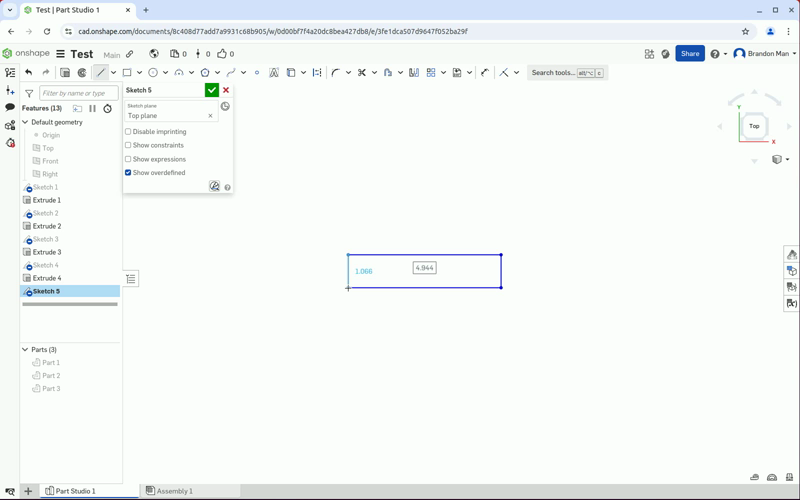
scroll(6)
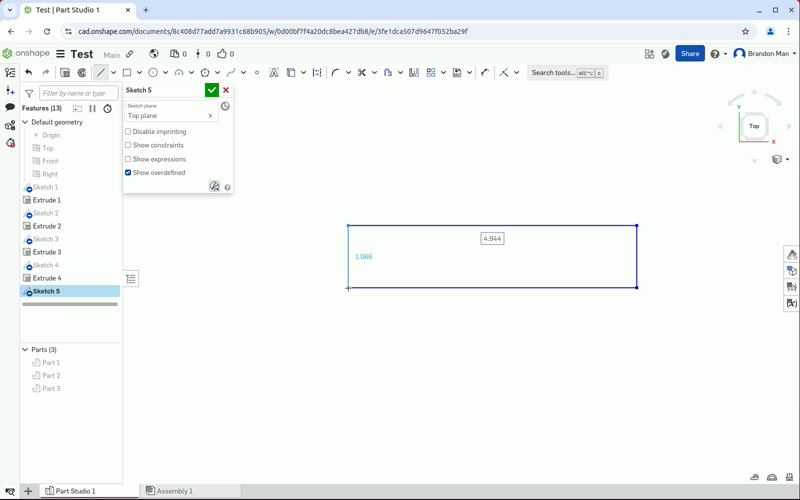
key_up(shift)
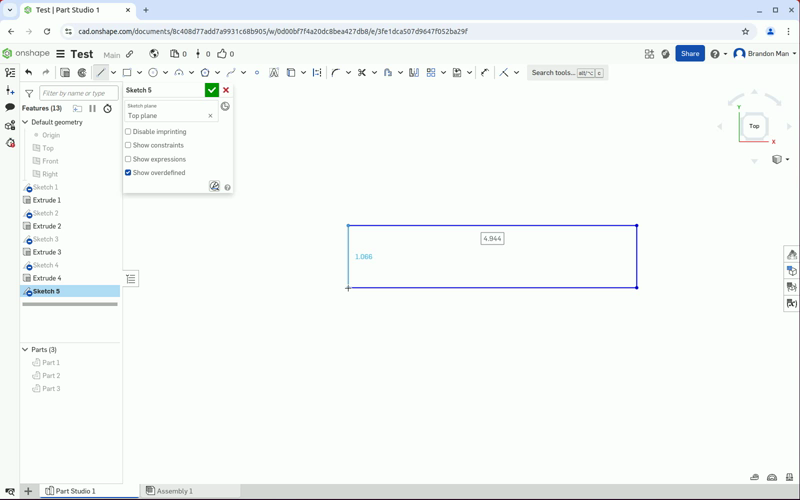
click(348, 287)
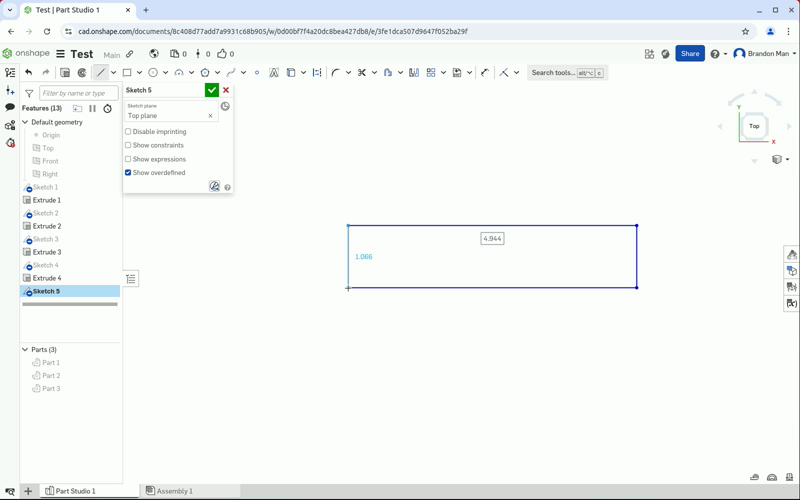
scroll(-6)
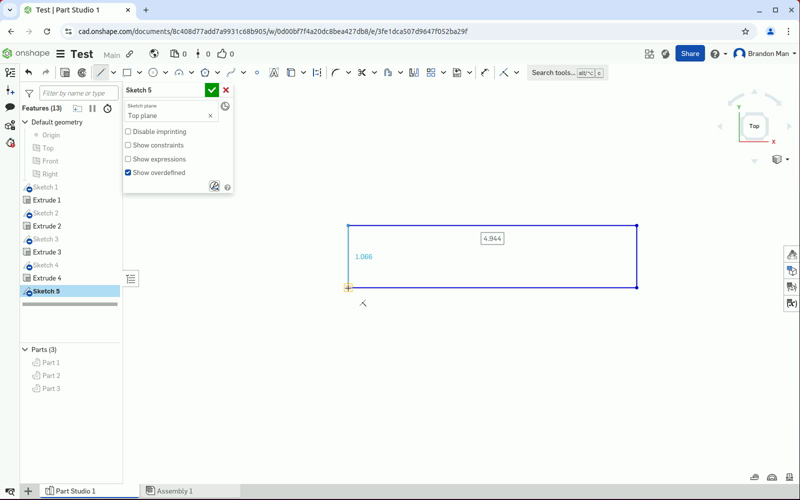
scroll(-6)
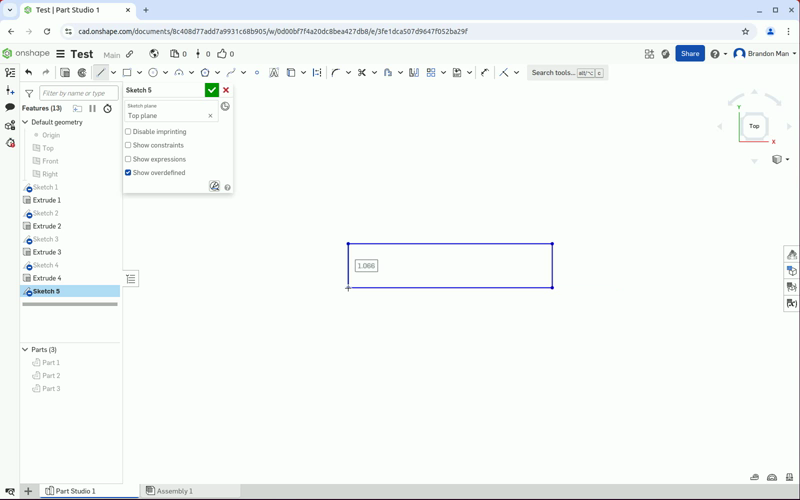
scroll(-6)
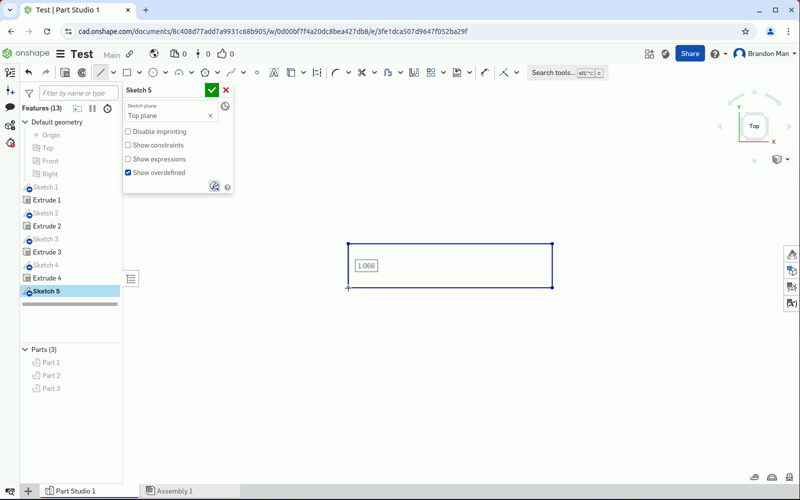
scroll(-6)
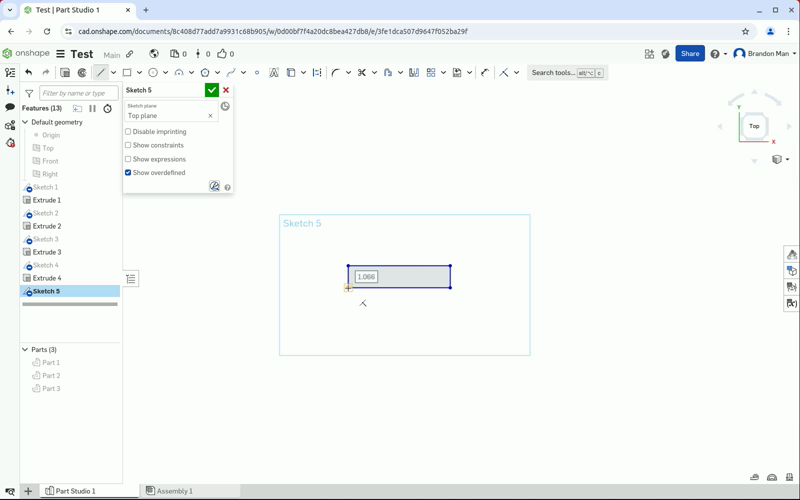
scroll(-6)
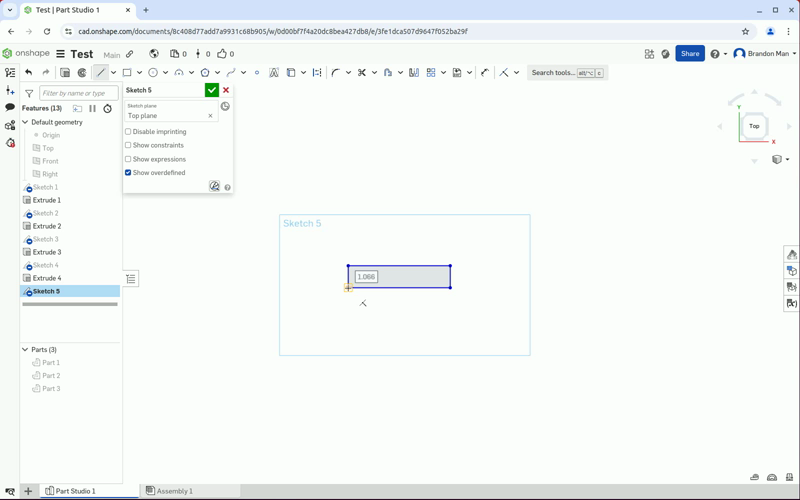
scroll(-6)
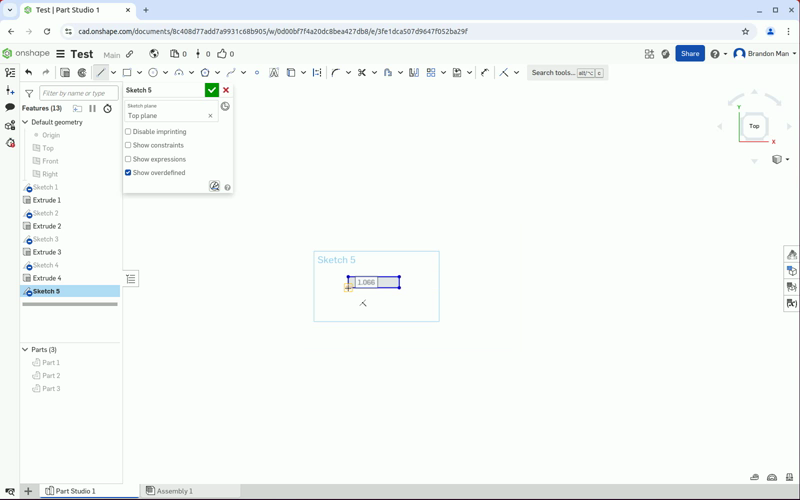
scroll(-6)
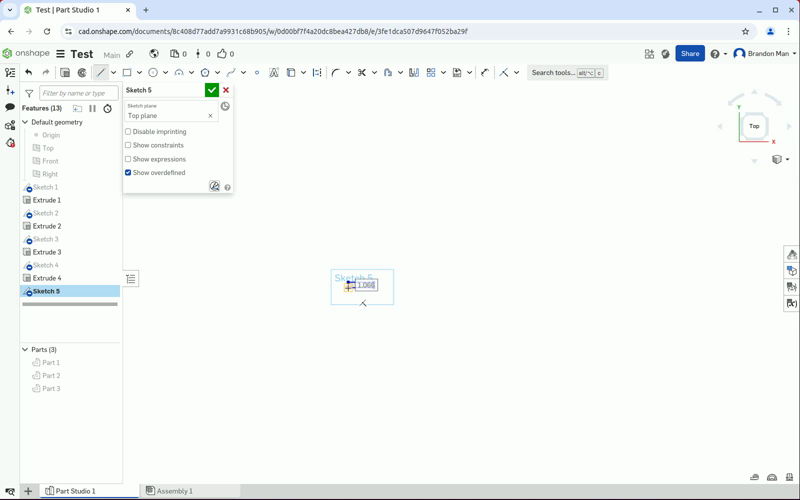
key(esc)
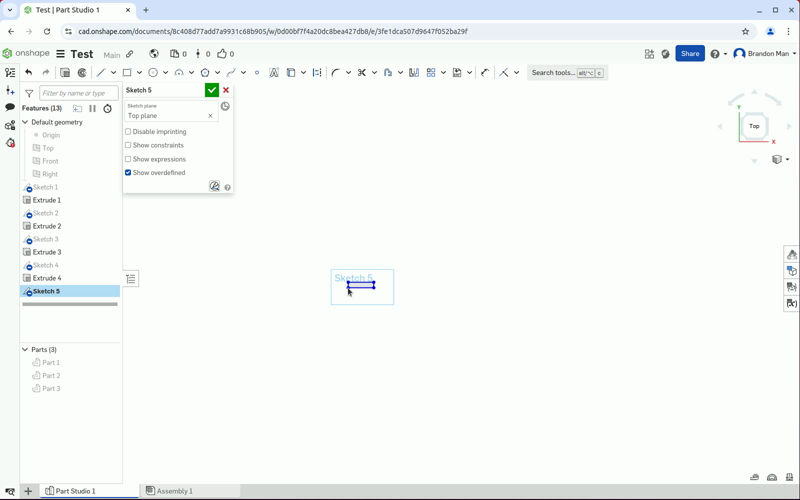
mouse_move(361, 286)
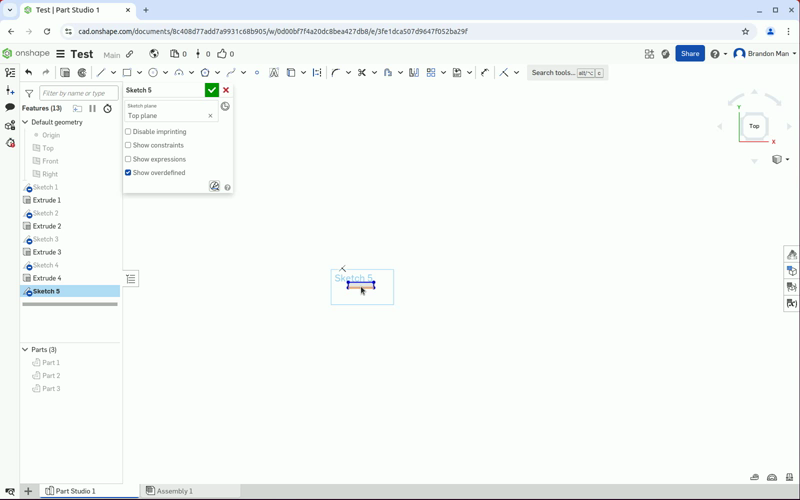
scroll(6)
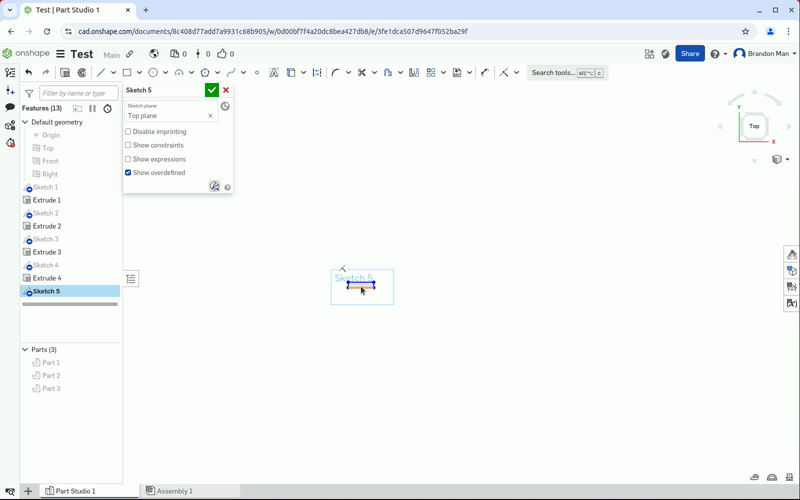
scroll(6)
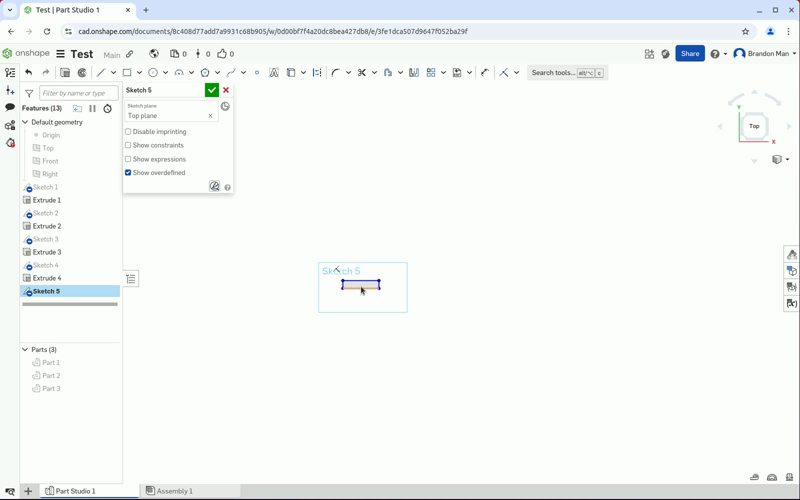
scroll(6)
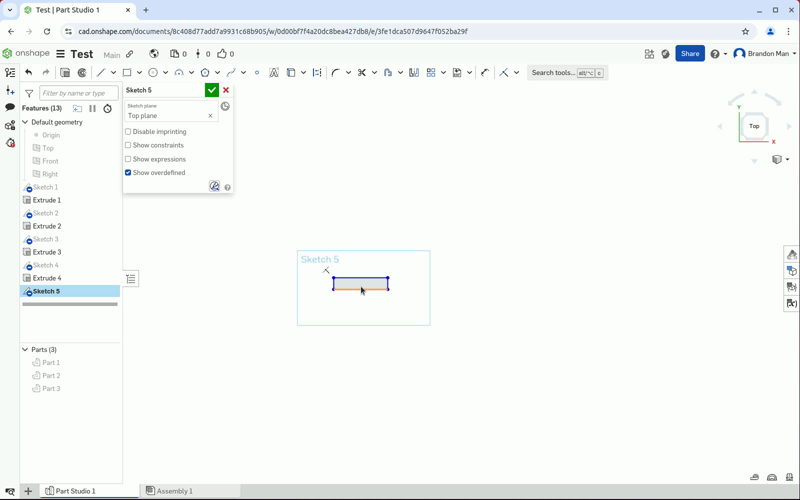
scroll(6)
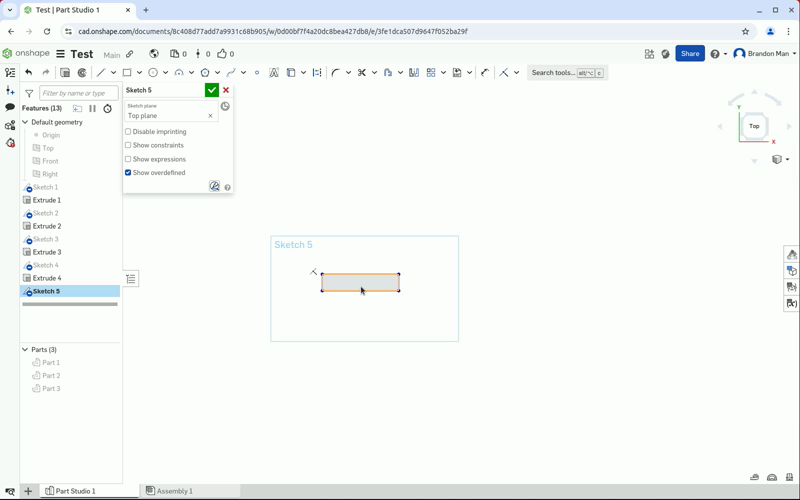
scroll(6)
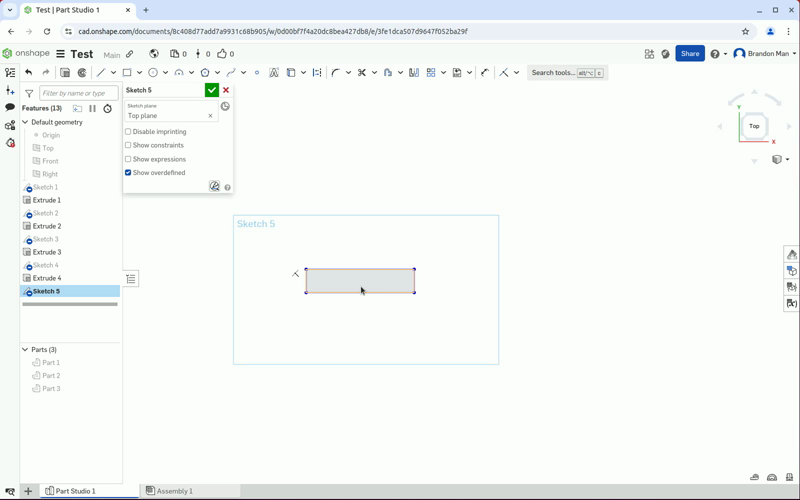
scroll(6)
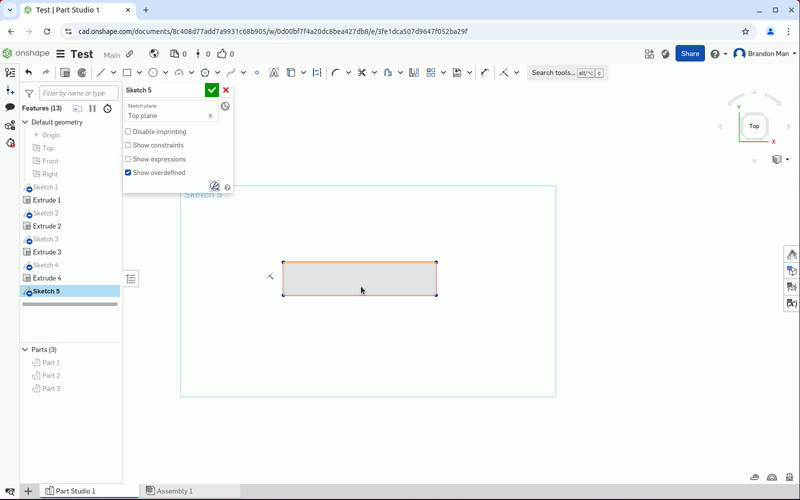
scroll(6)
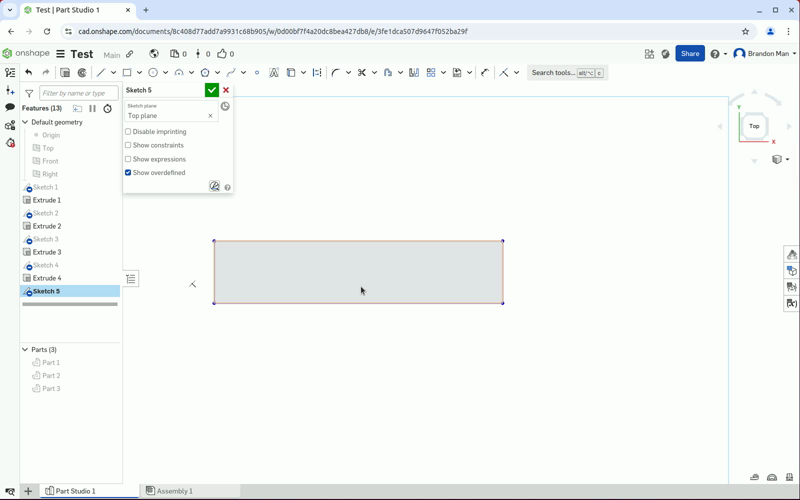
click(361, 286)
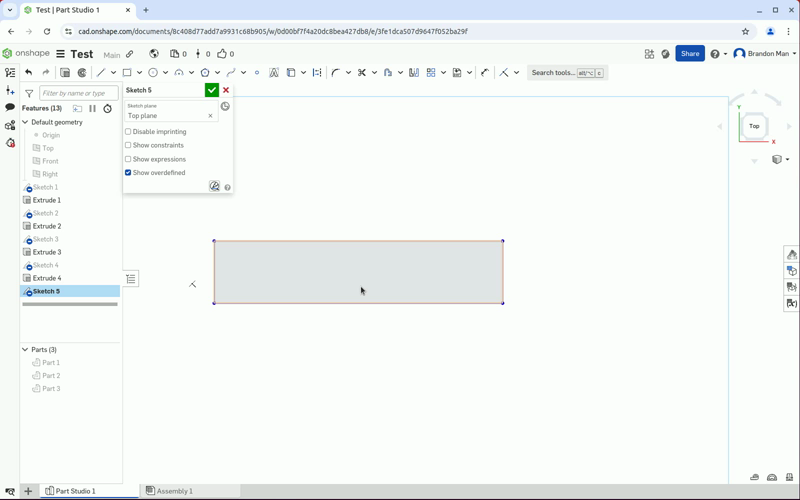
scroll(-6)
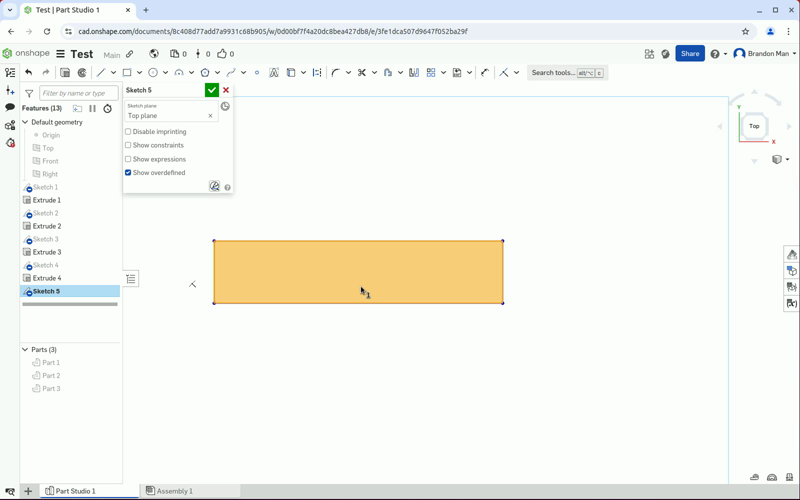
scroll(-6)
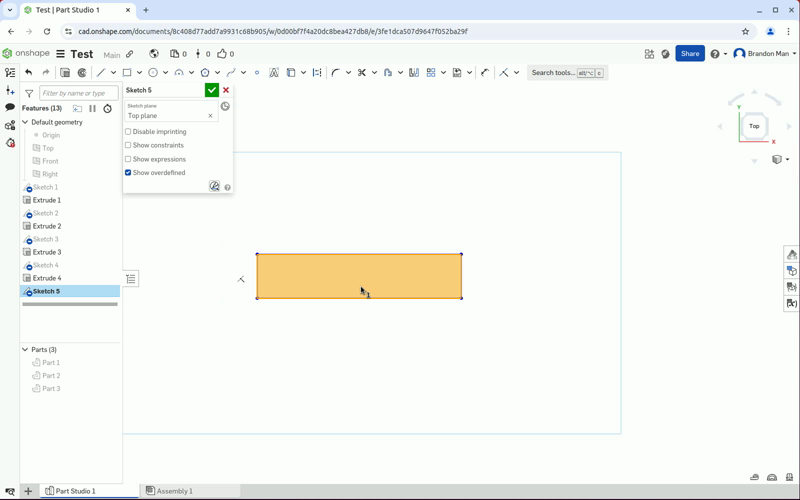
scroll(-6)
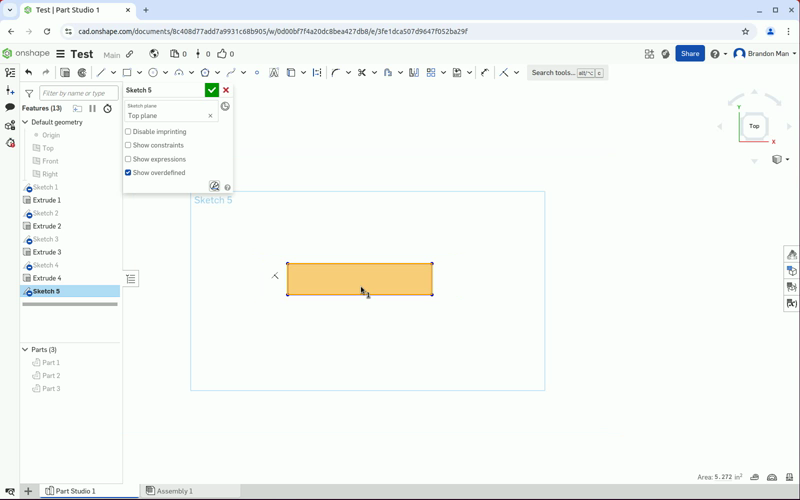
scroll(-6)
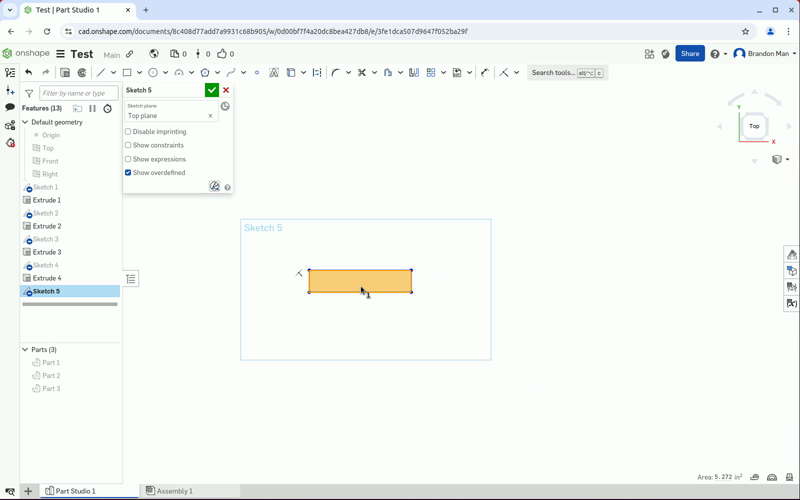
scroll(-6)
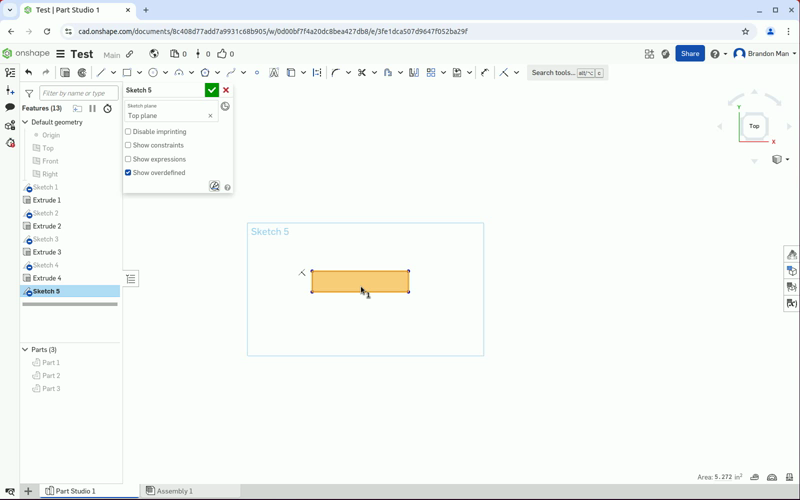
scroll(-6)
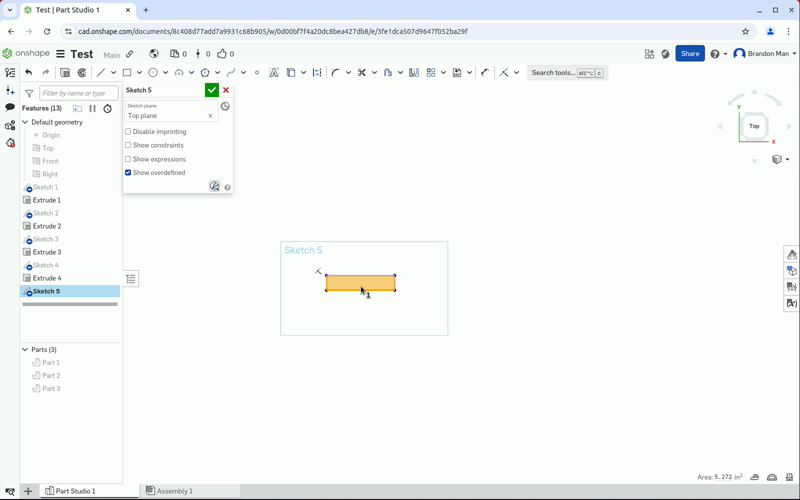
scroll(-6)
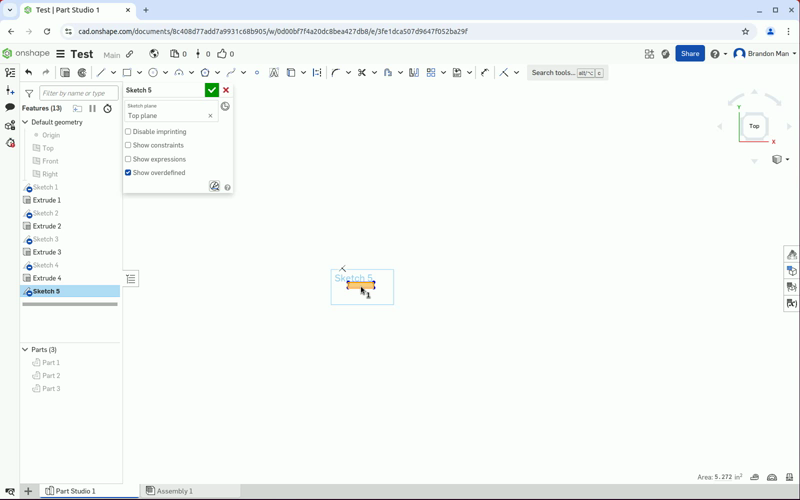
mouse_move(73, 352)
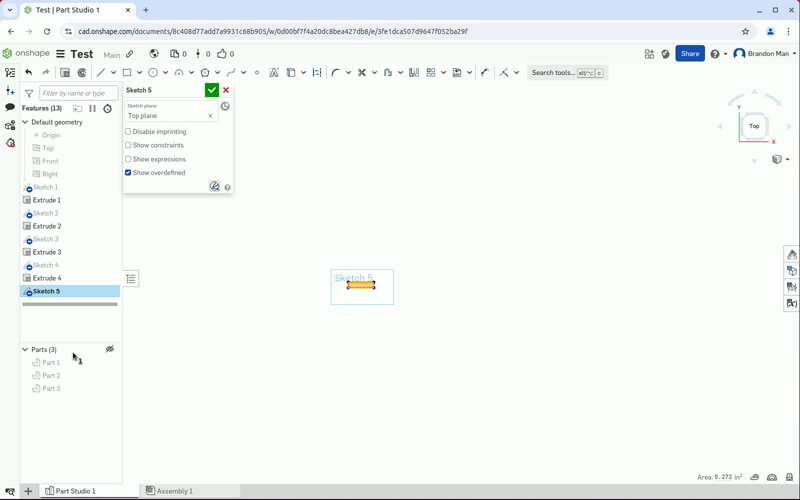
key(shift+y)
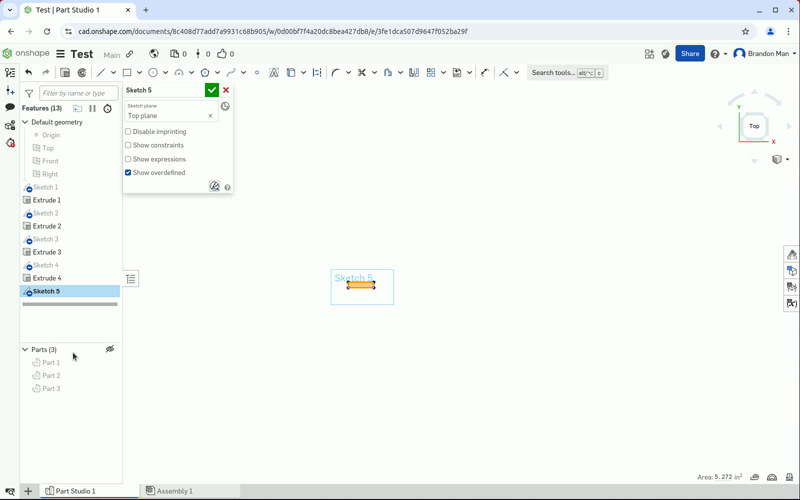
key(shift+e)
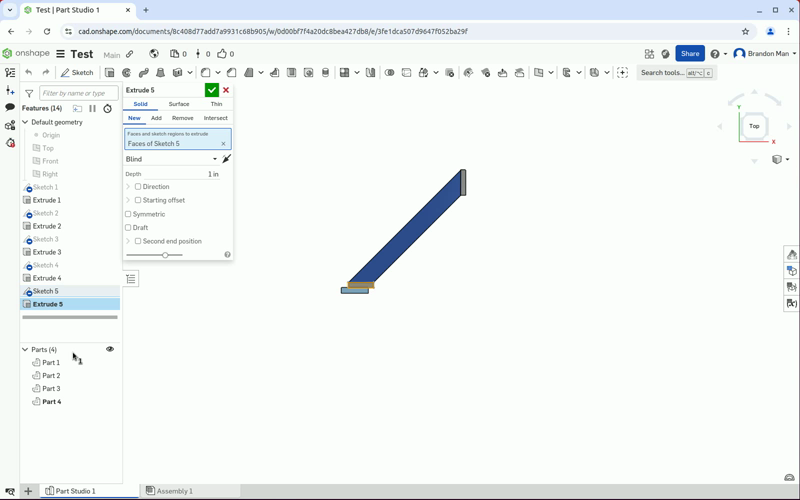
mouse_move(143, 106)
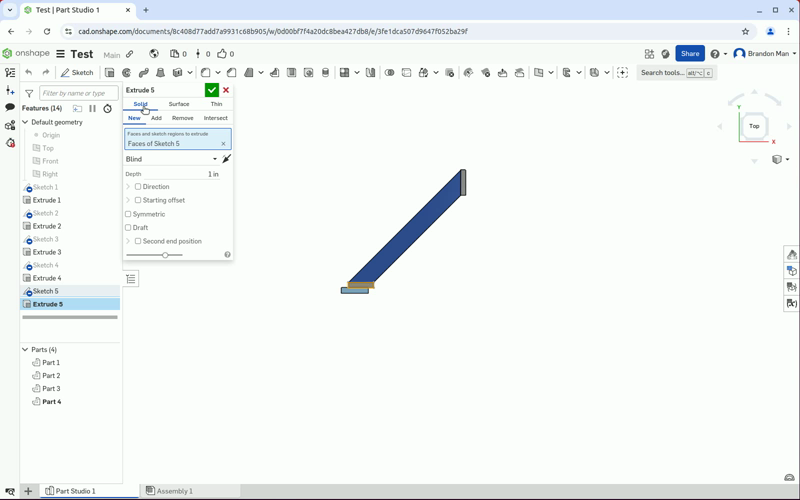
click(143, 106)
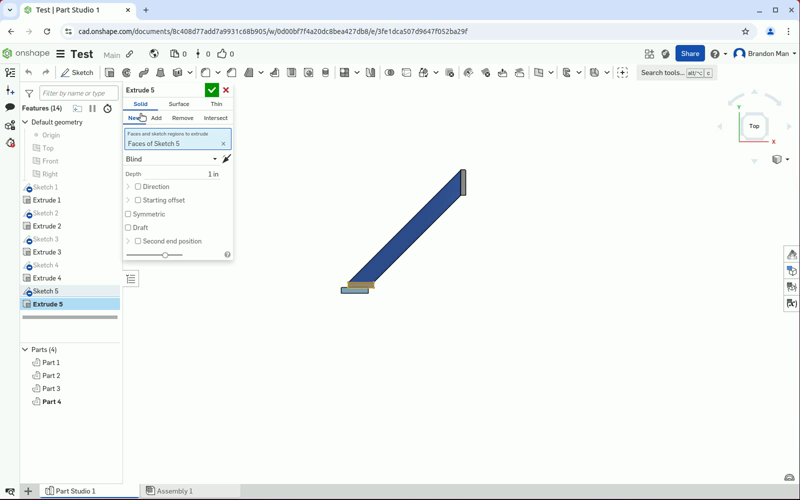
mouse_move(137, 120)
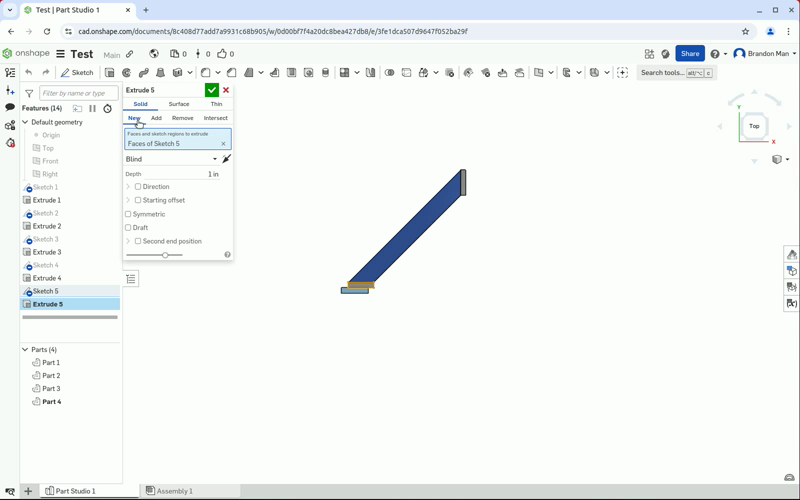
click(137, 120)
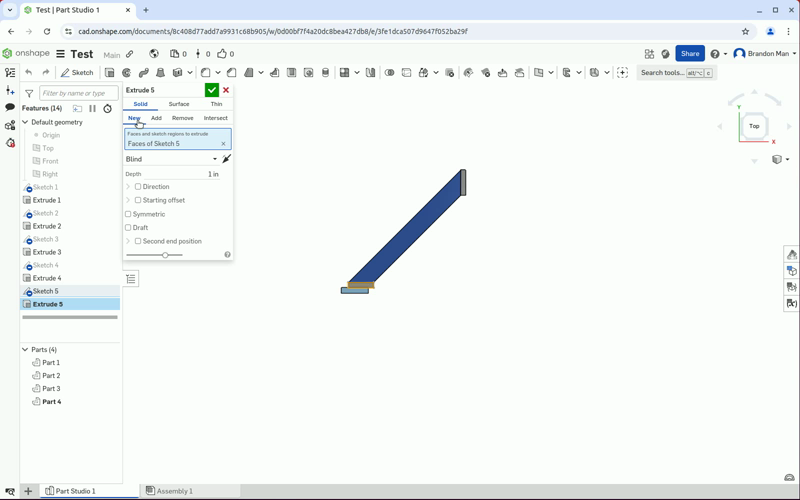
key(tab, 4)
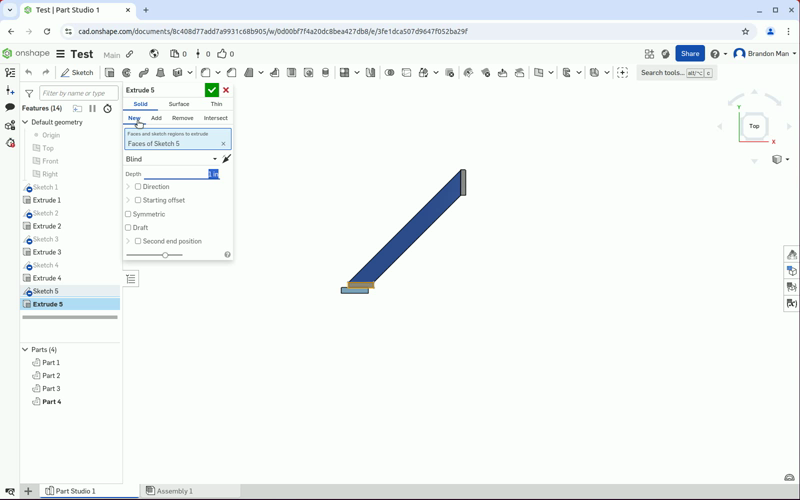
text(-5.055)
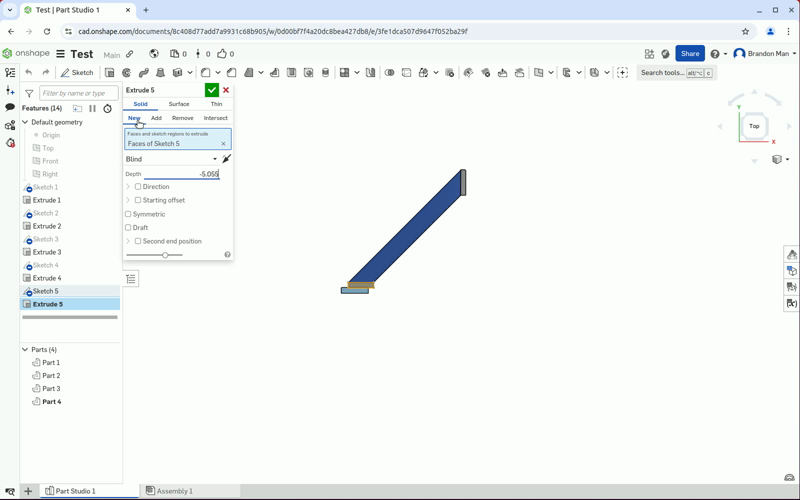
key(enter)
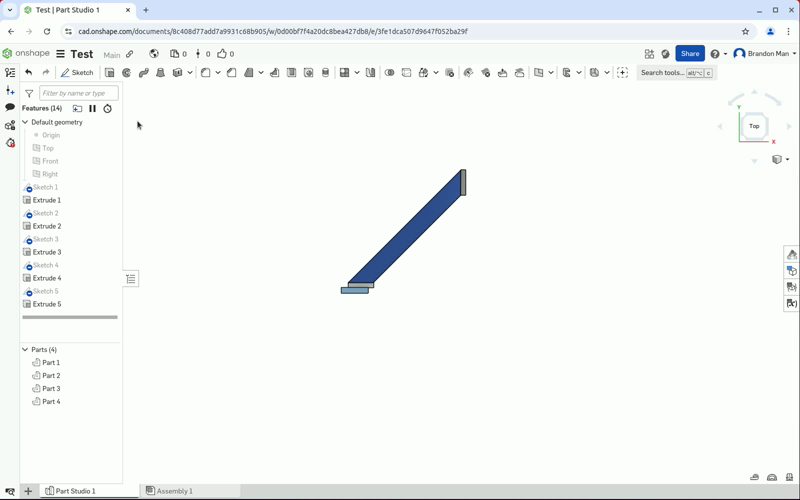
key(shift+h)
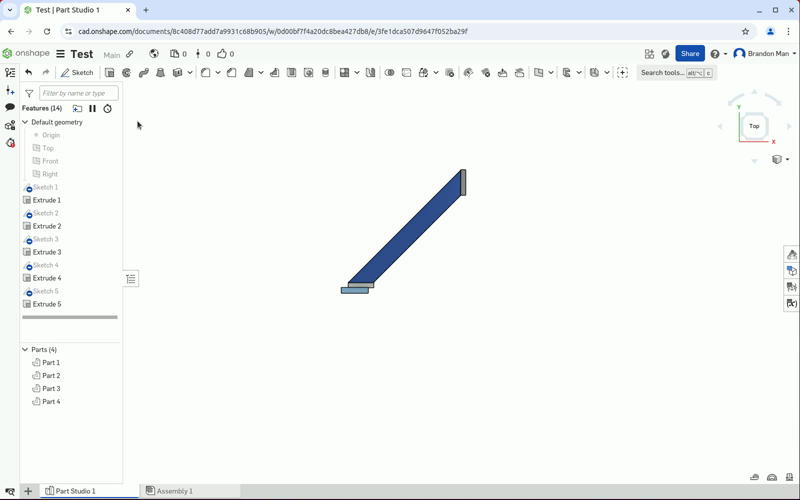
key(shift+h)
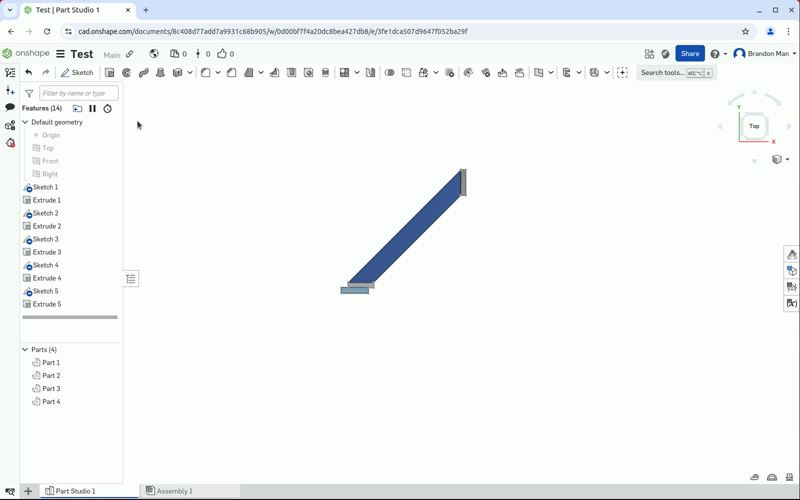
key(shift+7)
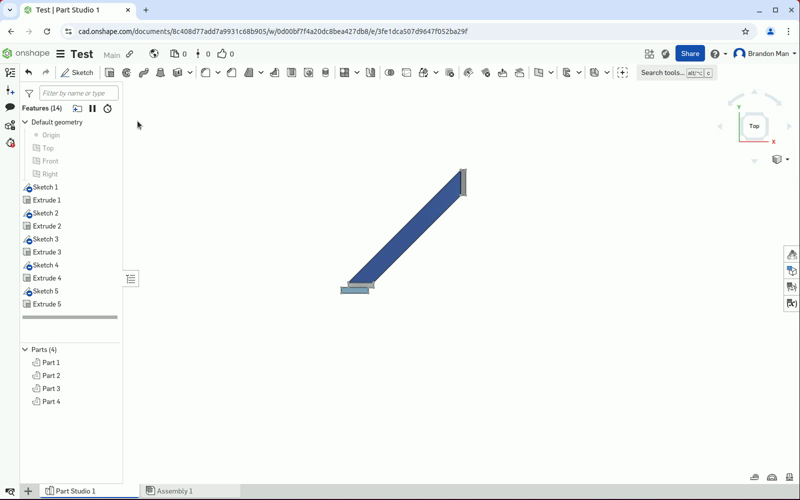
key(up, 3)
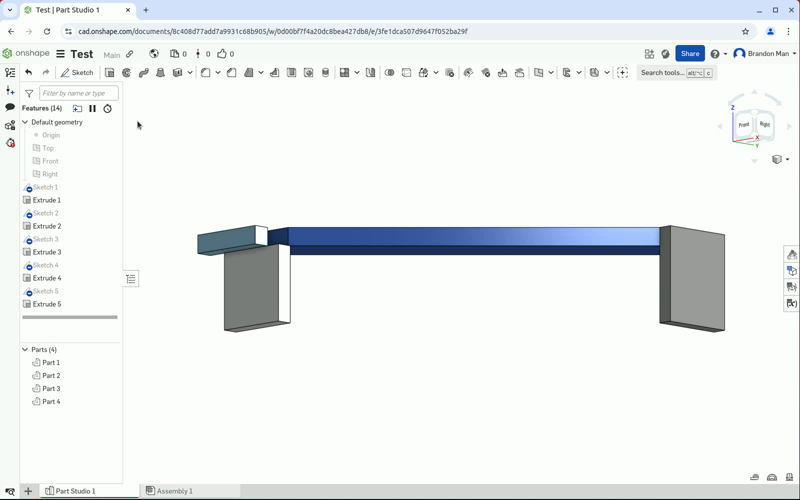
key(left, 3)
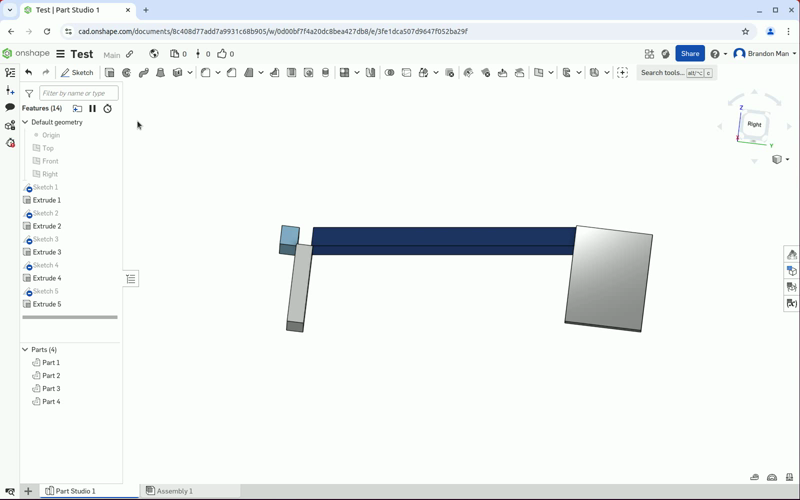
key(right, 3)
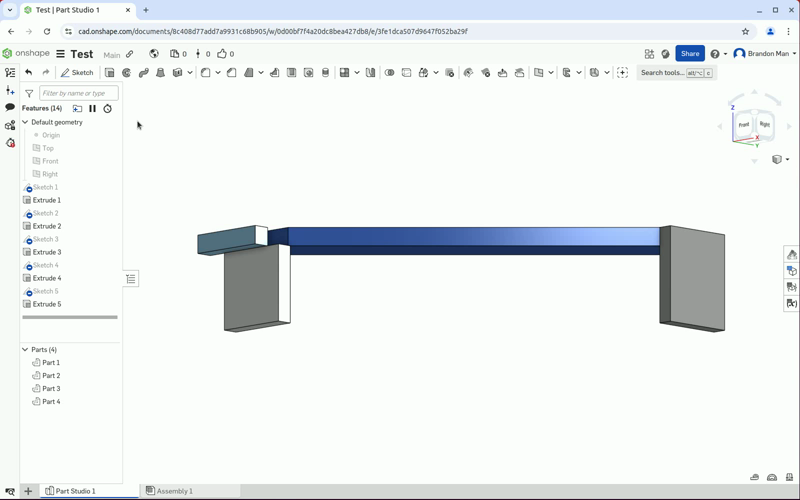
key(down, 3)
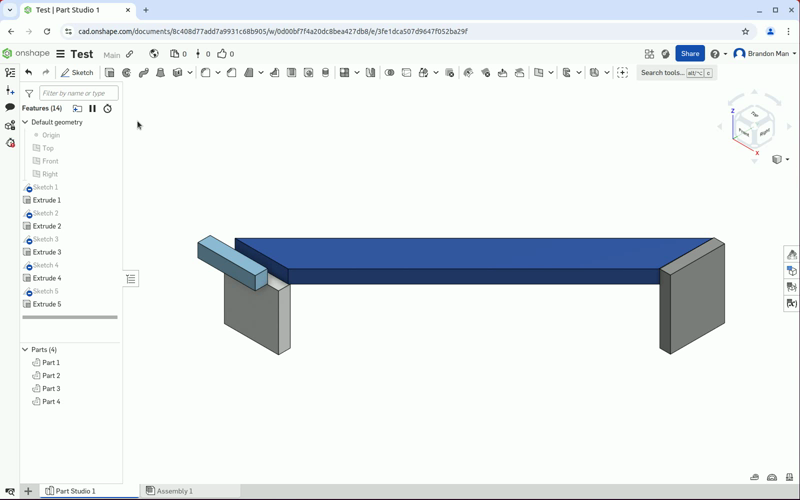
mouse_move(73, 189)
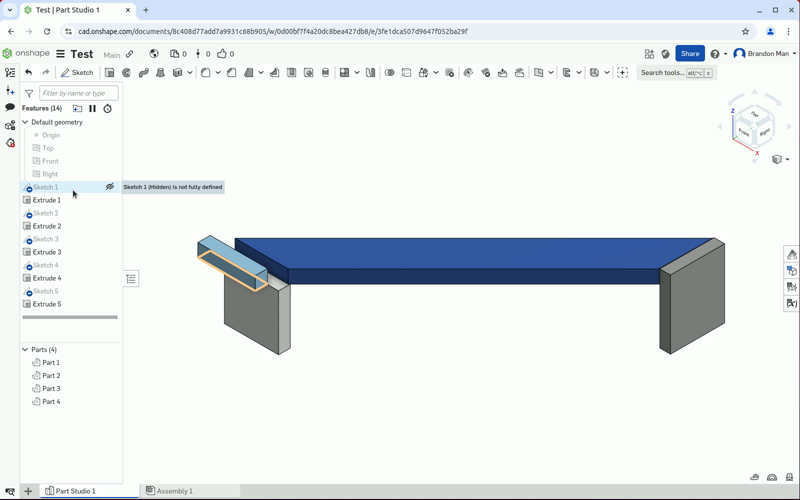
click(73, 189)